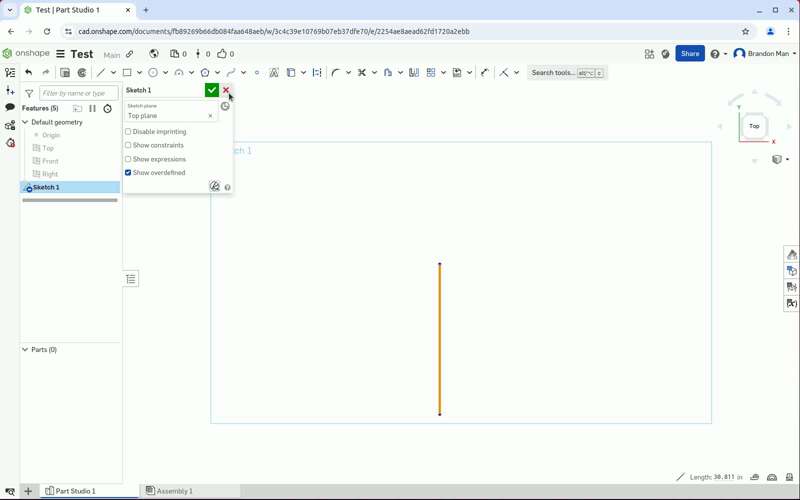
key(shift+h)
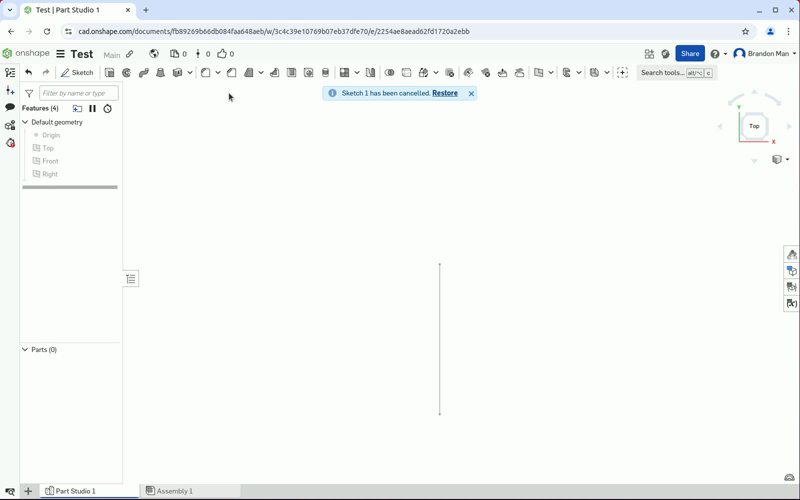
mouse_move(73, 352)
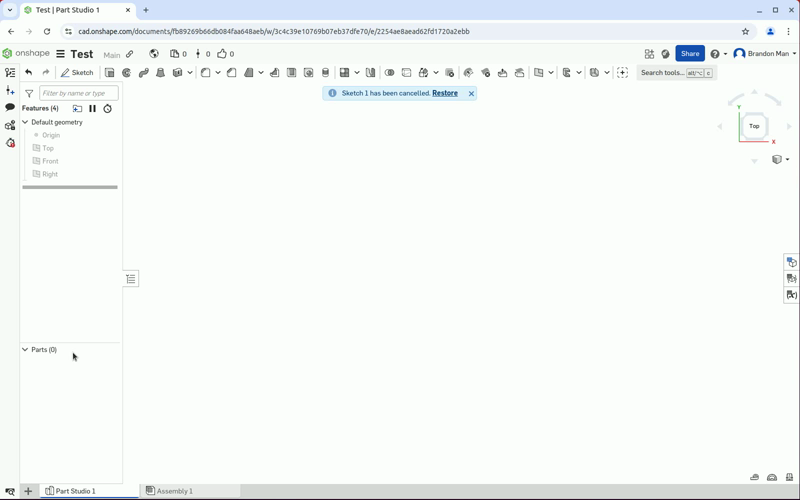
key(y)
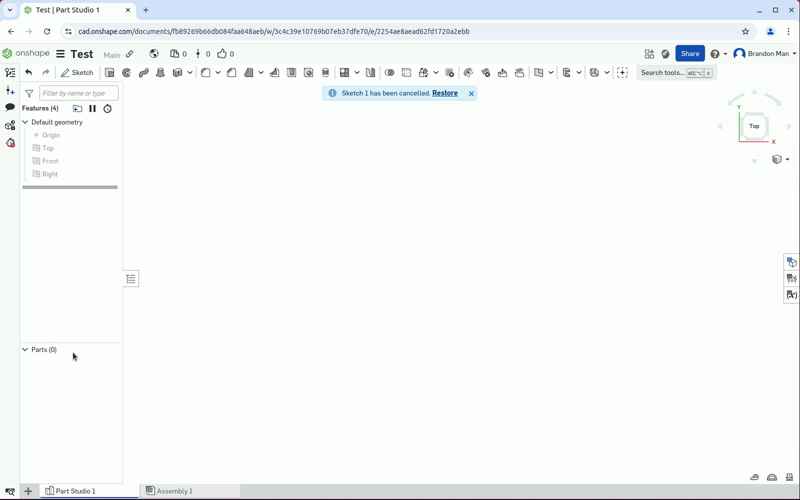
key(shift+p)
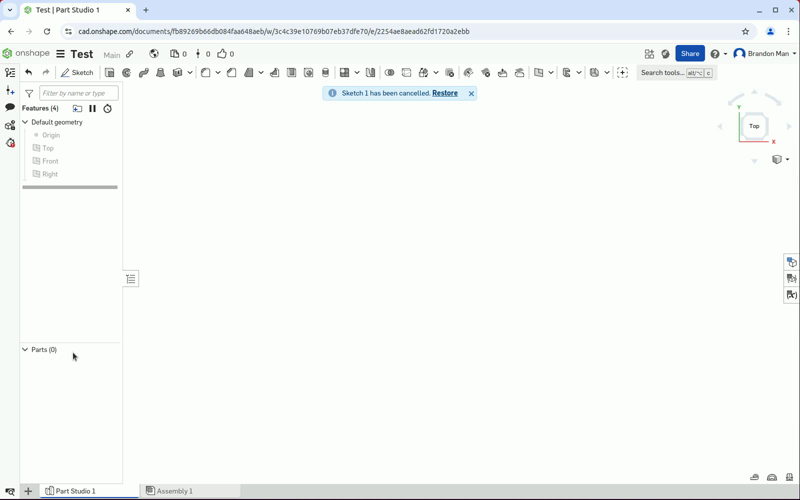
key(space)
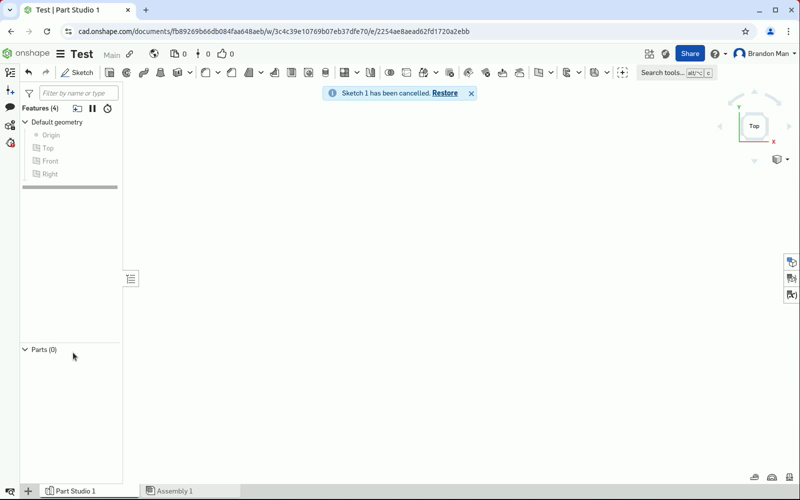
key_down(shift)
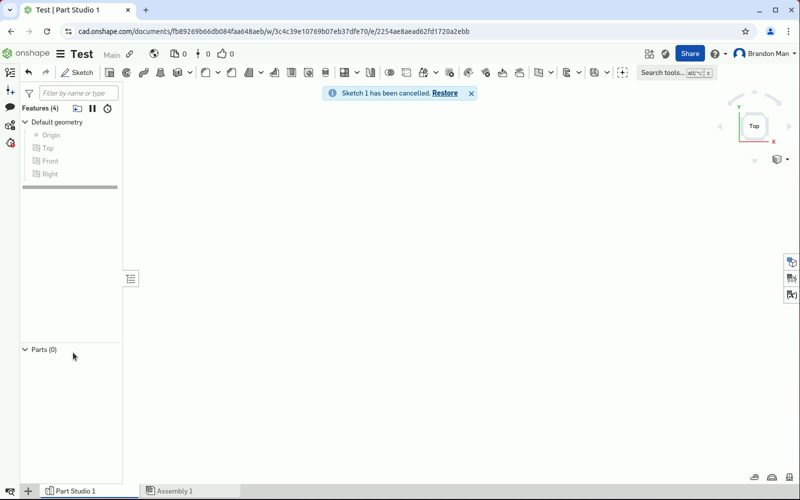
key(up)
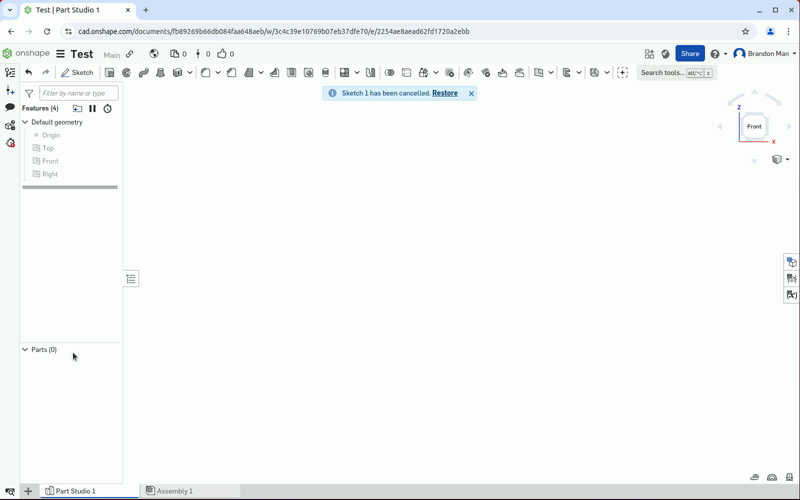
key_up(shift)
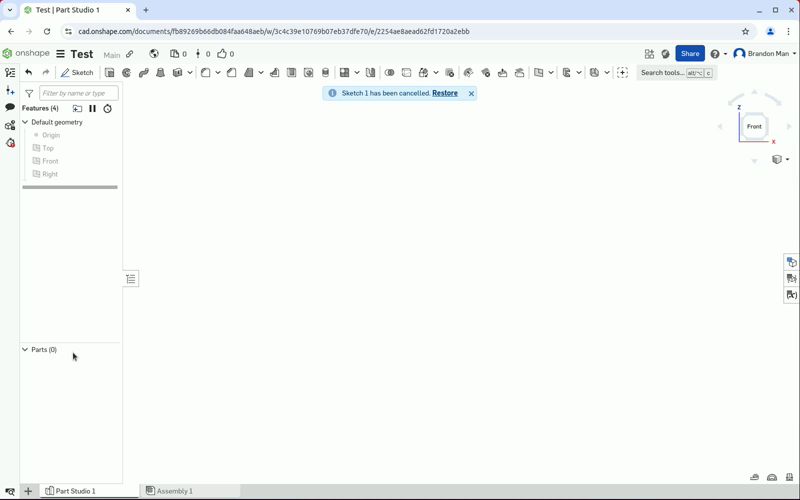
mouse_move(73, 352)
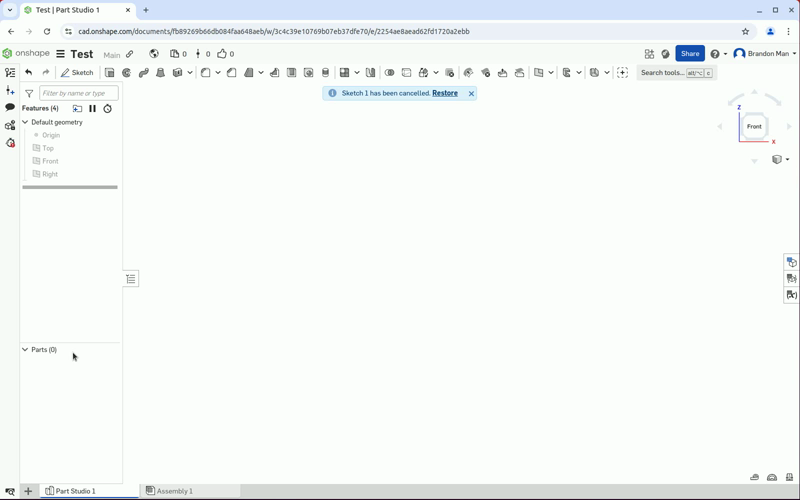
key(shift+y)
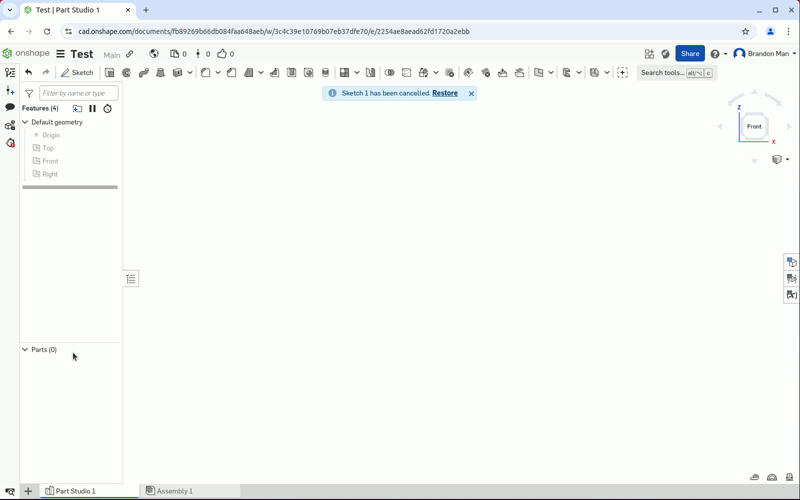
key(shift+s)
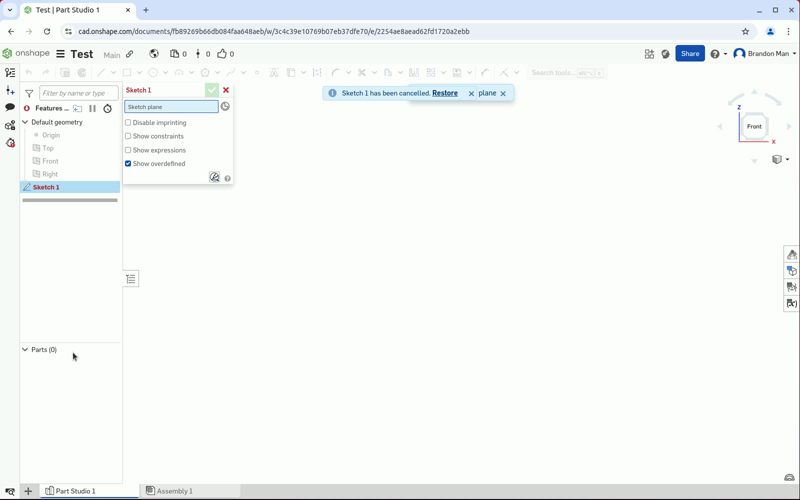
mouse_move(73, 163)
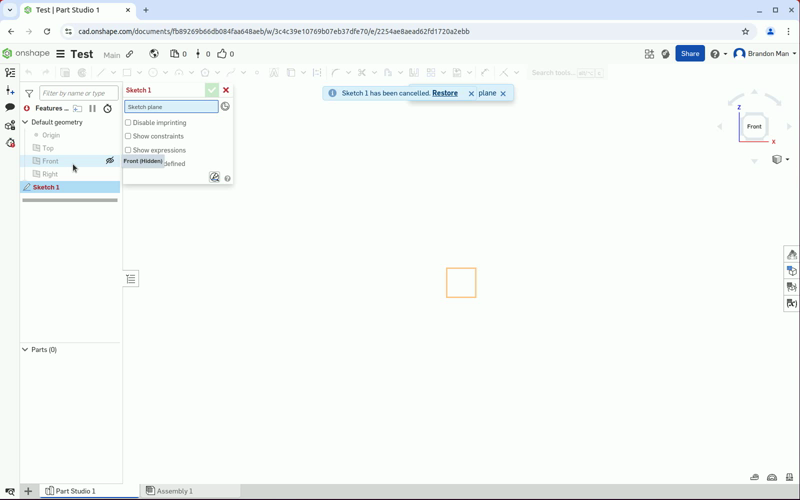
click(73, 163)
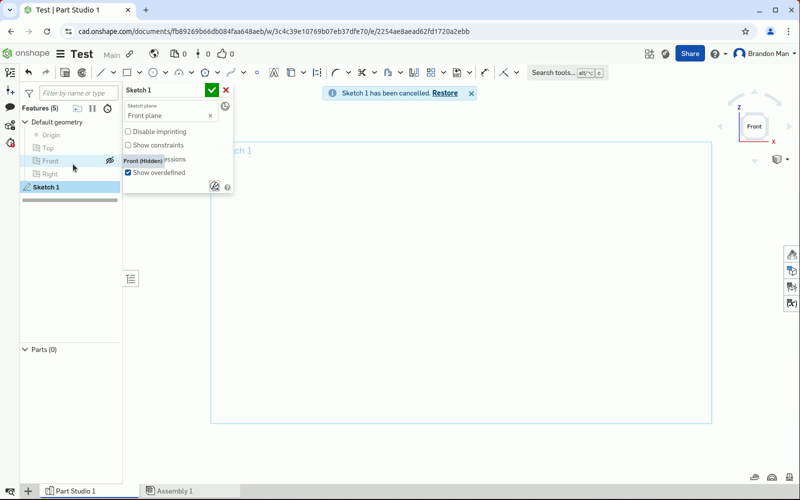
mouse_move(73, 352)
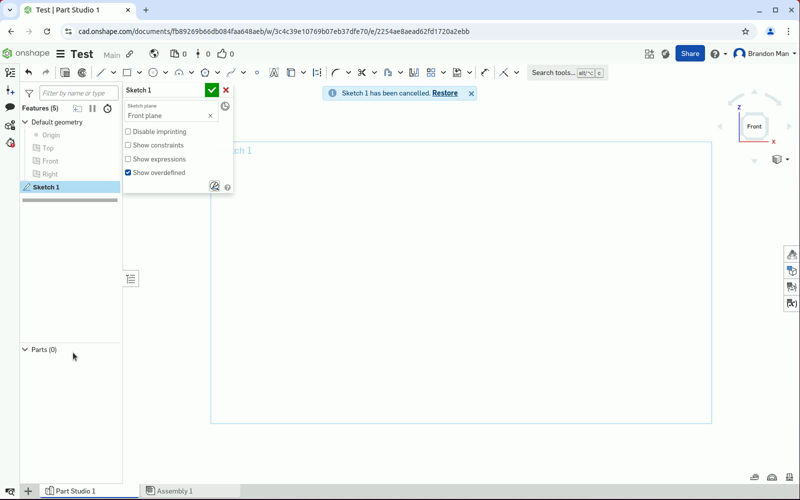
key(y)
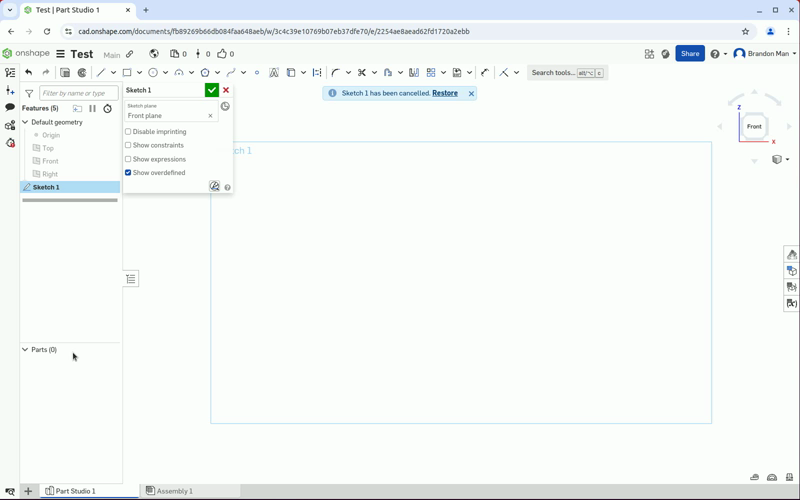
key(l)
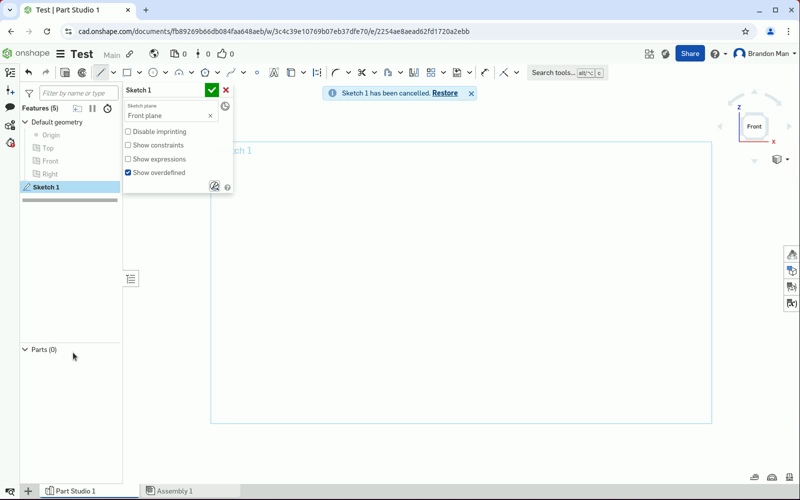
key_down(shift)
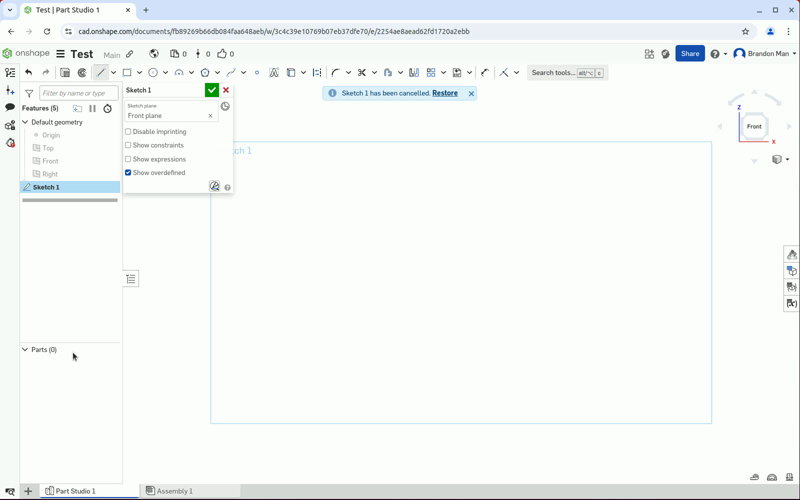
mouse_move(377, 395)
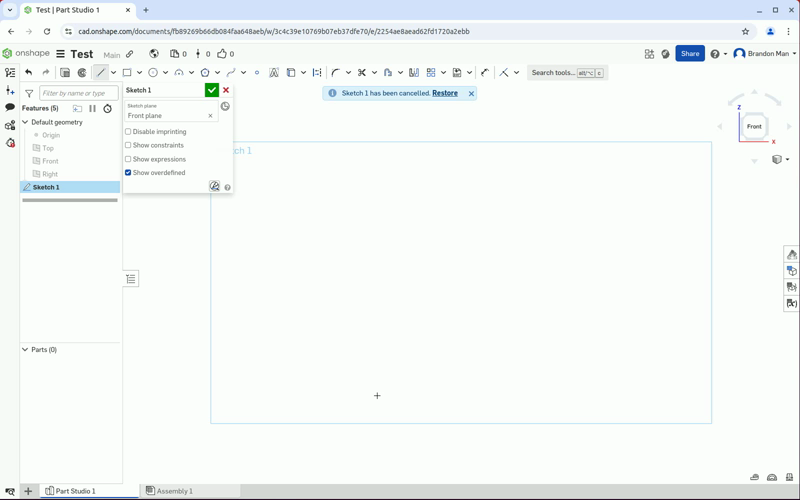
click(377, 395)
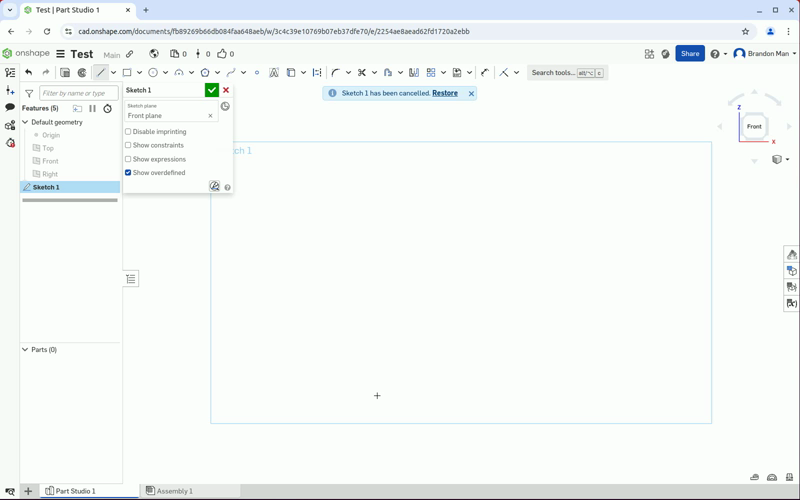
key_up(shift)
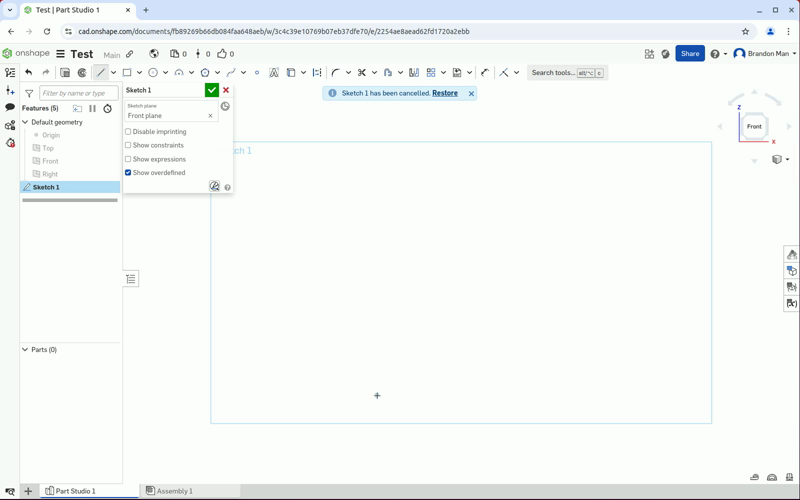
key_down(shift)
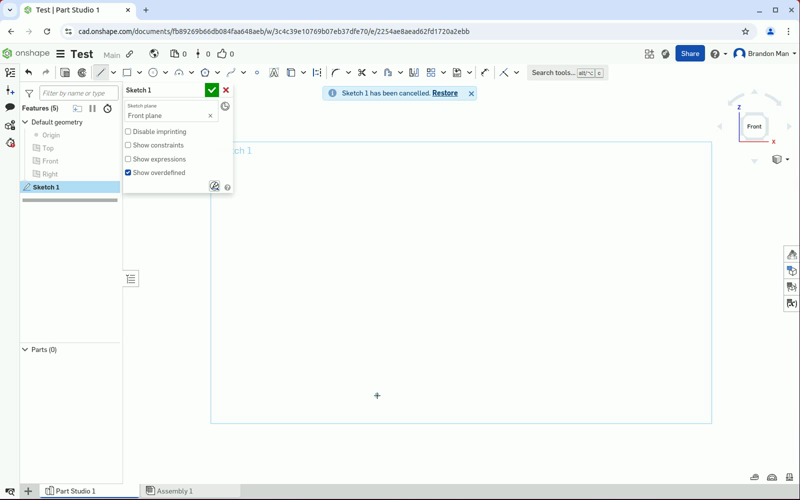
mouse_move(407, 395)
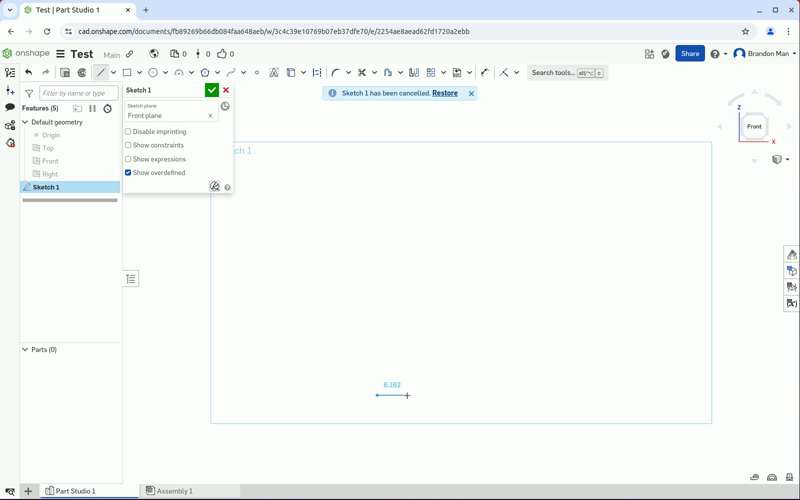
mouse_move(433, 395)
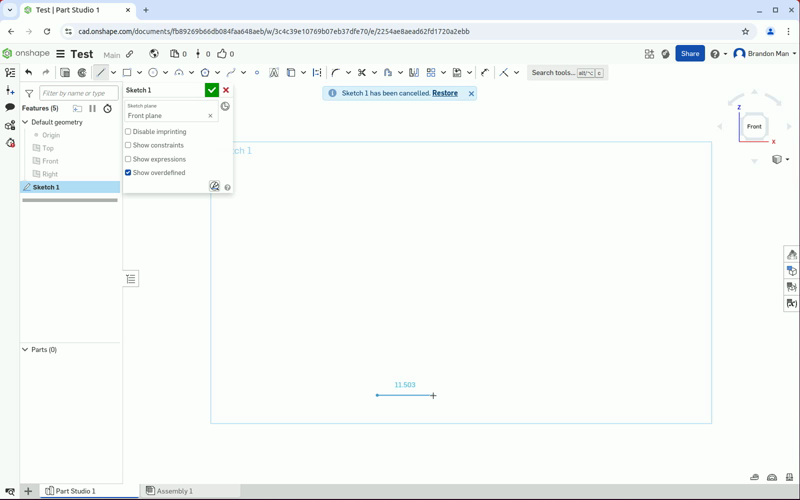
click(433, 395)
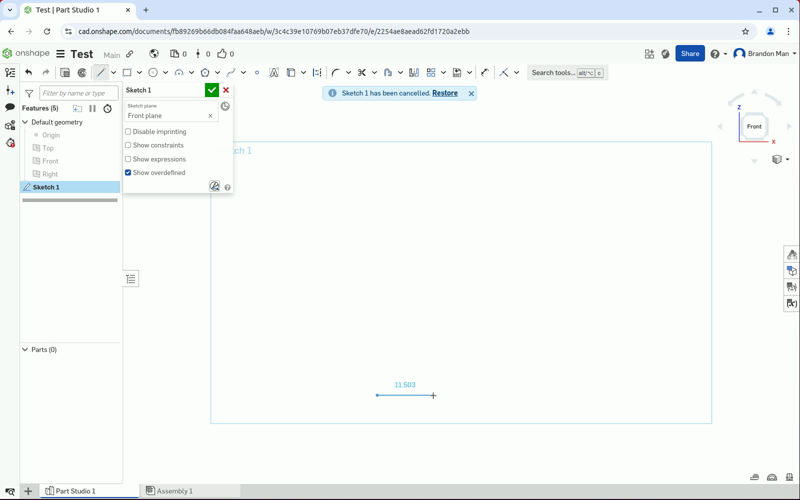
key_up(shift)
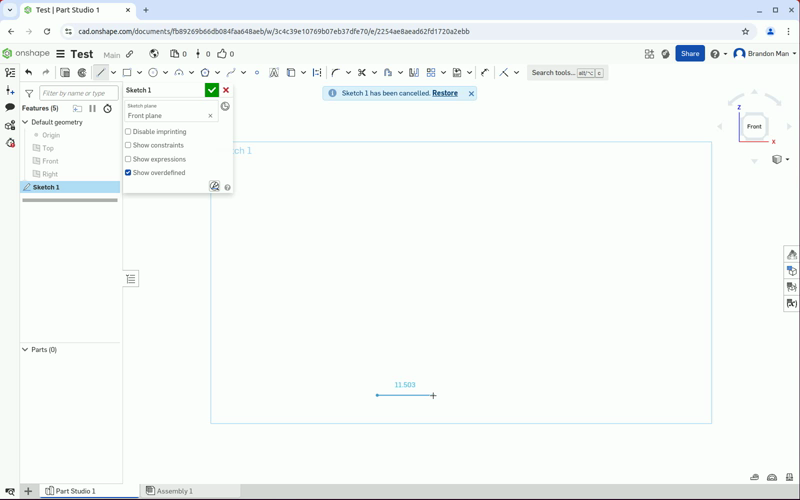
key_down(shift)
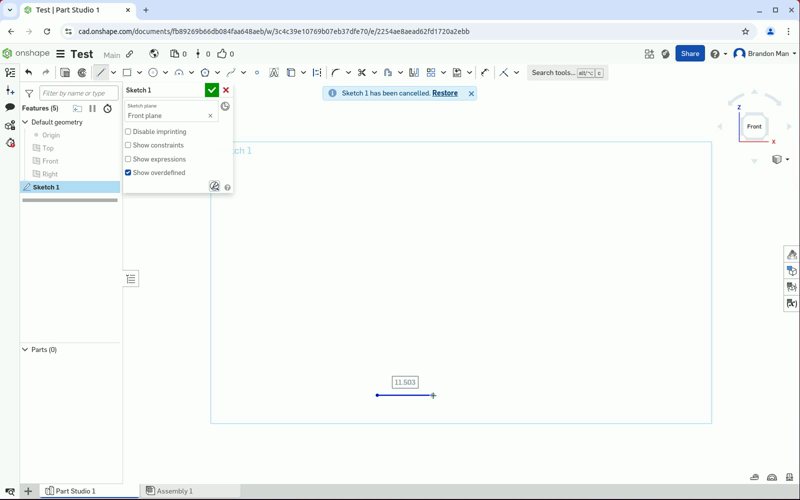
mouse_move(463, 395)
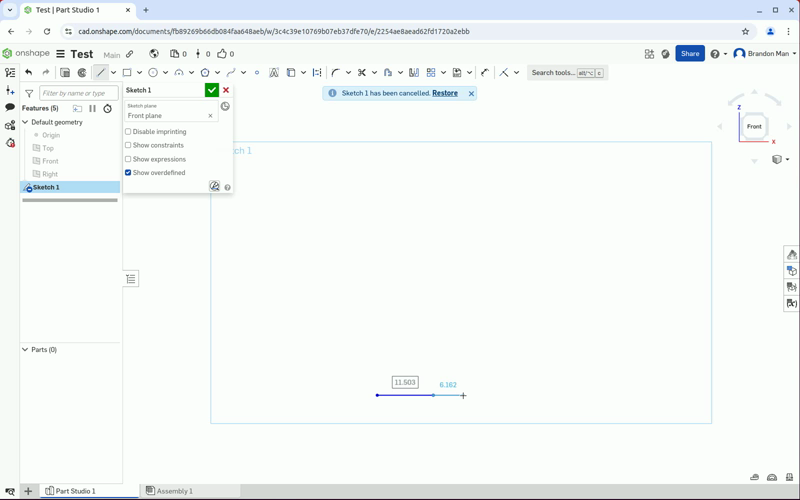
mouse_move(433, 339)
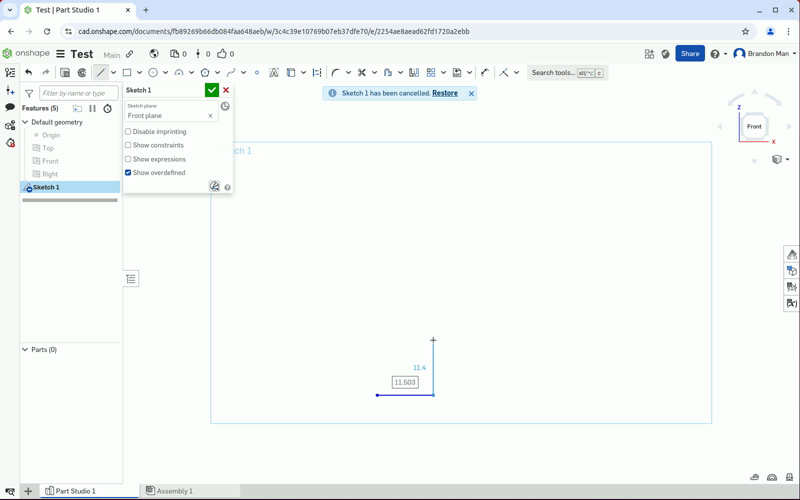
click(433, 339)
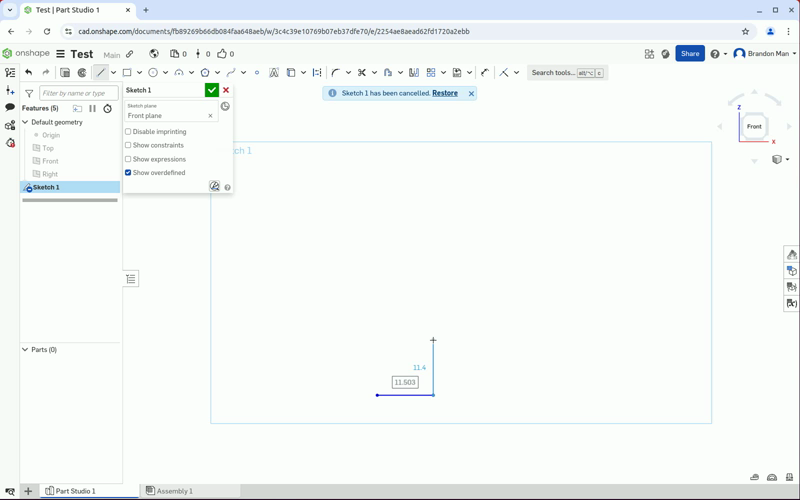
key_up(shift)
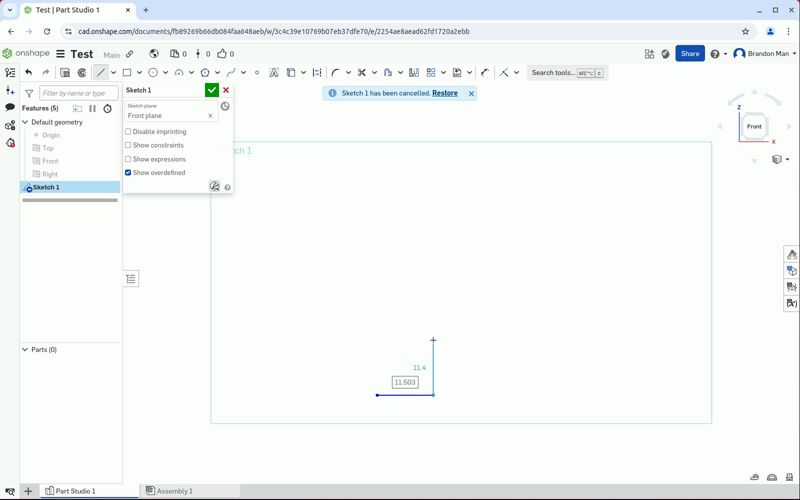
key_down(shift)
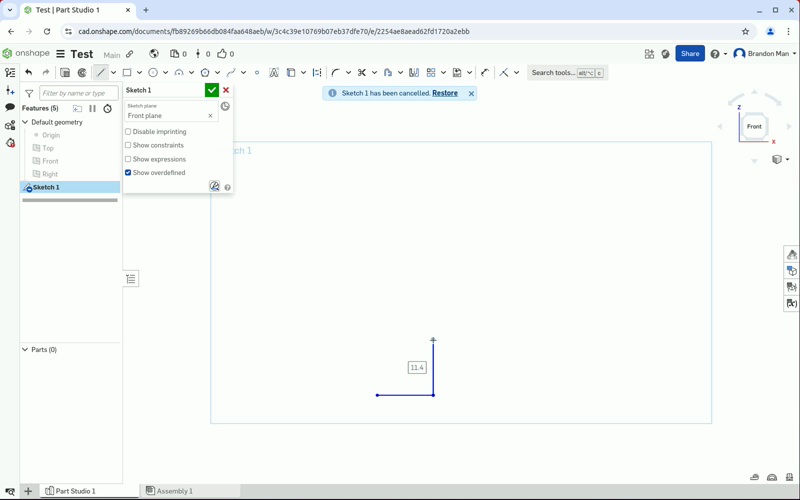
mouse_move(463, 339)
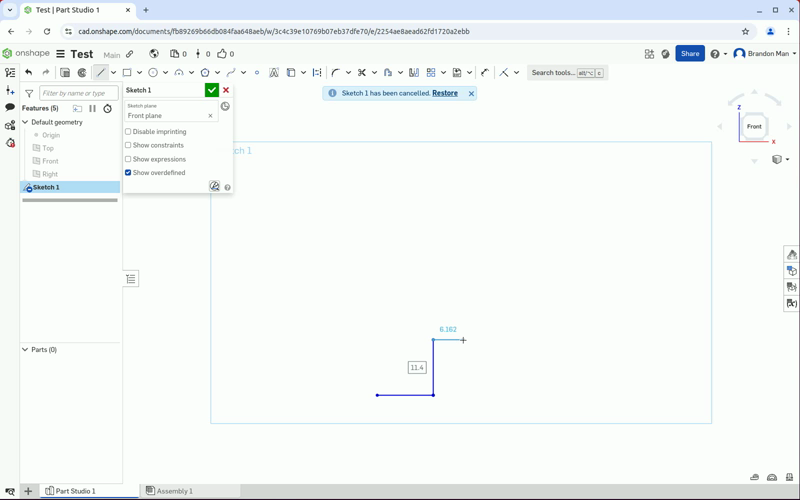
mouse_move(377, 339)
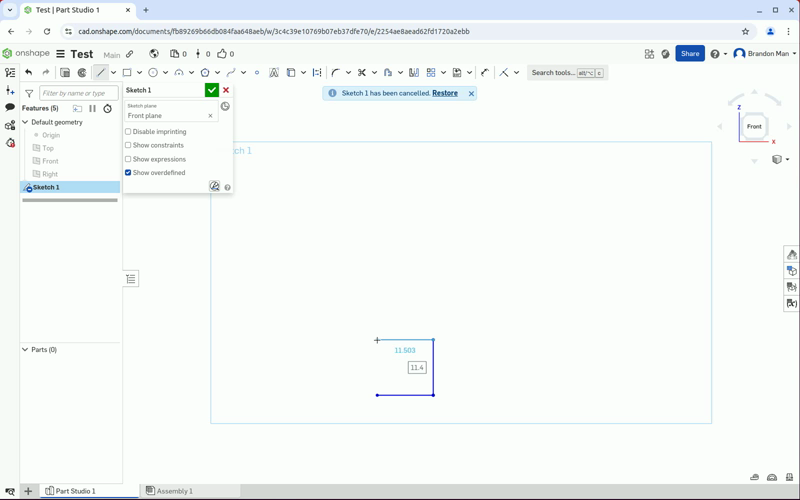
click(377, 339)
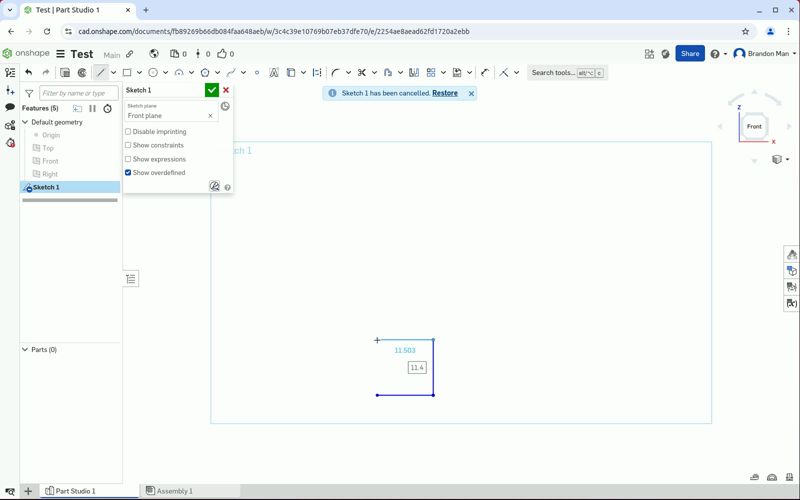
key_up(shift)
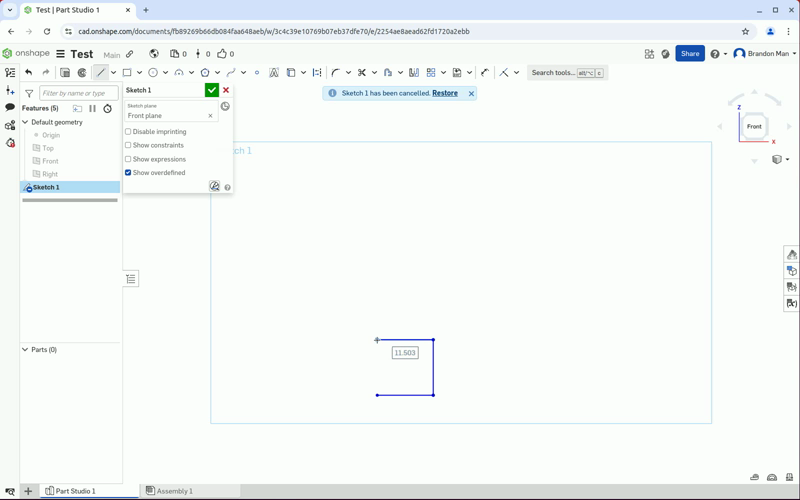
mouse_move(407, 339)
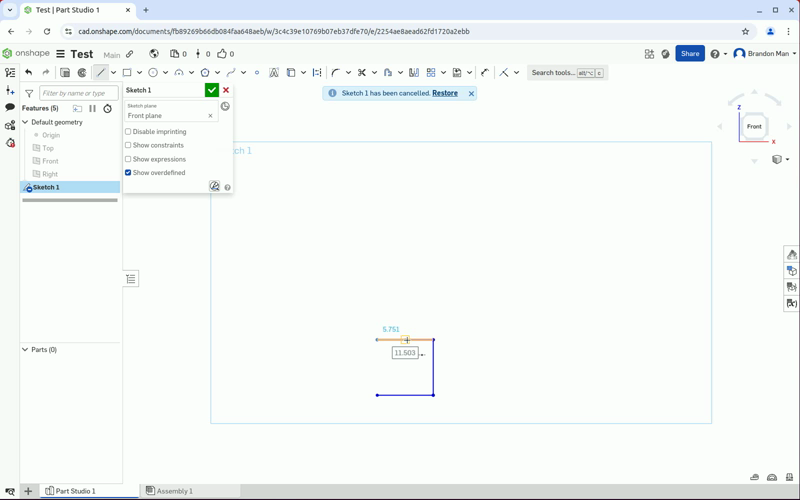
key_down(shift)
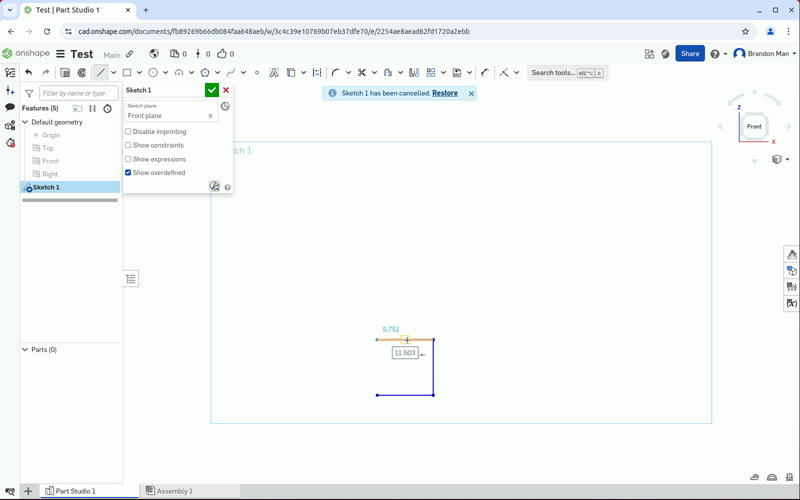
mouse_move(377, 395)
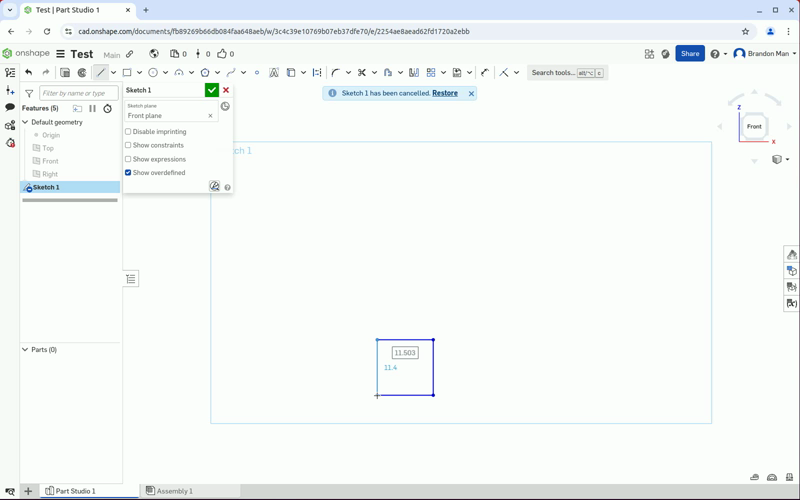
key_up(shift)
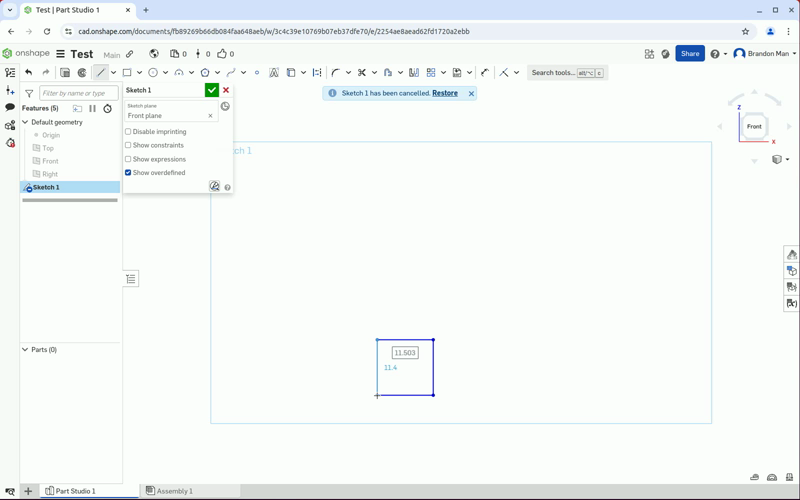
click(377, 395)
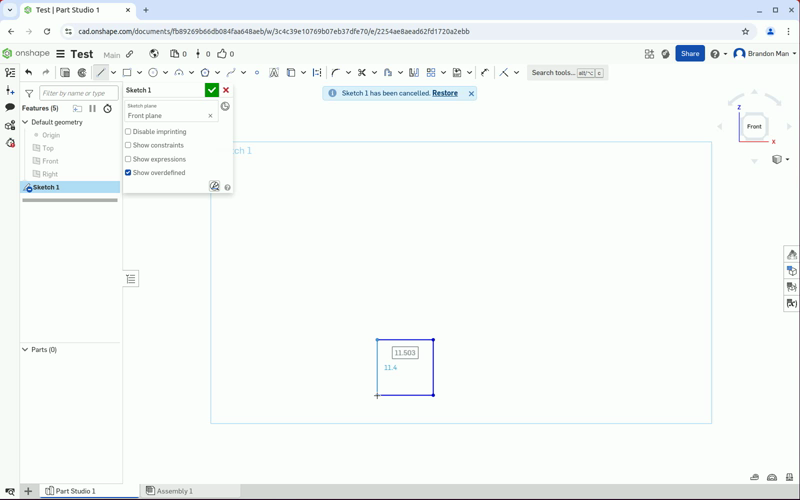
key(esc)
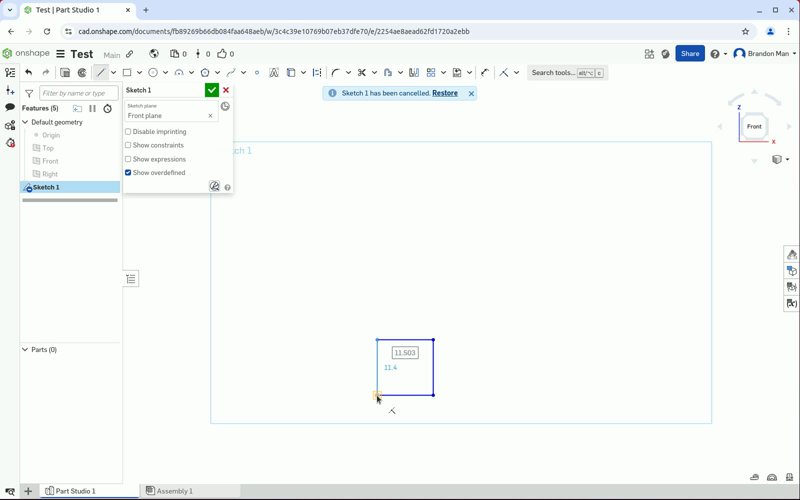
mouse_move(425, 366)
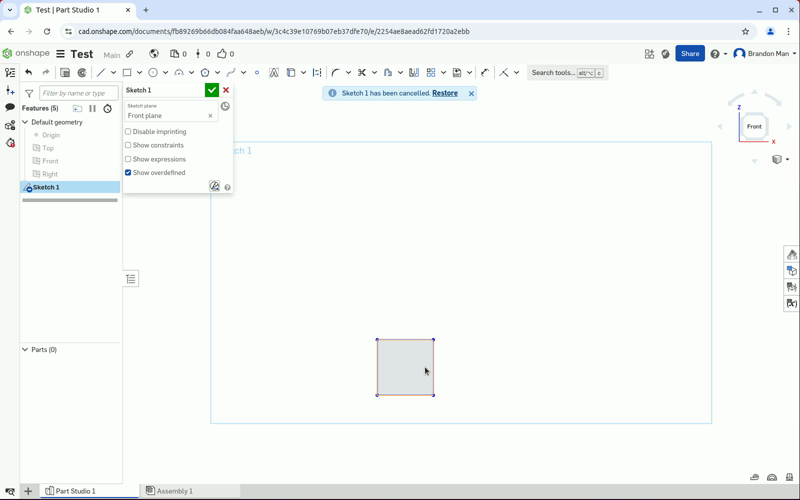
click(425, 366)
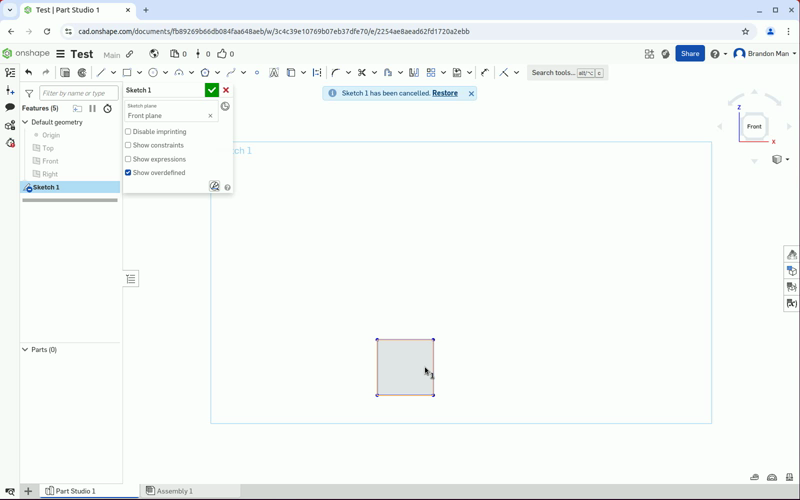
mouse_move(73, 352)
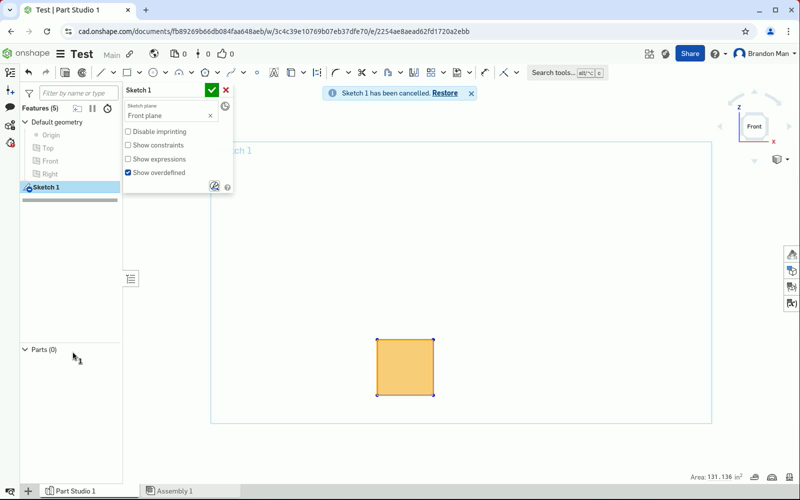
key(shift+y)
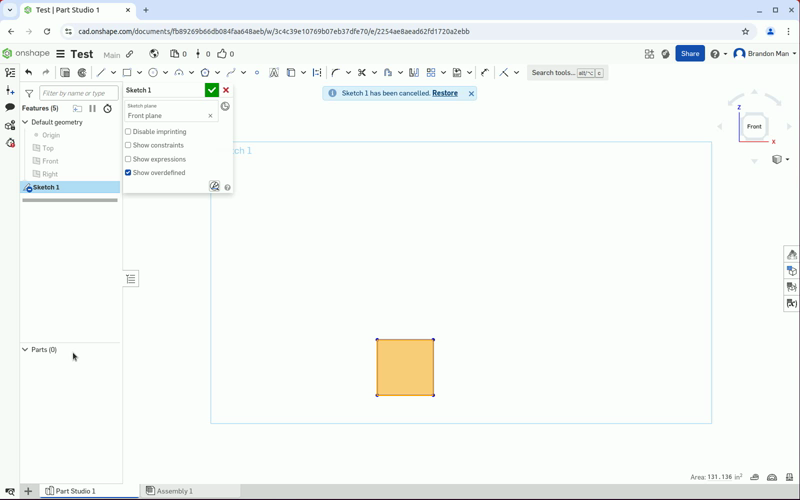
key(shift+e)
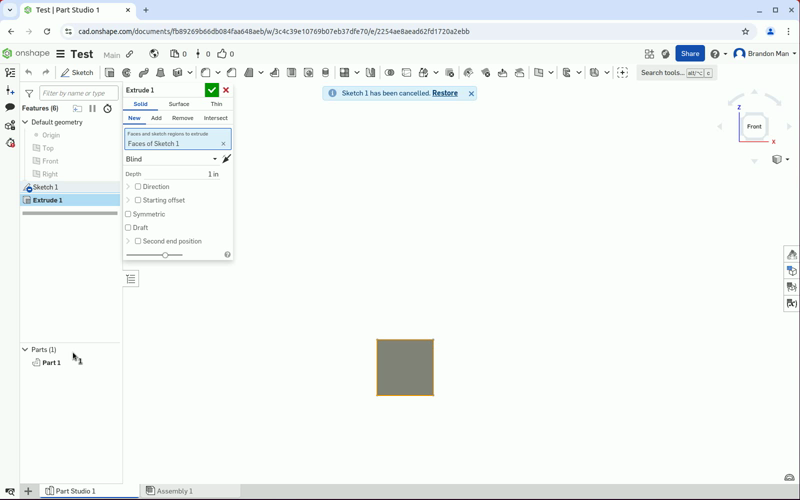
mouse_move(143, 106)
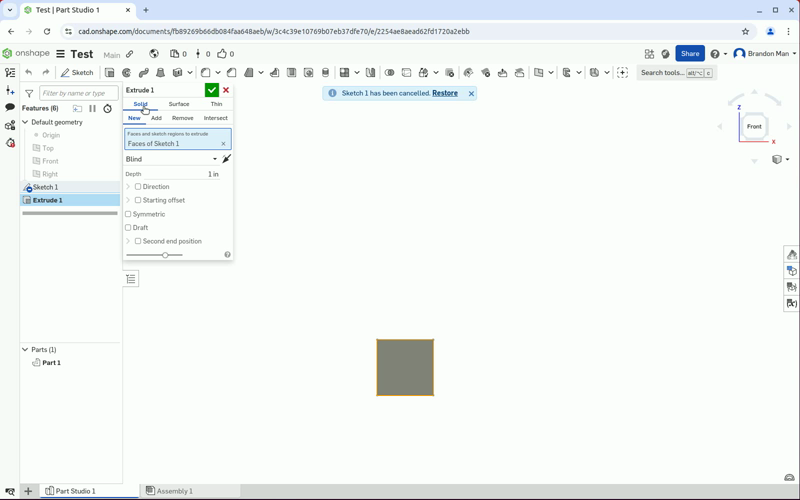
click(143, 106)
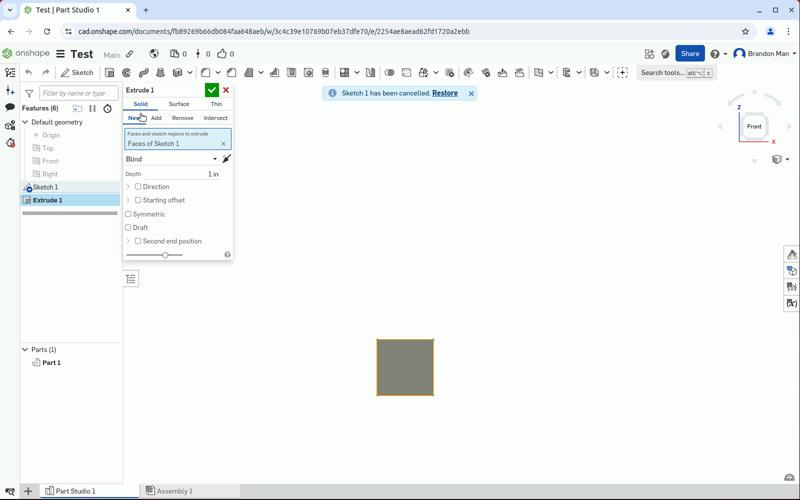
mouse_move(137, 120)
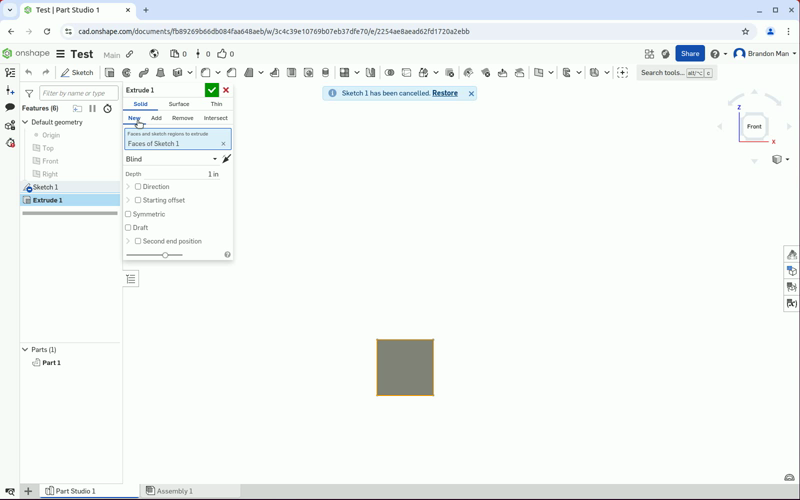
click(137, 120)
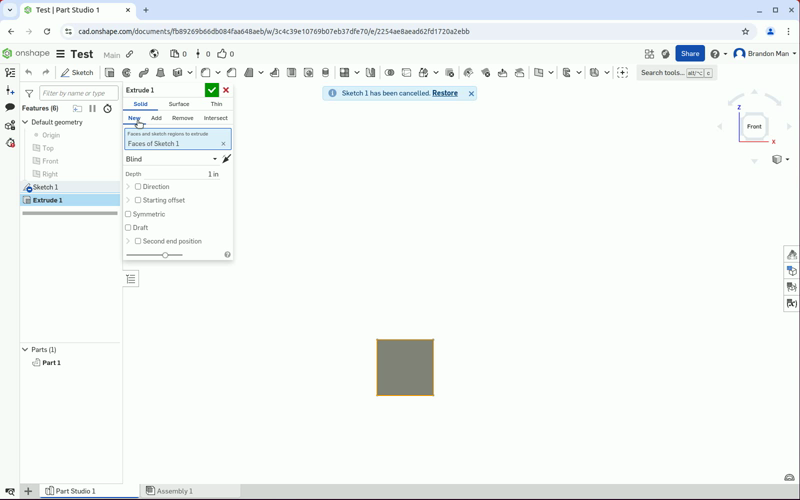
key(tab, 4)
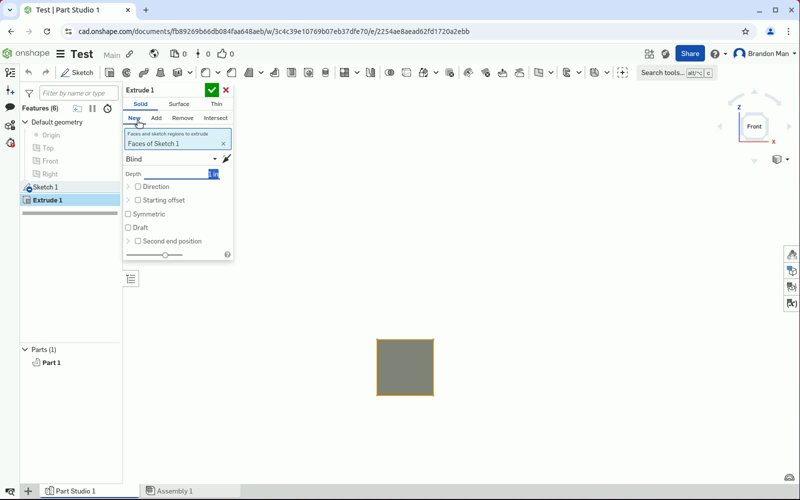
text(1.685)
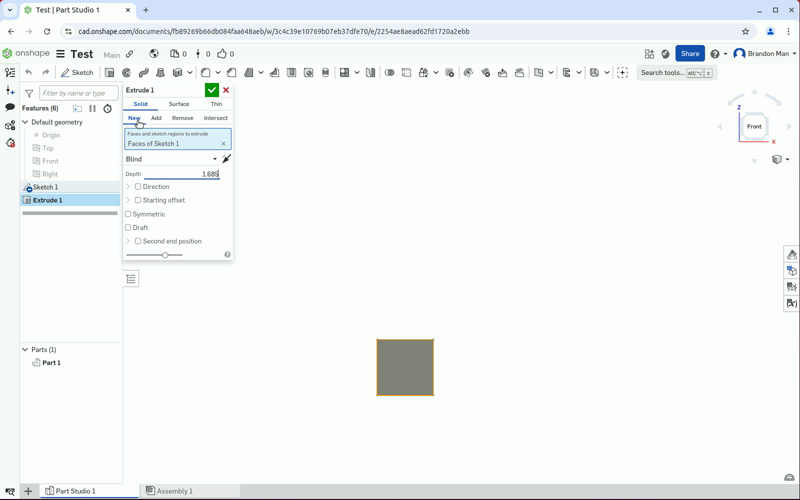
key(enter)
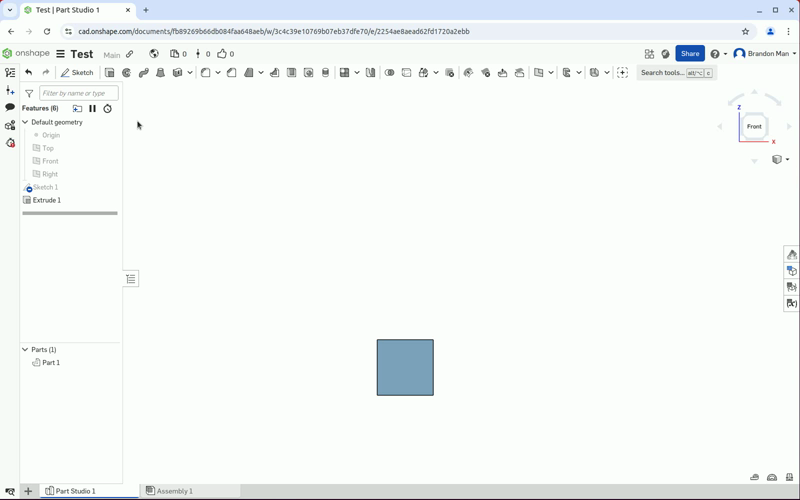
key(shift+h)
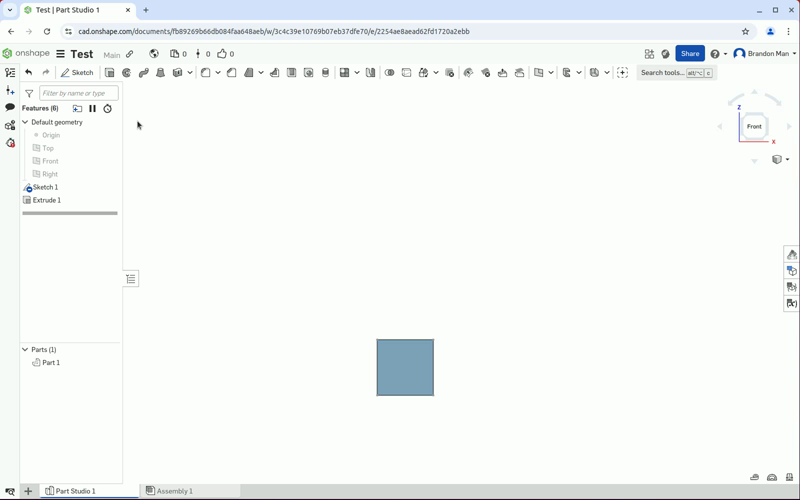
key(shift+h)
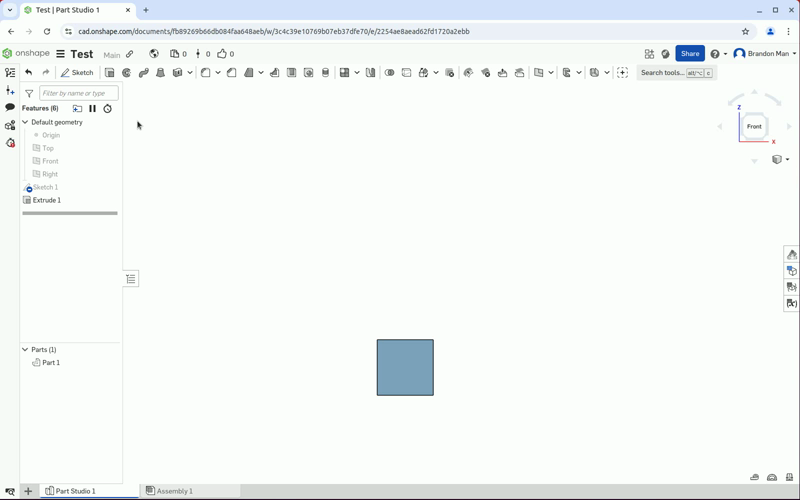
mouse_move(73, 189)
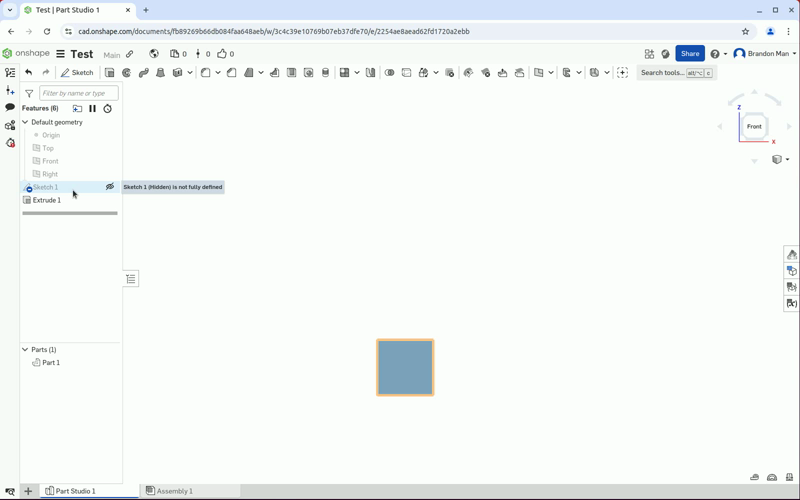
click(73, 189)
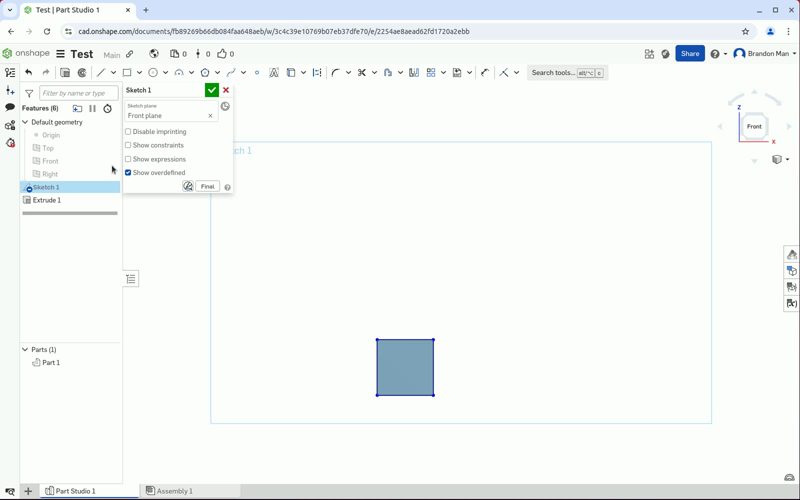
mouse_move(229, 92)
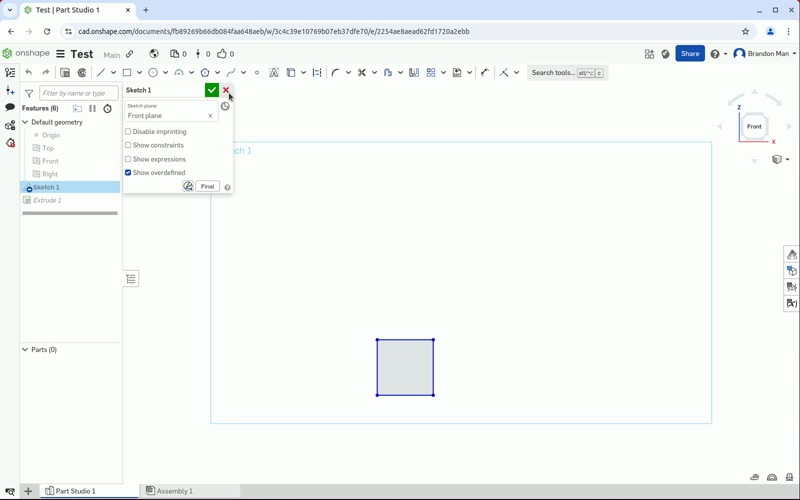
click(229, 92)
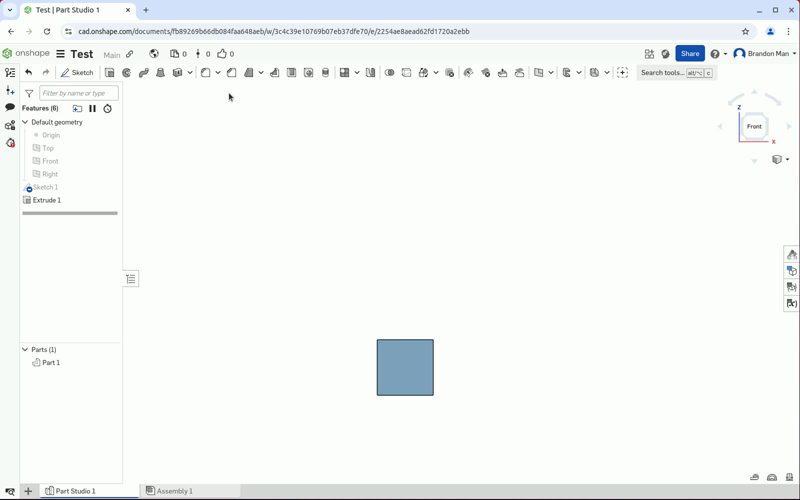
mouse_move(541, 75)
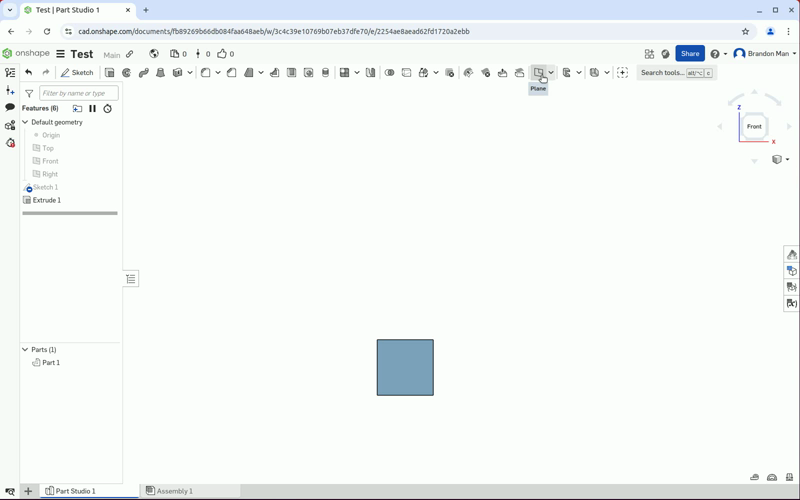
click(541, 75)
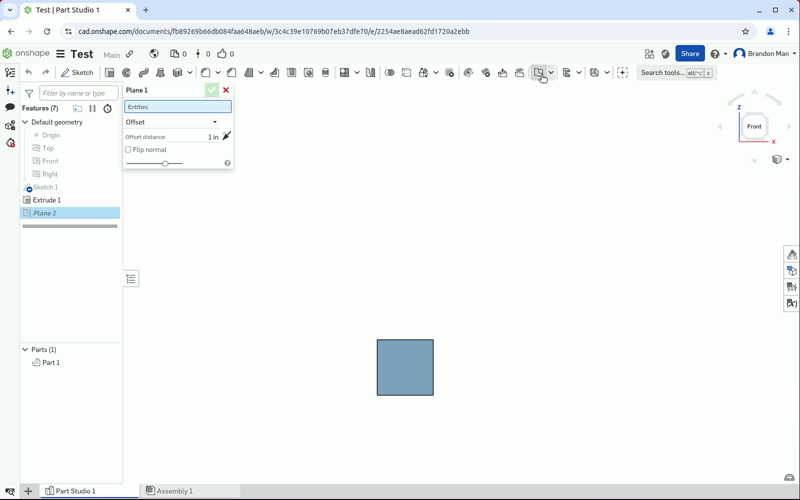
mouse_move(73, 163)
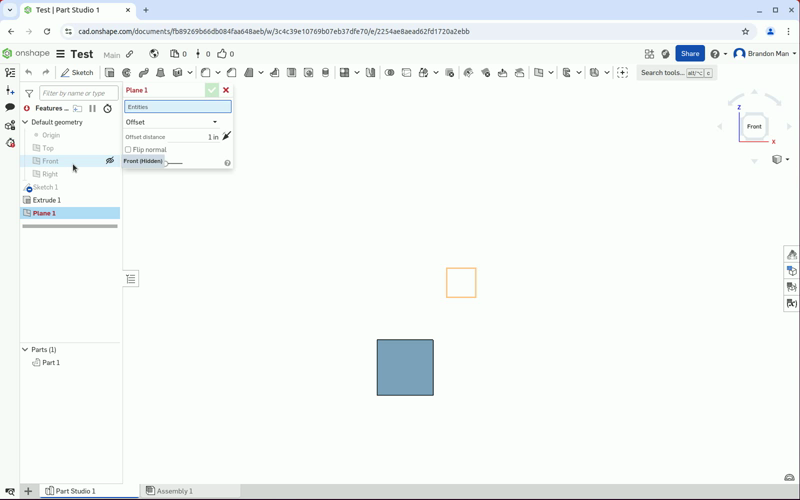
click(73, 163)
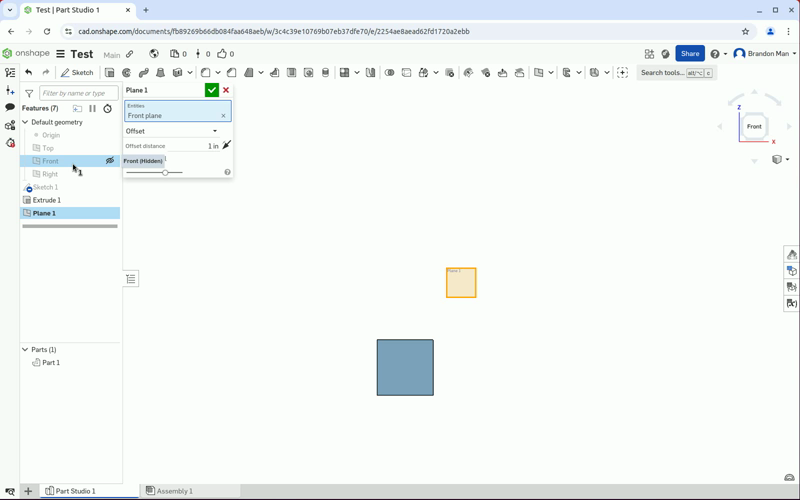
key(tab, 2)
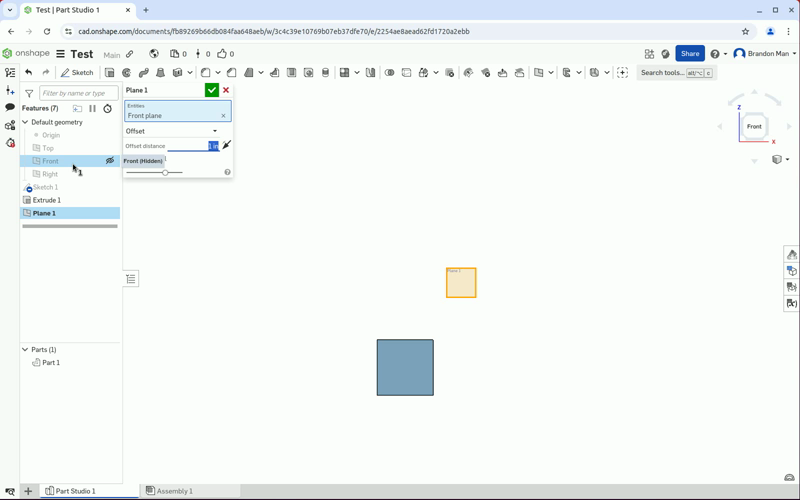
text(1.695)
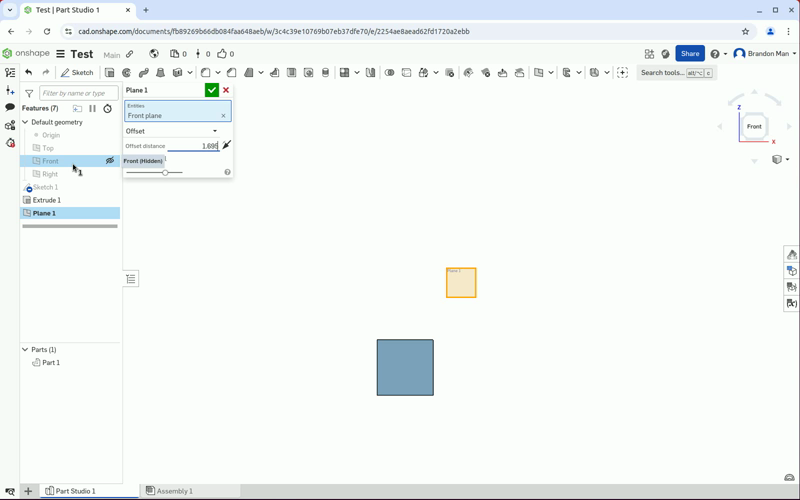
key(enter, 2)
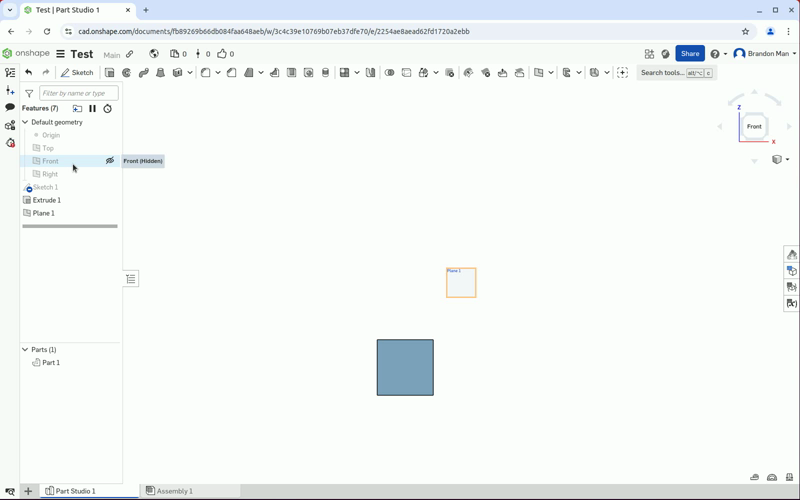
key(shift+s)
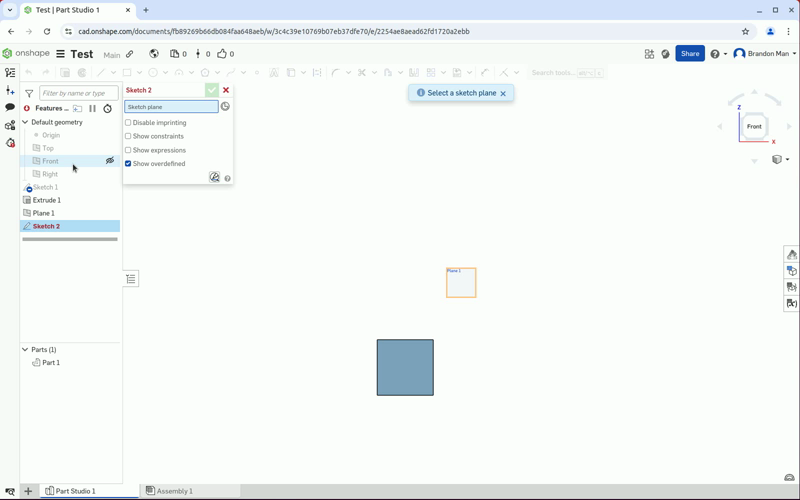
mouse_move(73, 215)
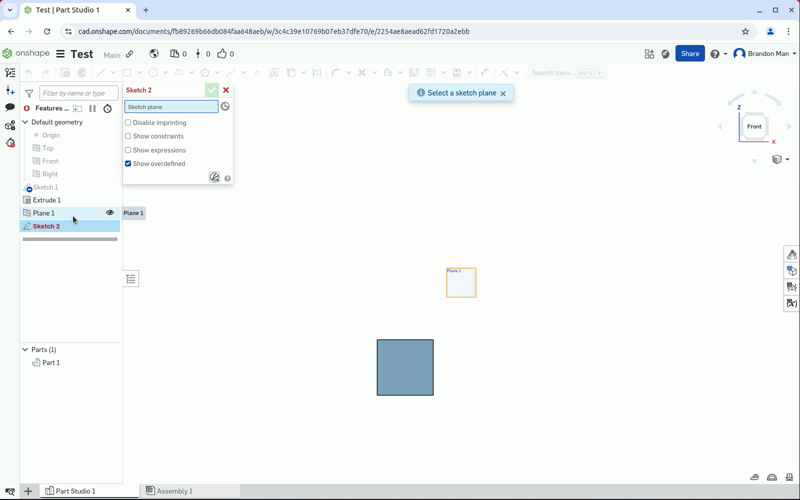
click(73, 215)
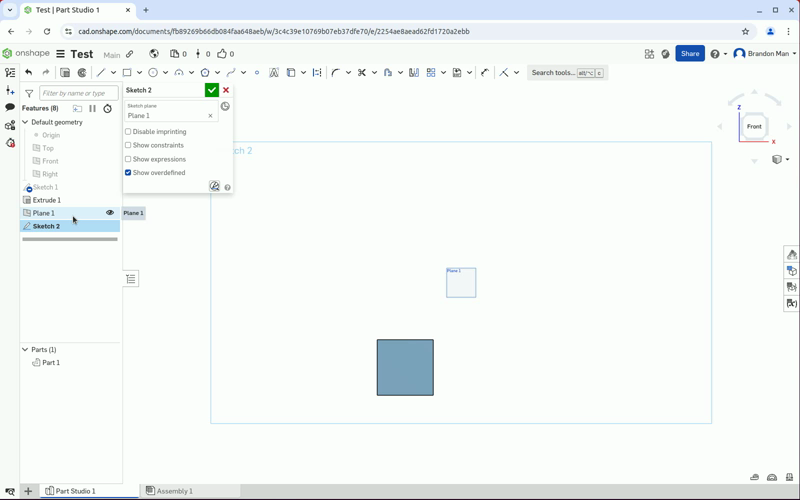
mouse_move(73, 352)
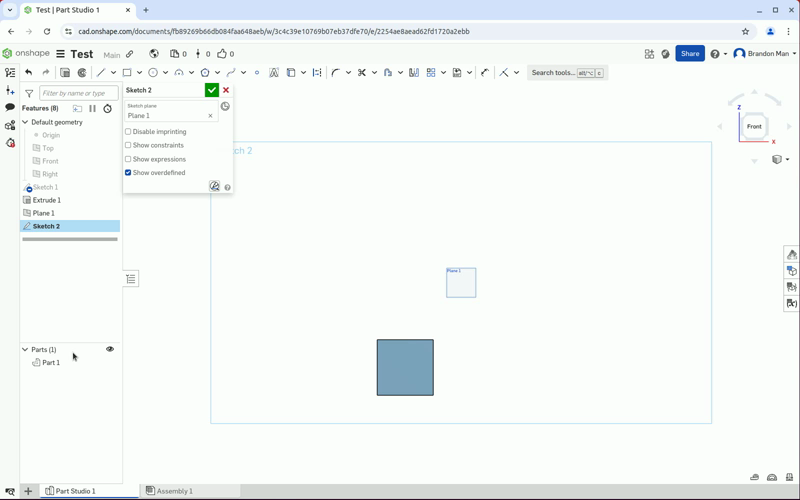
key(y)
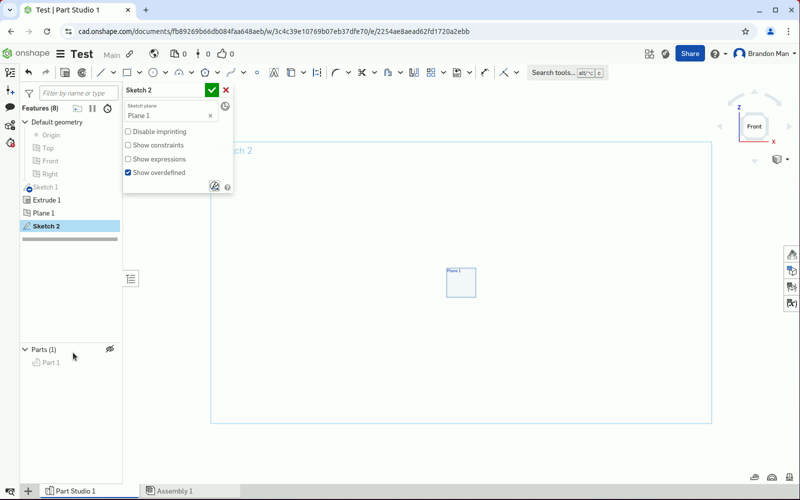
key(l)
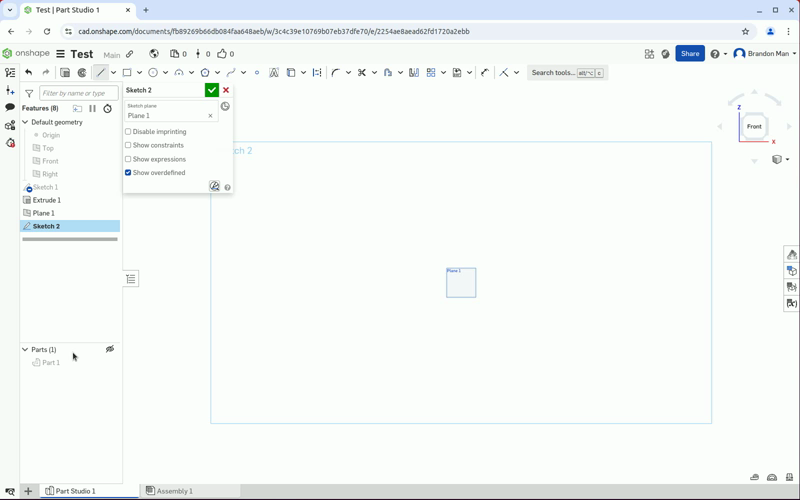
key_down(shift)
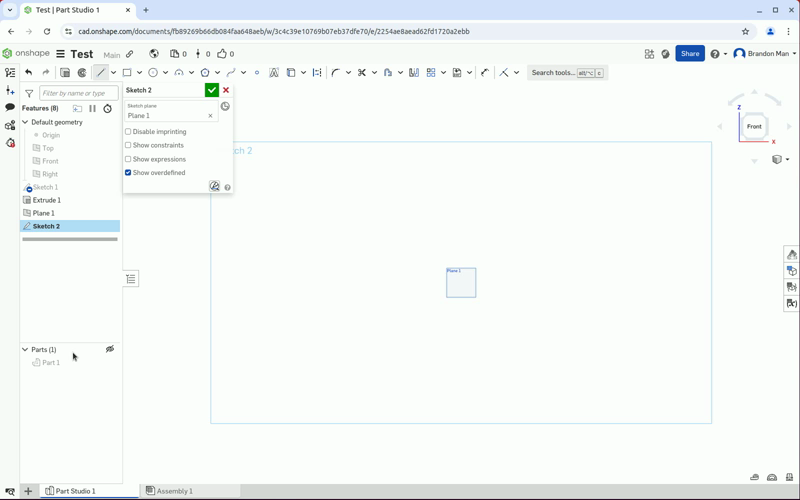
mouse_move(377, 348)
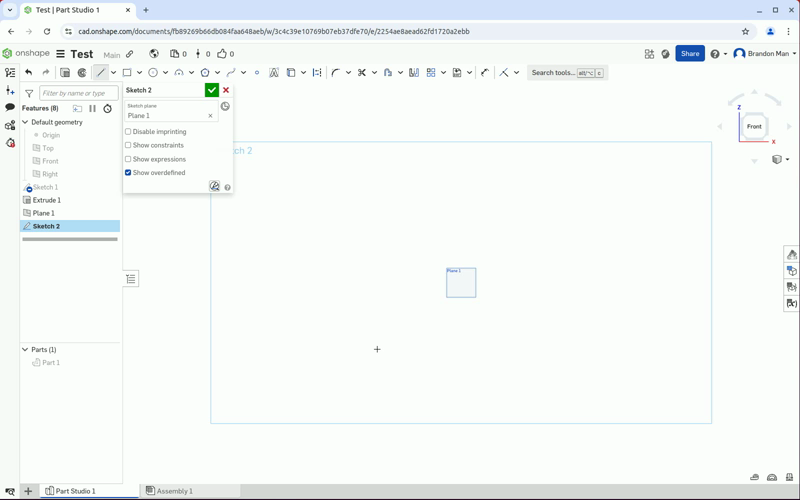
click(377, 348)
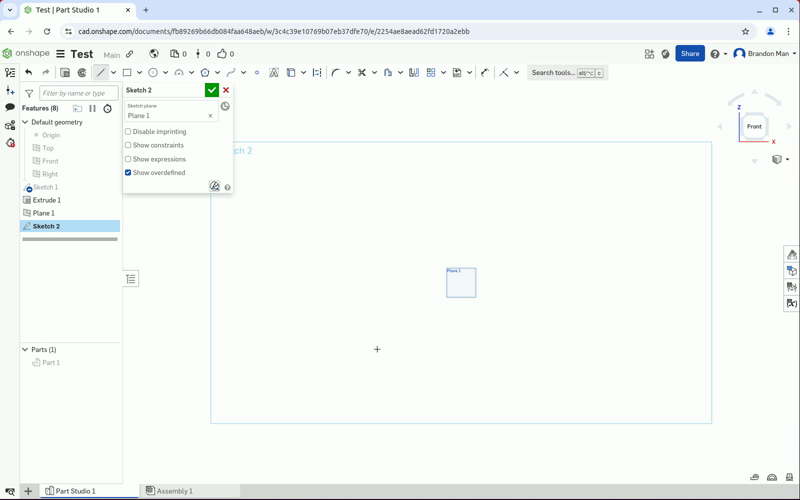
key_up(shift)
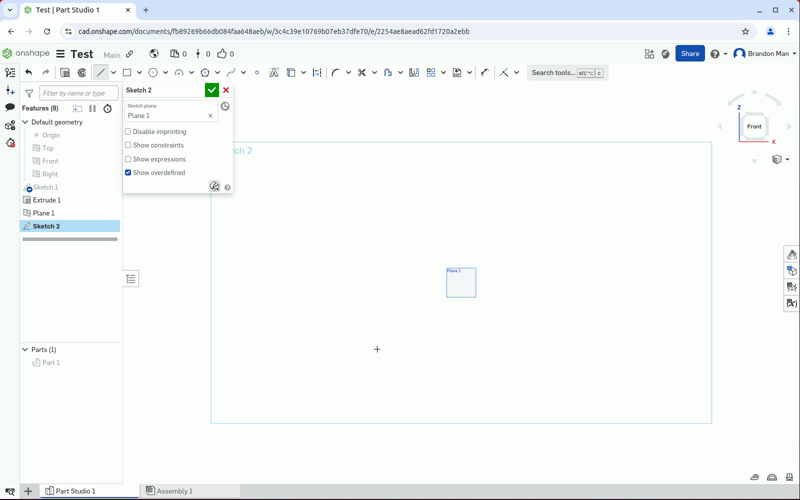
key_down(shift)
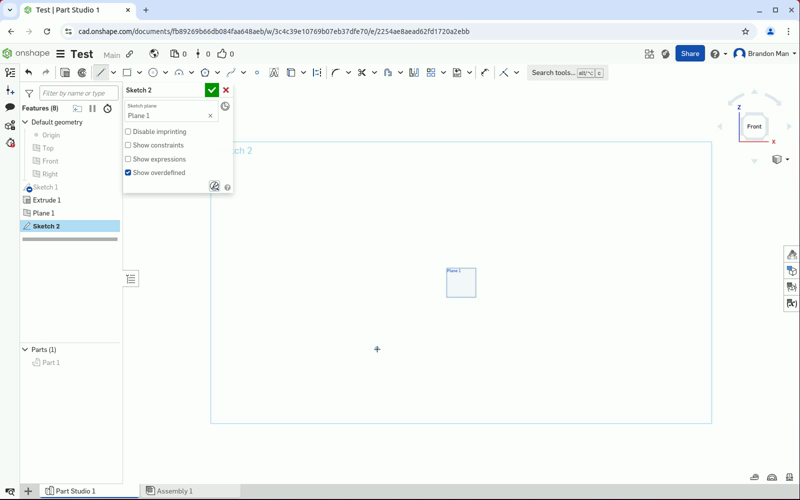
mouse_move(407, 348)
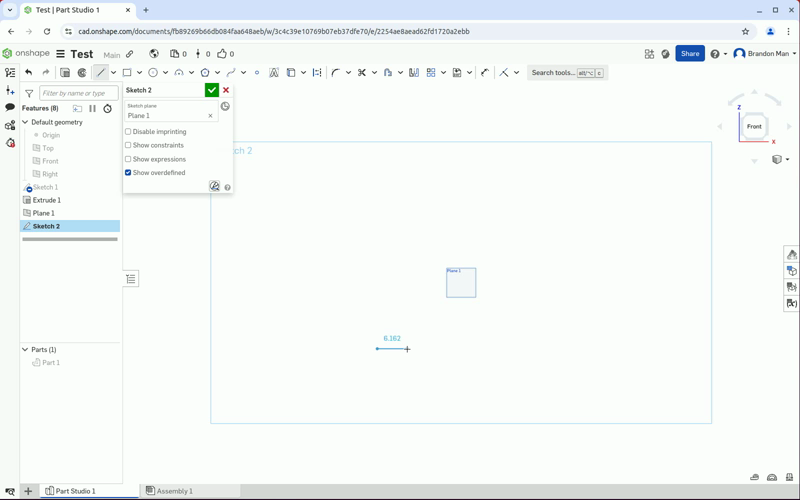
mouse_move(425, 348)
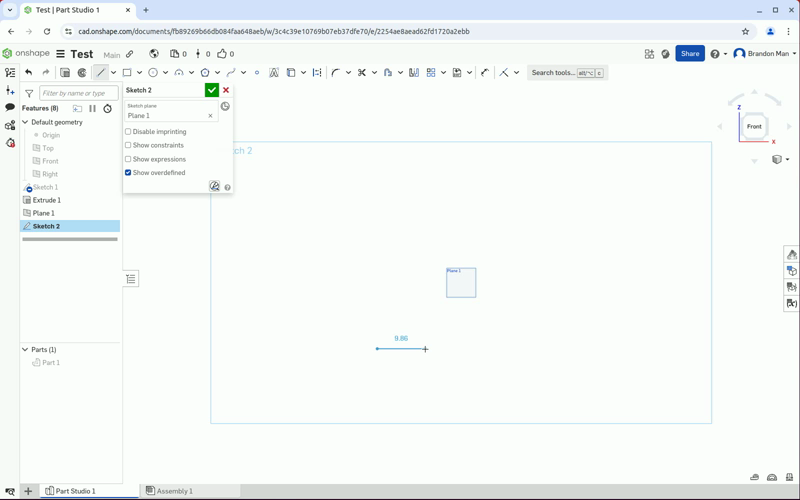
click(425, 348)
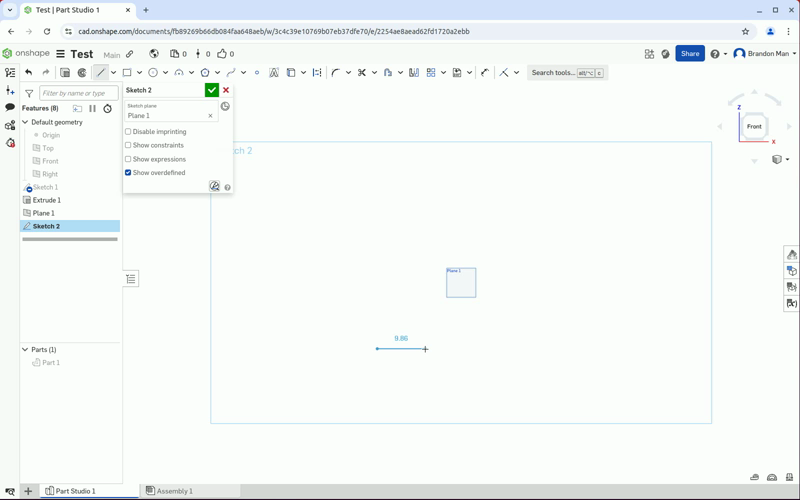
key_up(shift)
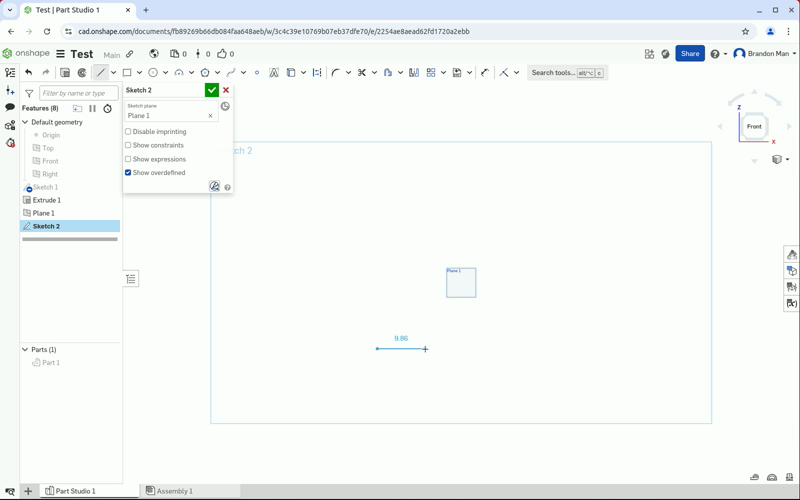
key_down(shift)
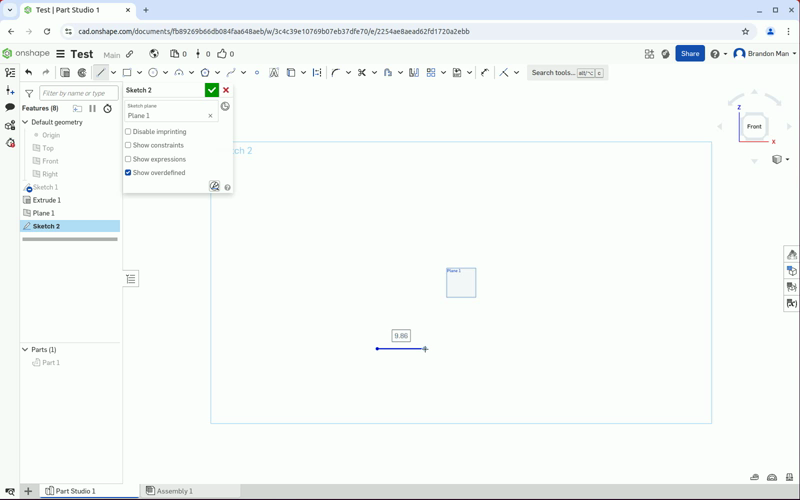
mouse_move(455, 348)
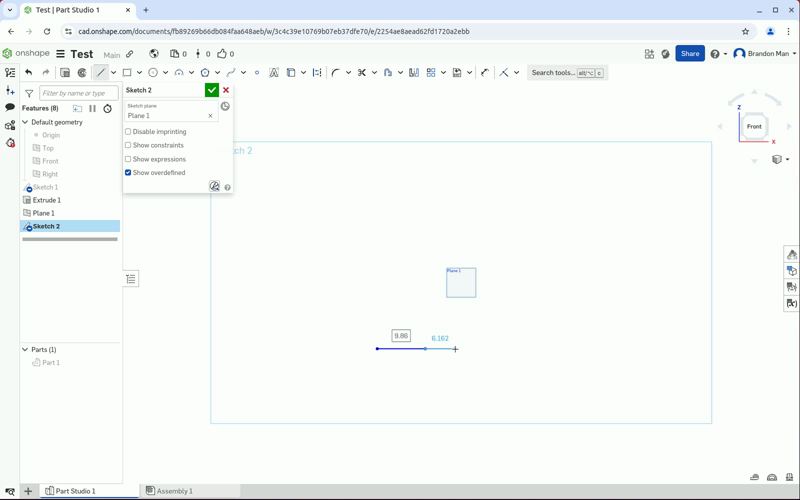
mouse_move(425, 340)
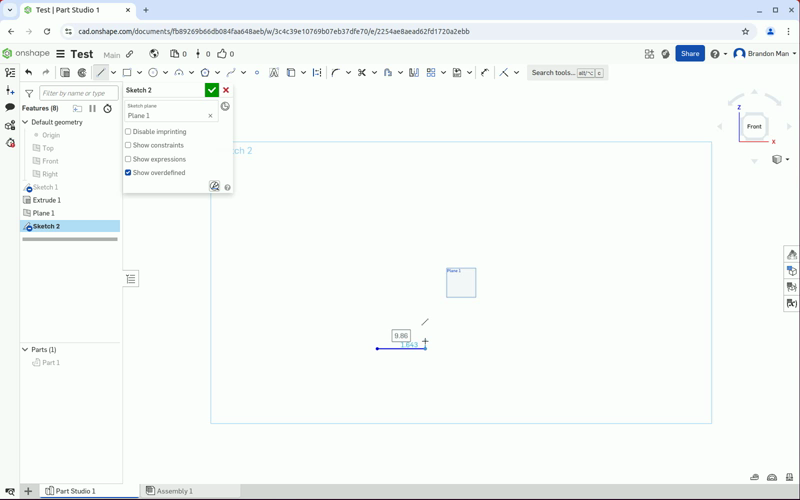
click(425, 340)
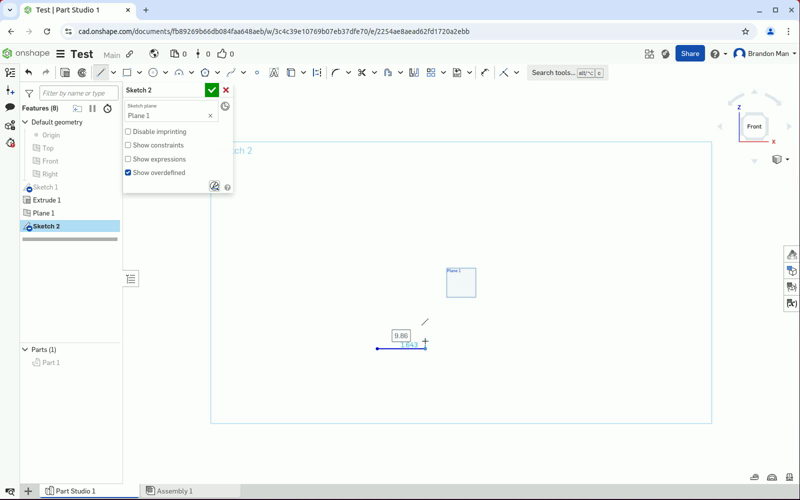
key_up(shift)
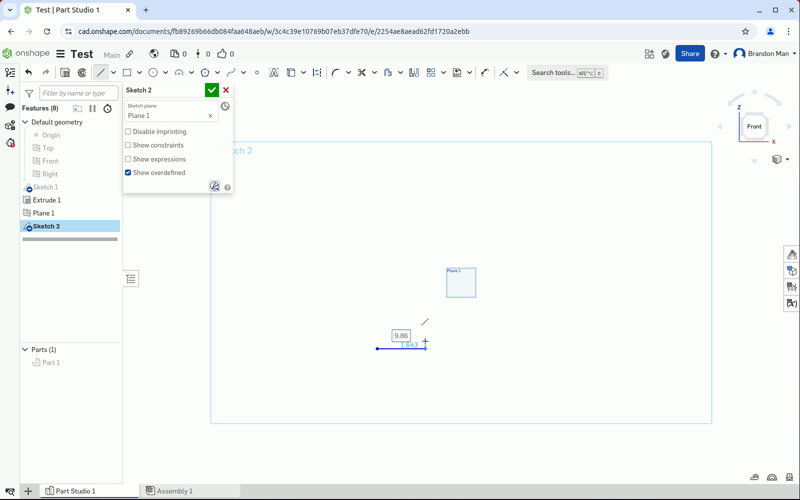
key_down(shift)
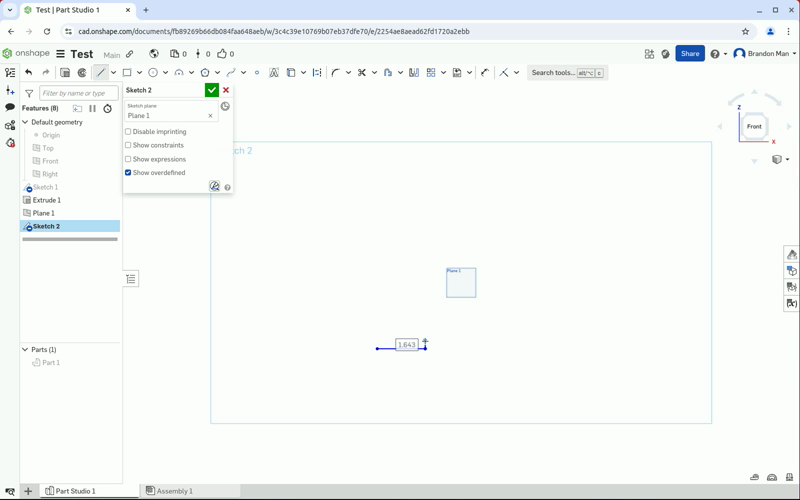
mouse_move(455, 340)
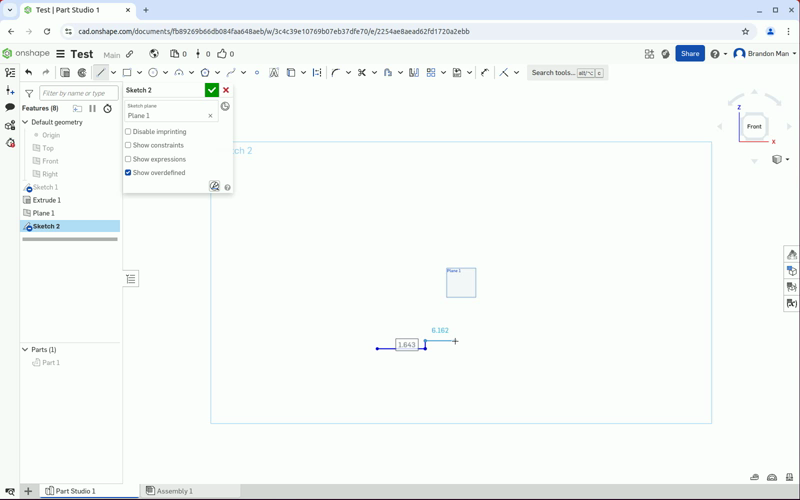
mouse_move(377, 340)
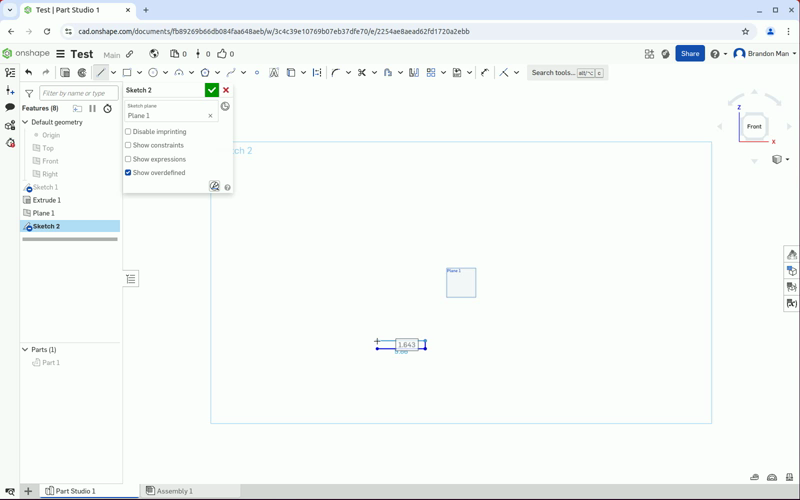
click(377, 340)
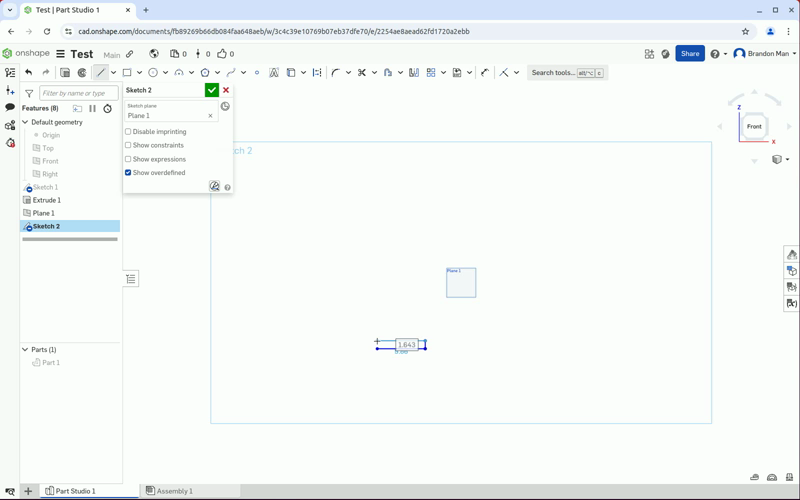
key_up(shift)
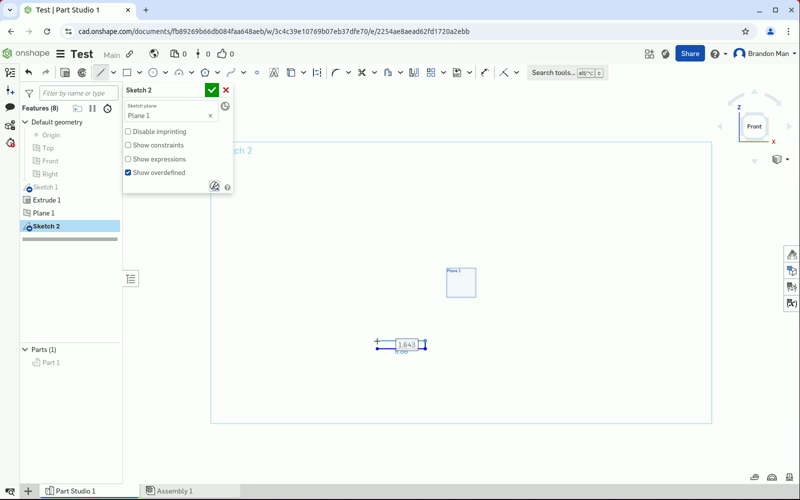
mouse_move(407, 340)
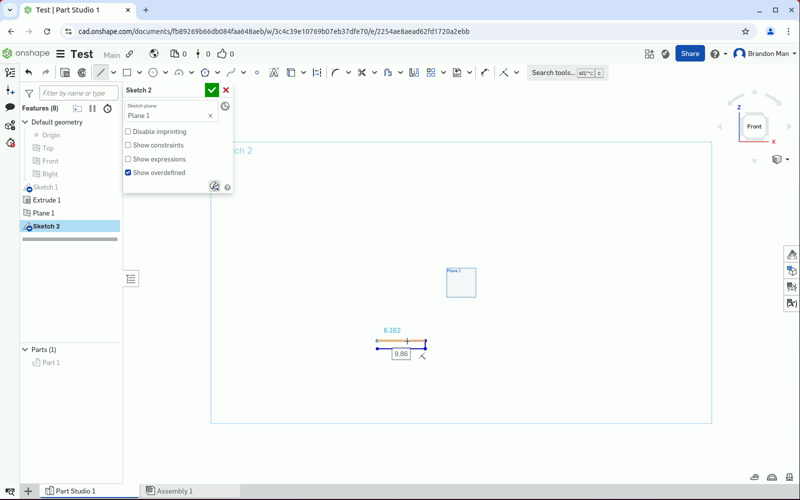
key_down(shift)
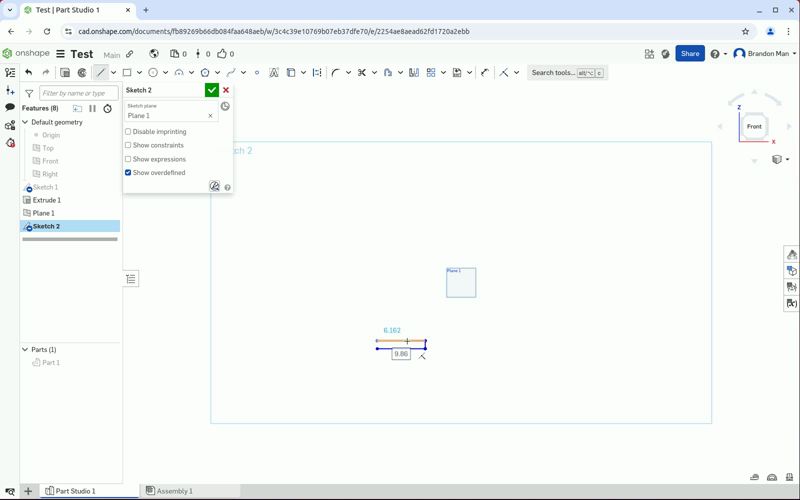
mouse_move(377, 348)
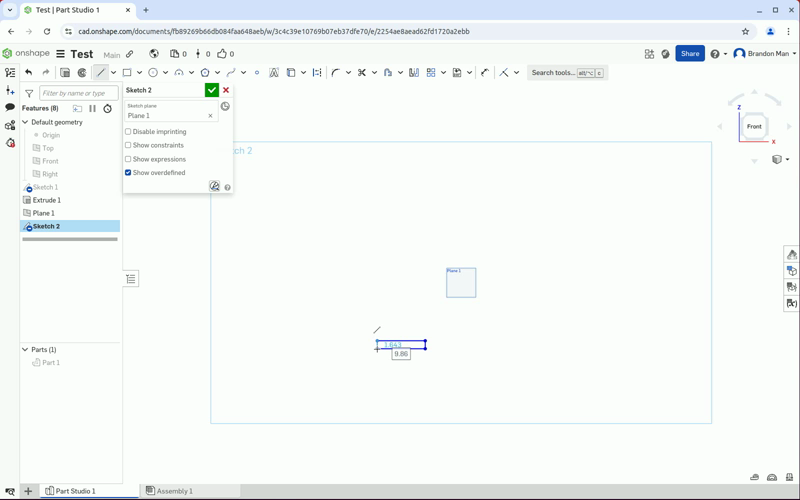
key_up(shift)
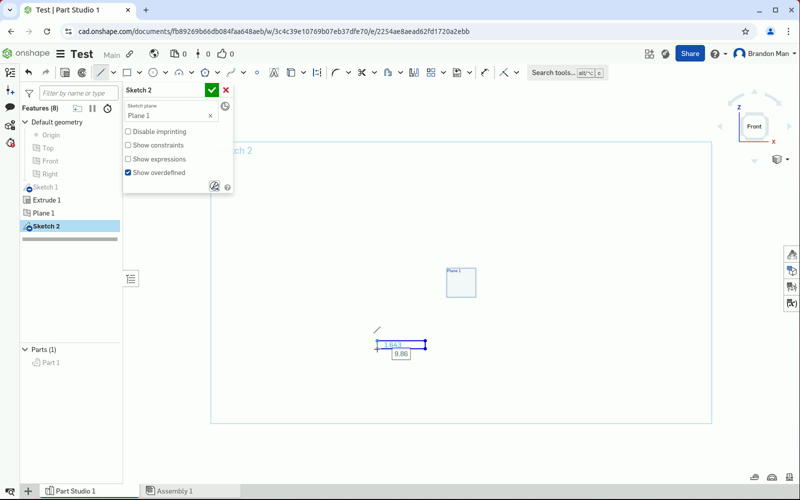
click(377, 348)
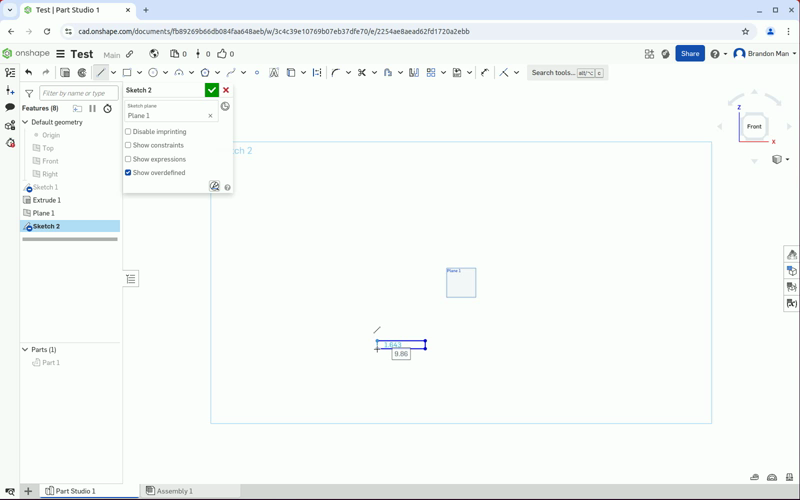
key(esc)
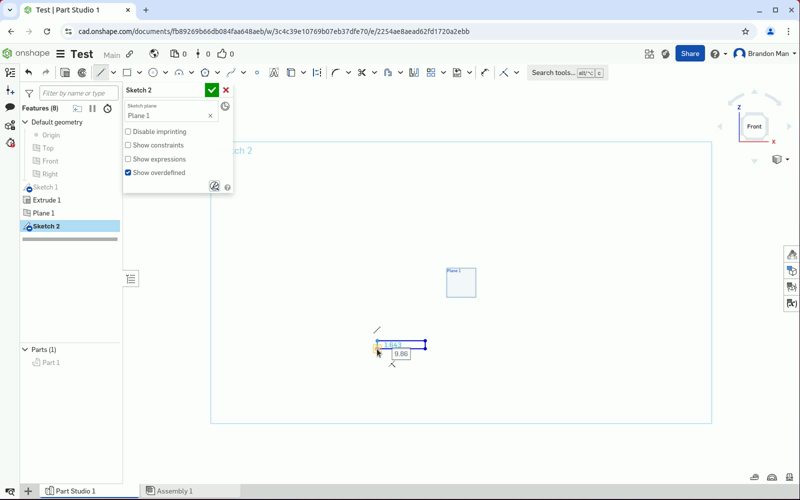
mouse_move(396, 344)
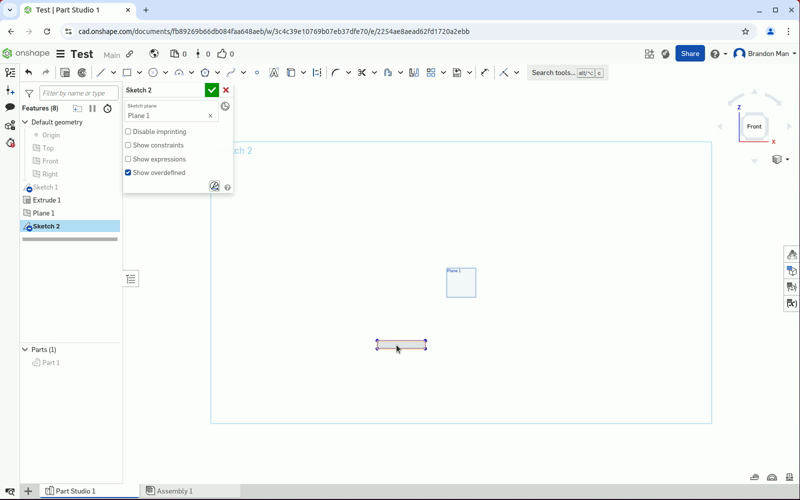
scroll(6)
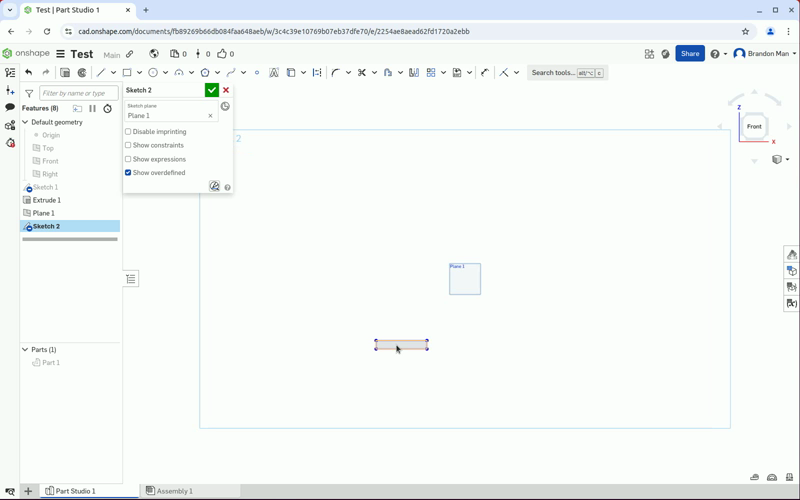
scroll(6)
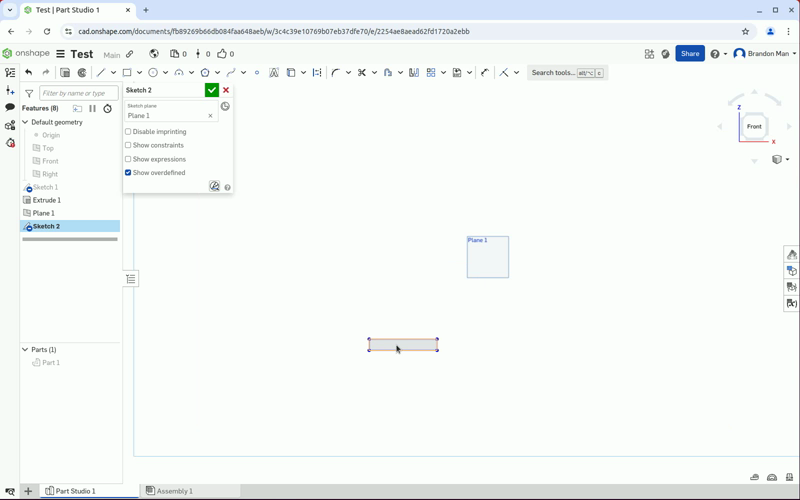
scroll(6)
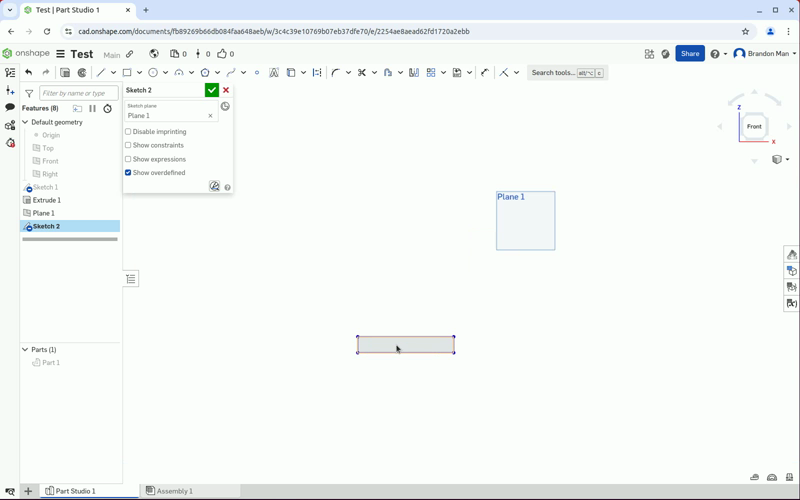
scroll(6)
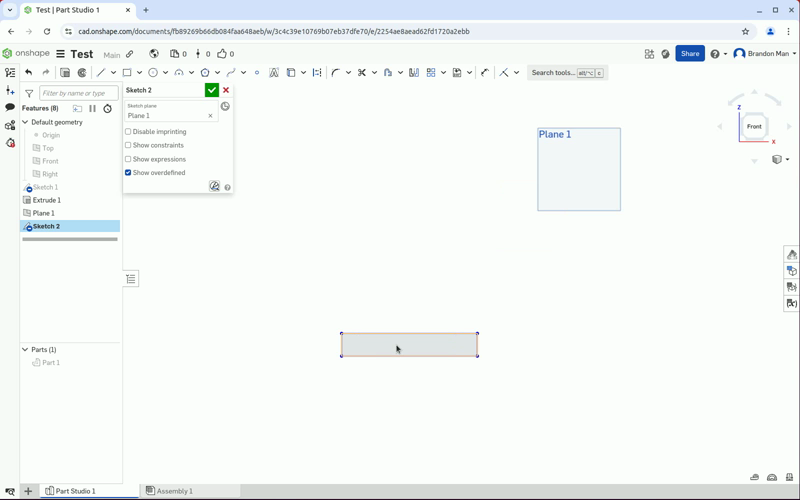
scroll(6)
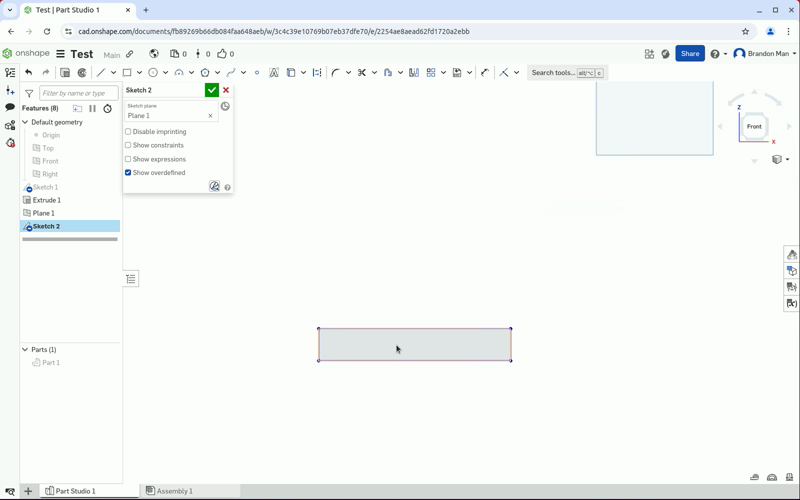
scroll(6)
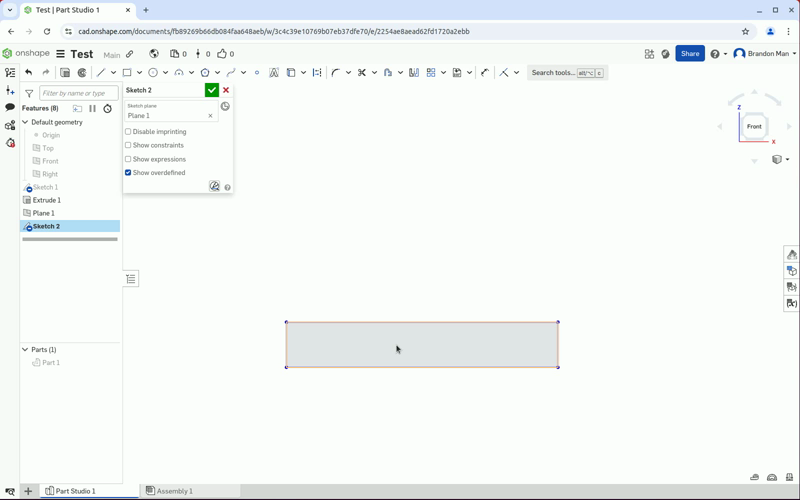
scroll(6)
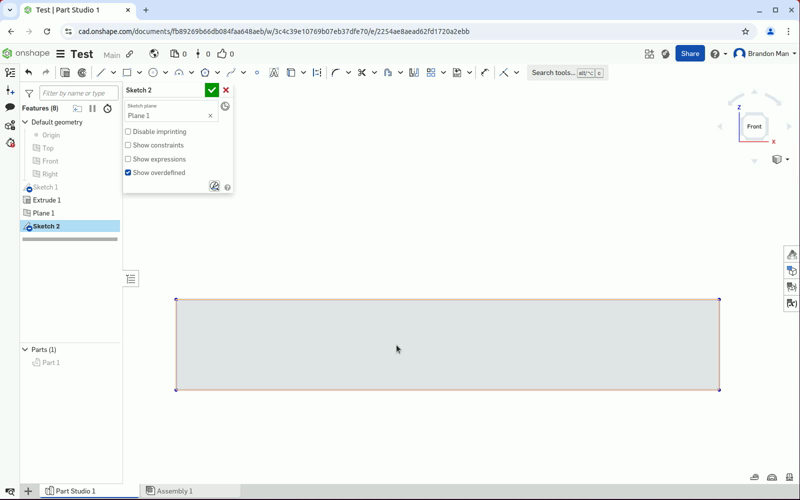
click(396, 344)
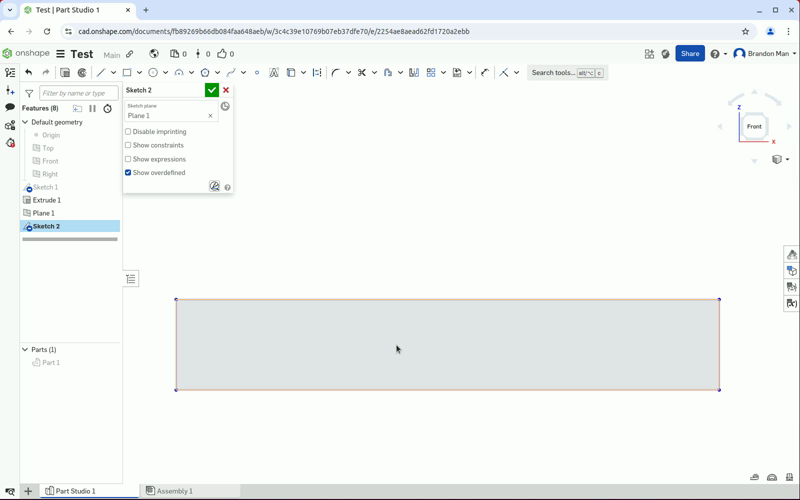
scroll(-6)
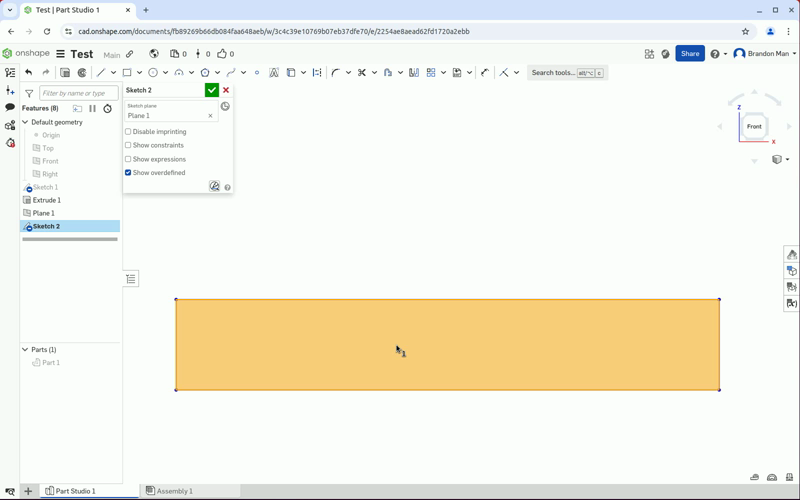
scroll(-6)
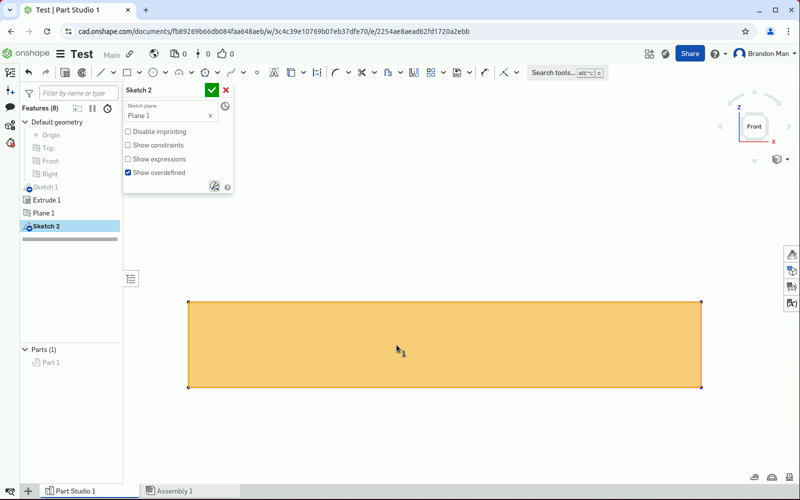
scroll(-6)
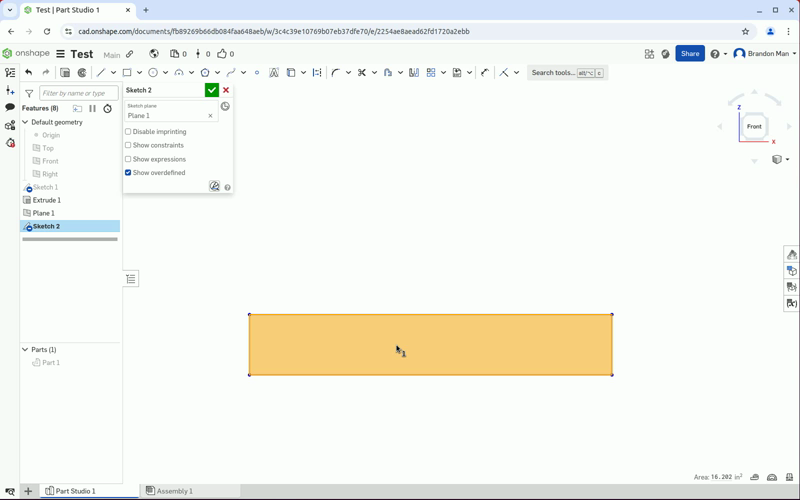
scroll(-6)
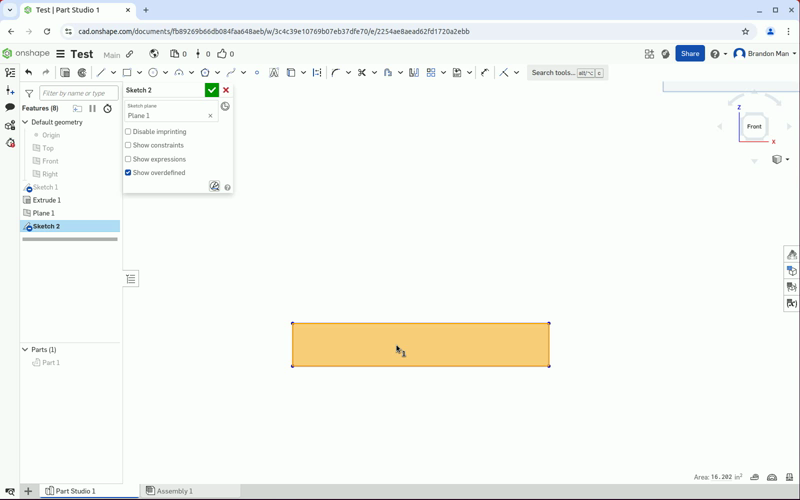
scroll(-6)
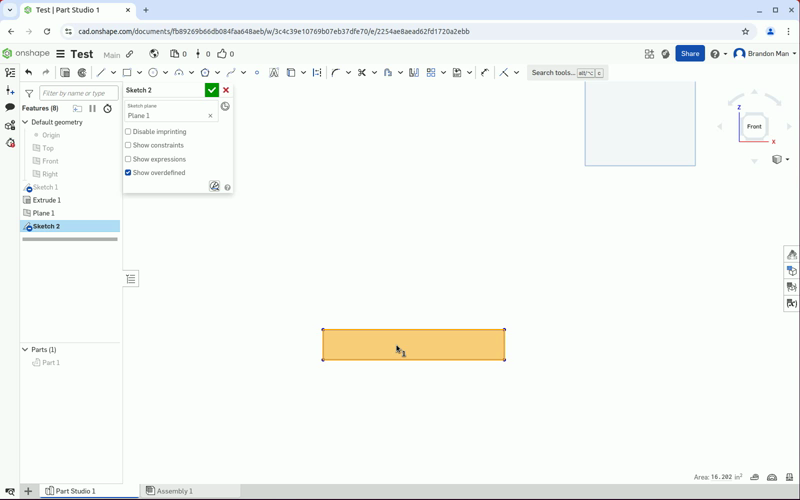
scroll(-6)
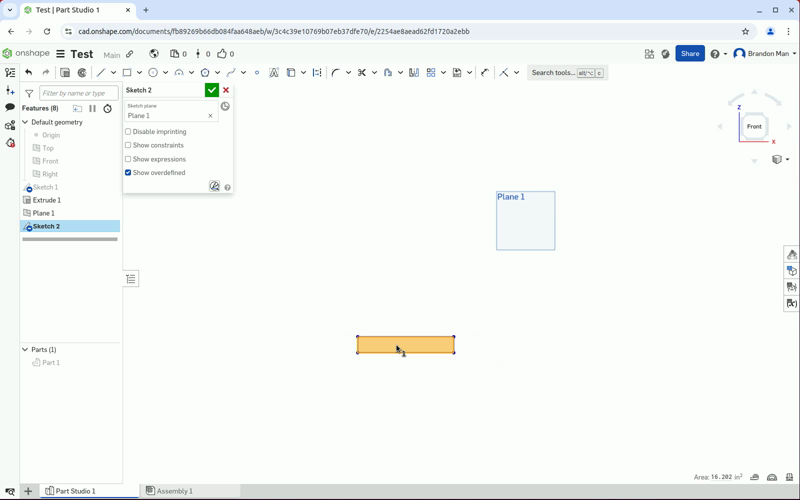
scroll(-6)
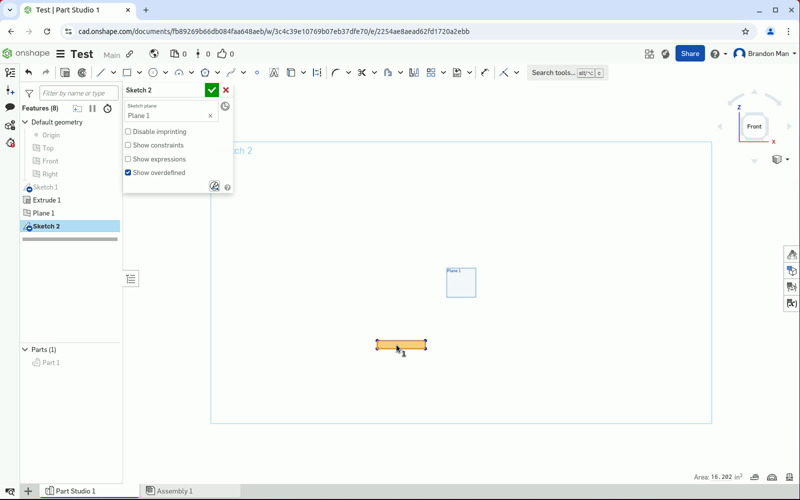
mouse_move(73, 352)
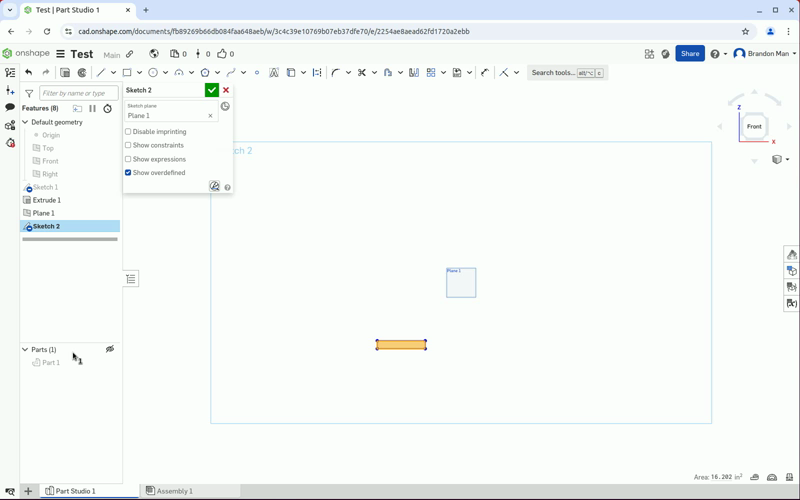
key(shift+y)
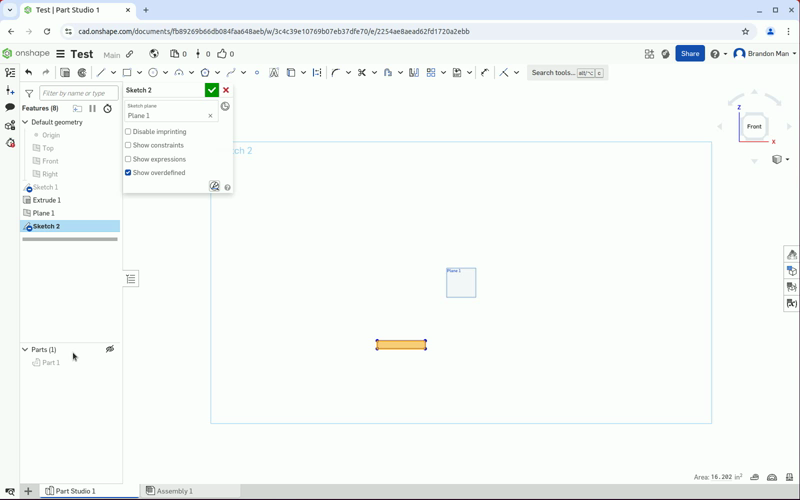
key(shift+e)
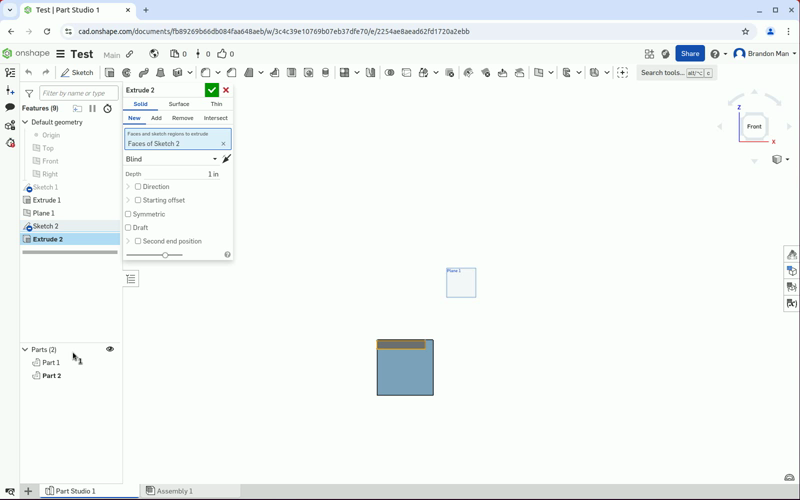
mouse_move(143, 106)
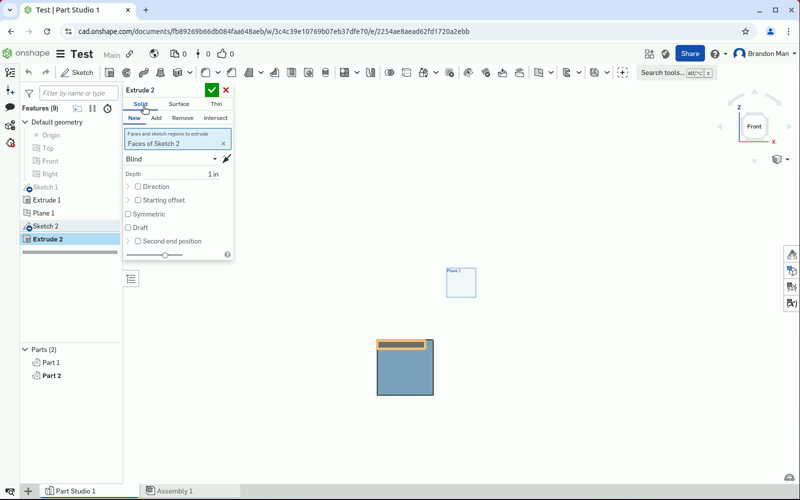
click(143, 106)
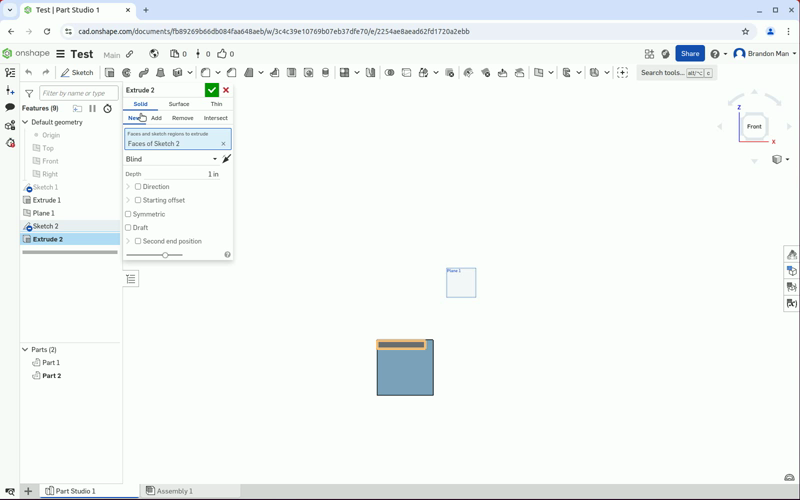
mouse_move(137, 120)
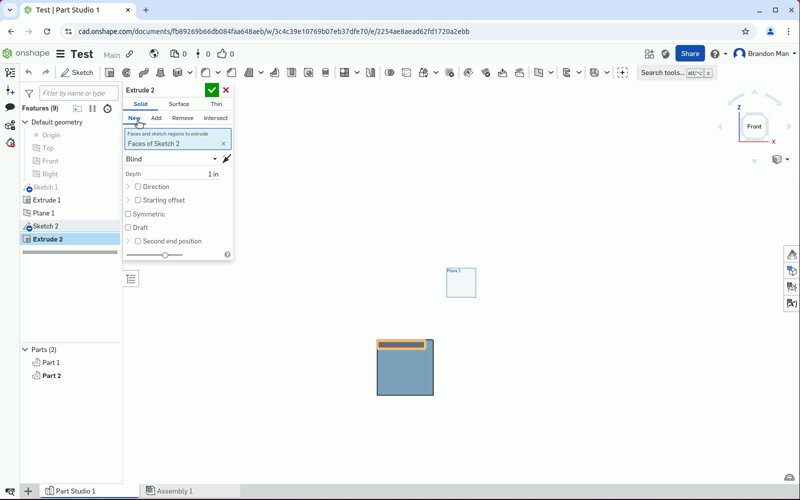
click(137, 120)
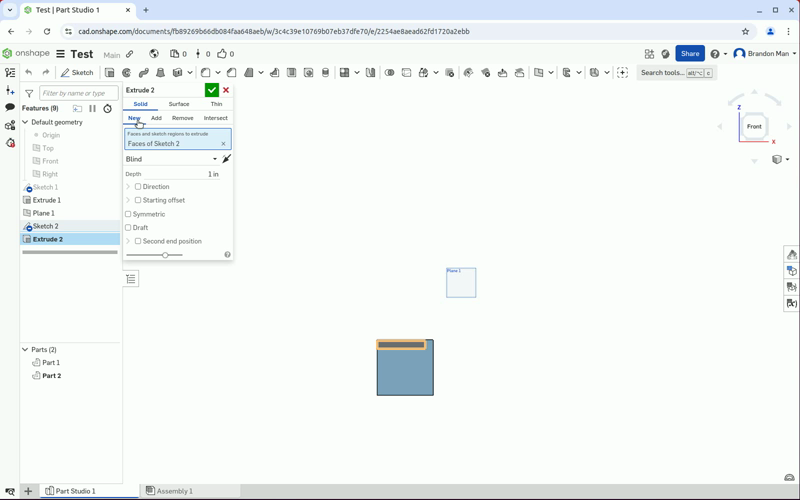
key(tab, 4)
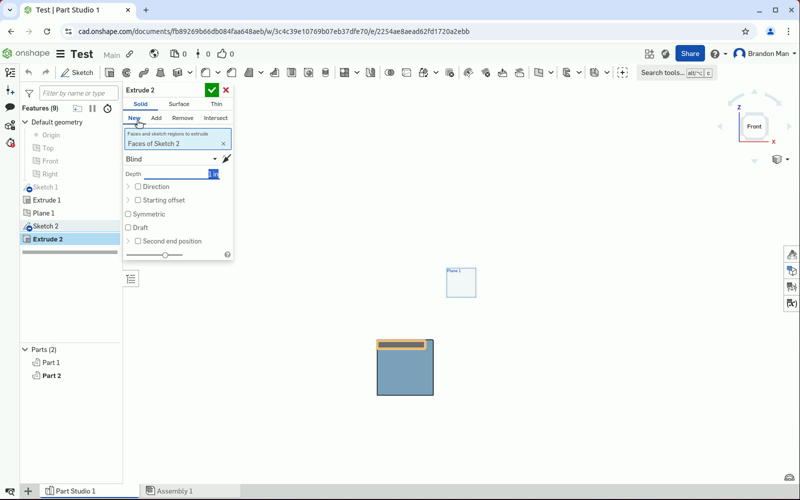
text(7.703)
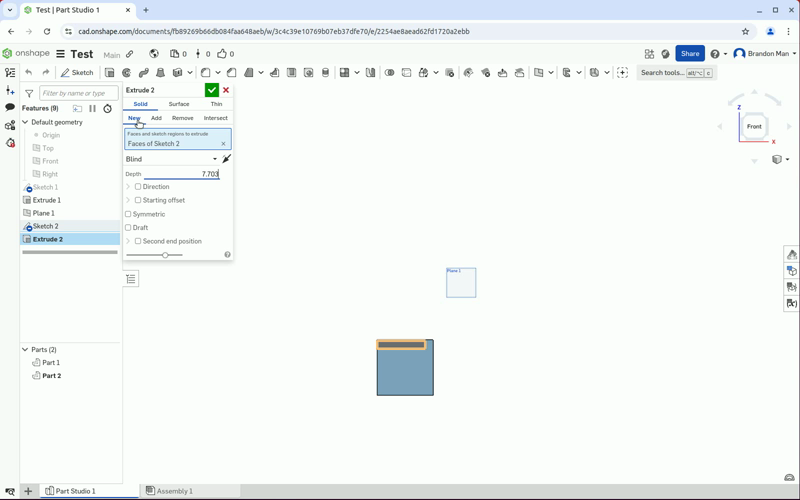
key(enter)
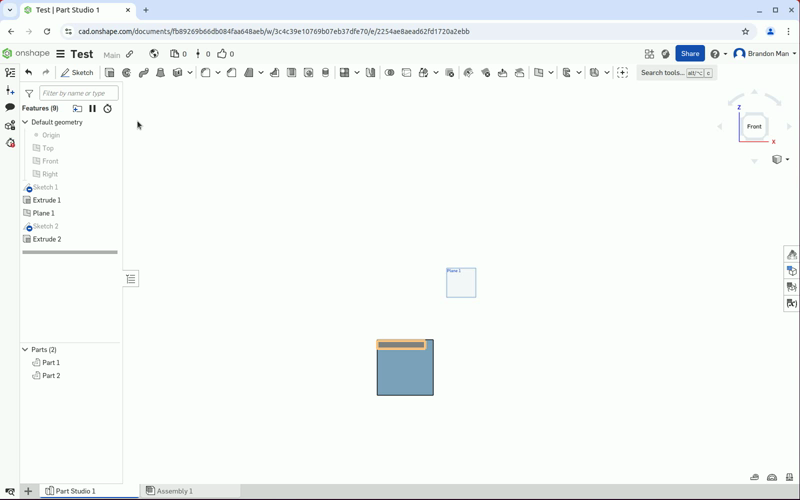
key(shift+h)
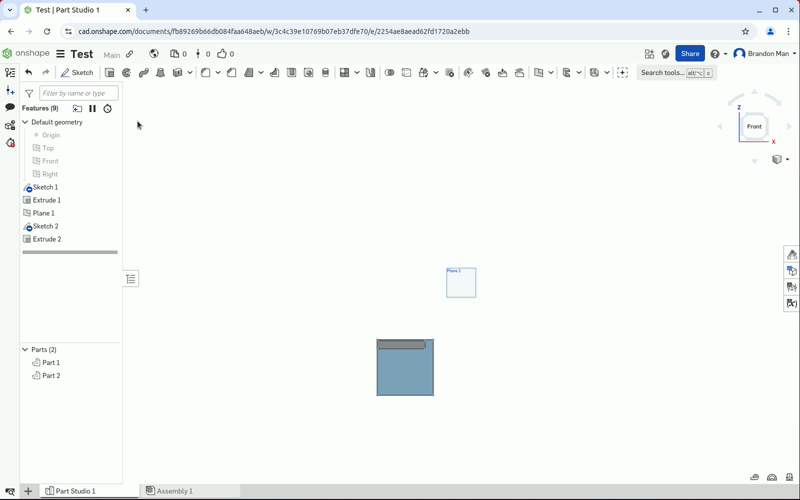
key(shift+h)
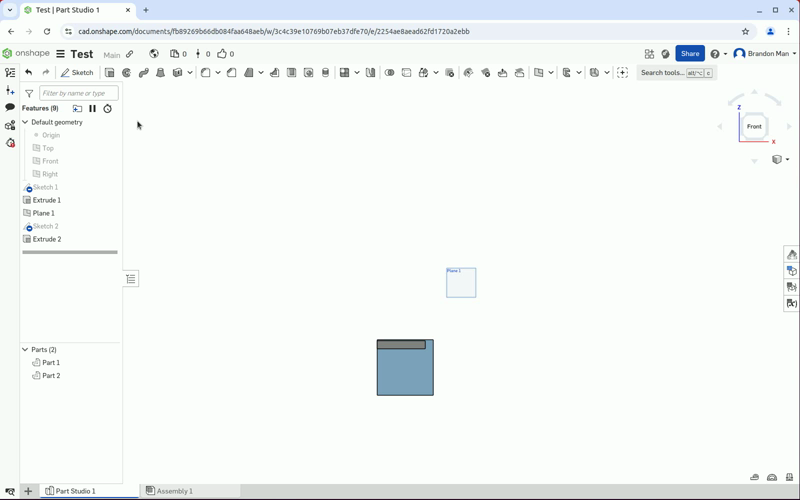
mouse_move(73, 189)
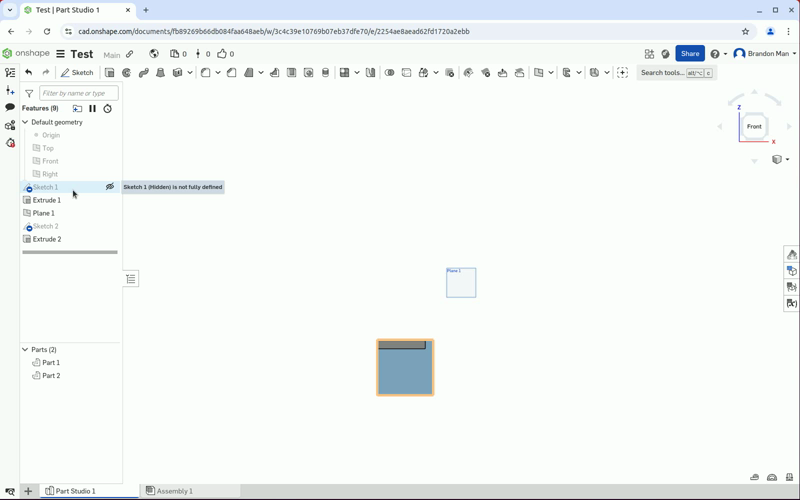
click(73, 189)
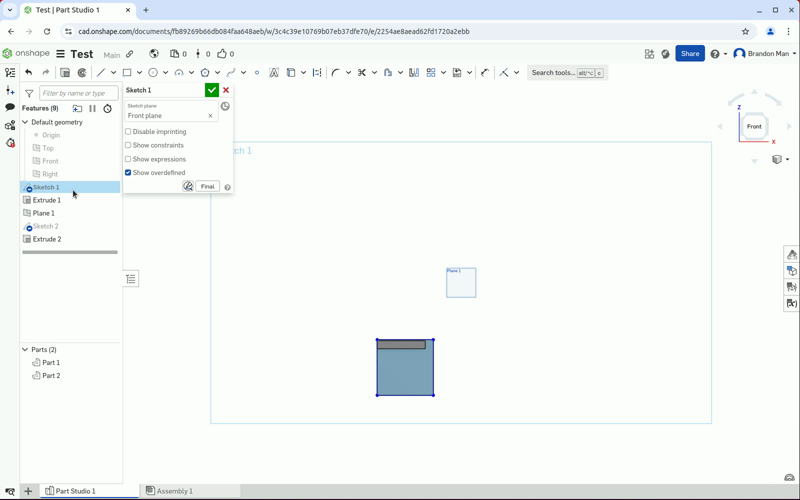
mouse_move(229, 92)
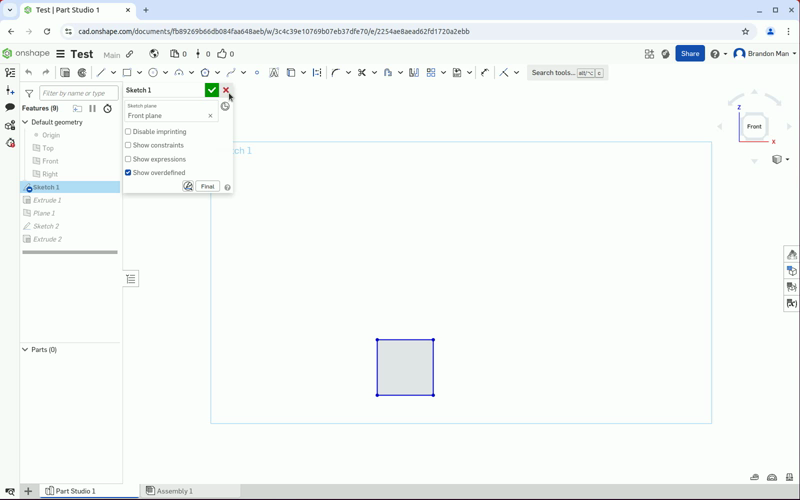
click(229, 92)
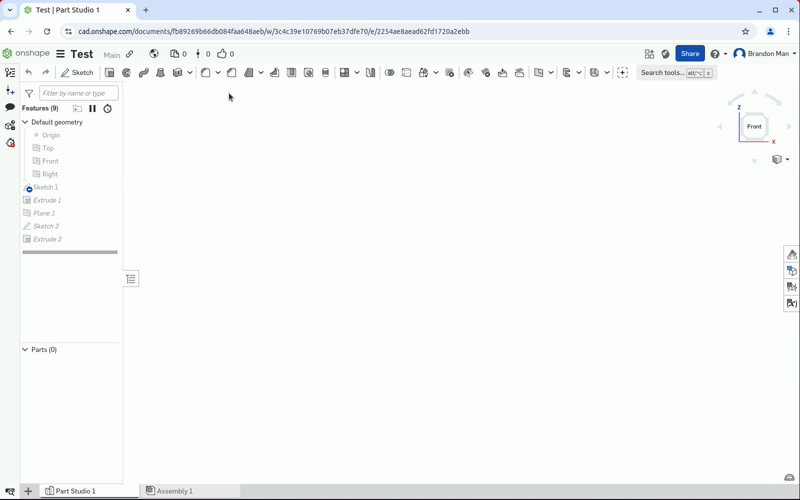
key(shift+s)
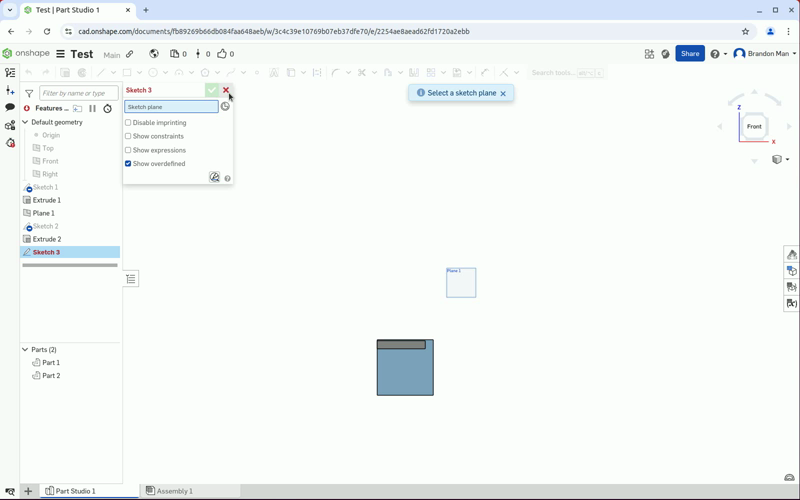
mouse_move(73, 215)
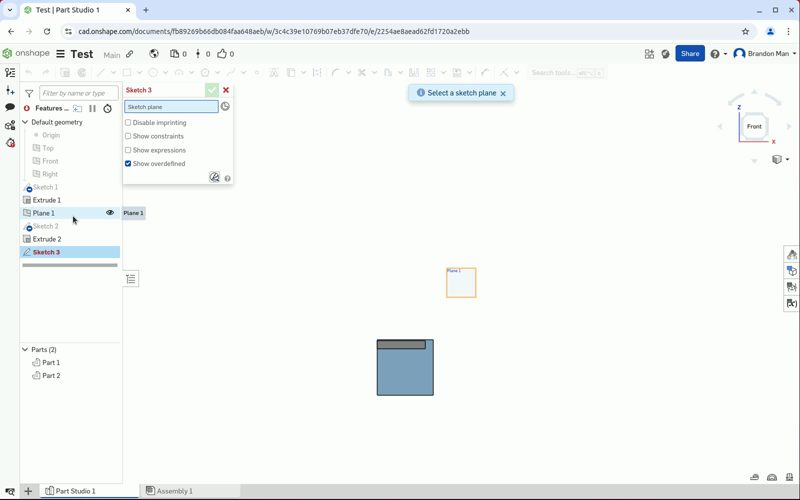
click(73, 215)
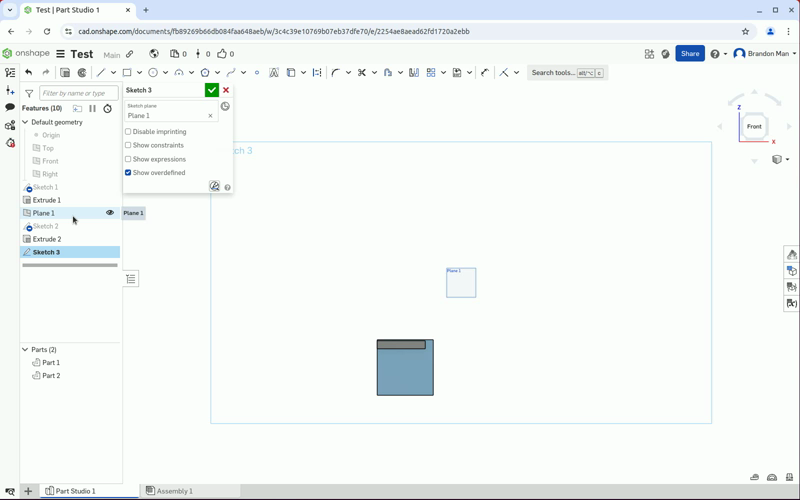
mouse_move(73, 352)
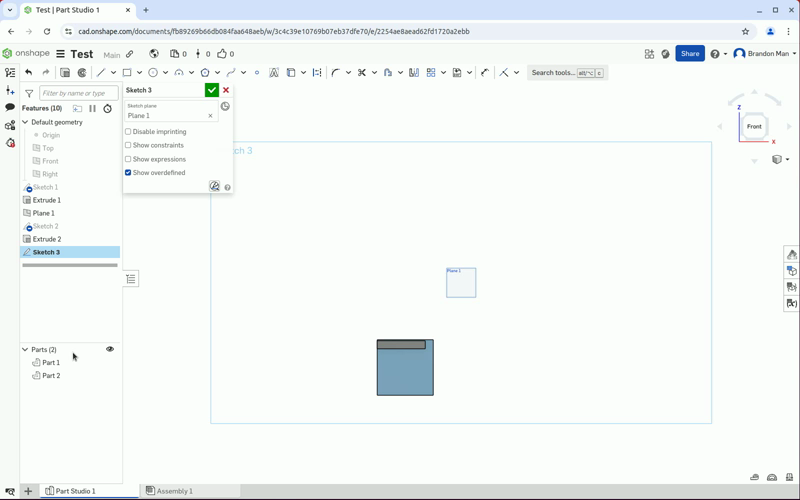
key(y)
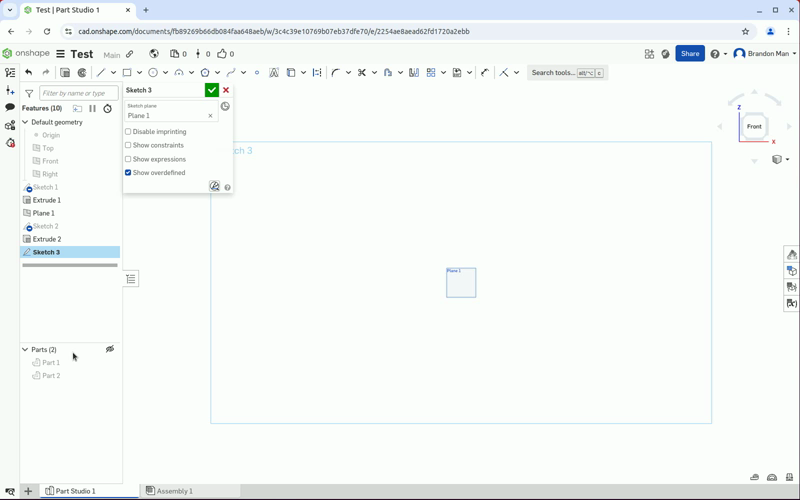
key(l)
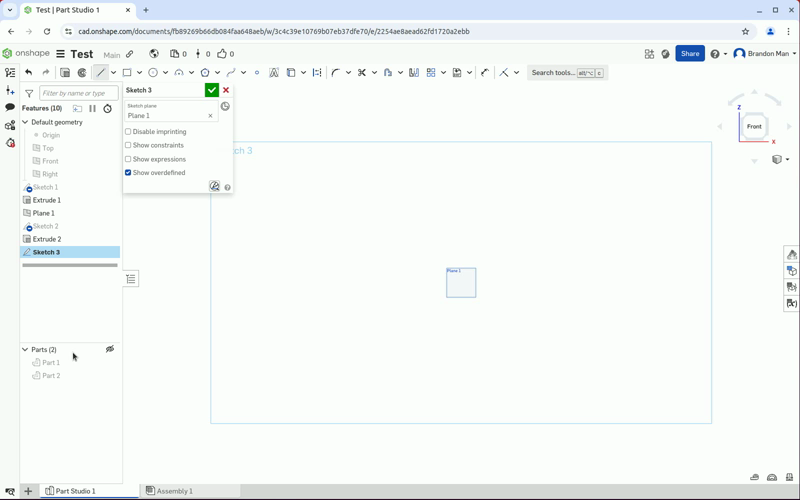
key_down(shift)
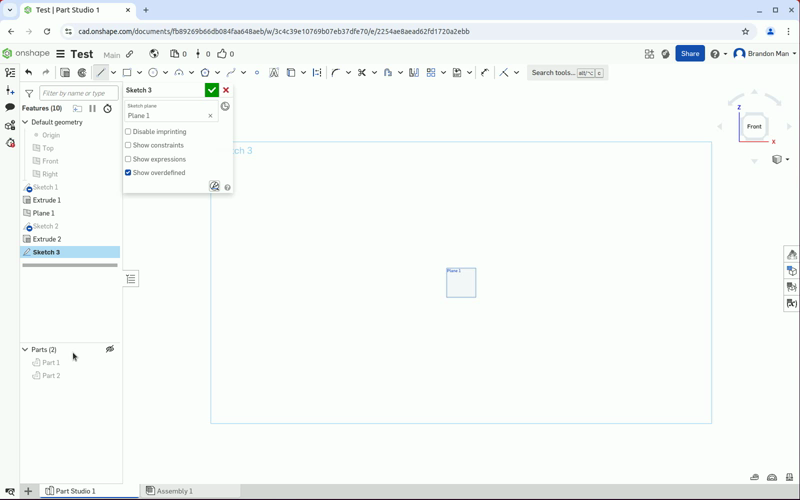
mouse_move(425, 395)
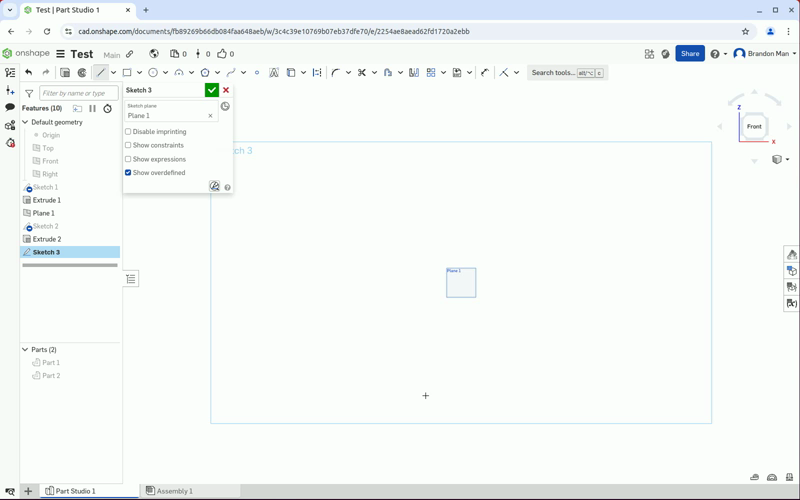
click(425, 395)
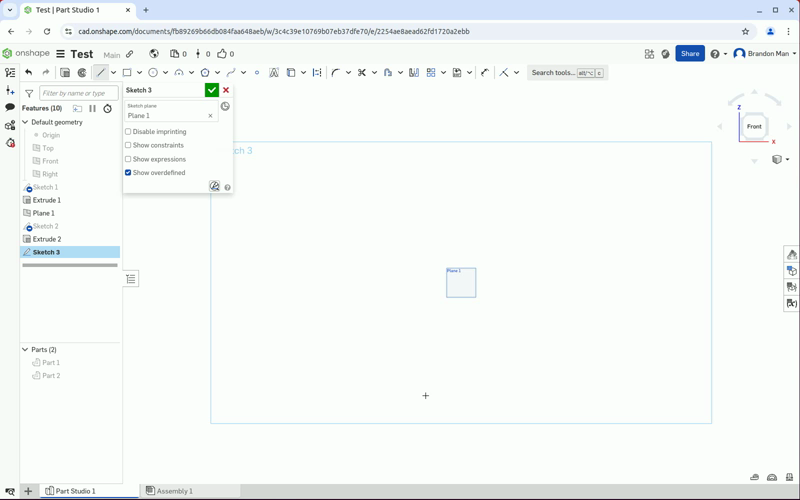
key_up(shift)
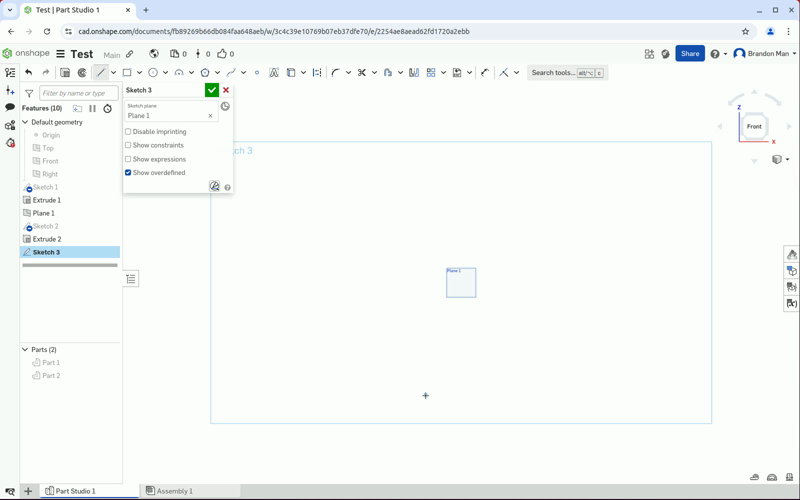
key_down(shift)
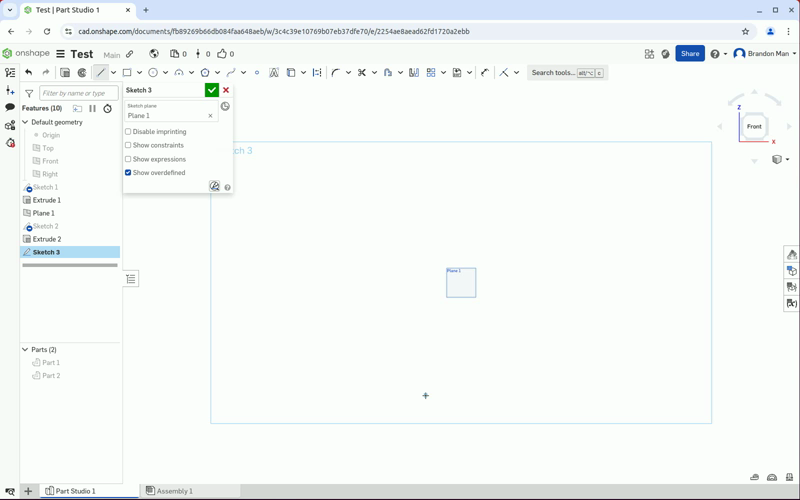
mouse_move(455, 395)
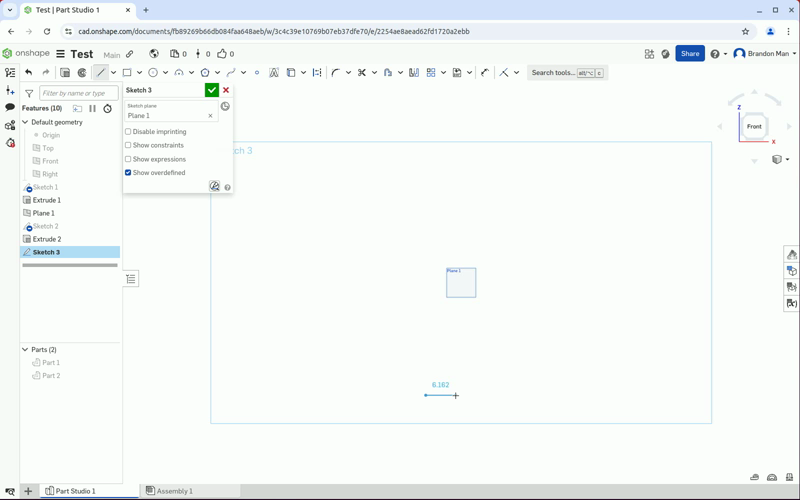
mouse_move(433, 395)
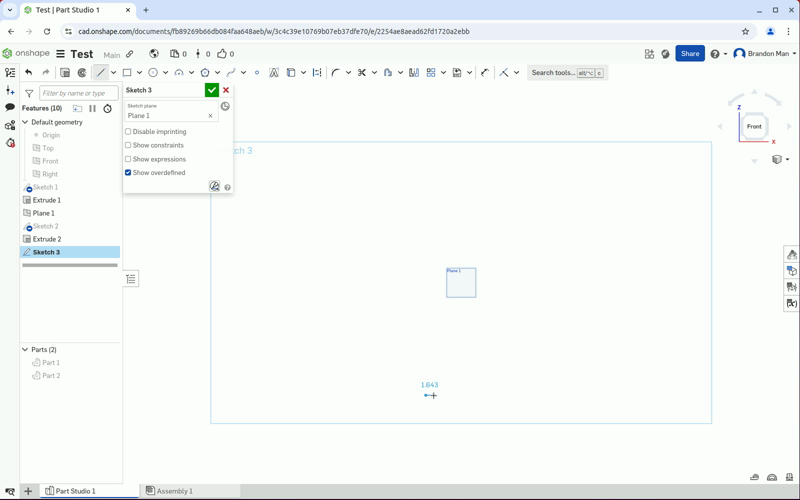
click(433, 395)
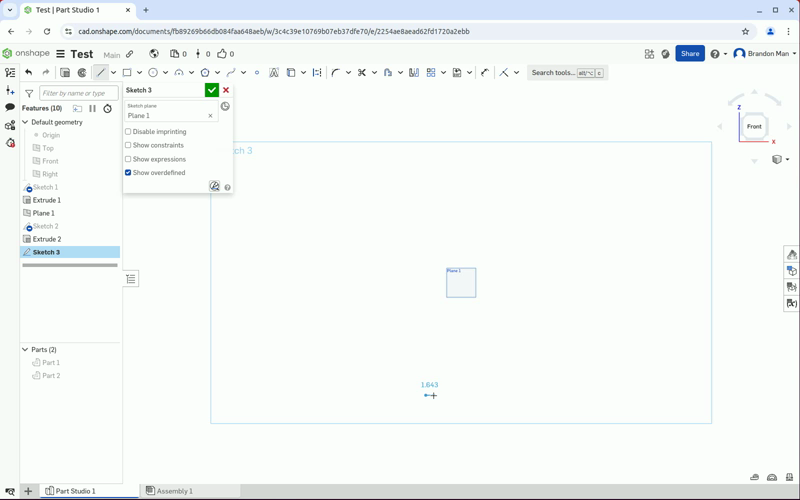
key_up(shift)
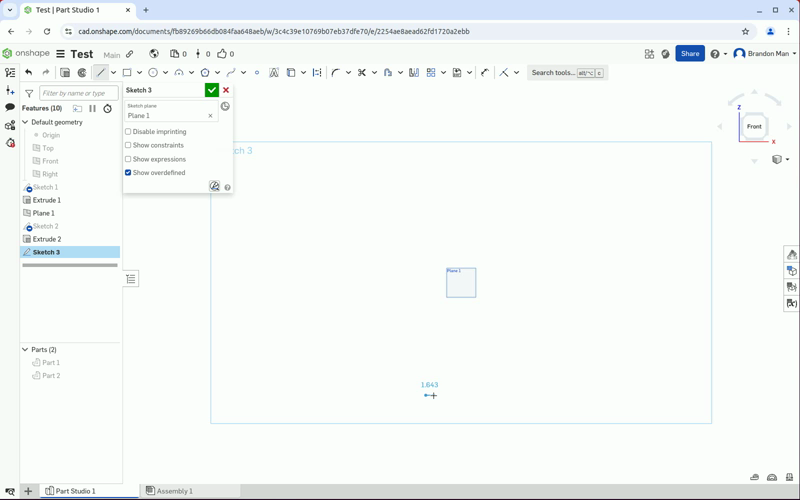
key_down(shift)
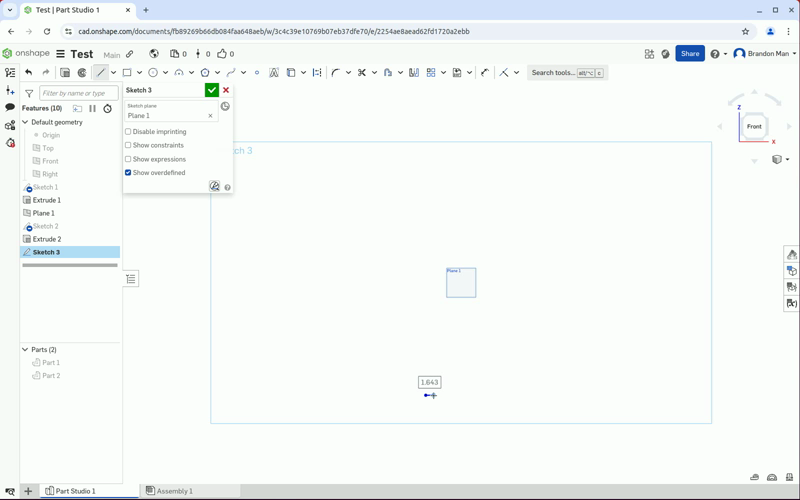
mouse_move(463, 395)
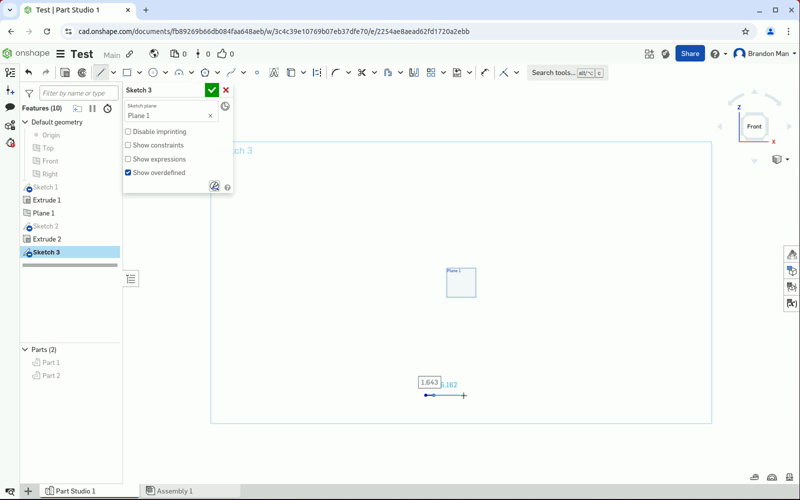
mouse_move(433, 339)
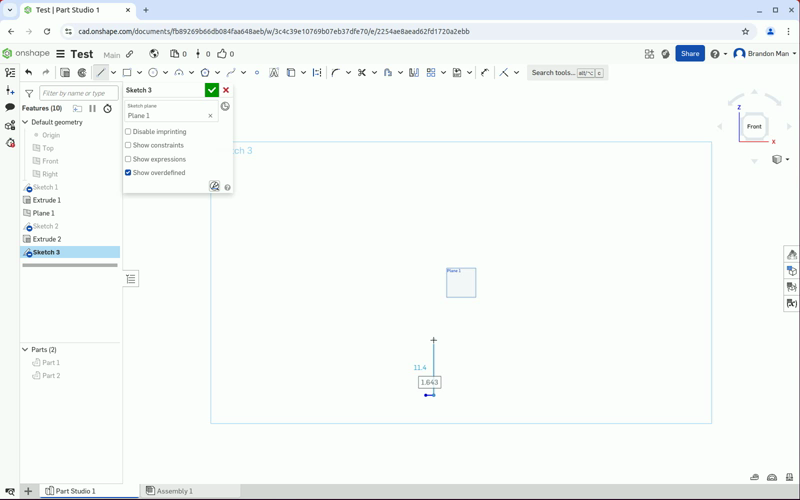
click(433, 339)
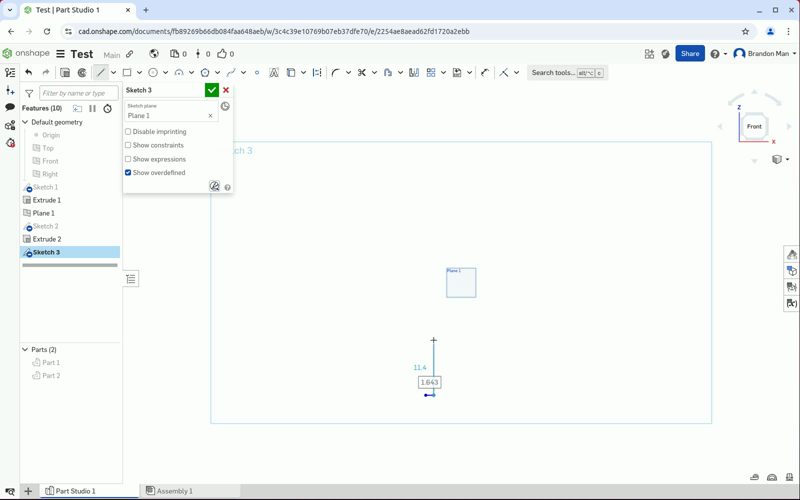
key_up(shift)
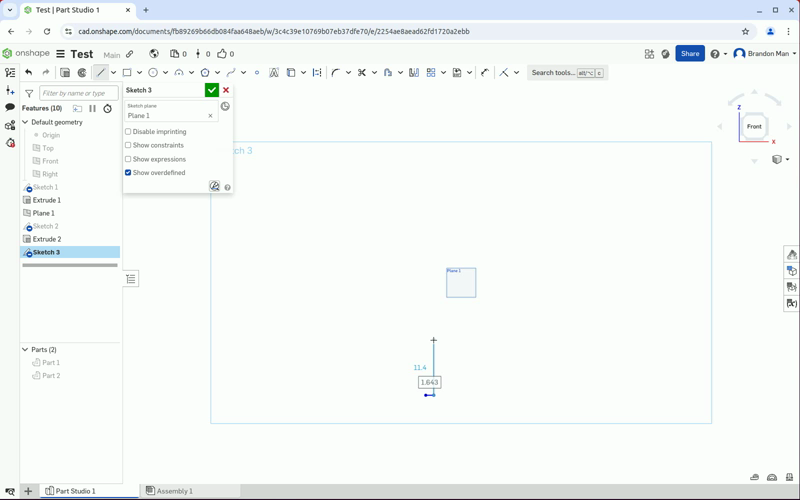
key_down(shift)
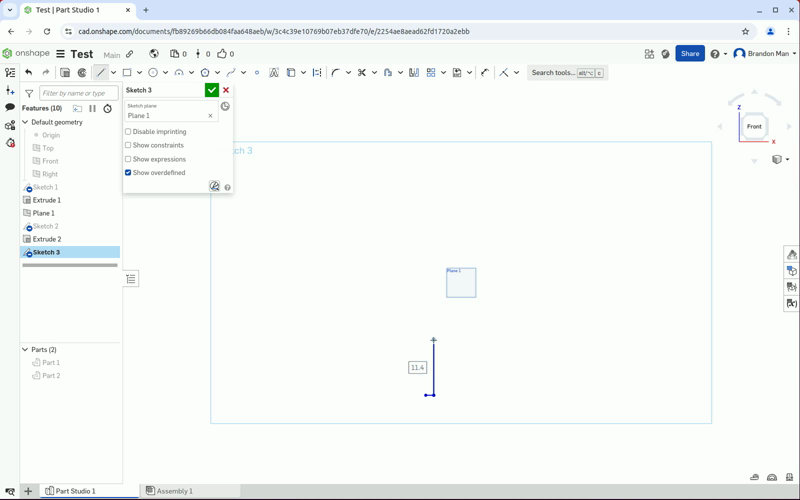
mouse_move(463, 339)
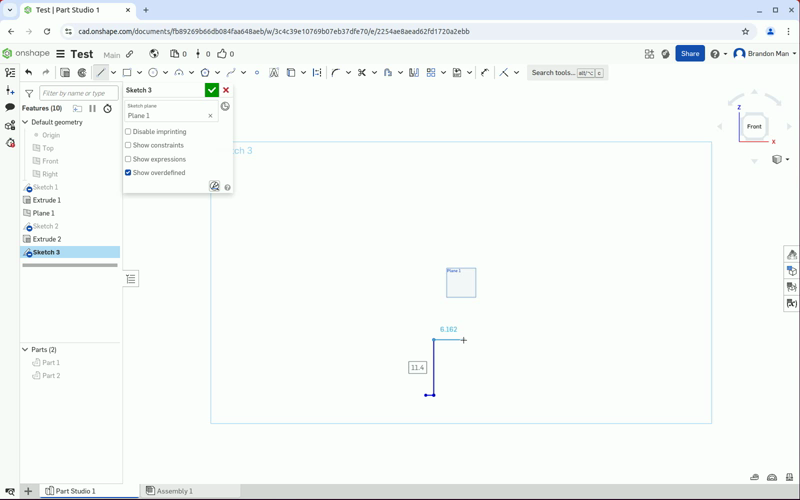
mouse_move(425, 339)
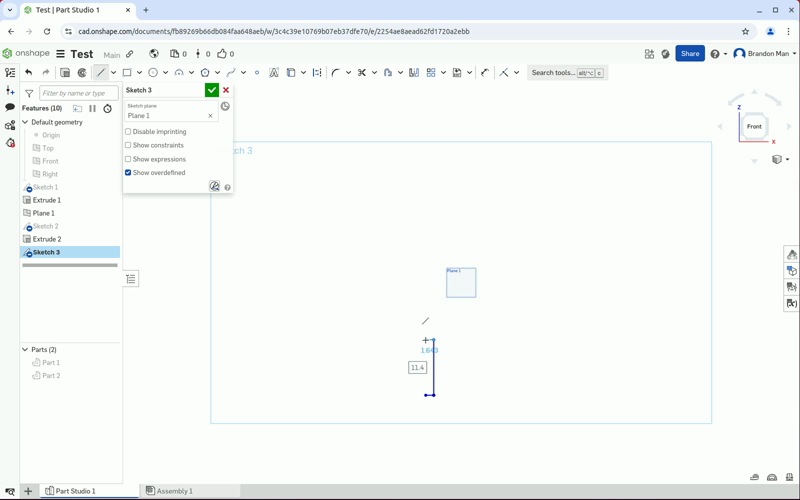
click(425, 339)
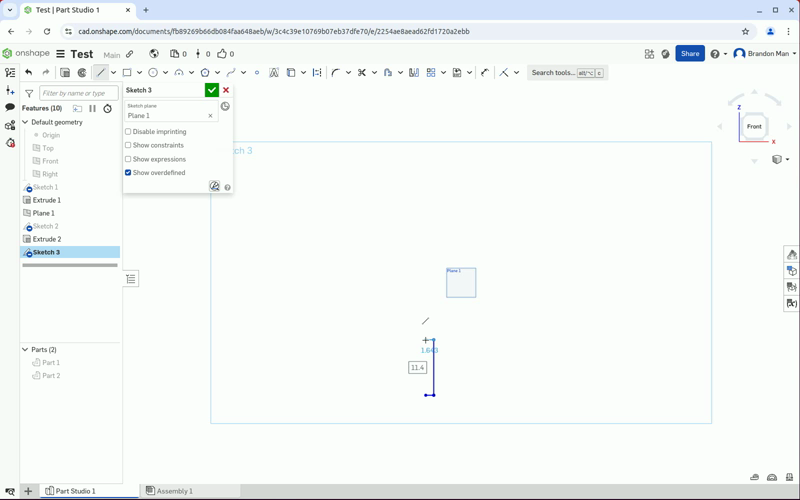
key_up(shift)
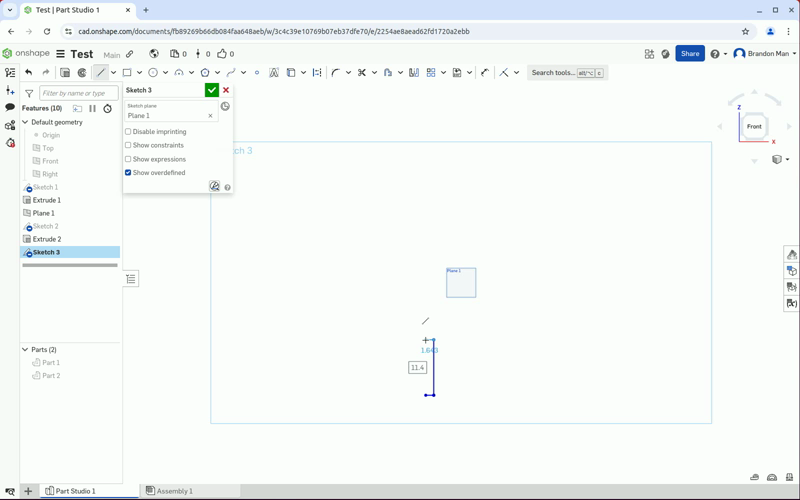
key_down(shift)
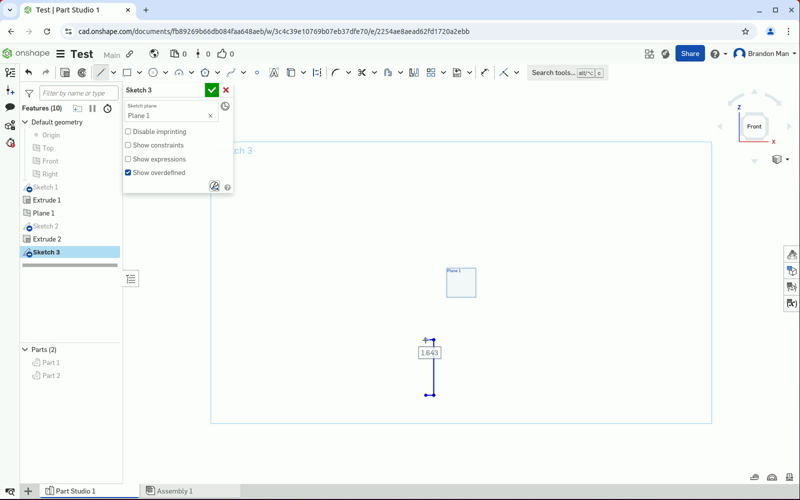
mouse_move(455, 339)
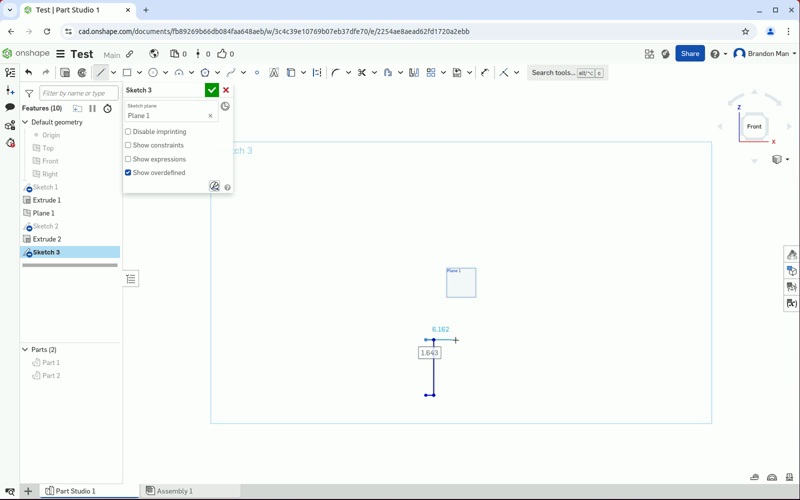
mouse_move(425, 348)
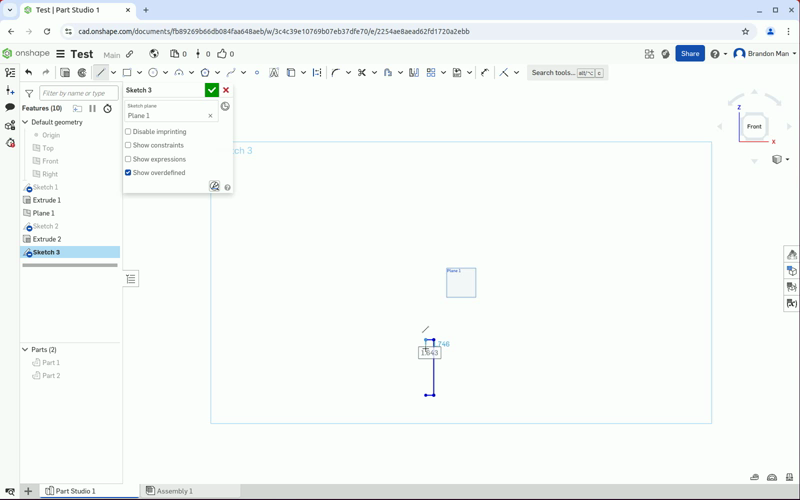
click(425, 348)
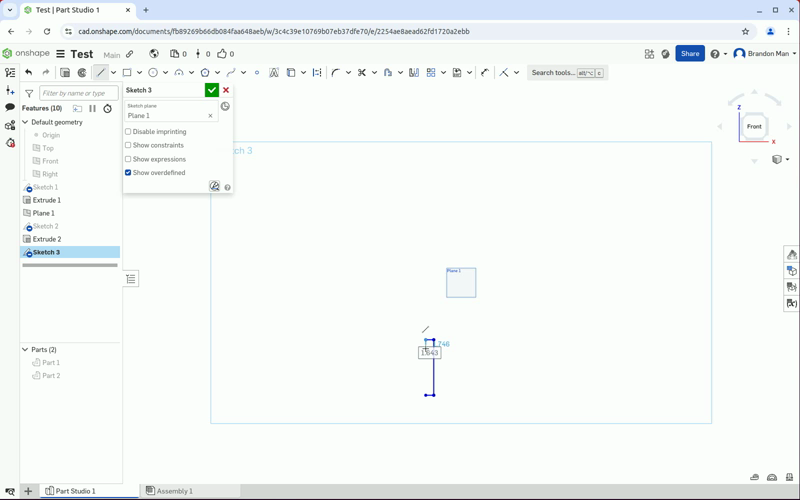
key_up(shift)
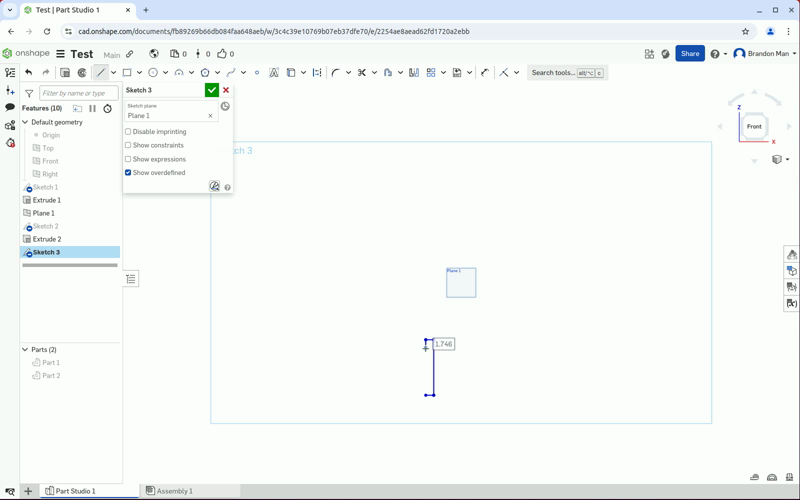
mouse_move(455, 348)
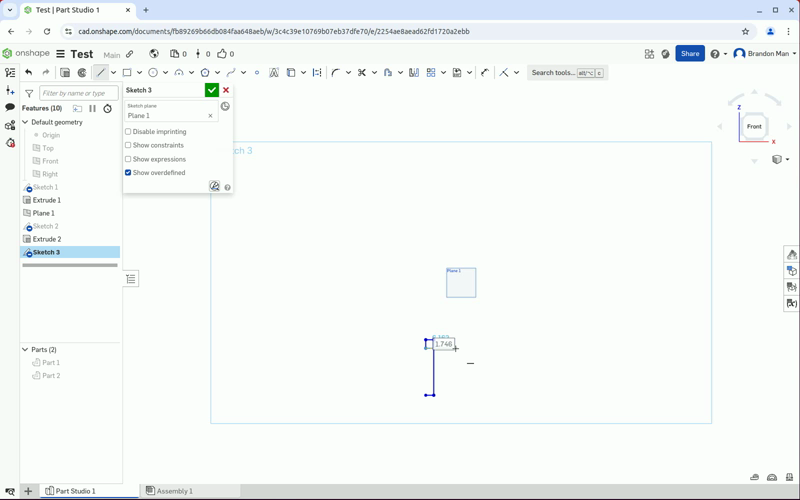
key_down(shift)
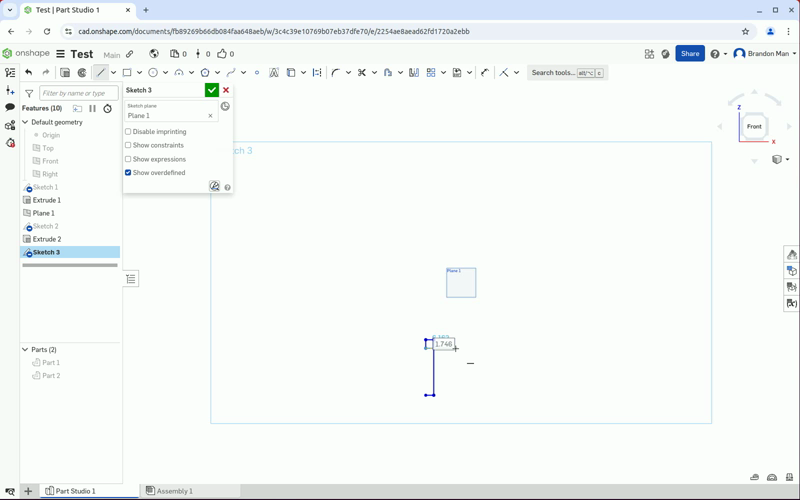
mouse_move(425, 395)
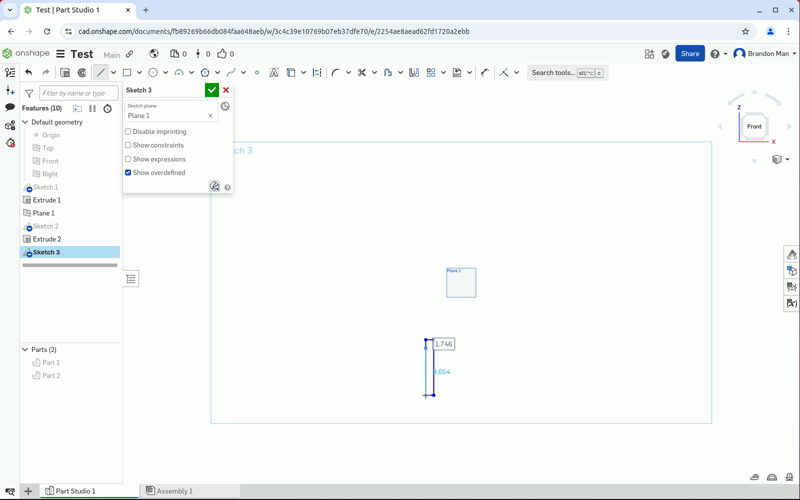
key_up(shift)
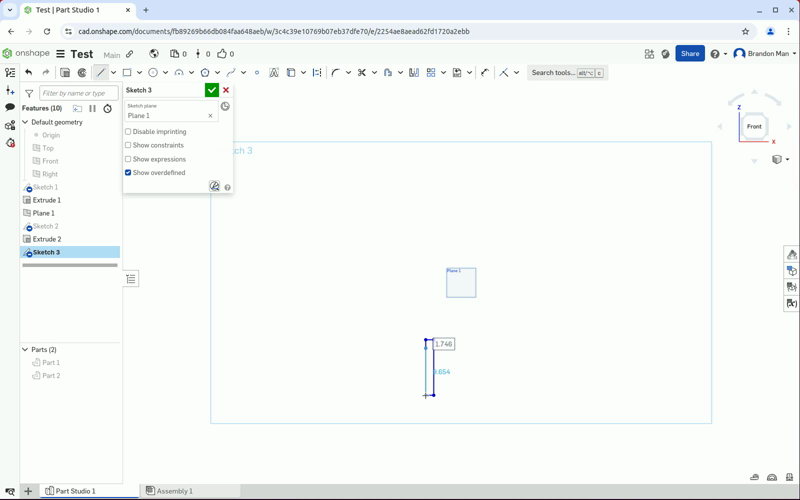
click(425, 395)
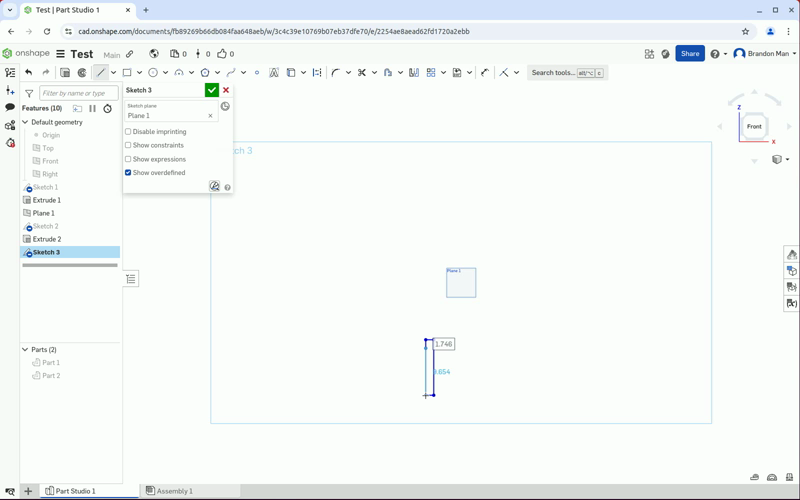
key(esc)
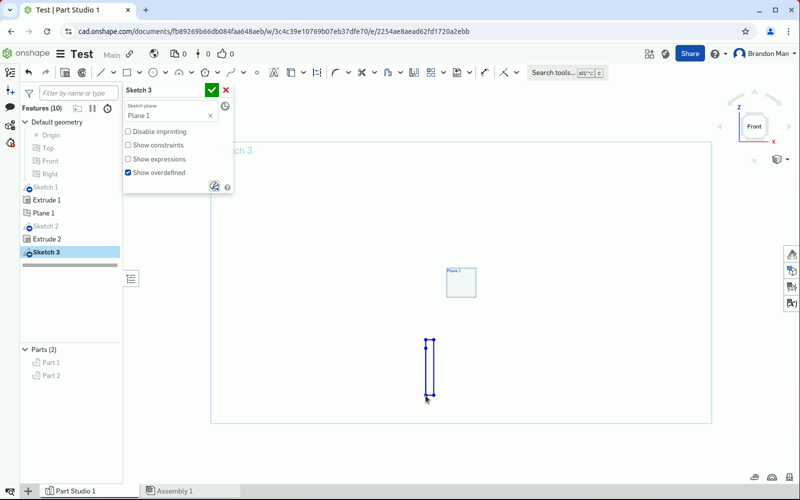
mouse_move(430, 387)
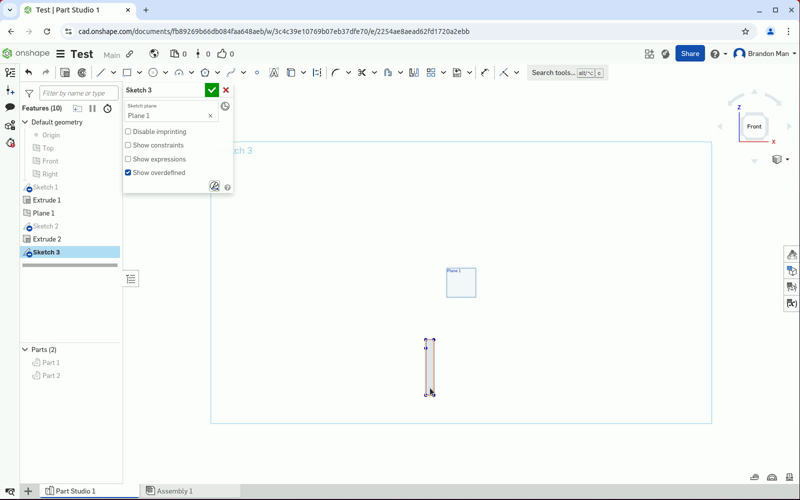
scroll(6)
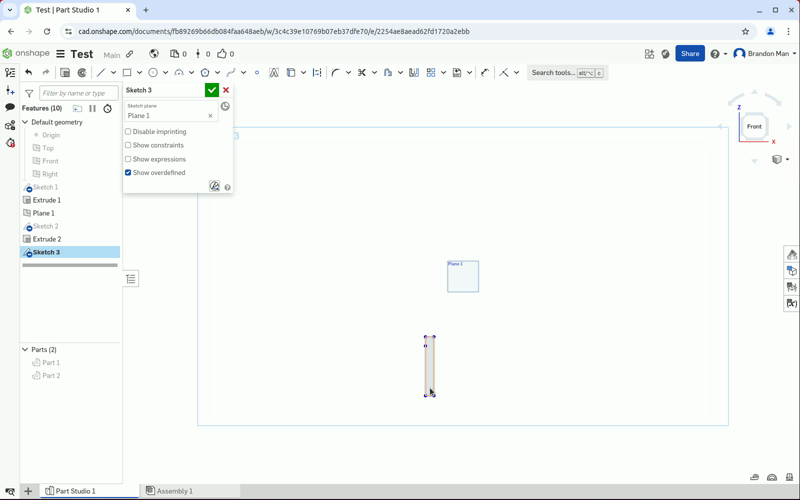
scroll(6)
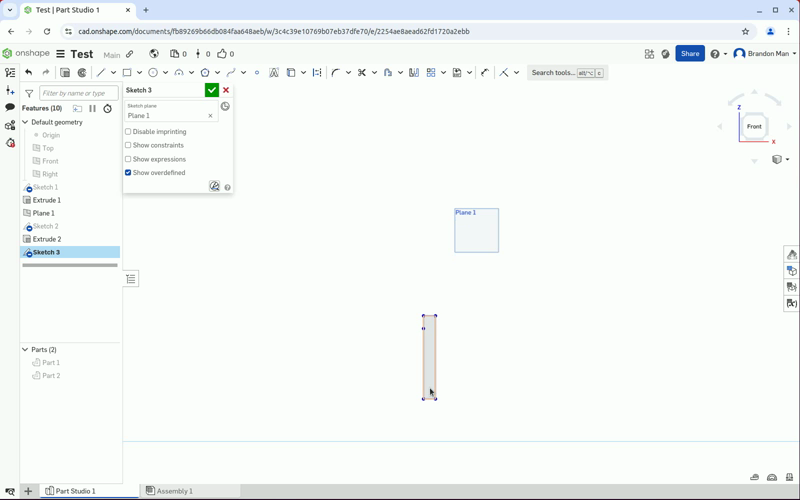
scroll(6)
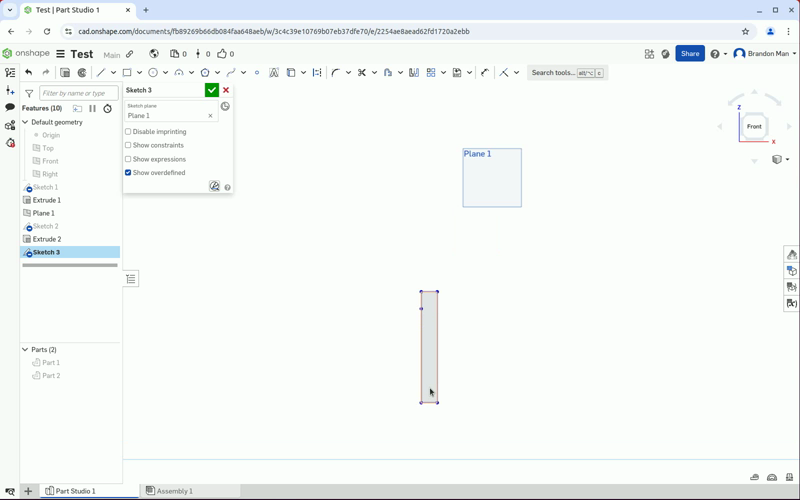
scroll(6)
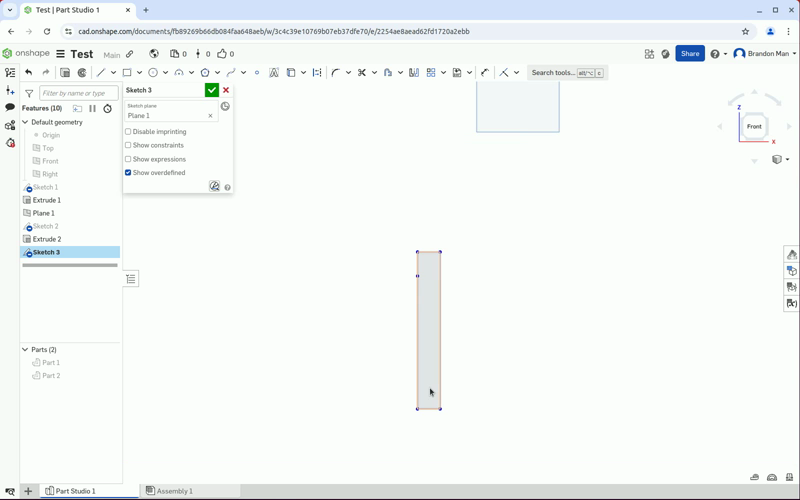
scroll(6)
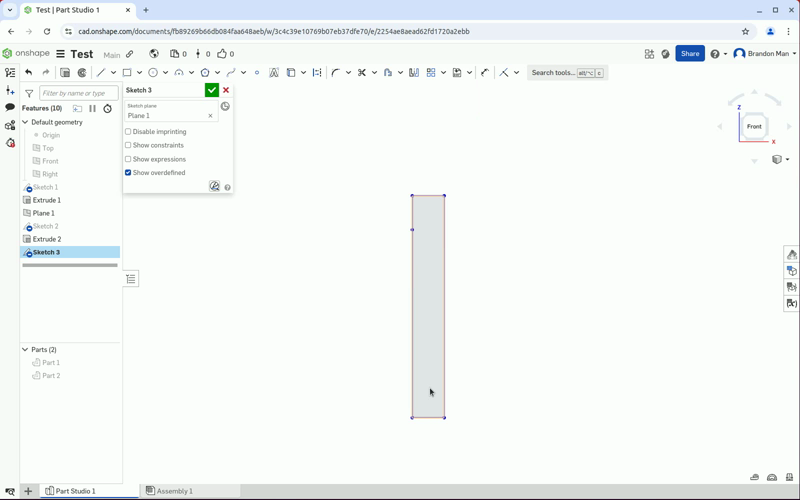
scroll(6)
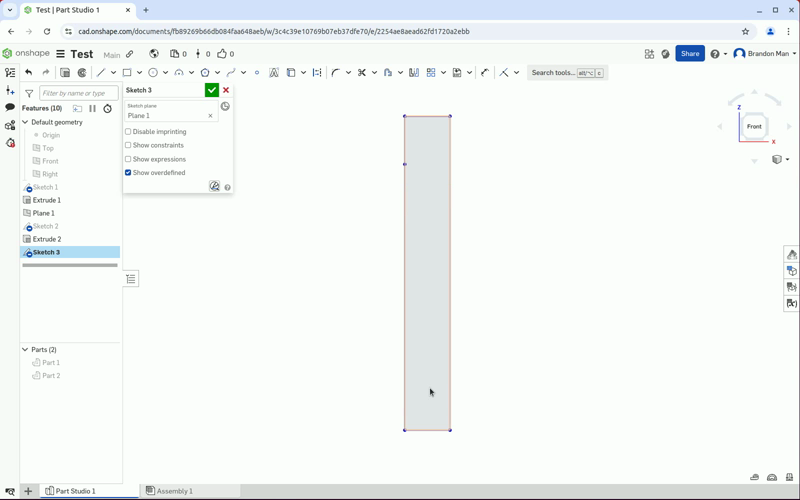
scroll(6)
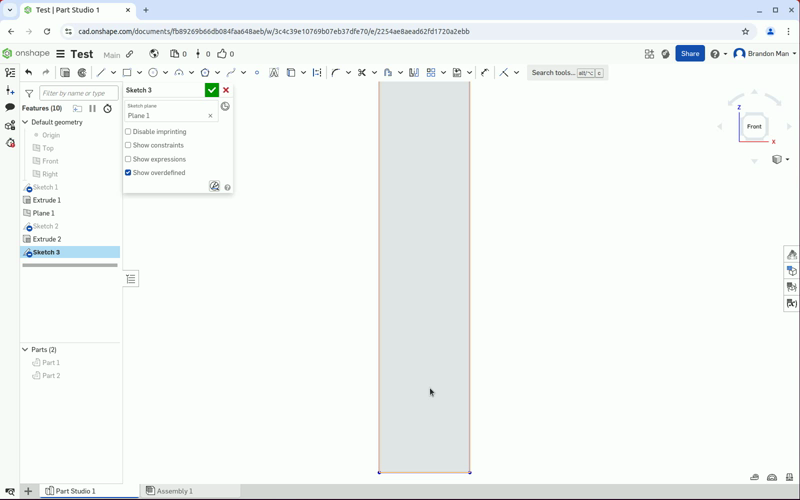
click(430, 387)
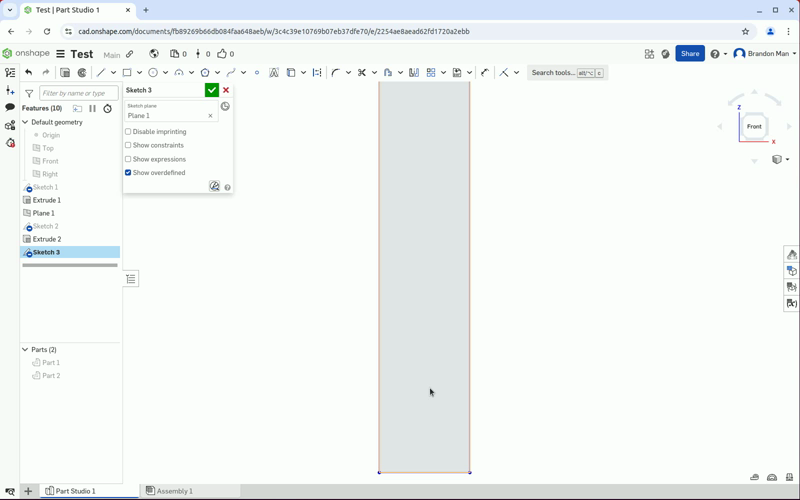
scroll(-6)
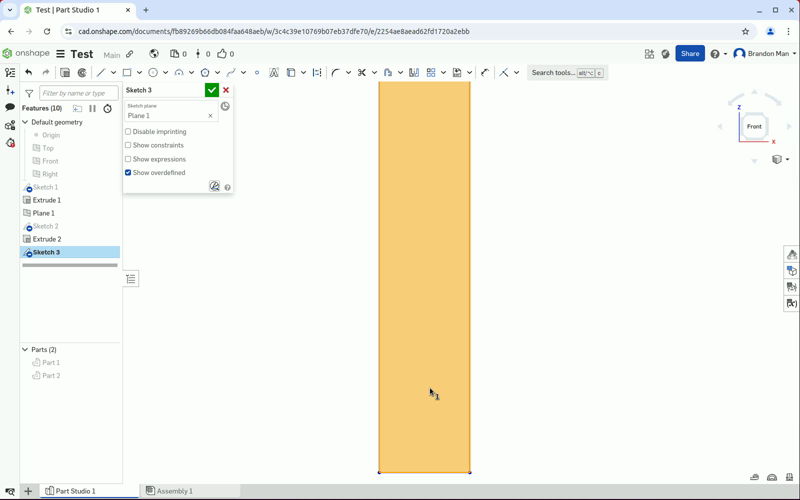
scroll(-6)
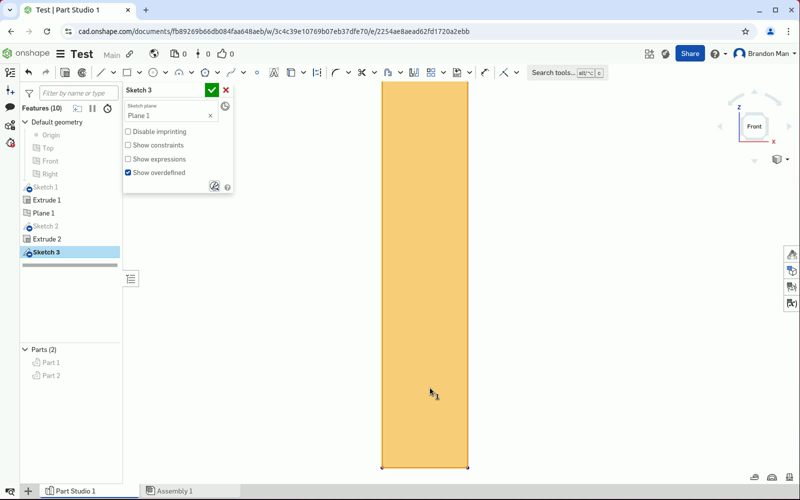
scroll(-6)
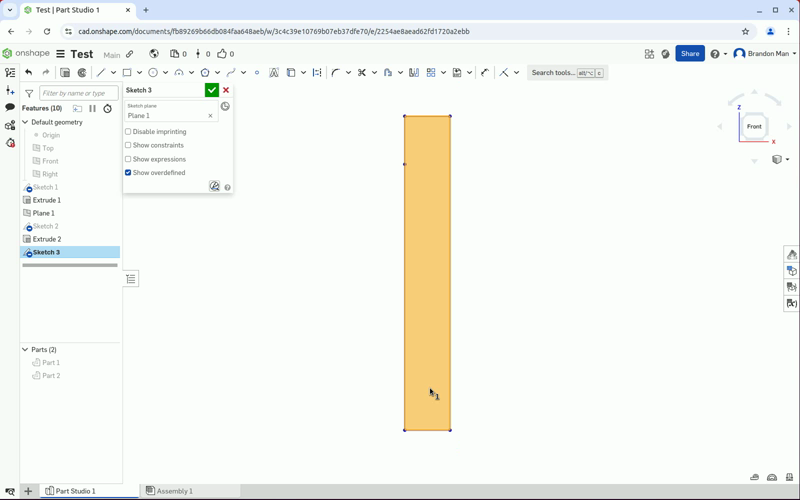
scroll(-6)
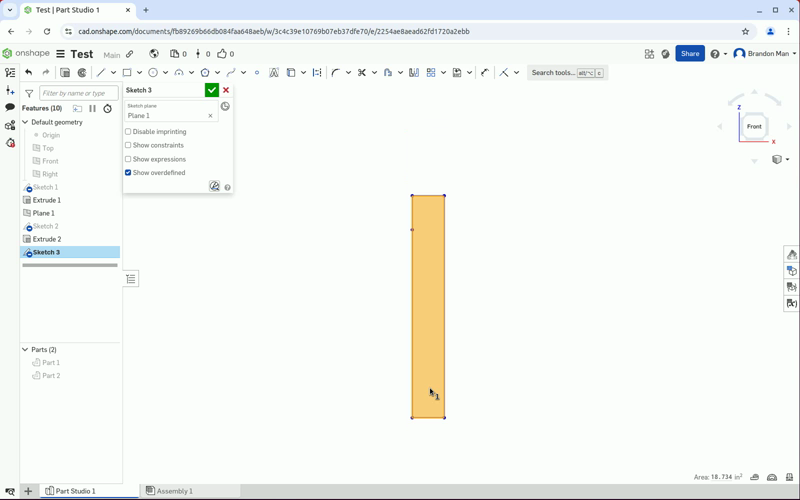
scroll(-6)
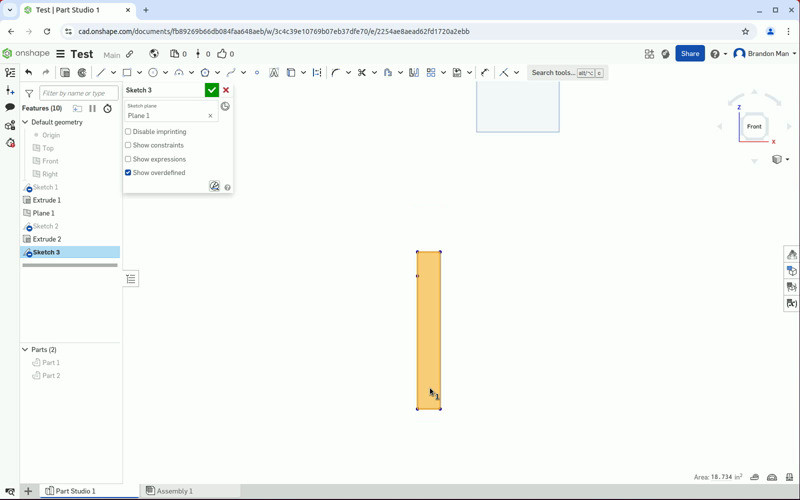
scroll(-6)
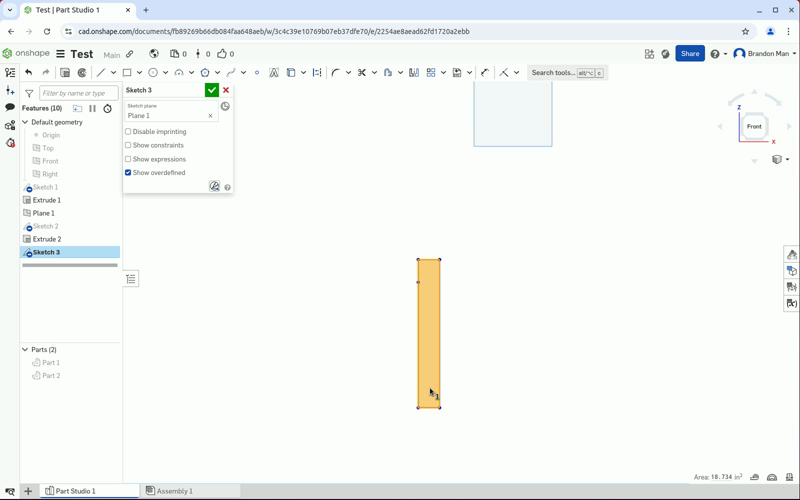
scroll(-6)
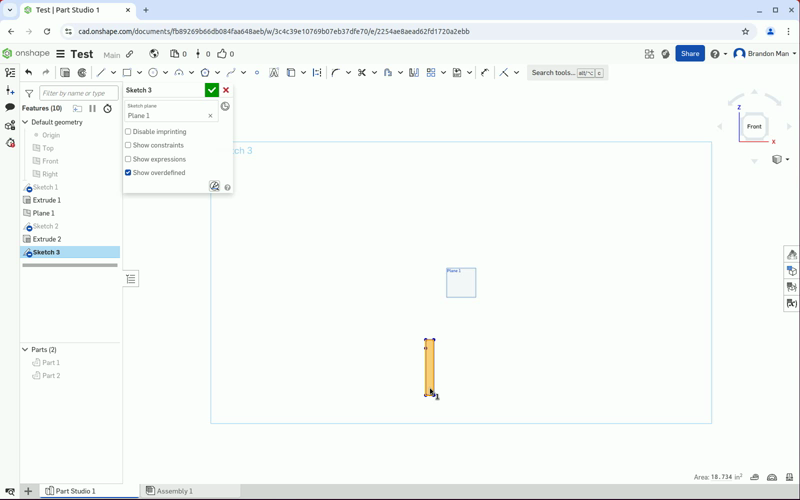
mouse_move(73, 352)
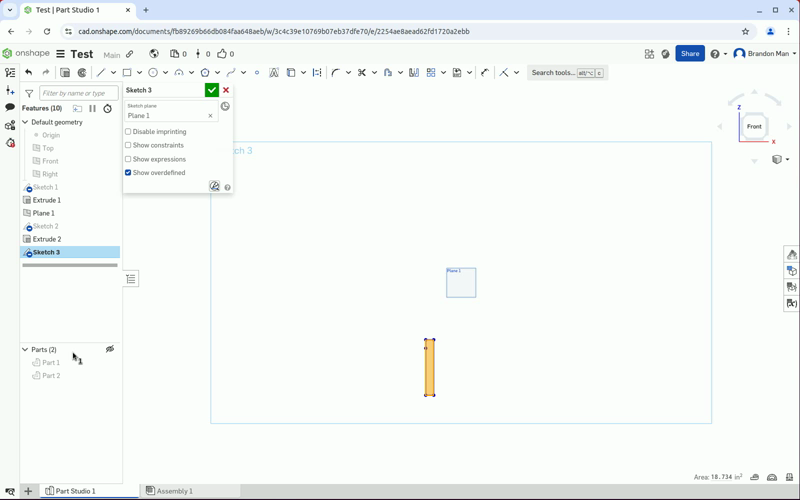
key(shift+y)
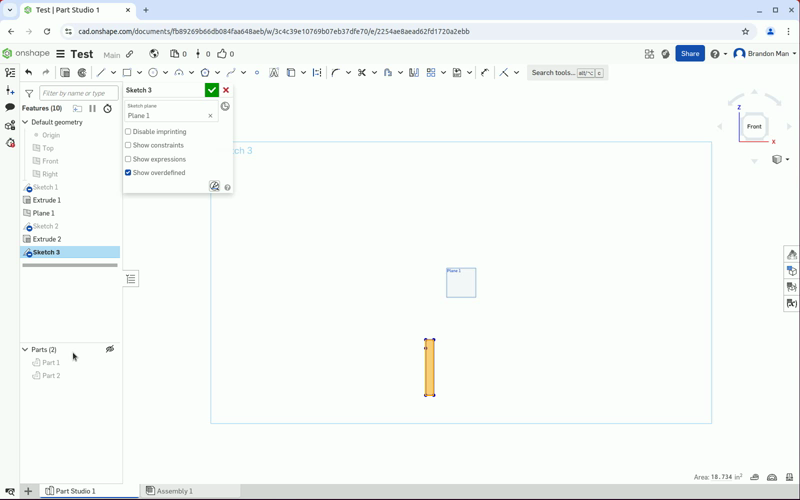
key(shift+e)
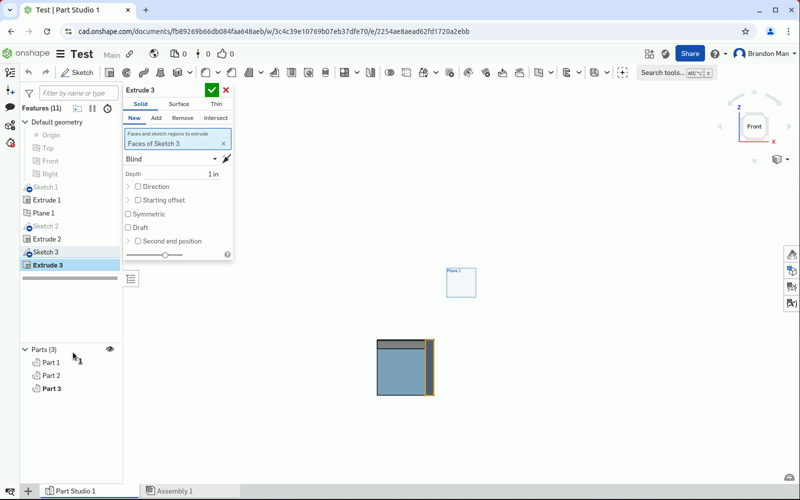
mouse_move(143, 106)
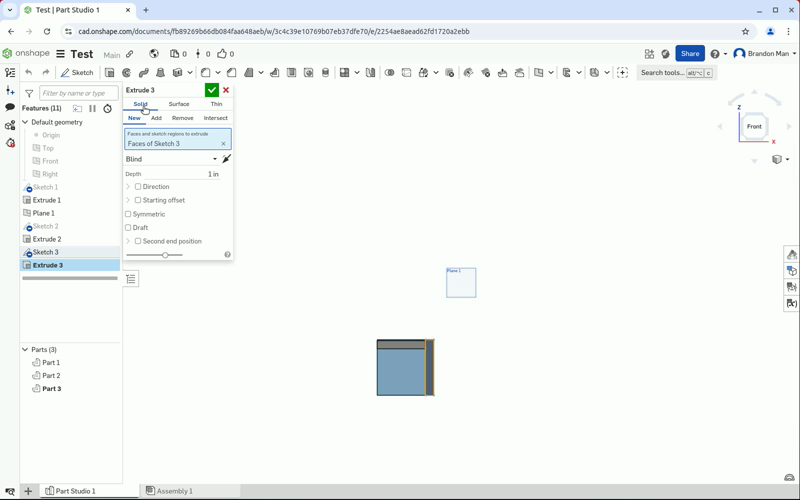
click(143, 106)
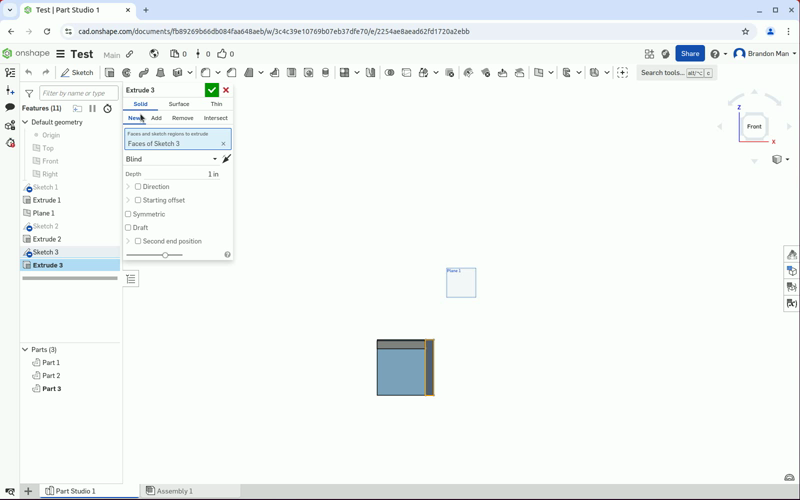
mouse_move(137, 120)
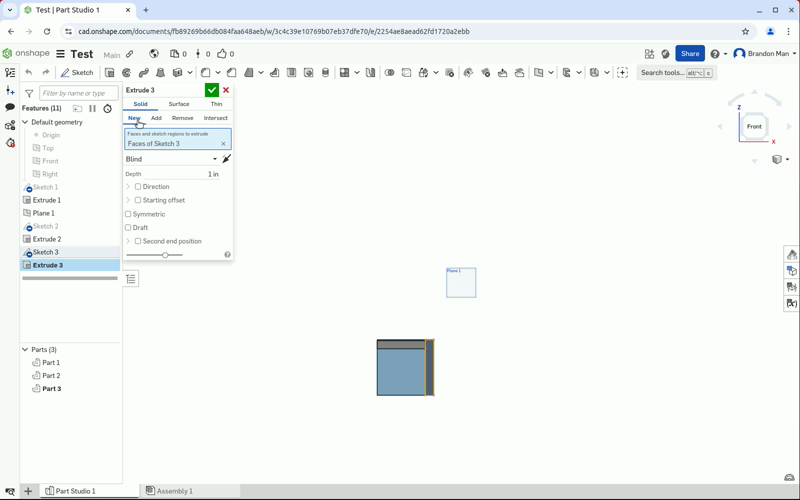
click(137, 120)
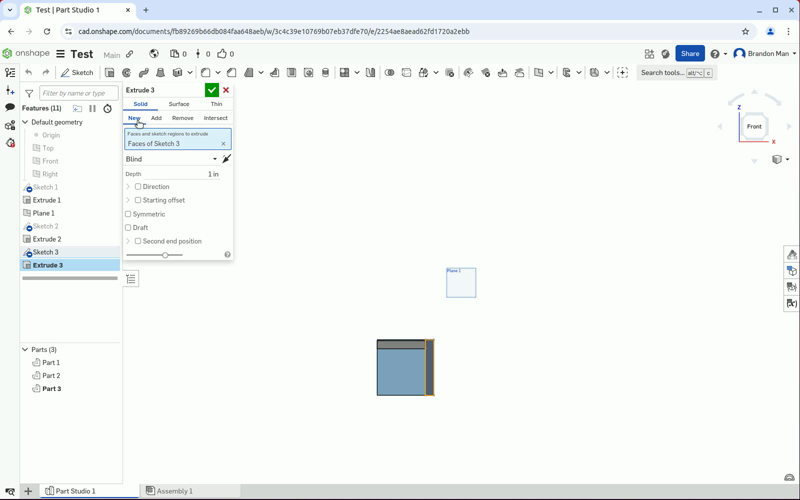
key(tab, 4)
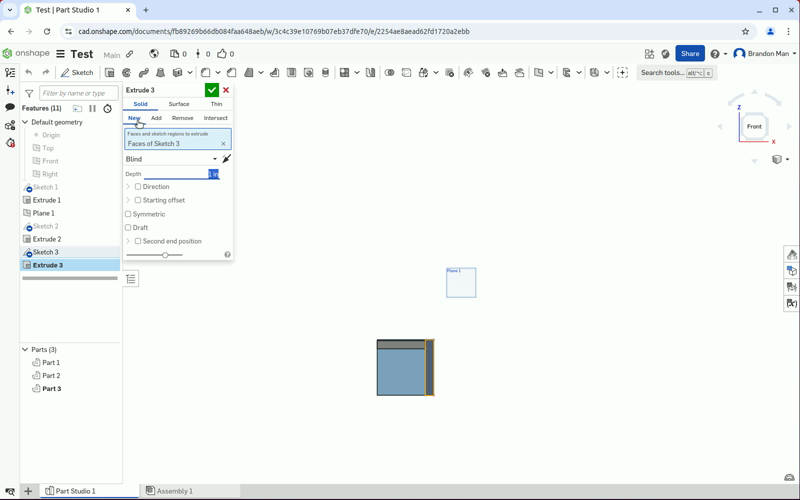
text(7.703)
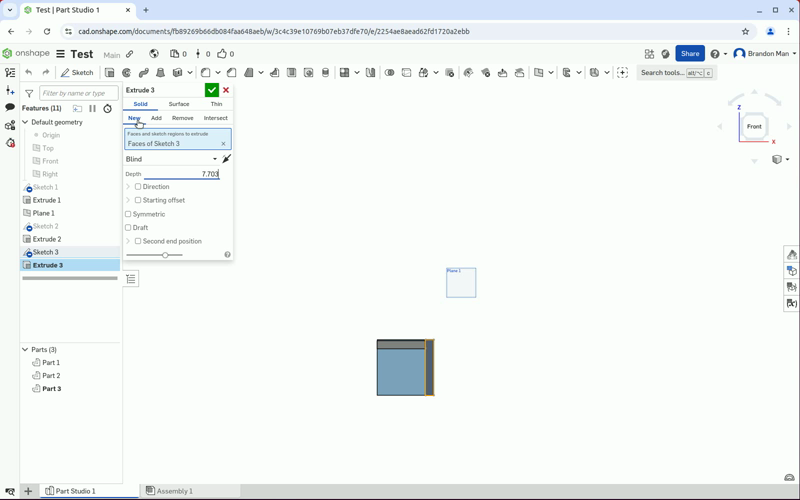
key(enter)
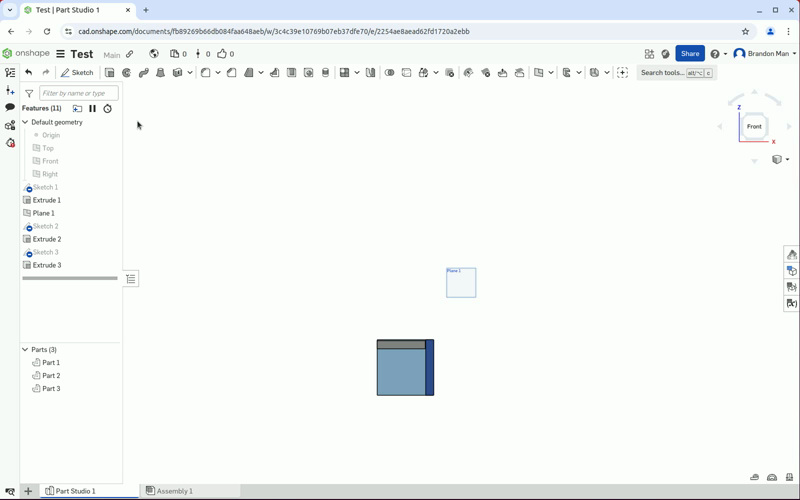
key(shift+h)
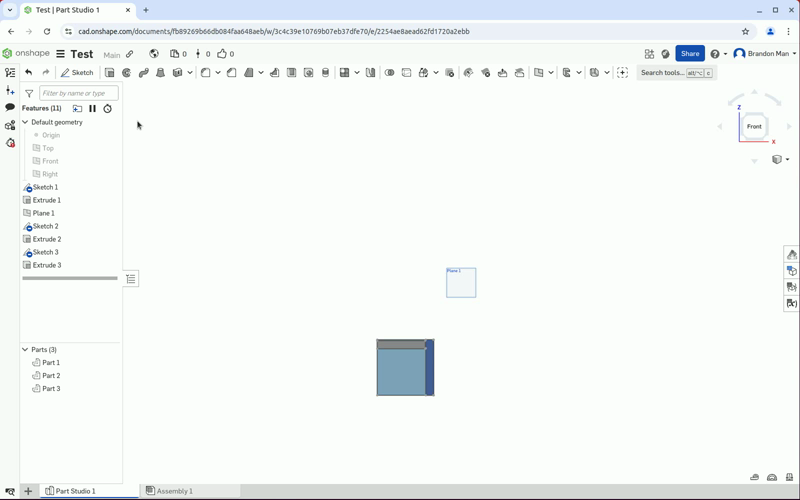
key(shift+h)
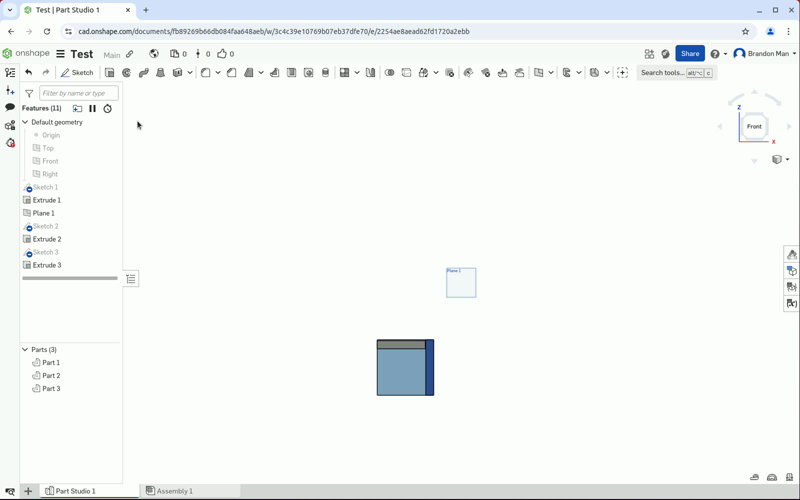
mouse_move(73, 189)
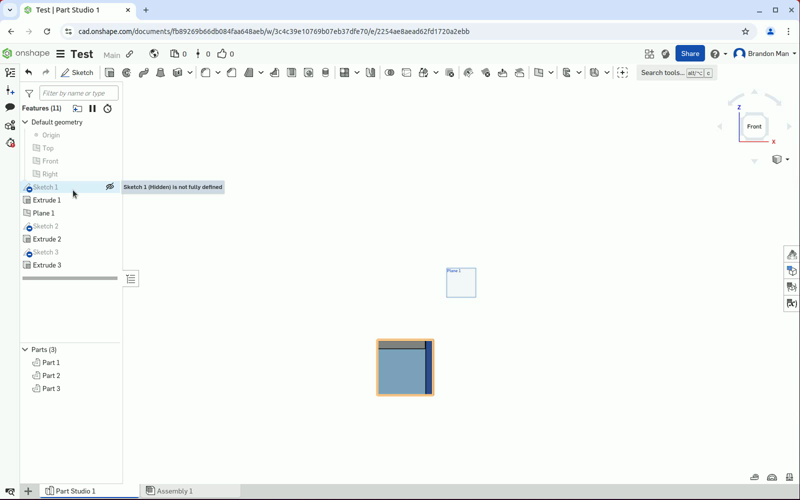
click(73, 189)
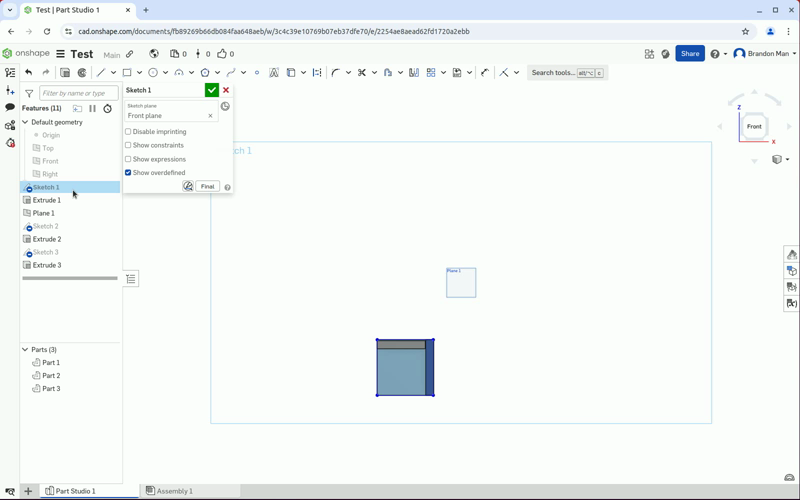
mouse_move(229, 92)
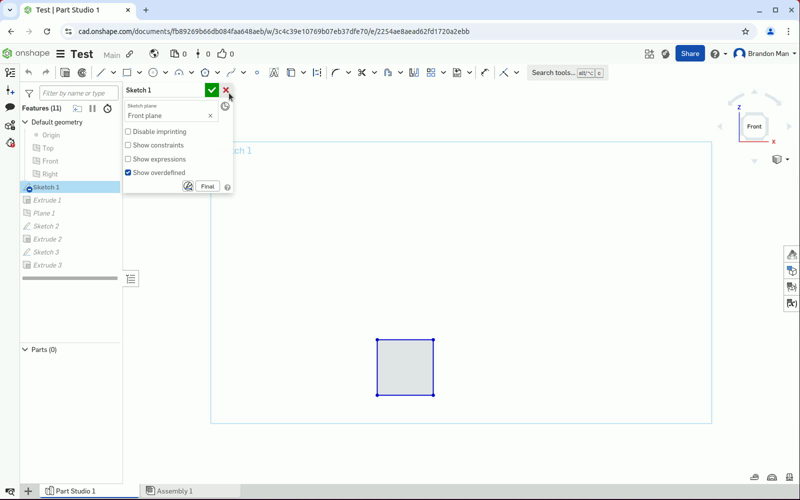
click(229, 92)
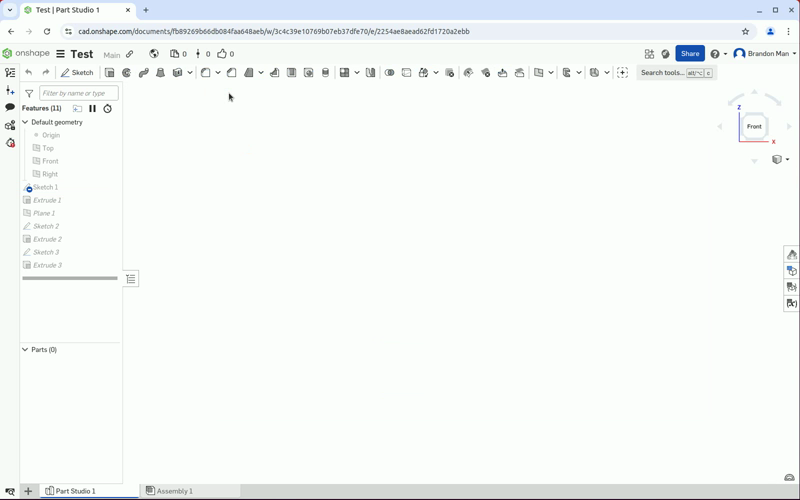
key(shift+s)
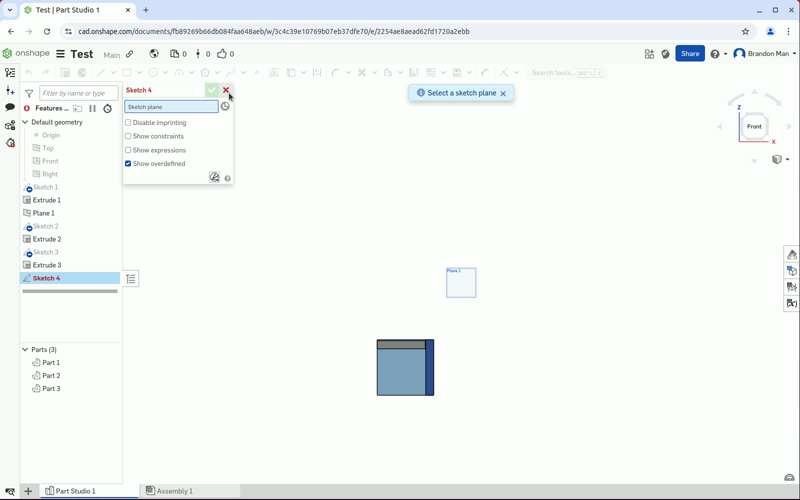
mouse_move(73, 215)
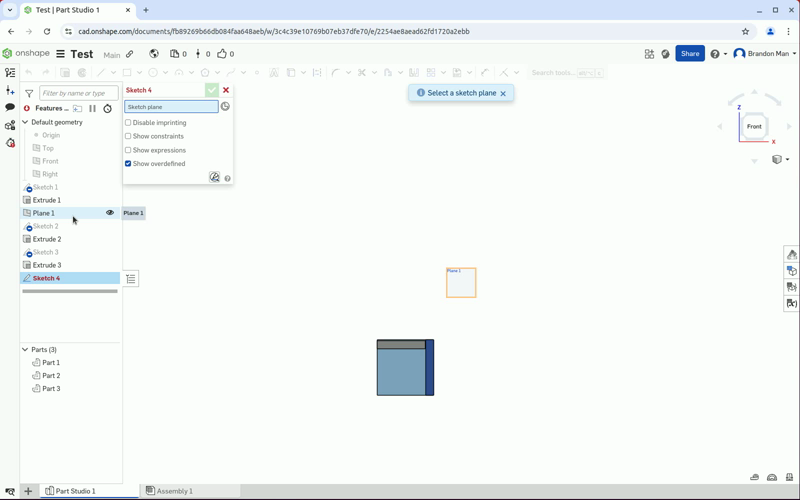
click(73, 215)
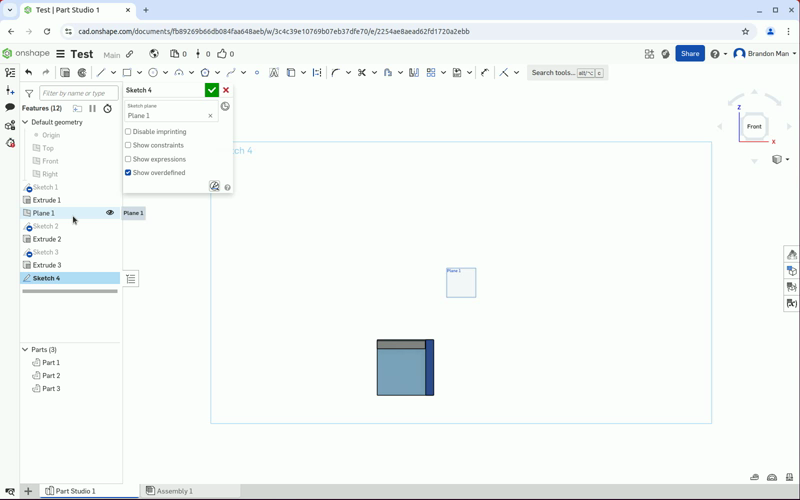
mouse_move(73, 352)
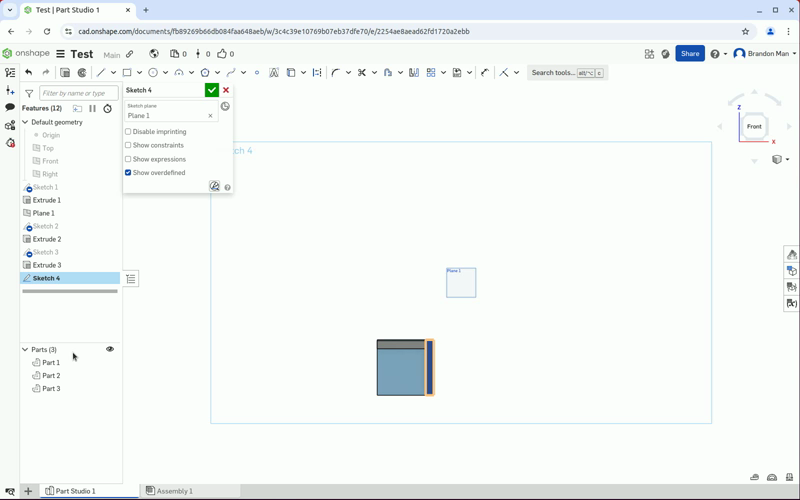
key(y)
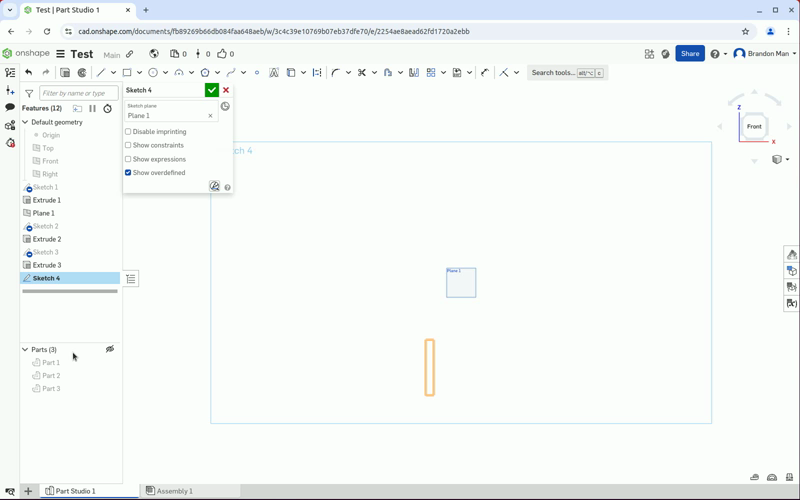
key(l)
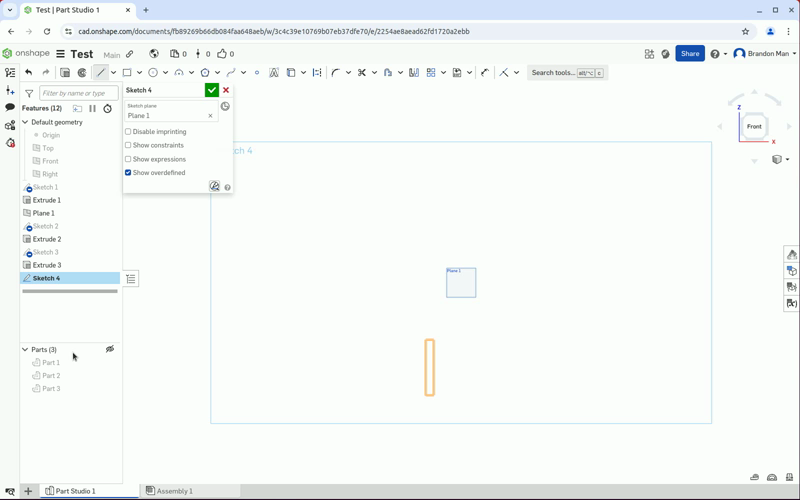
key_down(shift)
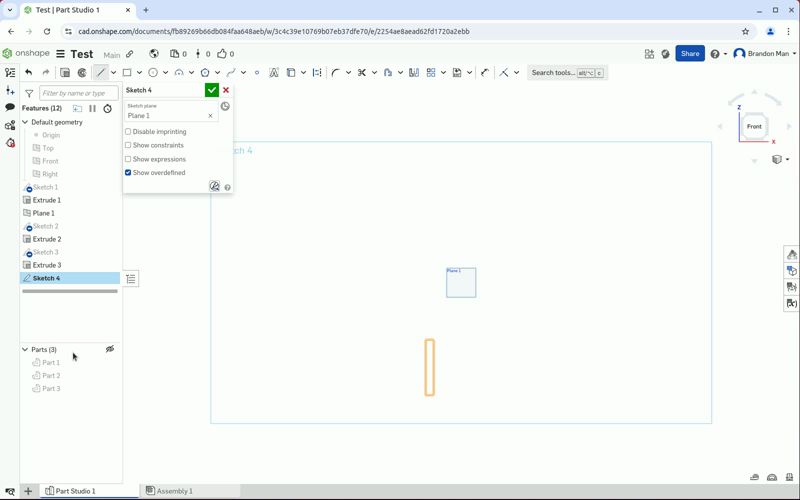
mouse_move(377, 395)
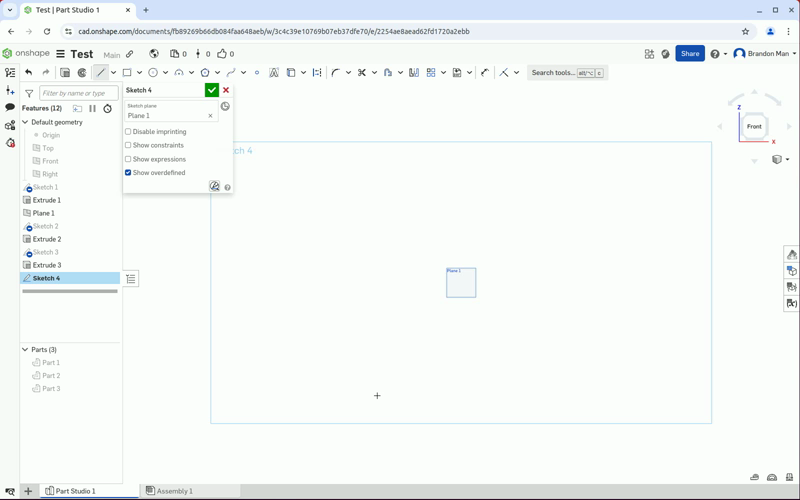
click(377, 395)
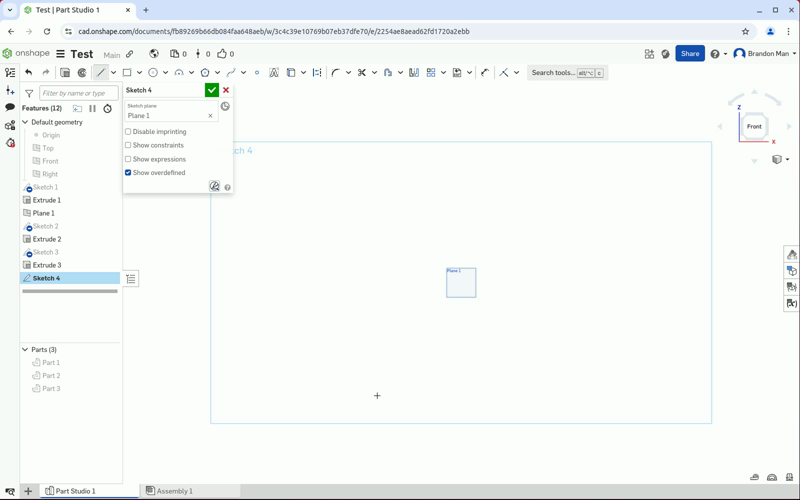
key_up(shift)
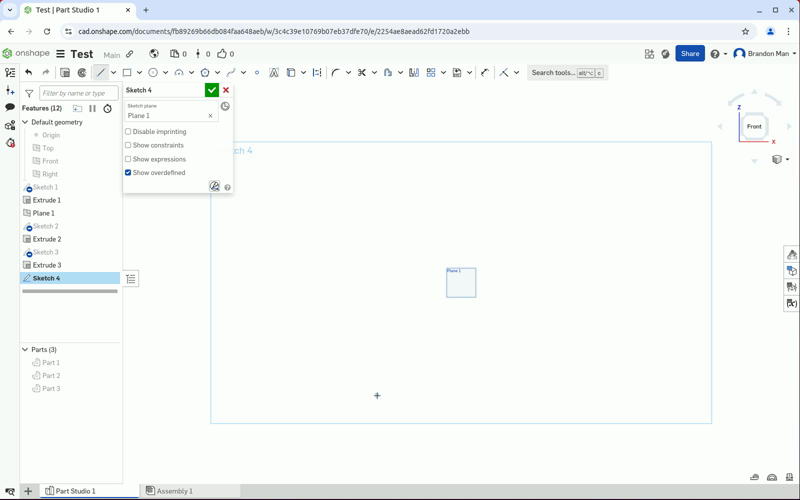
key_down(shift)
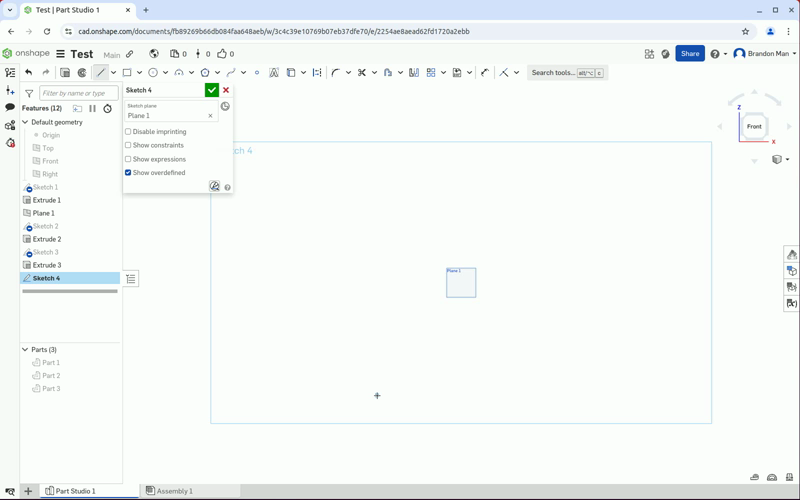
mouse_move(407, 395)
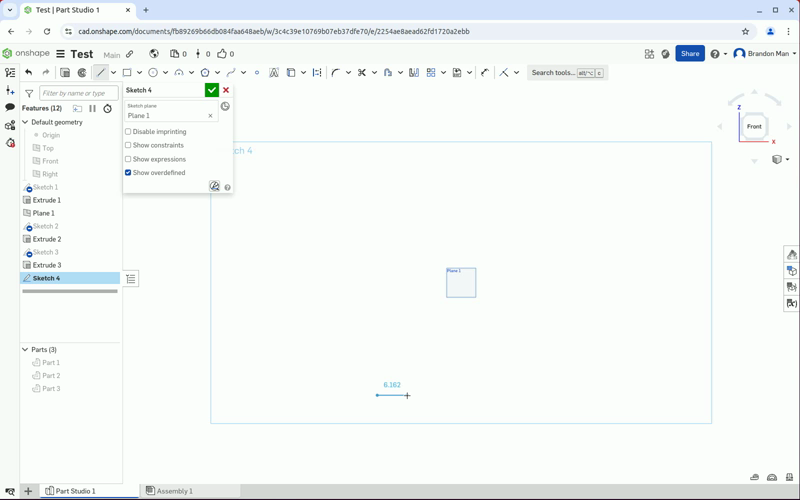
mouse_move(403, 395)
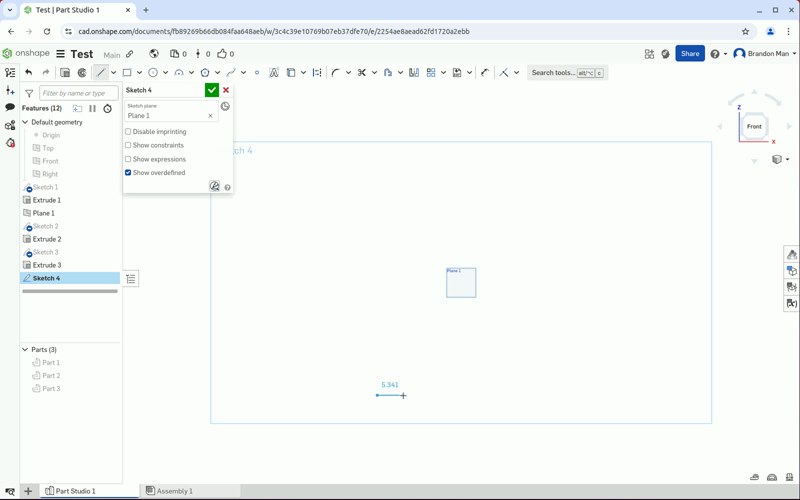
click(403, 395)
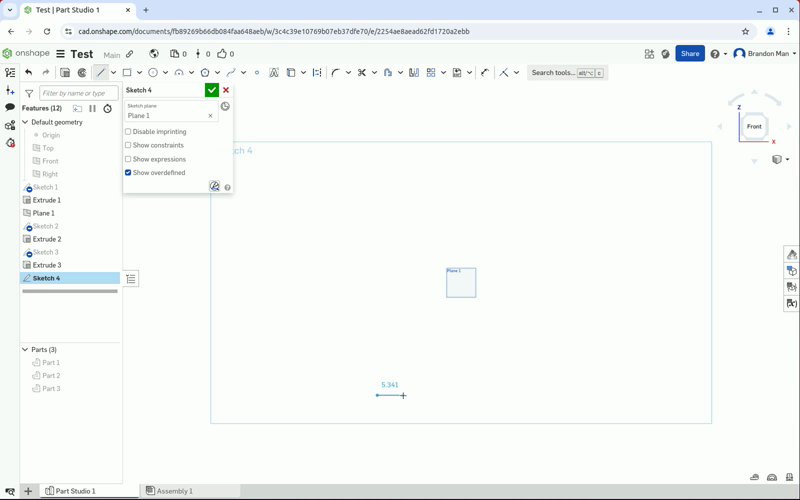
key_up(shift)
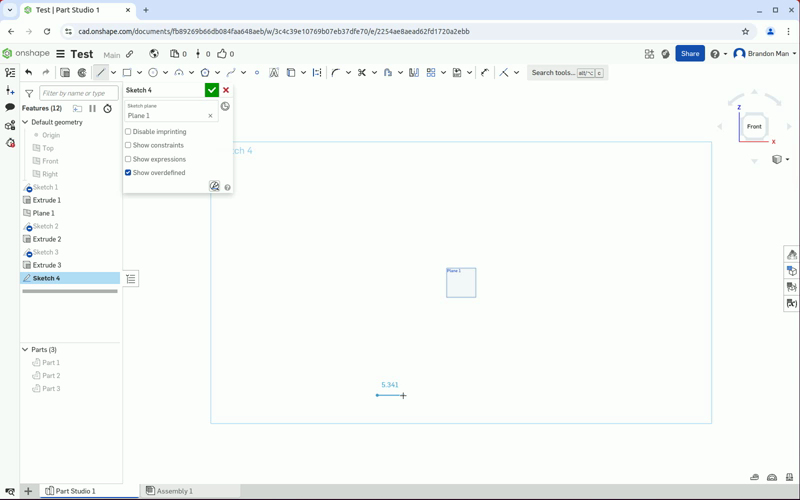
key_down(shift)
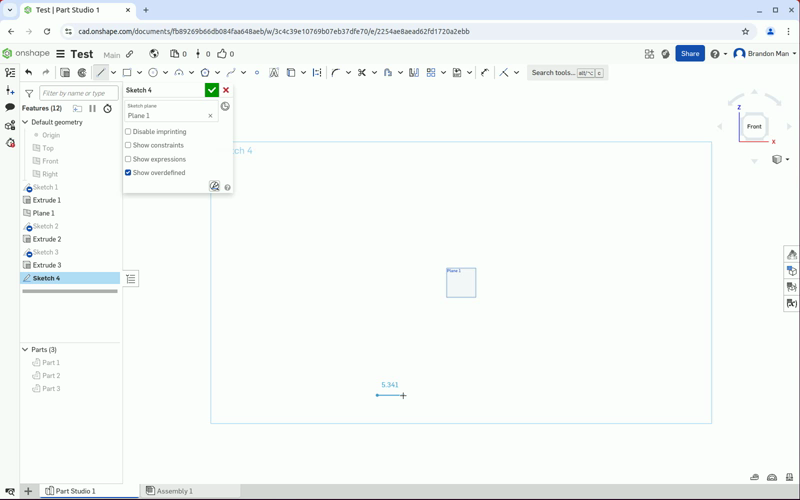
mouse_move(433, 395)
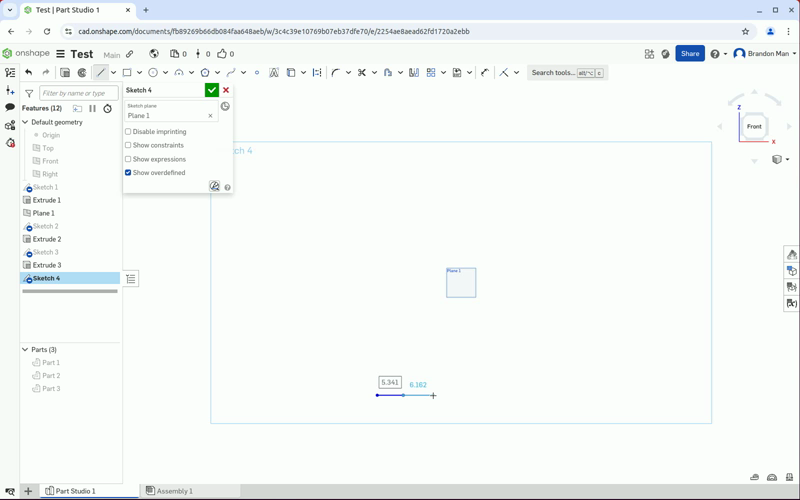
mouse_move(403, 369)
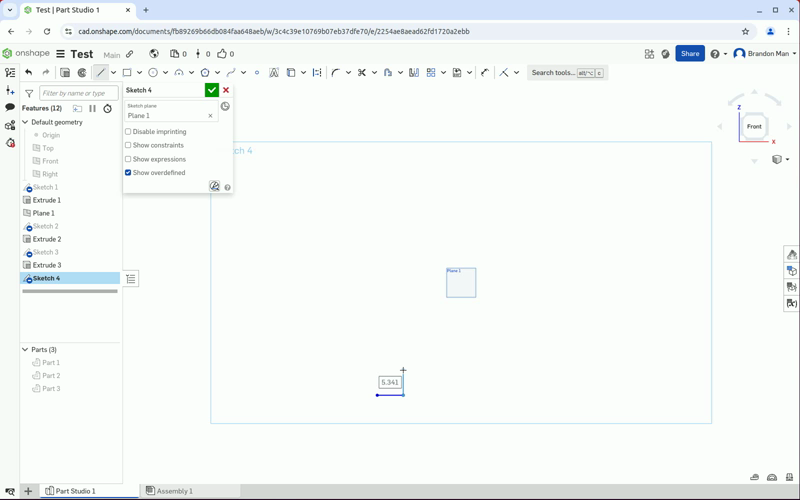
click(403, 369)
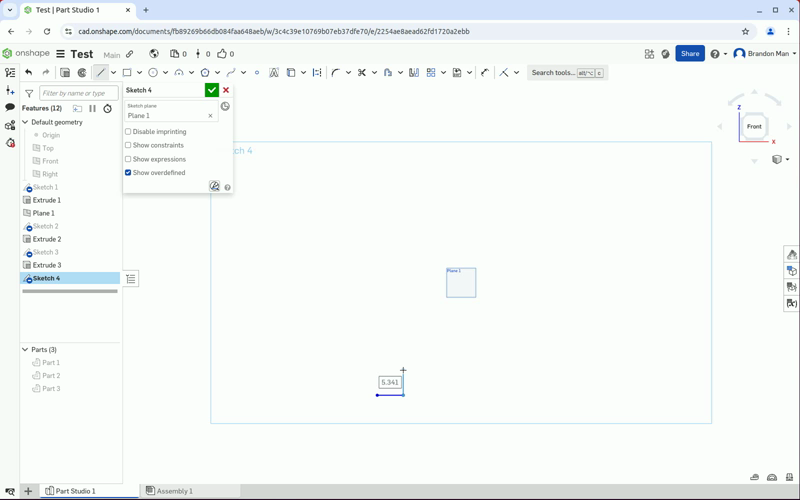
key_up(shift)
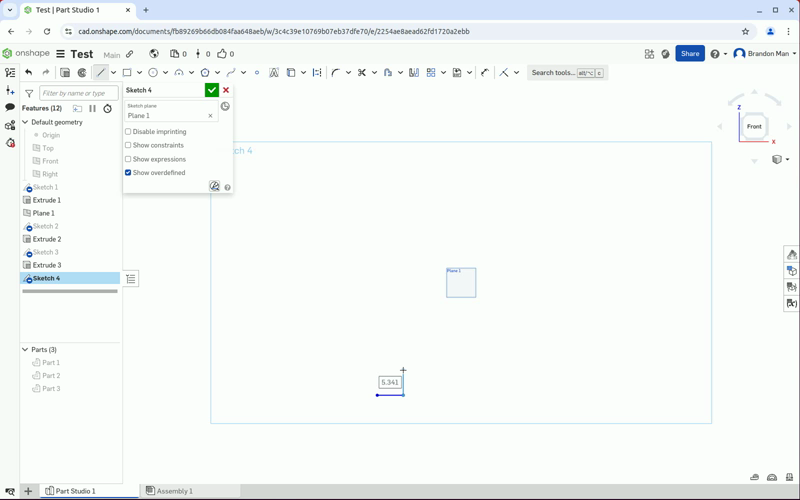
key_down(shift)
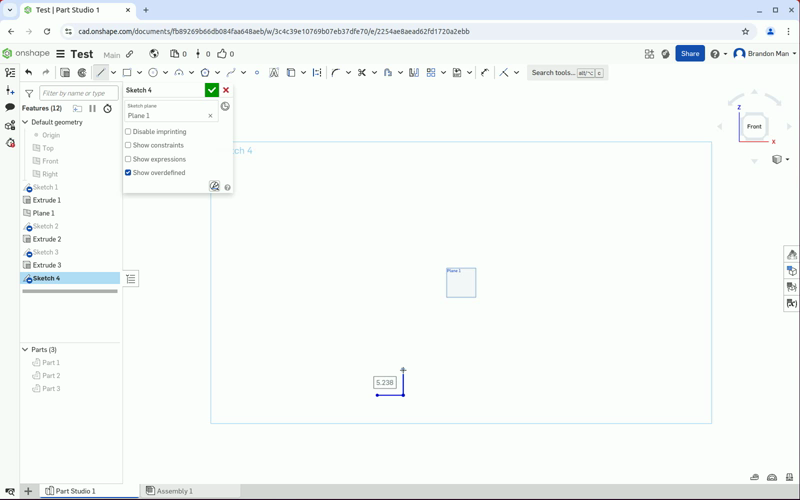
mouse_move(433, 369)
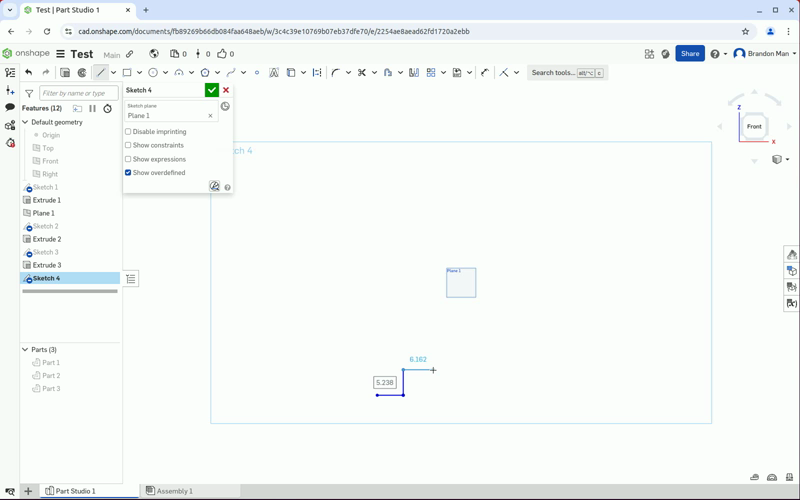
mouse_move(377, 369)
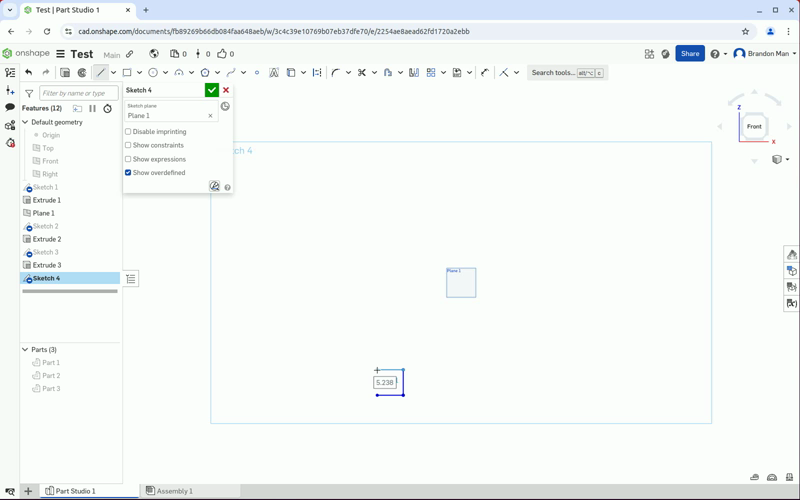
click(377, 369)
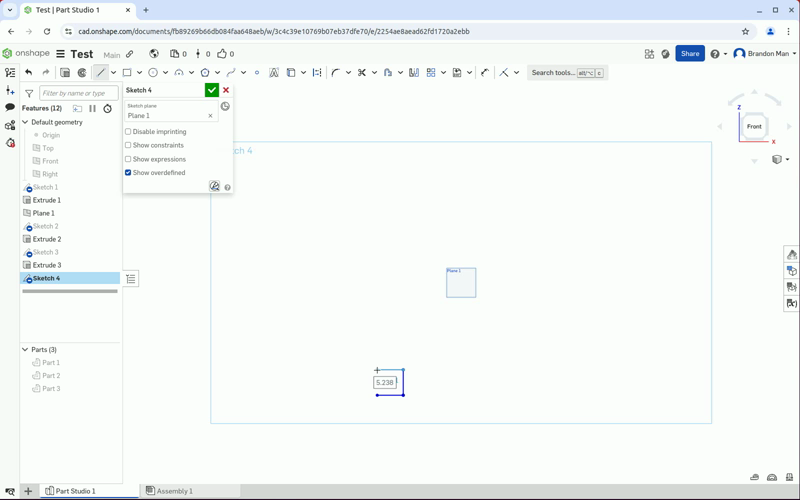
key_up(shift)
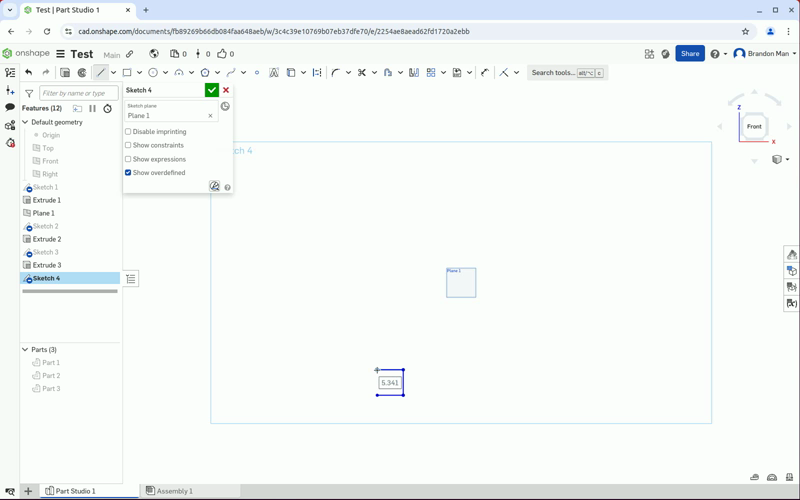
mouse_move(407, 369)
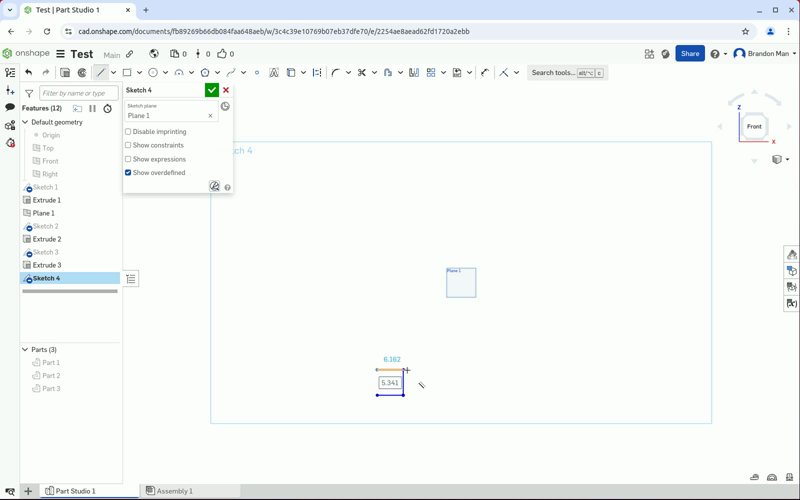
key_down(shift)
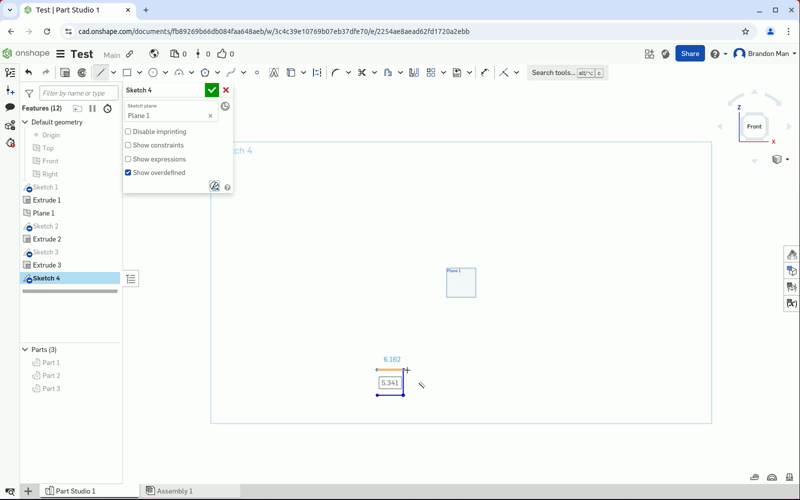
mouse_move(377, 395)
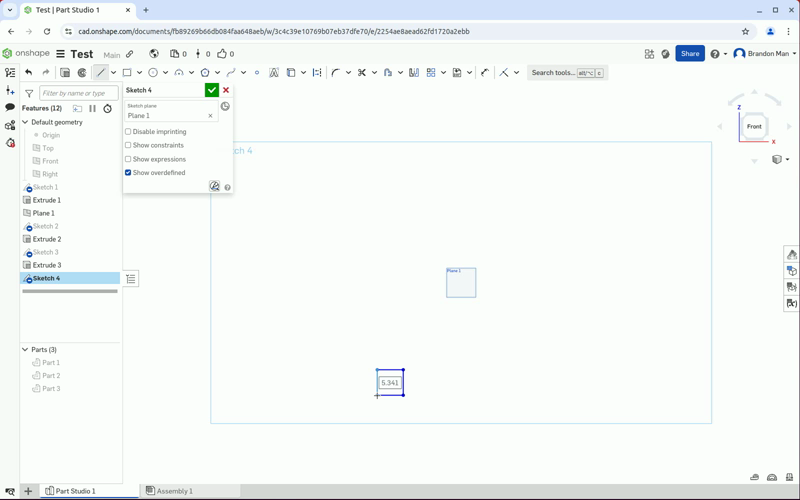
key_up(shift)
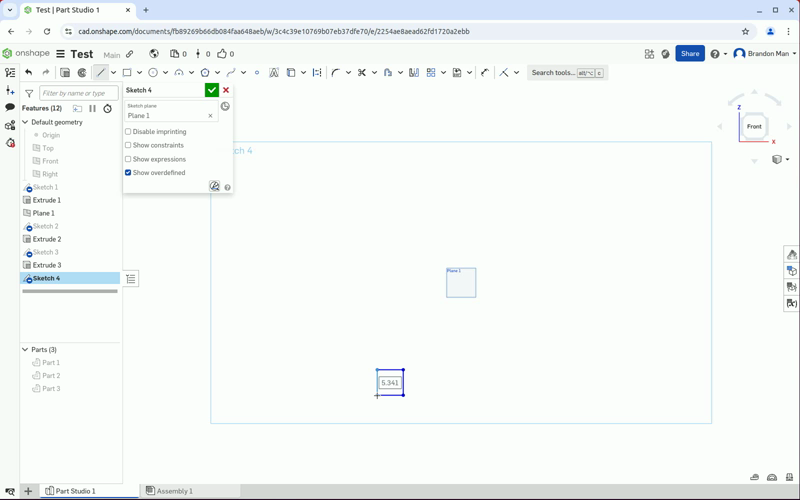
click(377, 395)
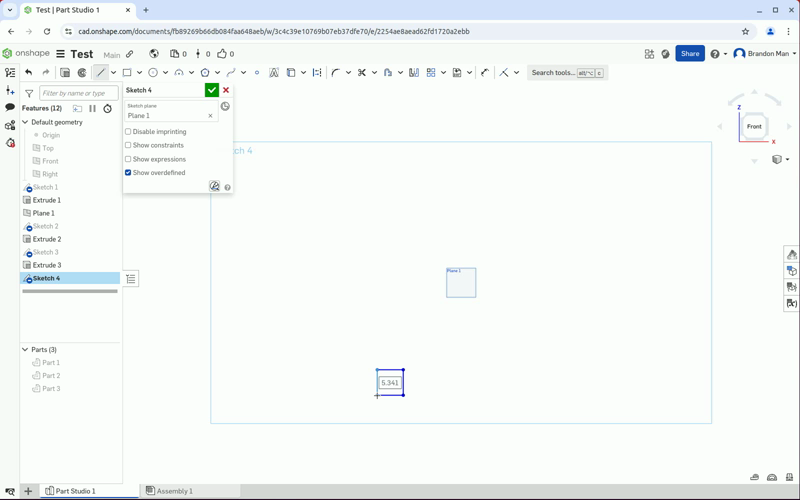
key(esc)
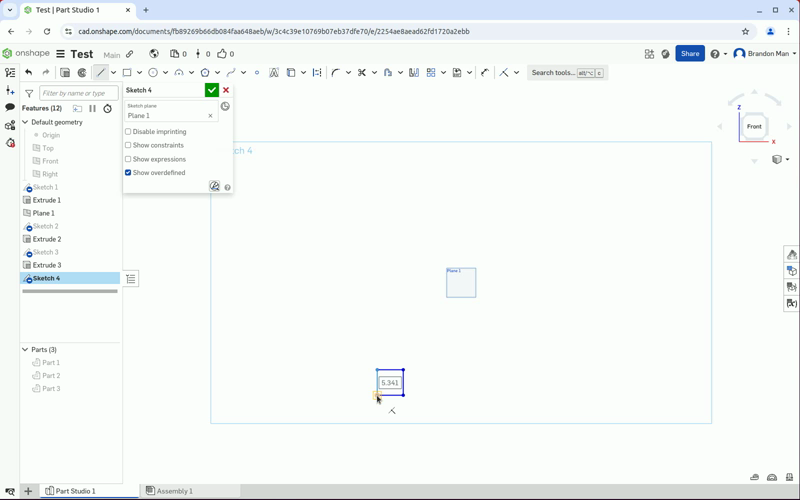
mouse_move(388, 382)
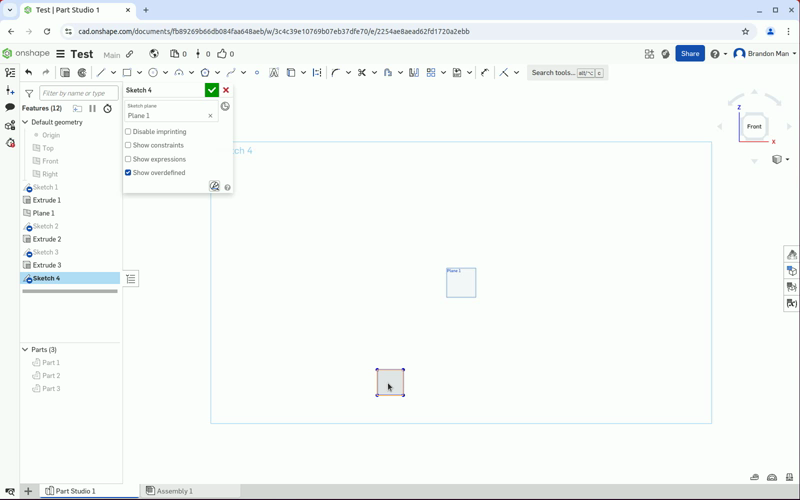
scroll(6)
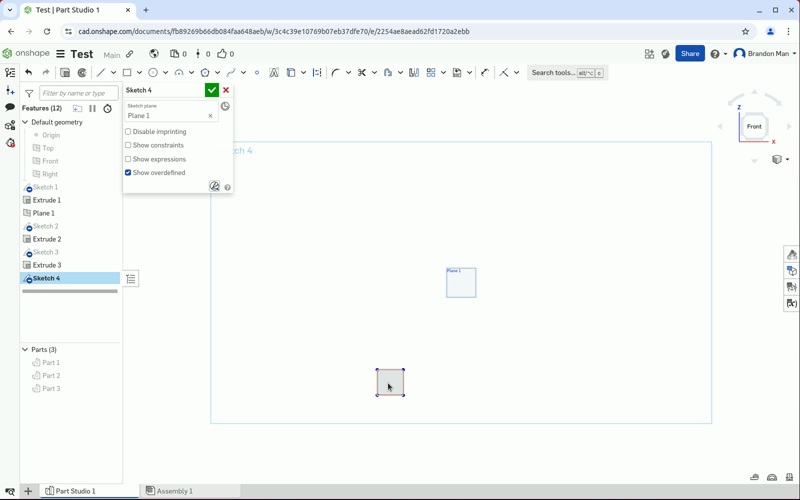
scroll(6)
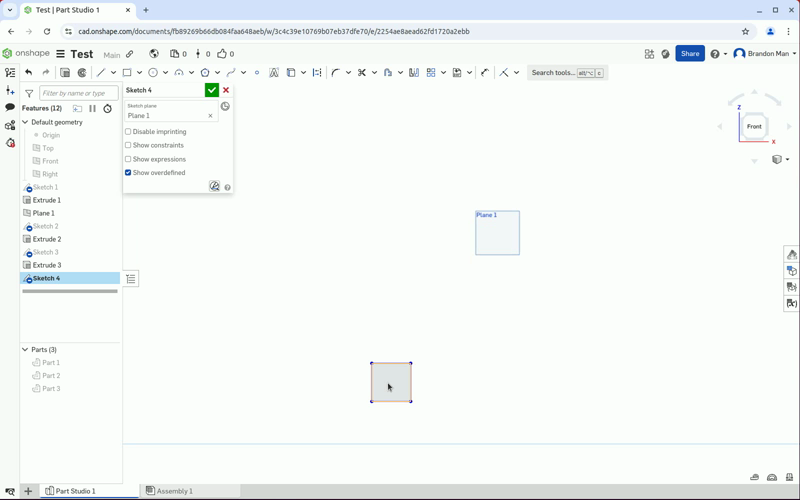
scroll(6)
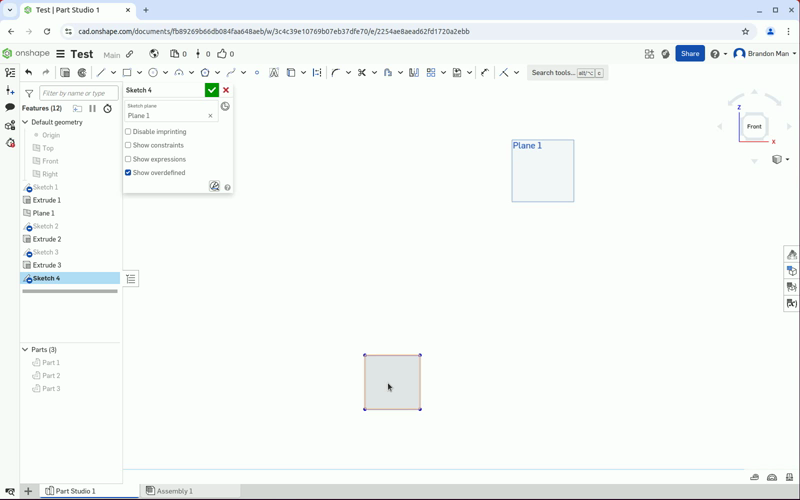
scroll(6)
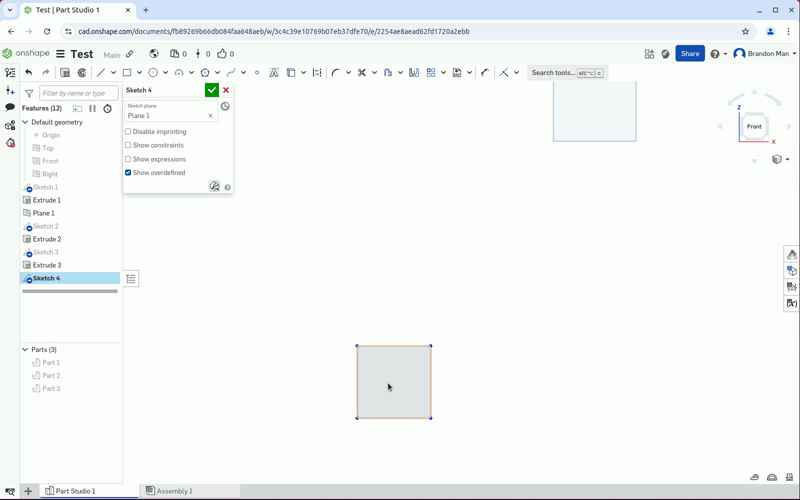
scroll(6)
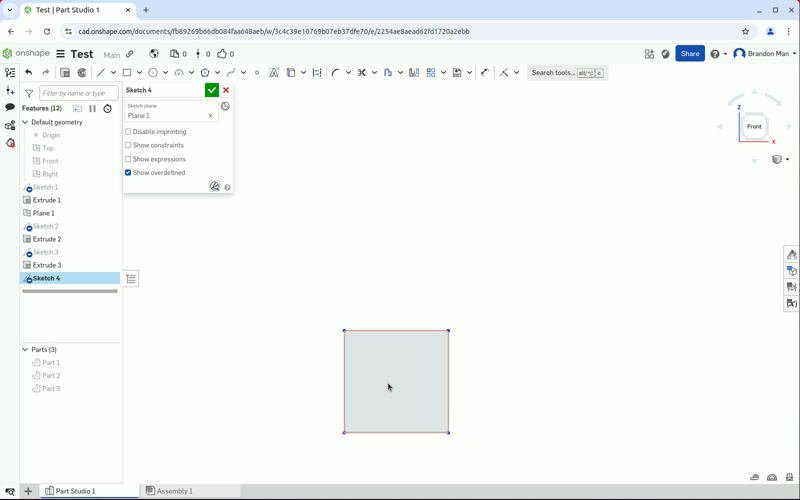
scroll(6)
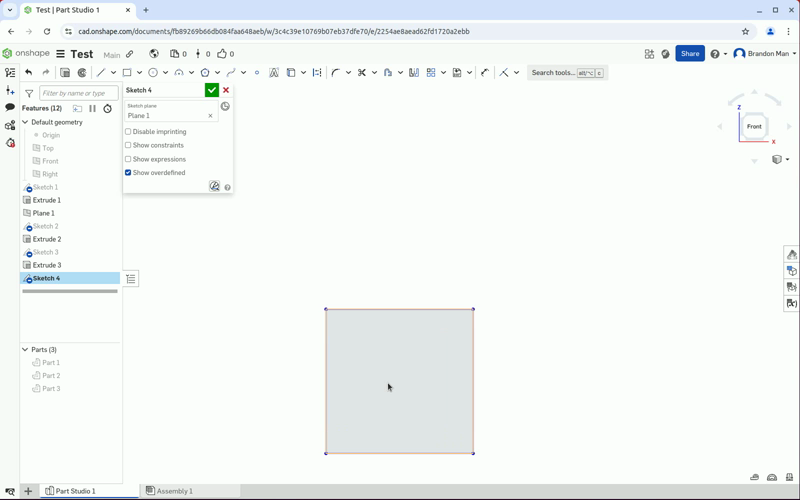
scroll(6)
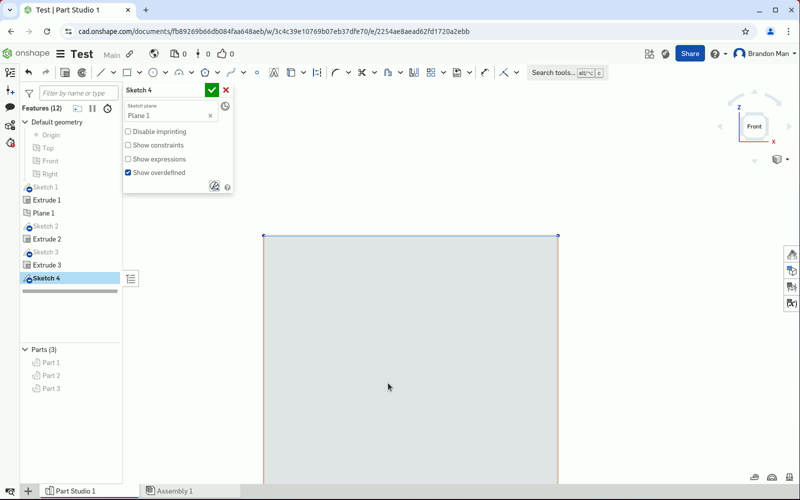
click(388, 382)
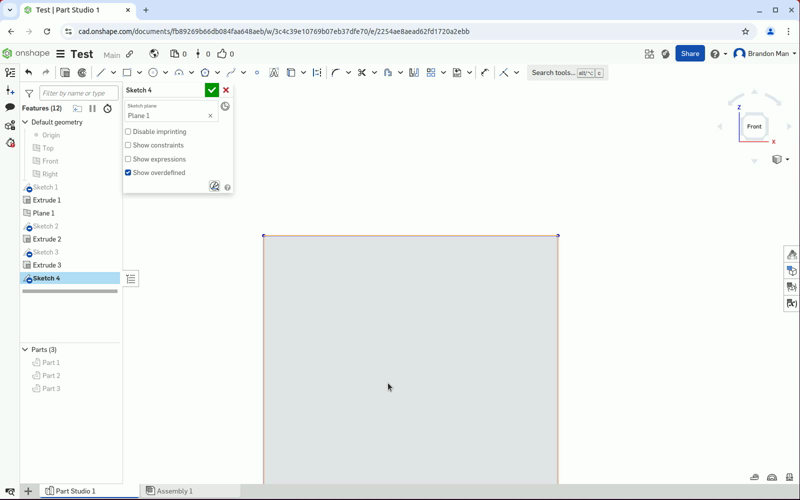
scroll(-6)
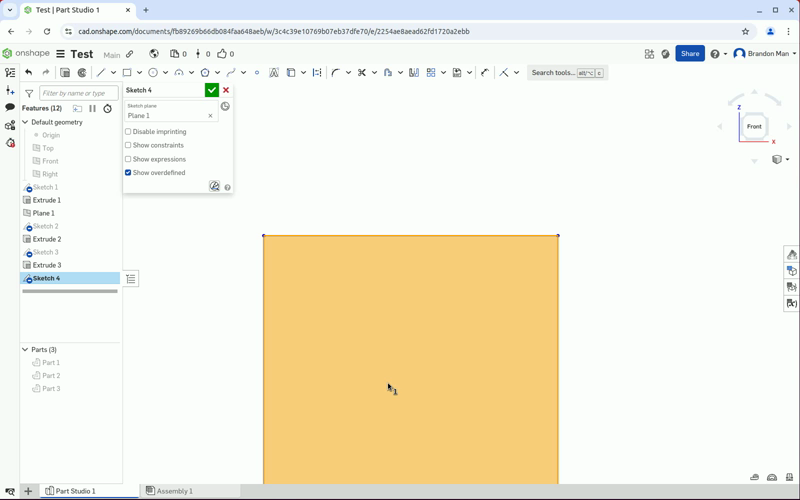
scroll(-6)
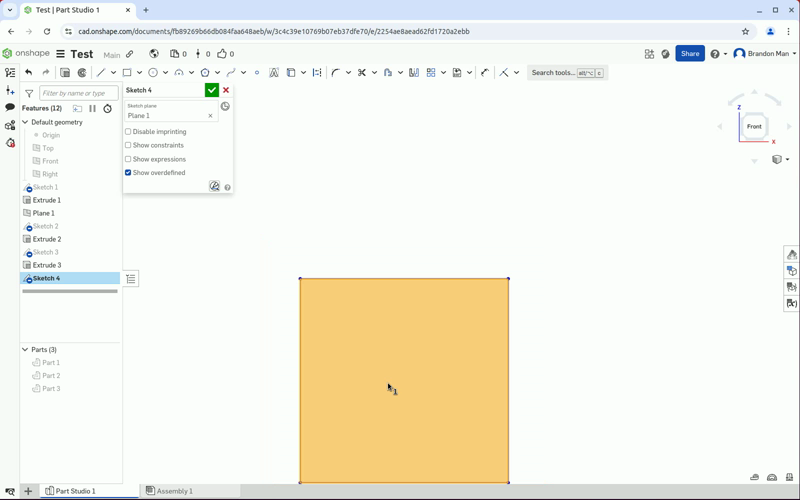
scroll(-6)
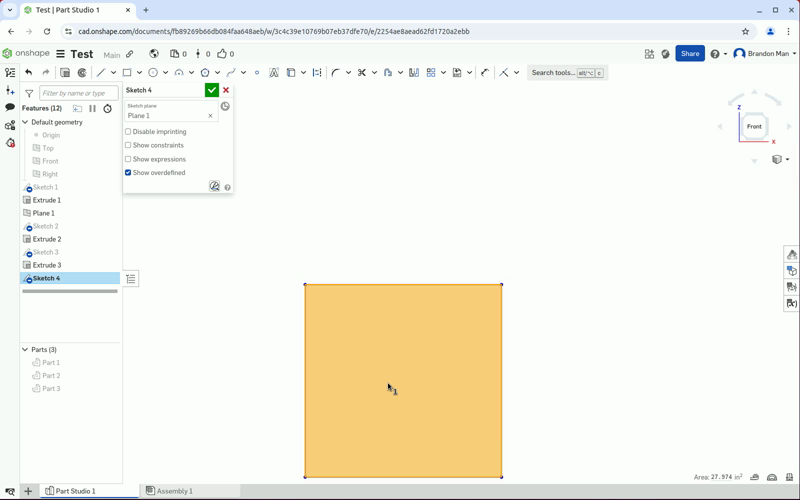
scroll(-6)
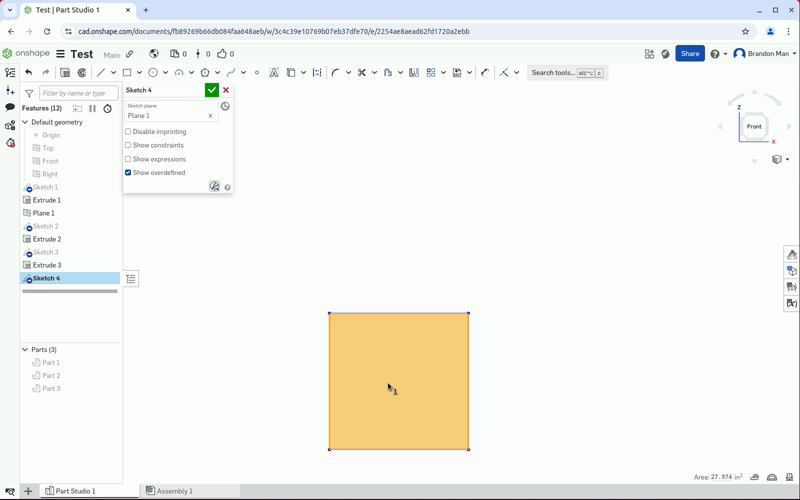
scroll(-6)
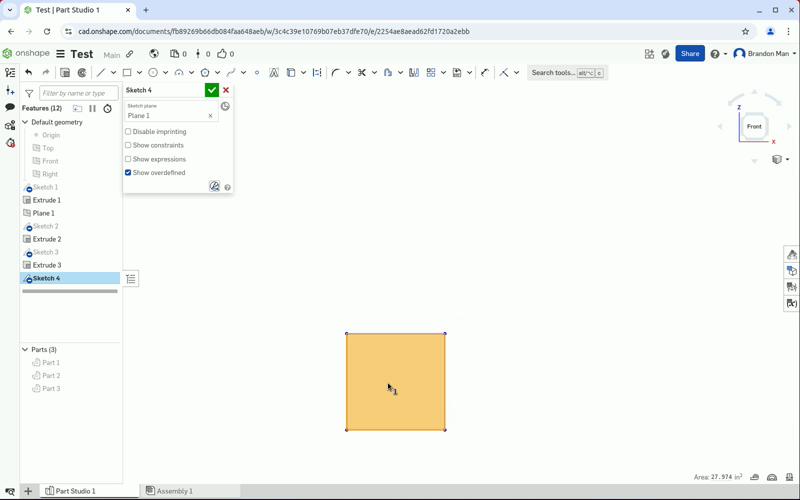
scroll(-6)
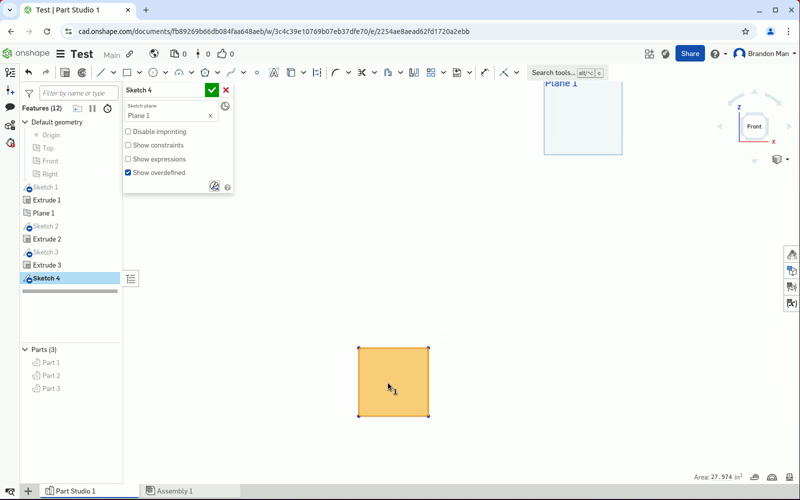
scroll(-6)
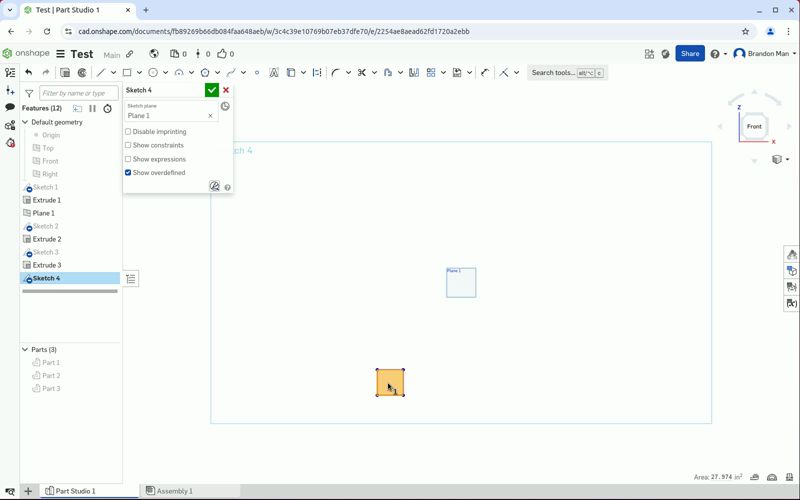
mouse_move(73, 352)
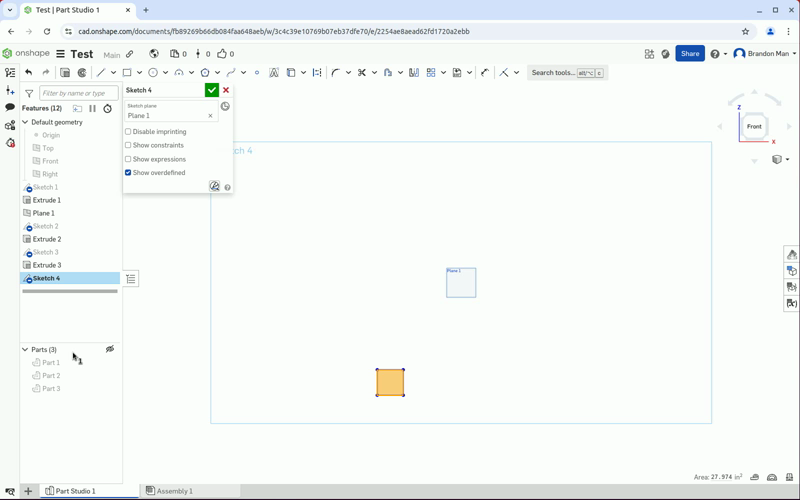
key(shift+y)
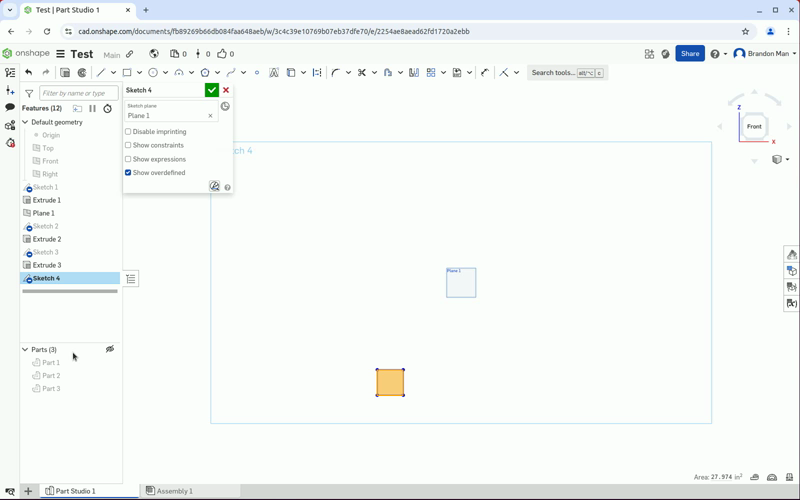
key(shift+e)
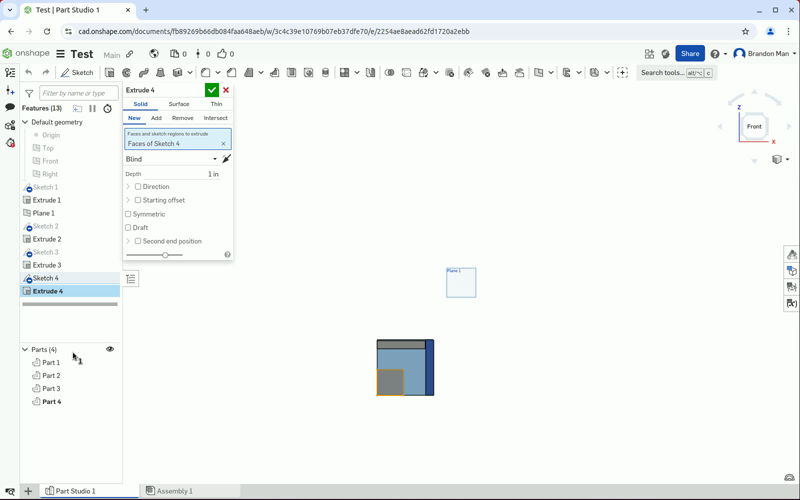
mouse_move(143, 106)
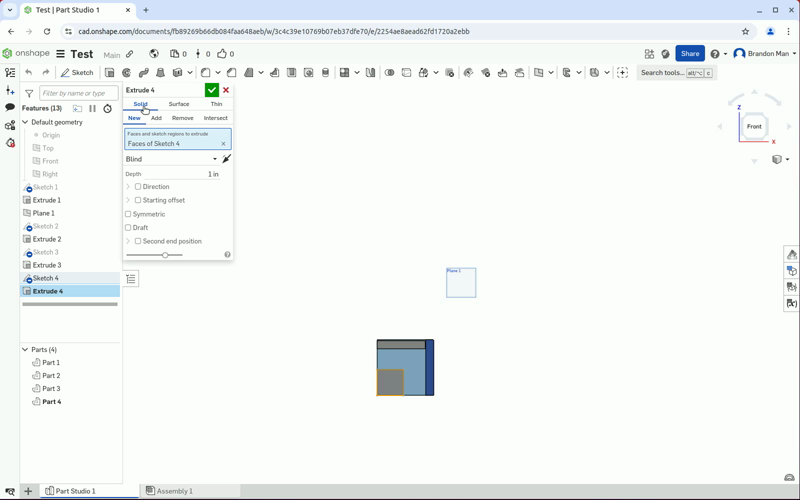
click(143, 106)
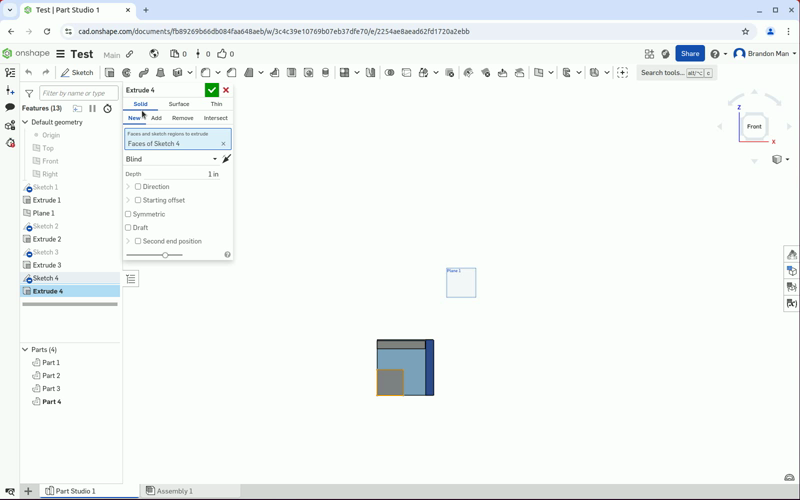
mouse_move(137, 120)
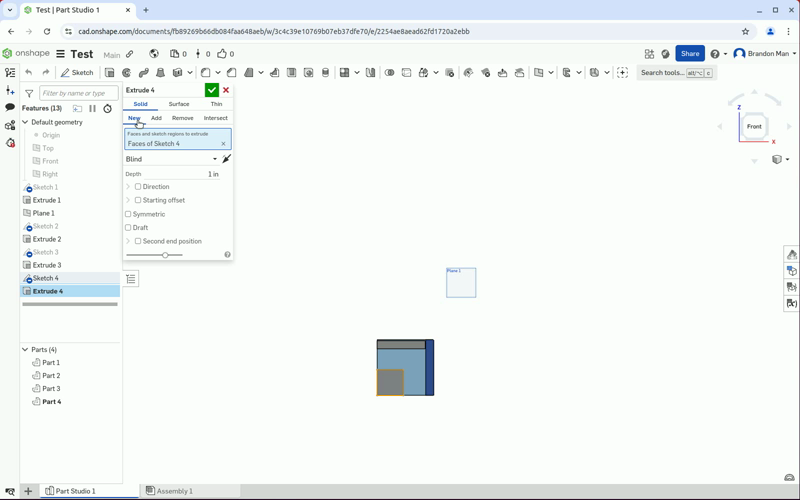
click(137, 120)
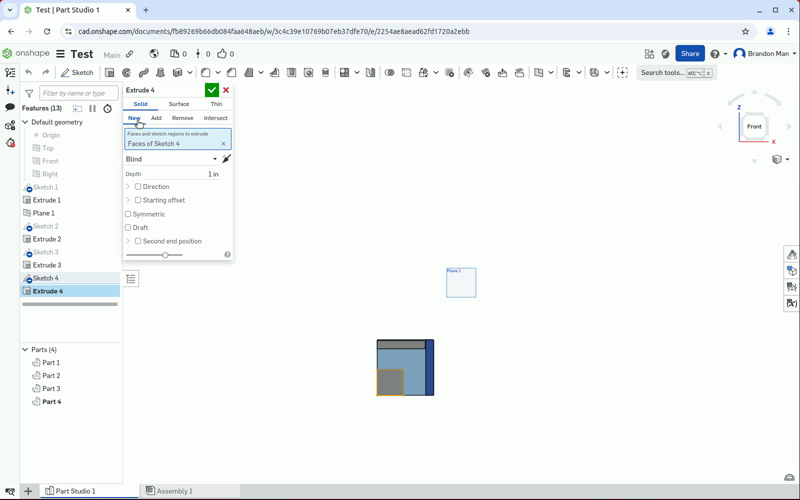
key(tab, 4)
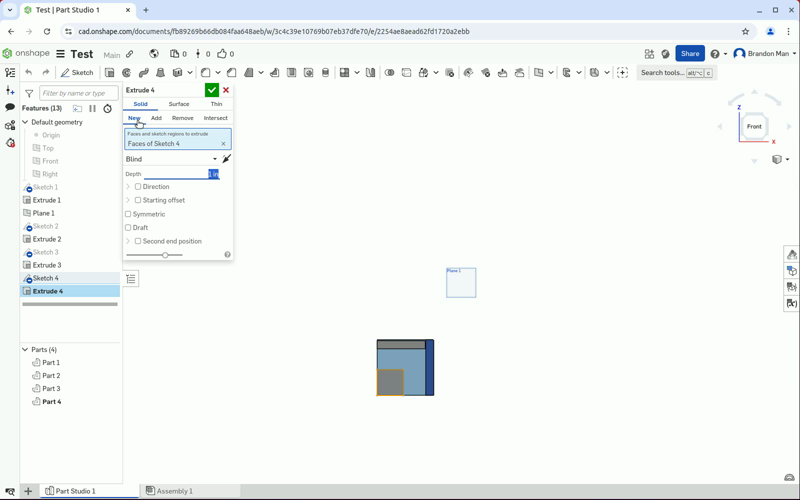
text(7.703)
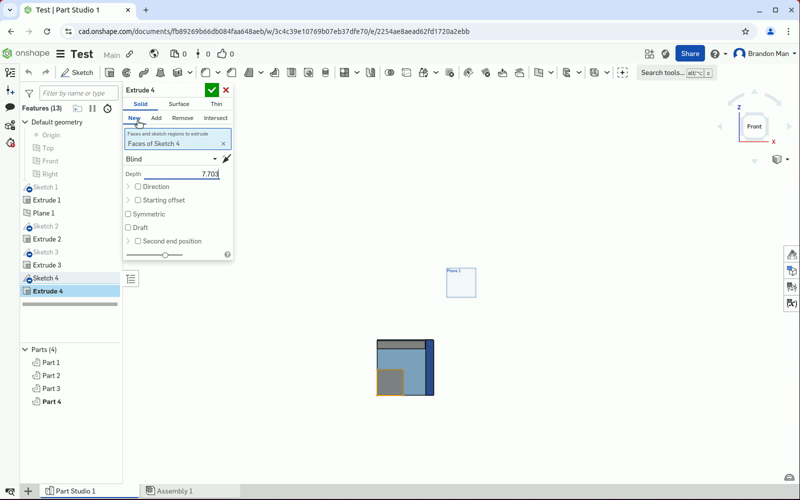
key(enter)
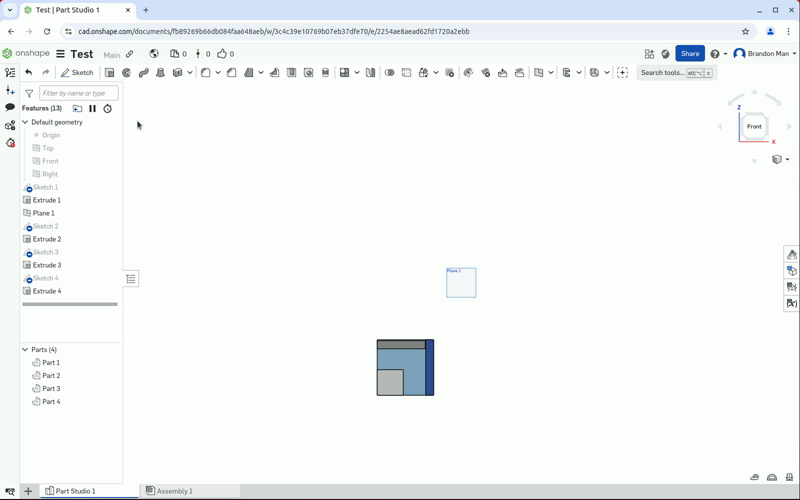
key(shift+h)
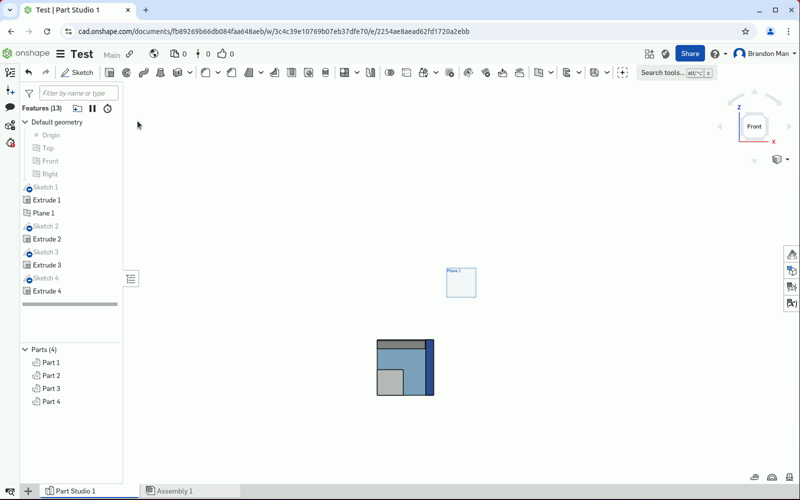
key(shift+h)
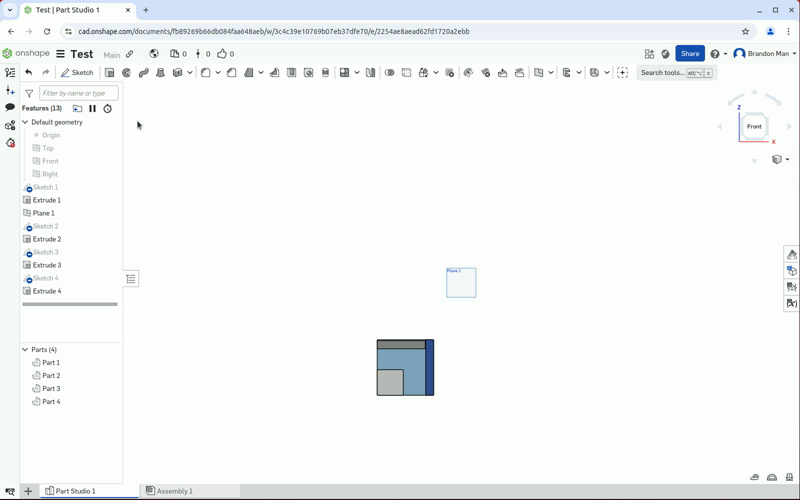
mouse_move(73, 189)
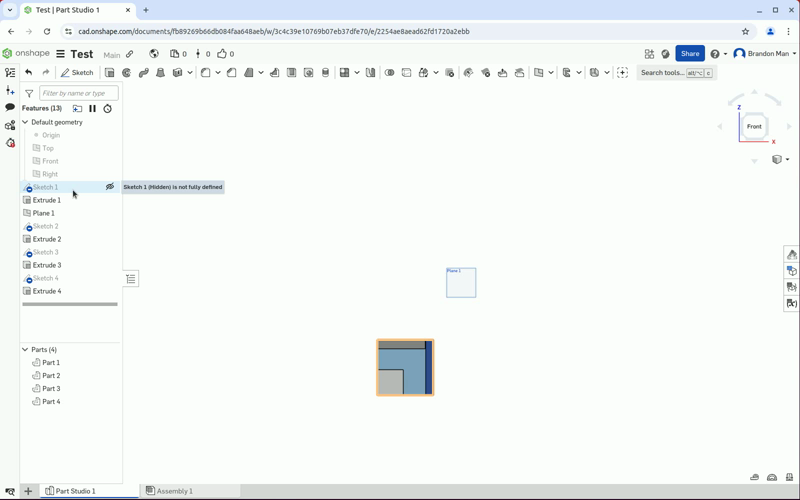
click(73, 189)
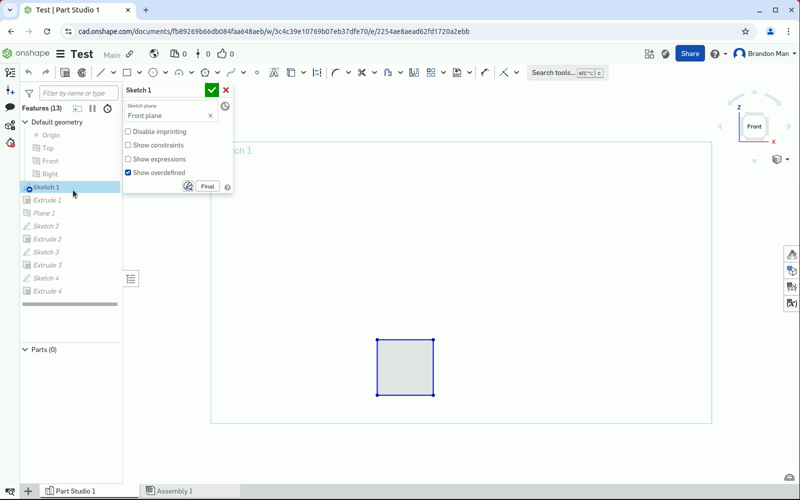
mouse_move(229, 92)
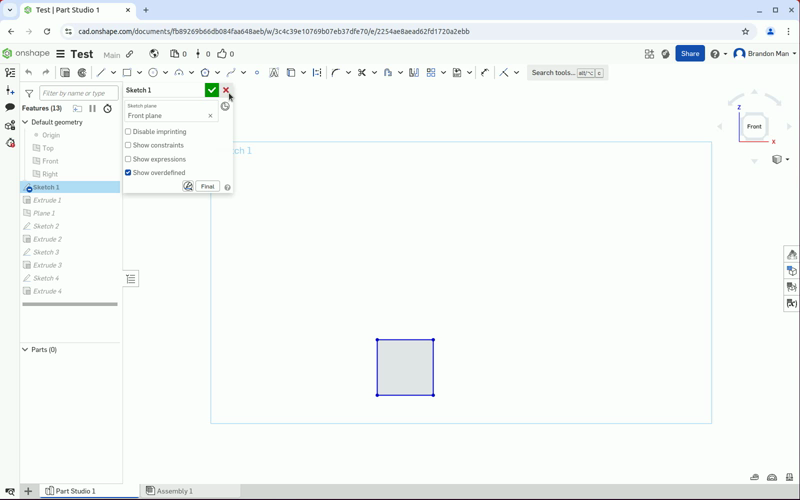
click(229, 92)
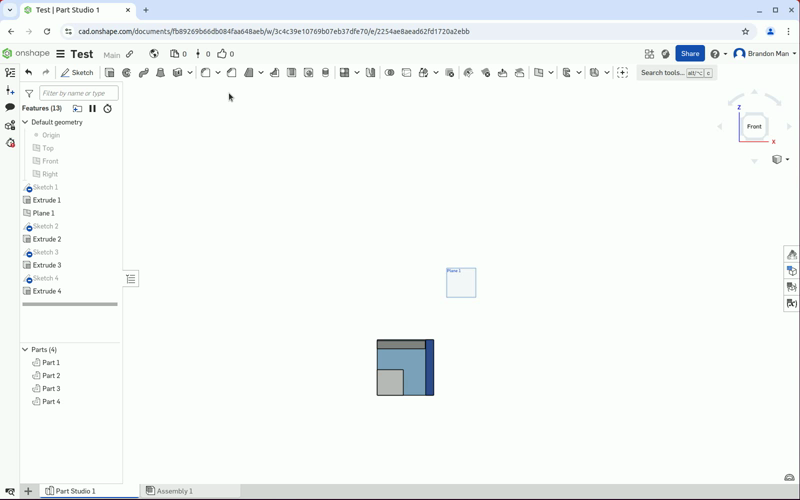
mouse_move(73, 352)
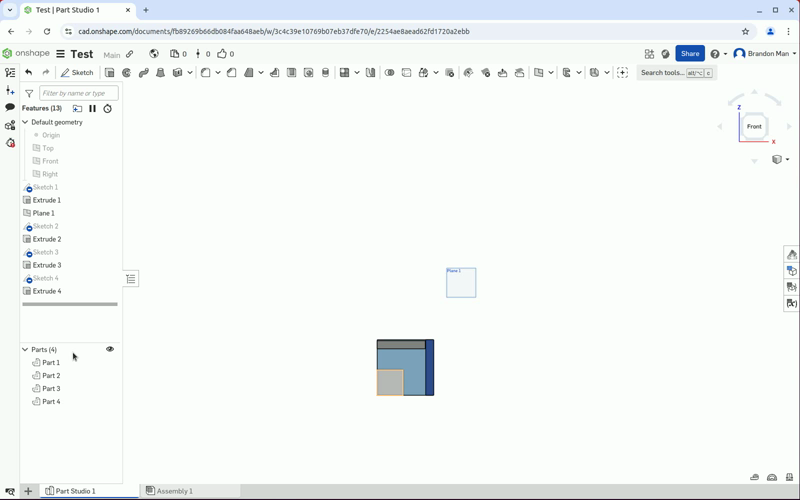
key(y)
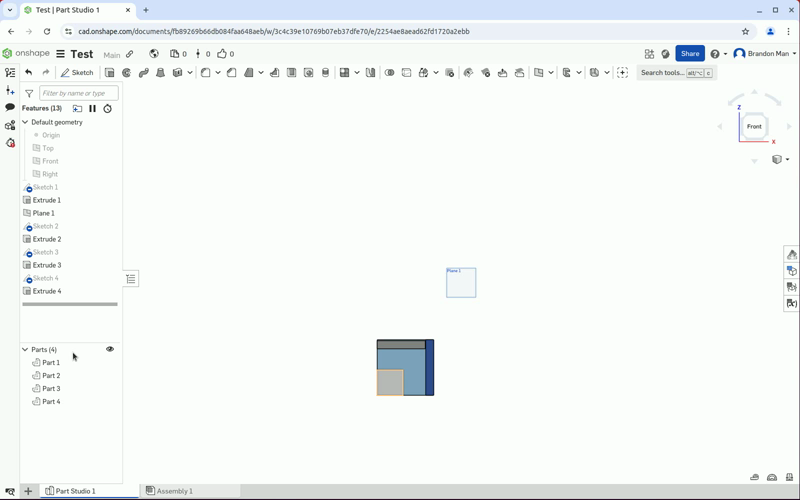
key(shift+p)
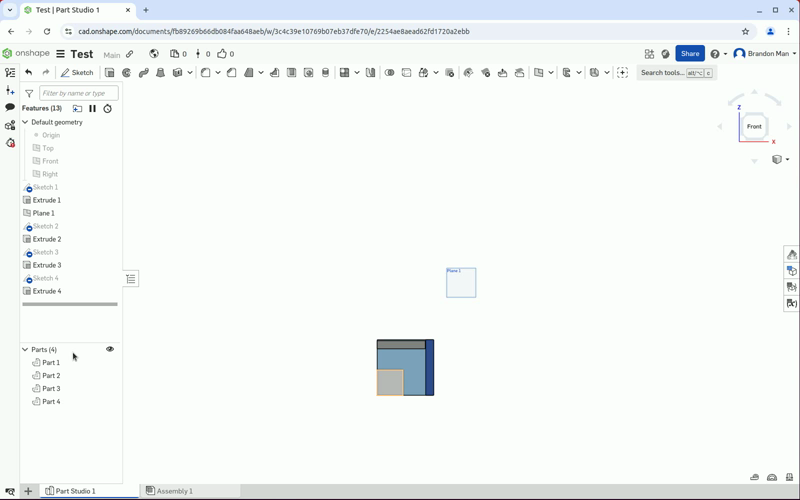
key(space)
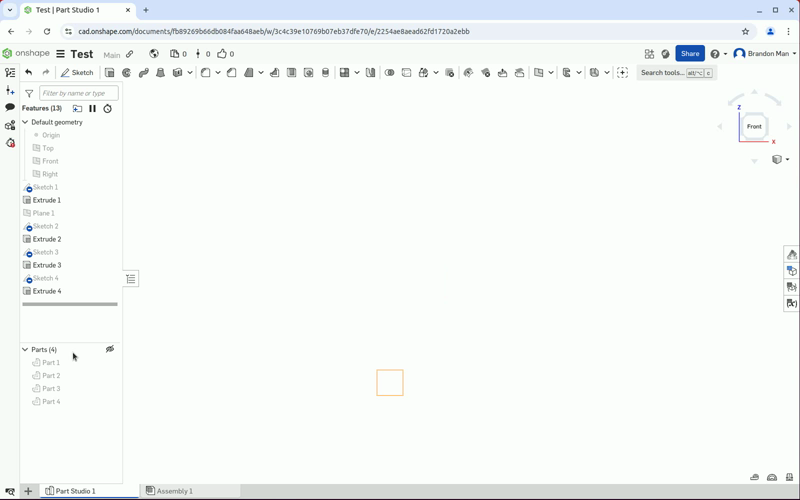
key_down(shift)
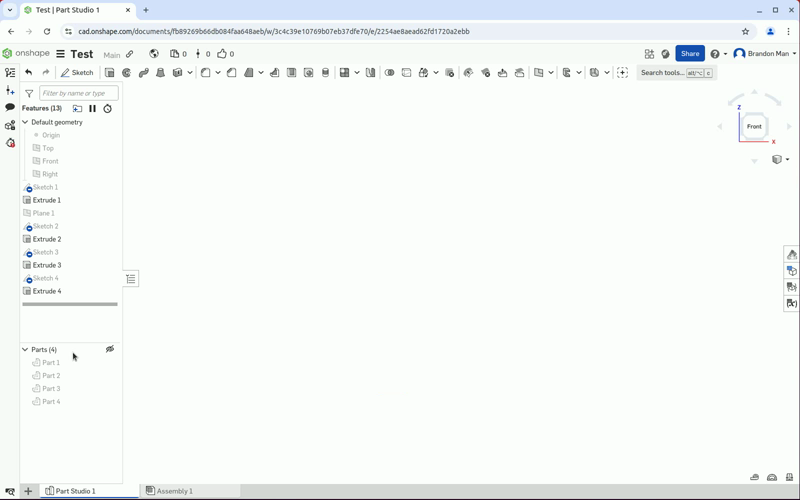
key(down)
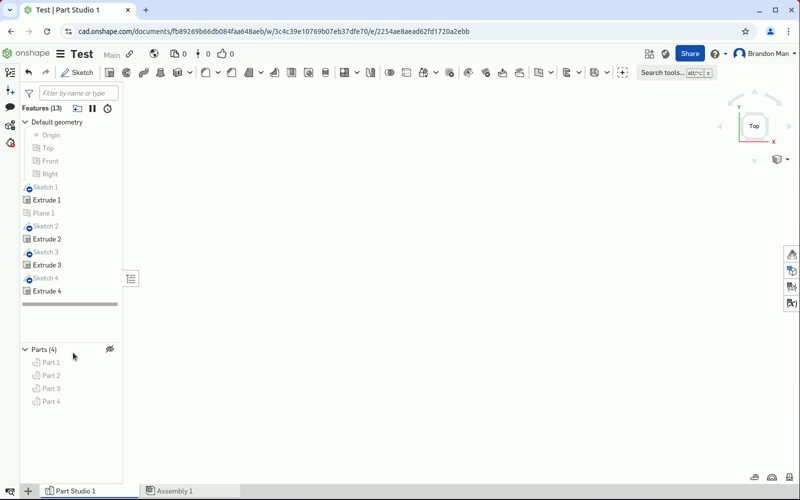
key_up(shift)
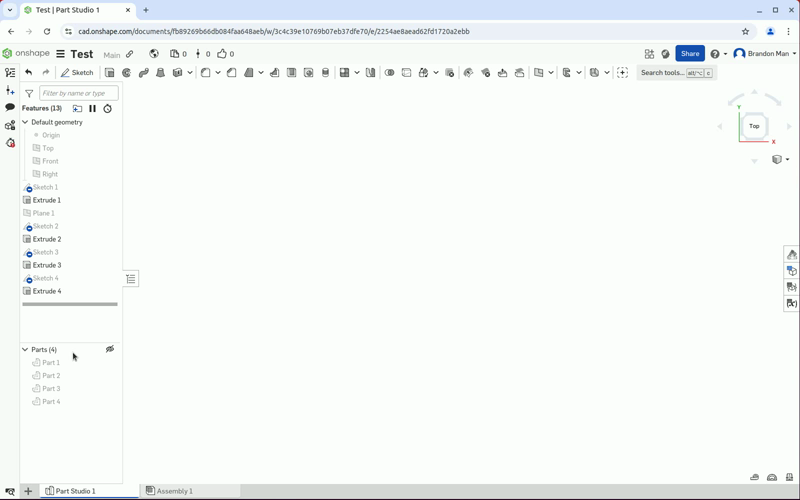
mouse_move(73, 352)
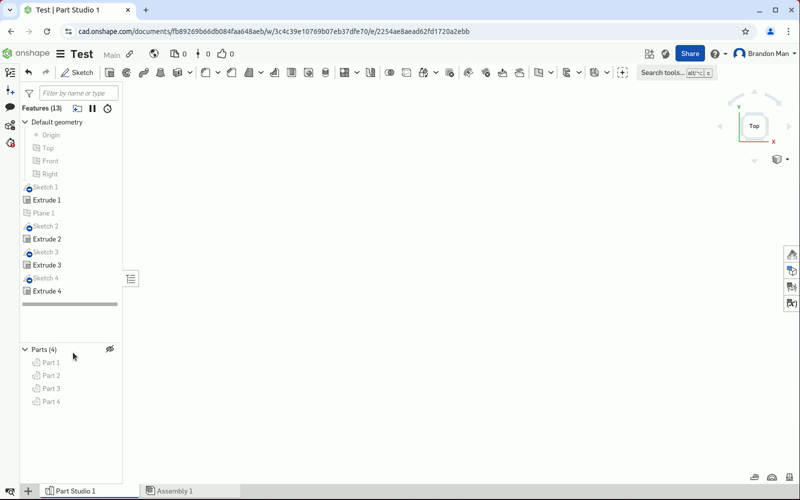
key(shift+y)
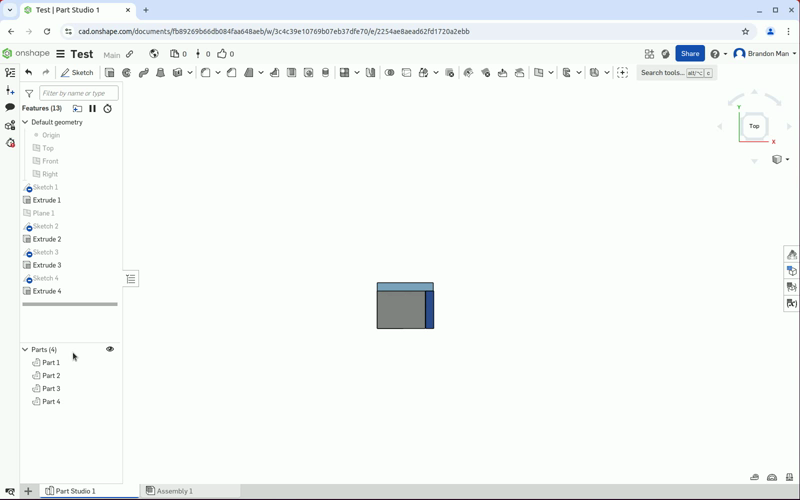
mouse_move(541, 75)
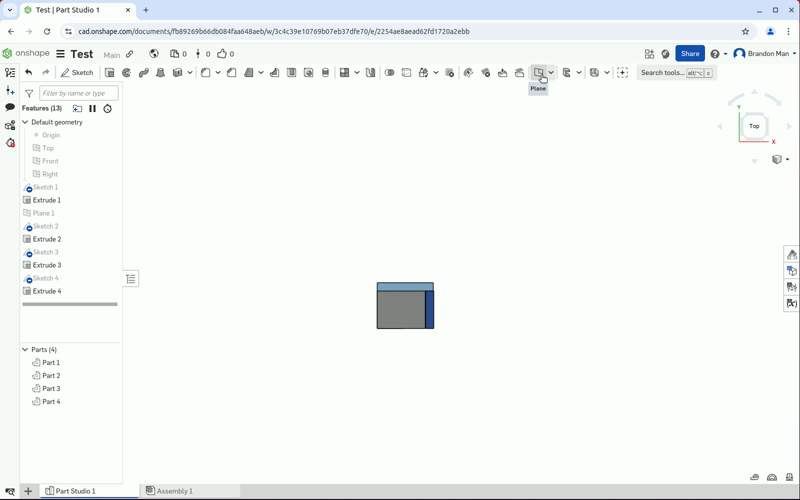
click(541, 75)
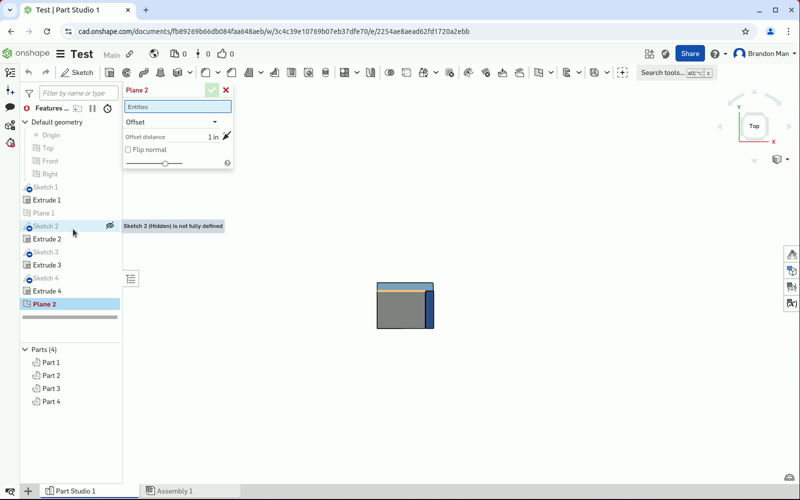
scroll(3)
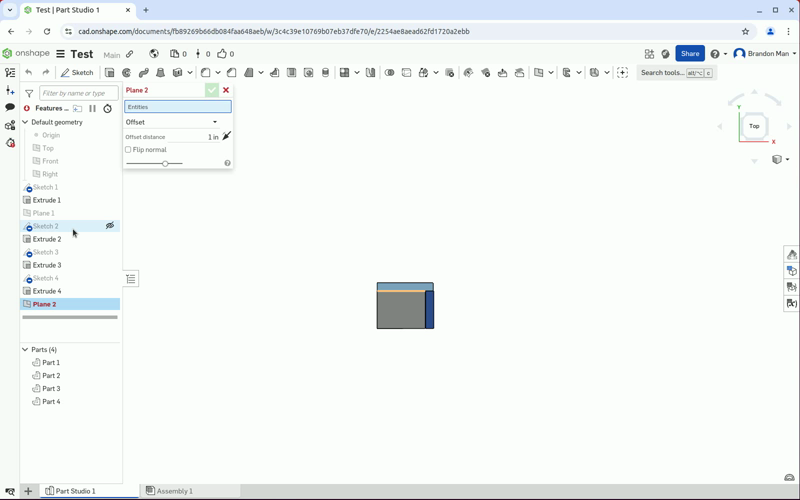
mouse_move(73, 150)
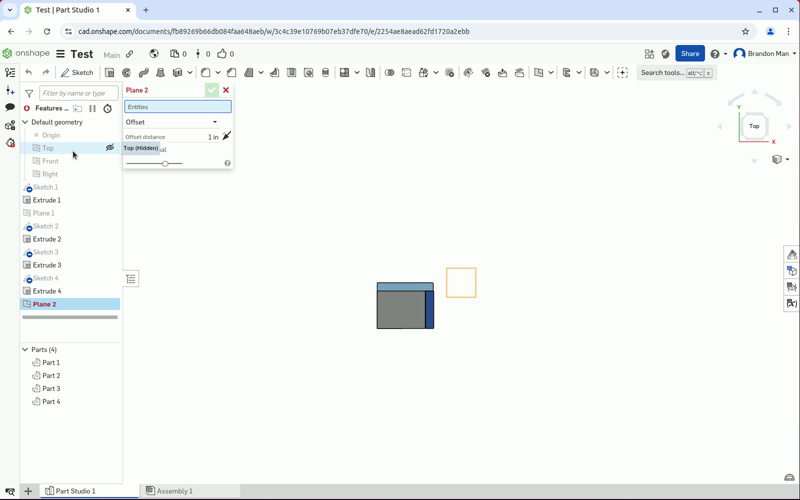
click(73, 150)
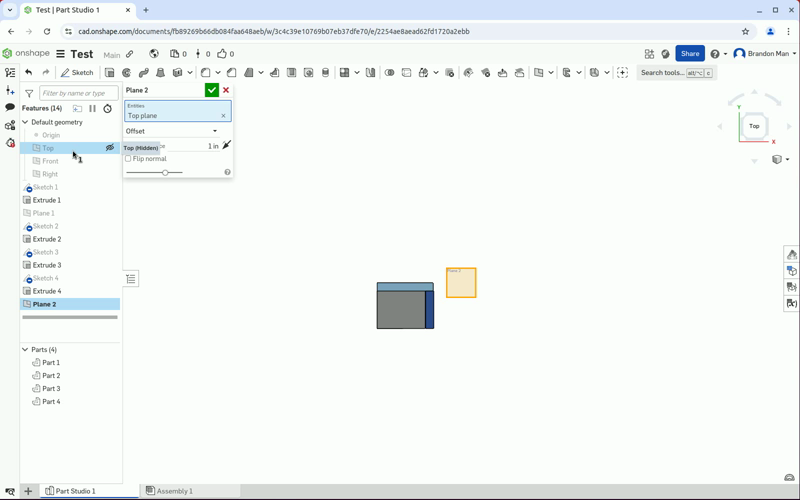
key(tab, 2)
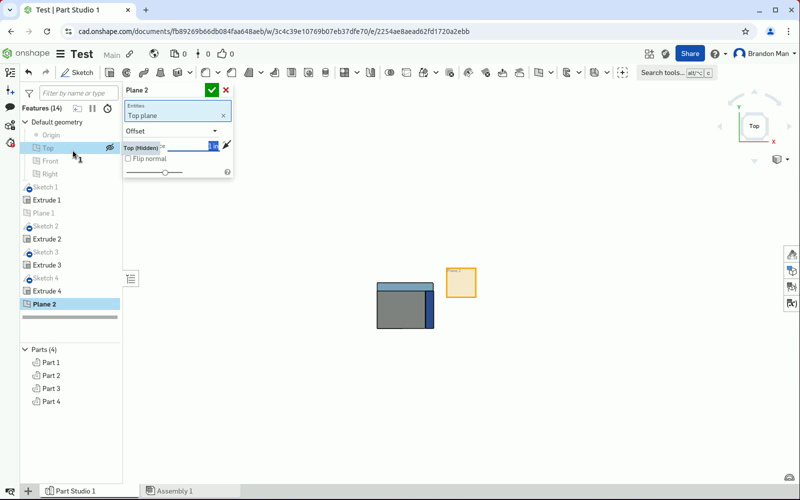
text(11.801)
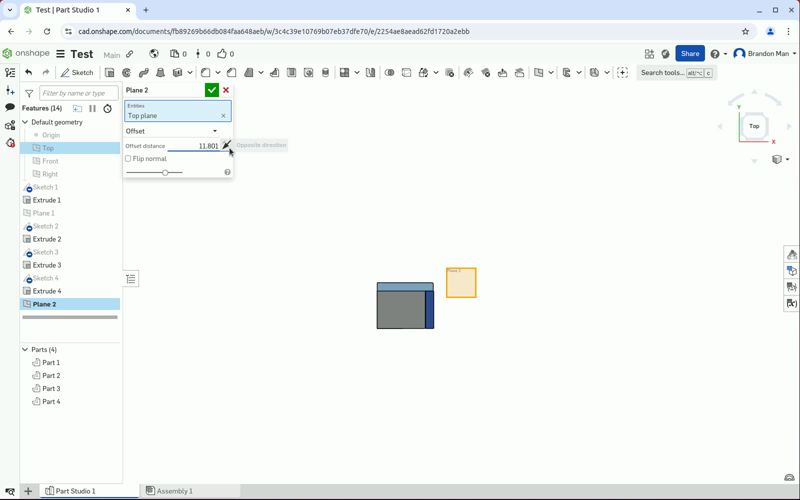
mouse_move(229, 147)
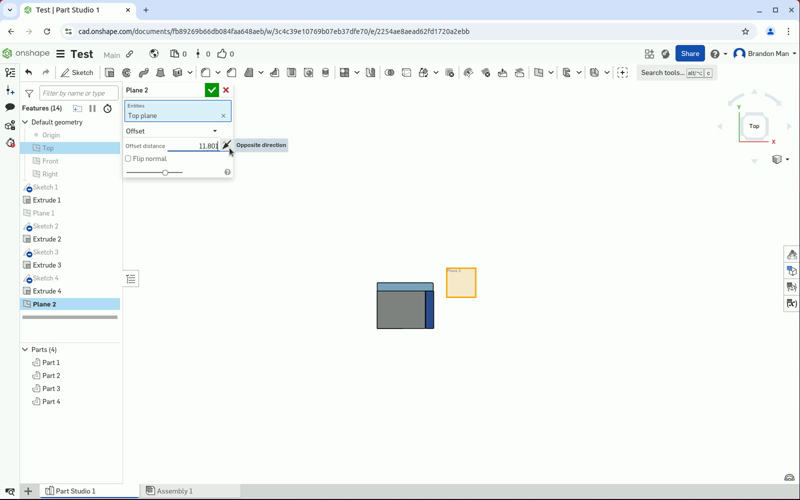
click(229, 147)
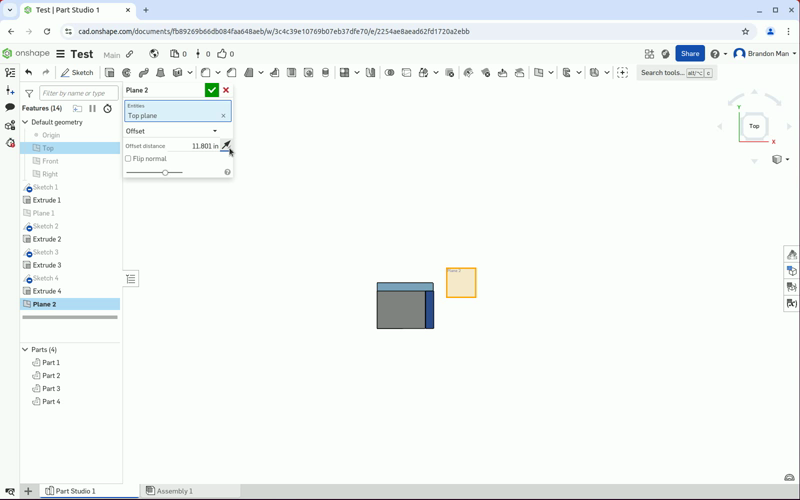
key(enter, 2)
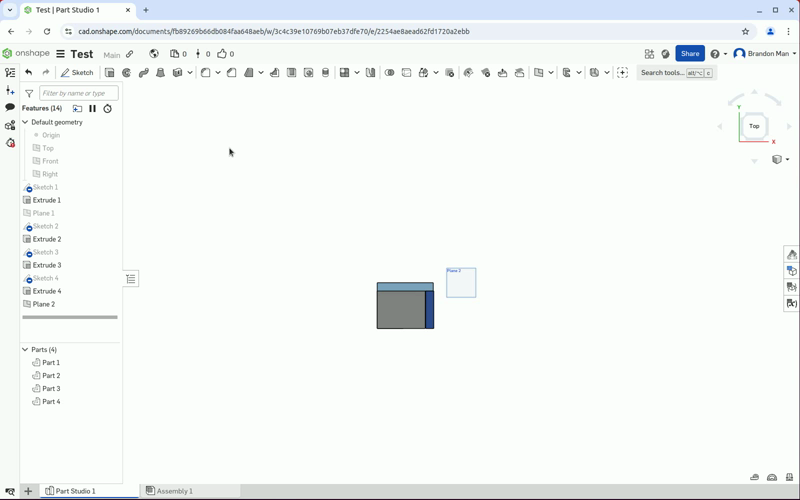
key(shift+s)
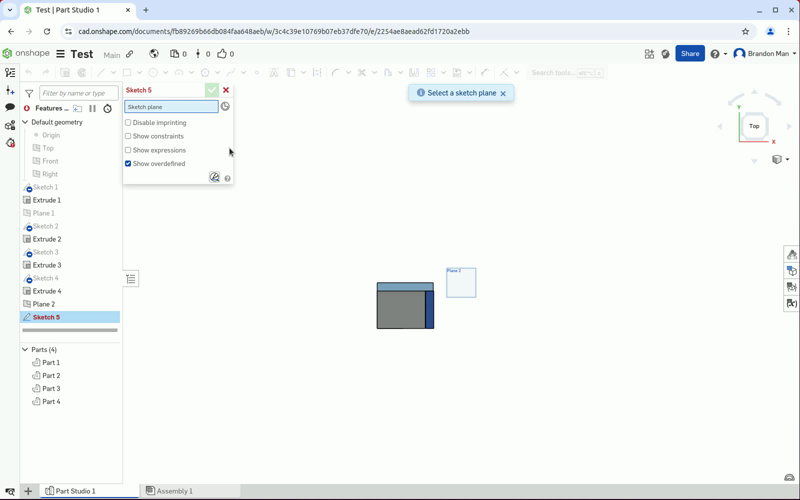
mouse_move(73, 306)
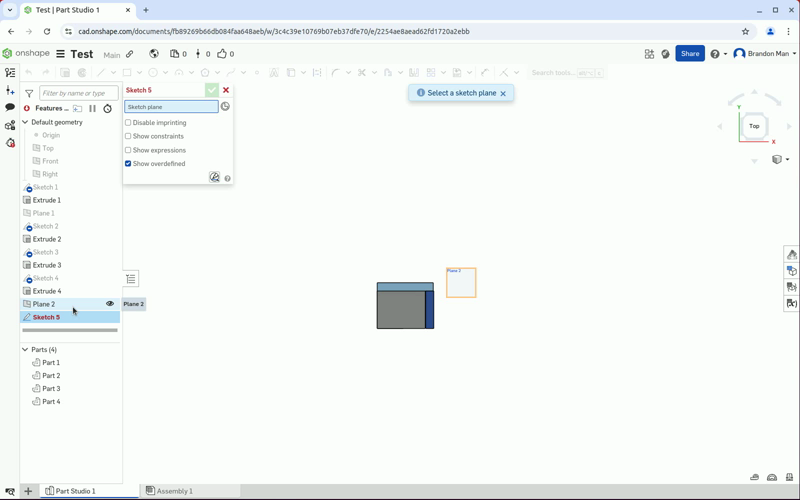
click(73, 306)
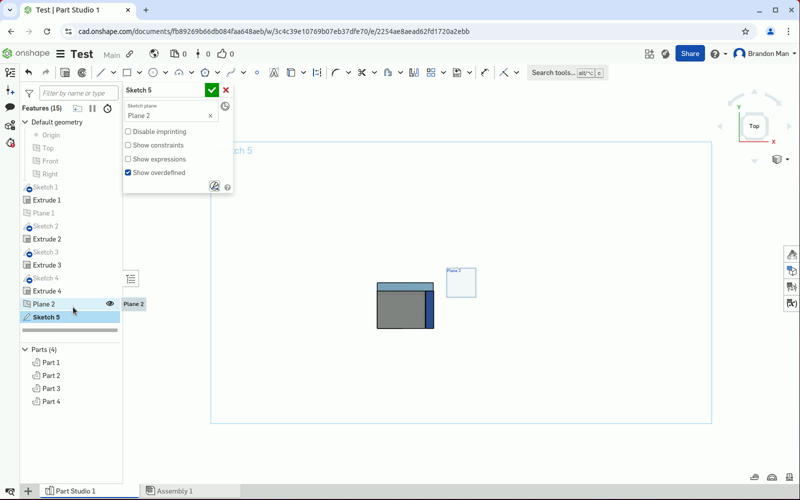
mouse_move(73, 352)
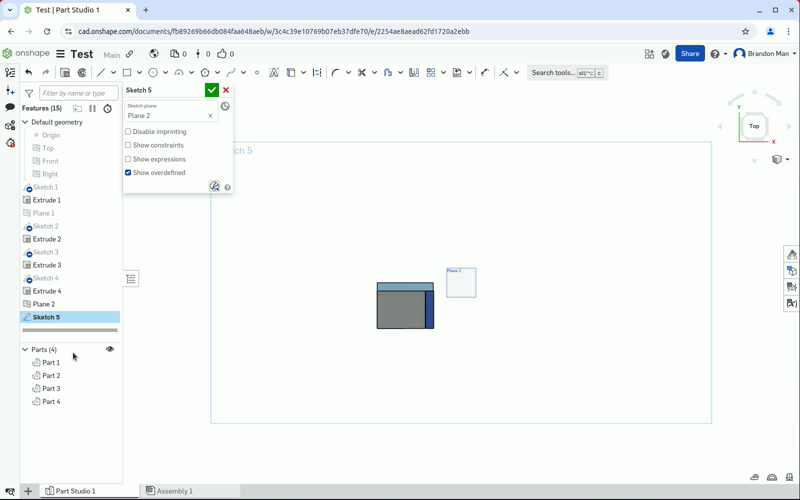
key(y)
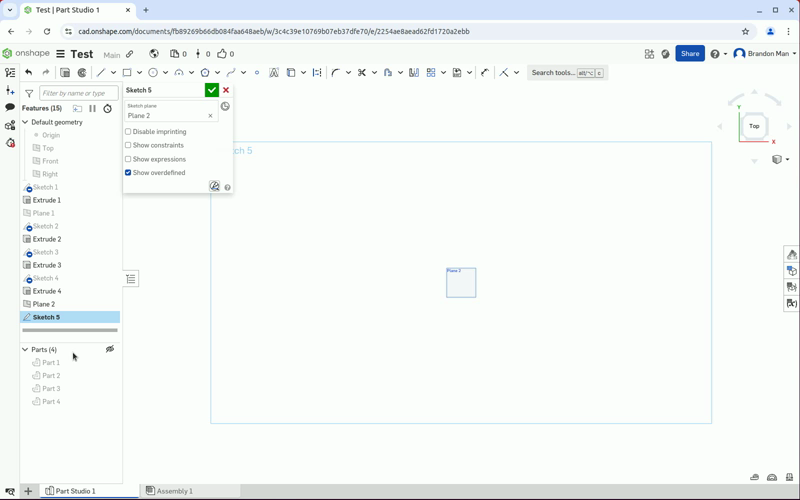
key(c)
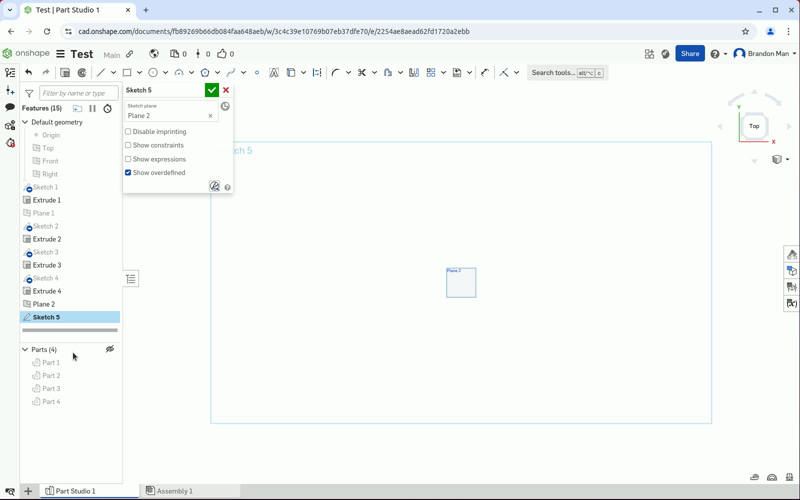
key_down(shift)
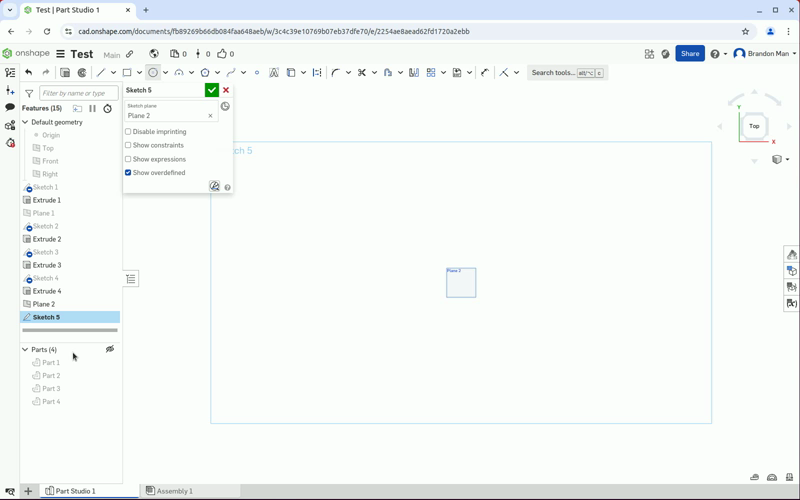
mouse_move(389, 309)
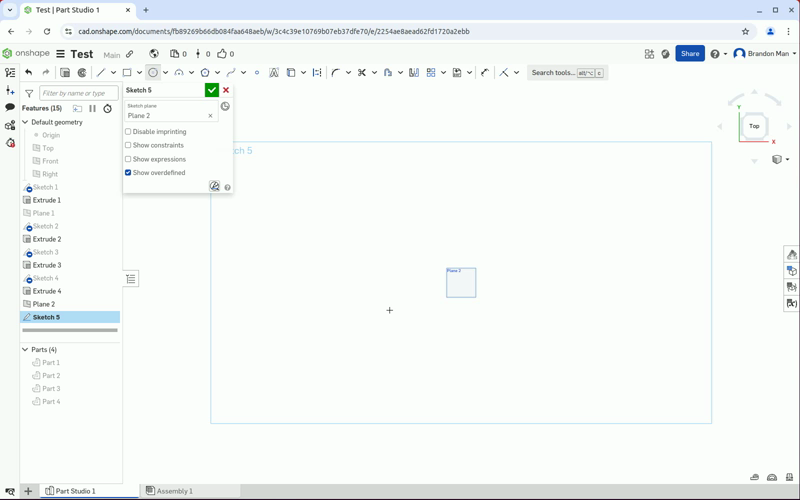
click(389, 309)
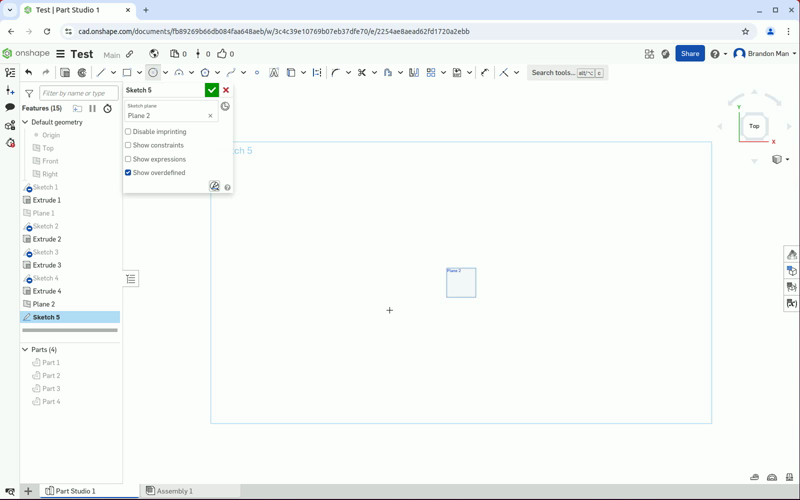
key_up(shift)
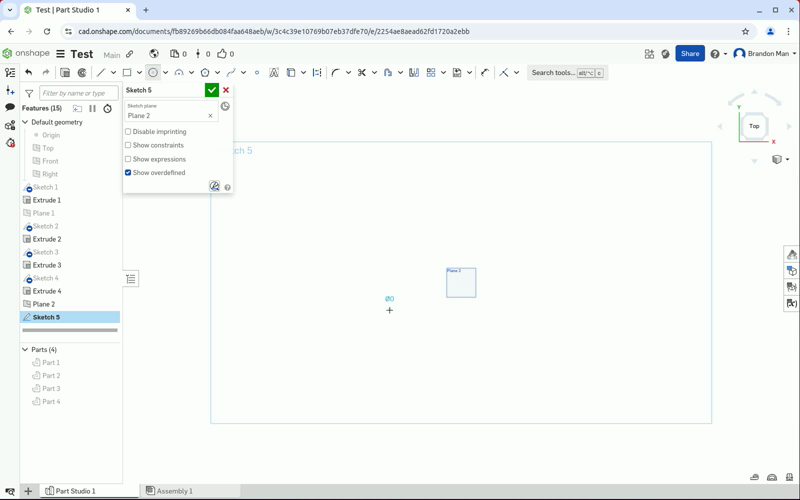
mouse_move(396, 309)
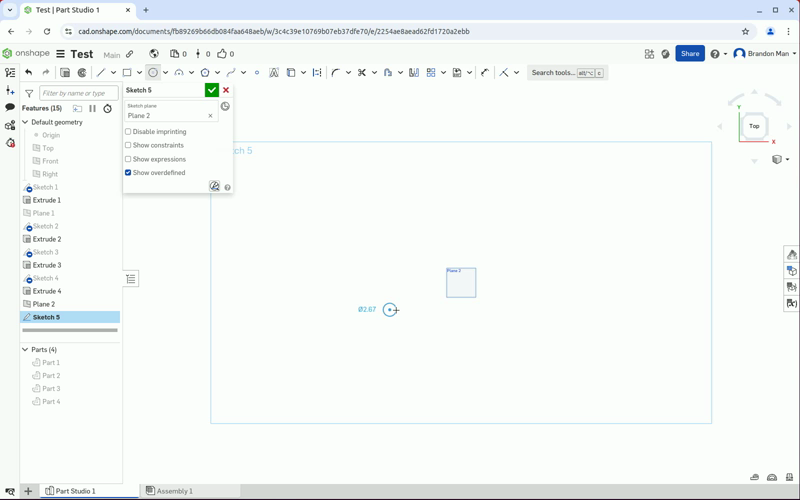
click(396, 309)
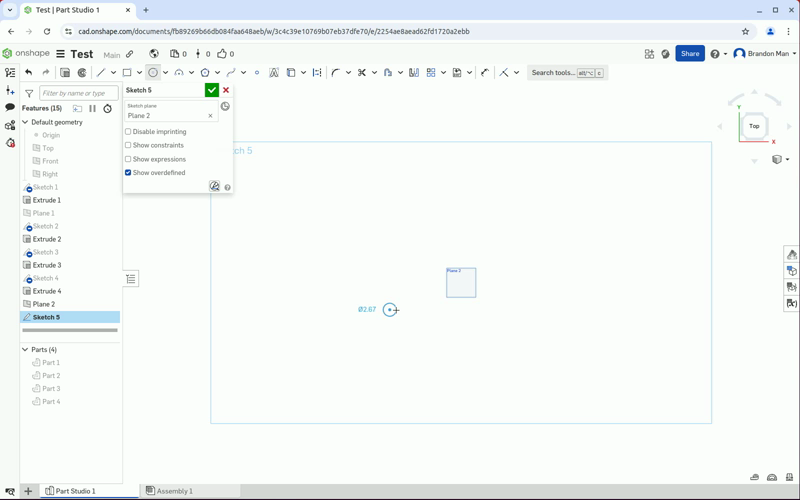
key(esc)
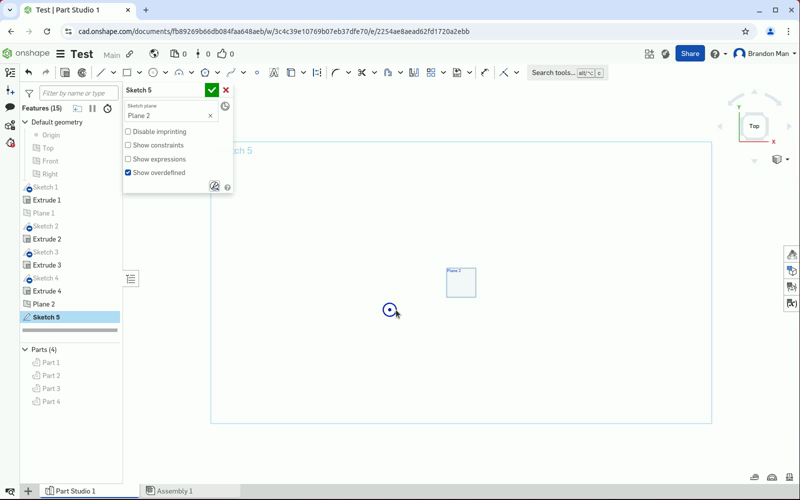
mouse_move(390, 304)
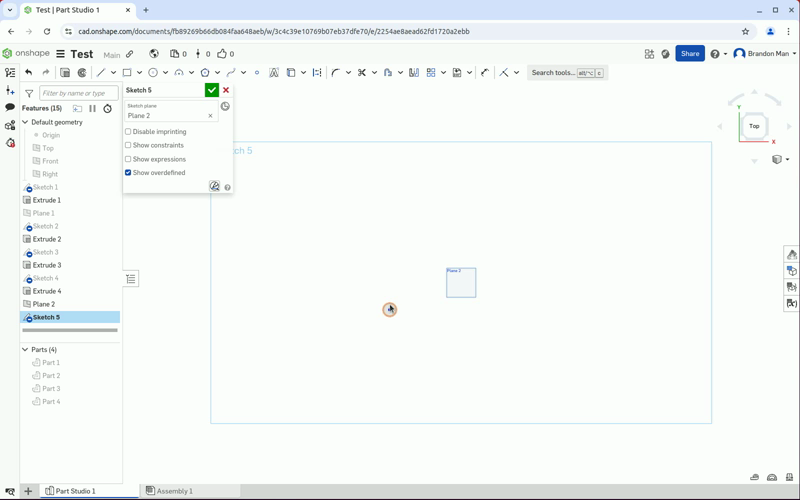
scroll(6)
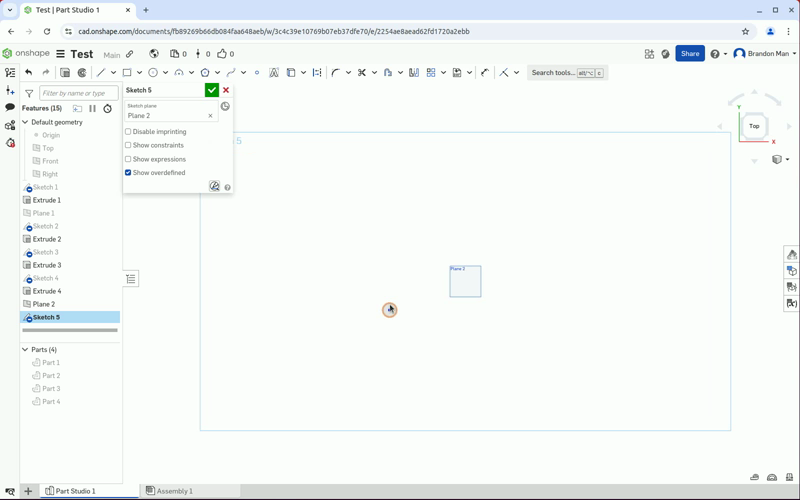
scroll(6)
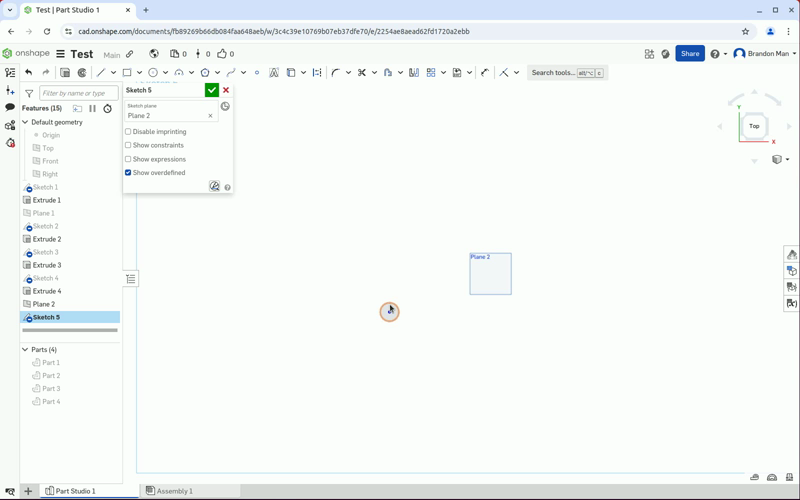
scroll(6)
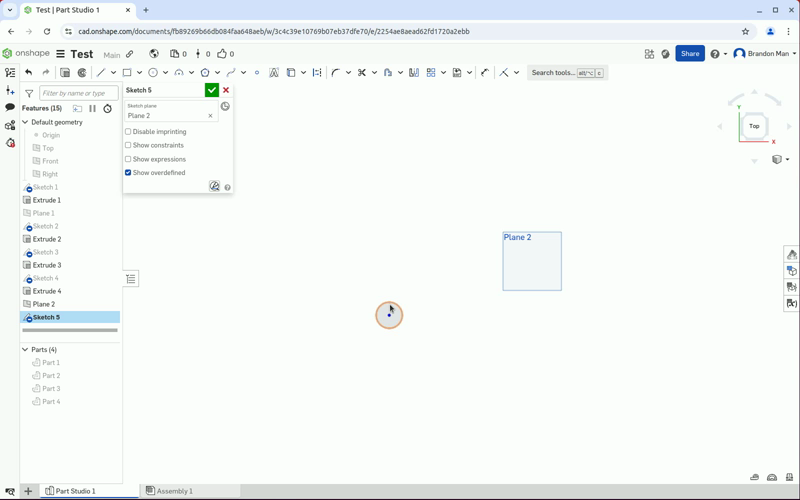
scroll(6)
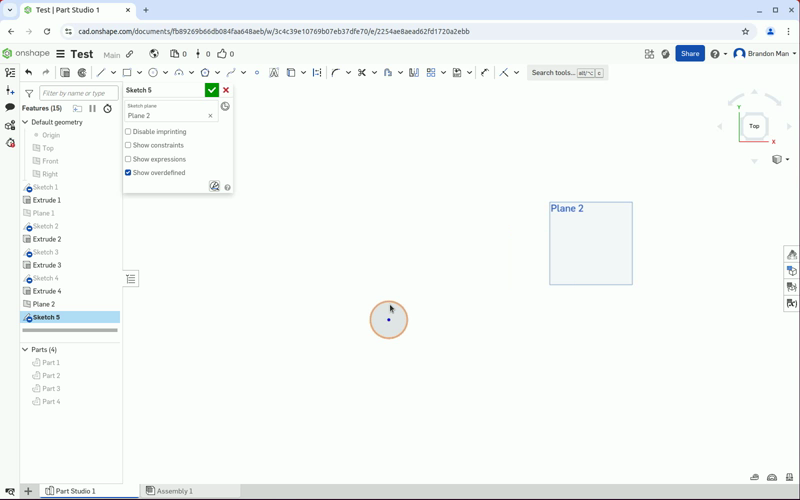
scroll(6)
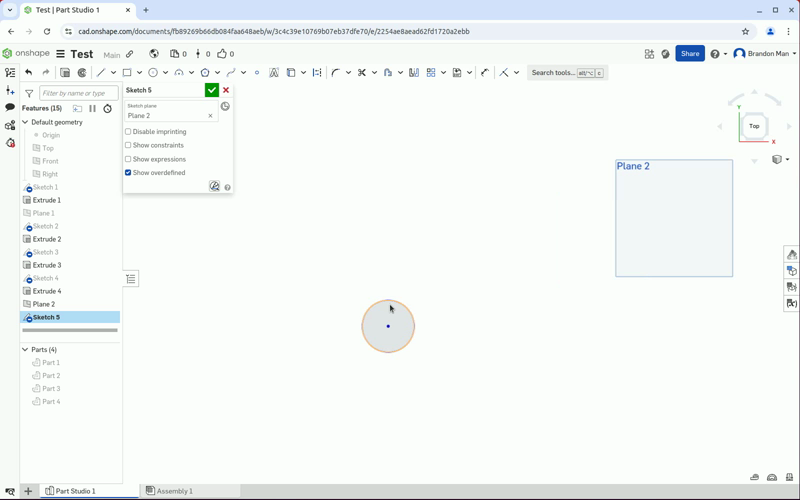
scroll(6)
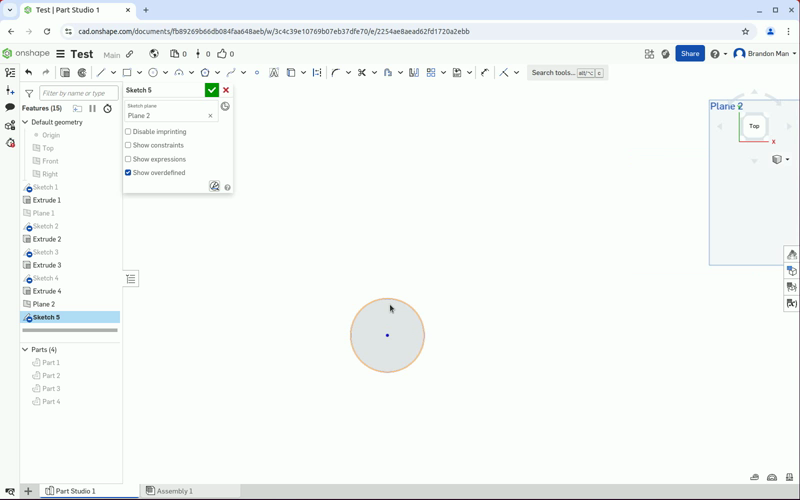
scroll(6)
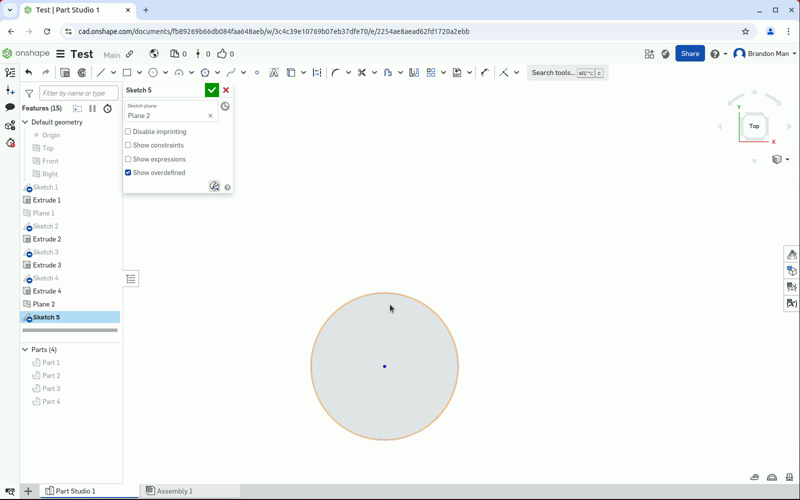
click(390, 304)
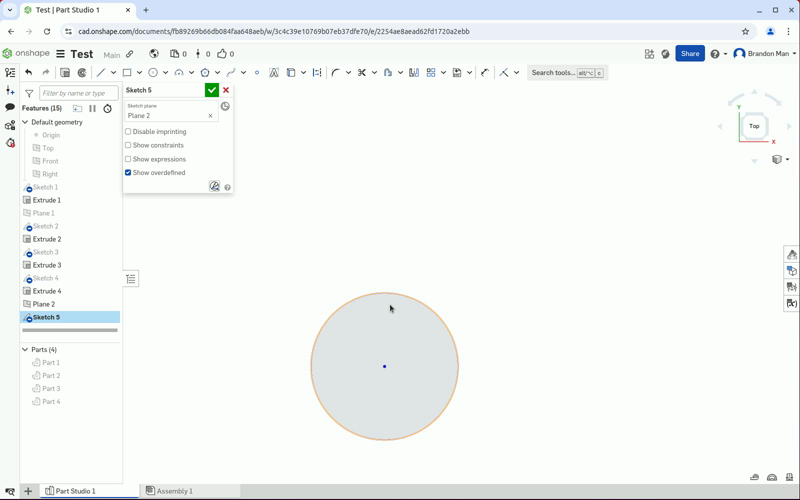
scroll(-6)
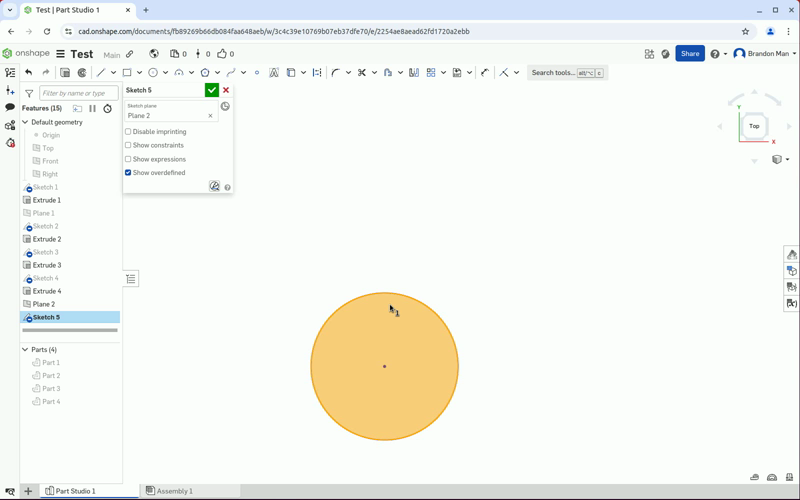
scroll(-6)
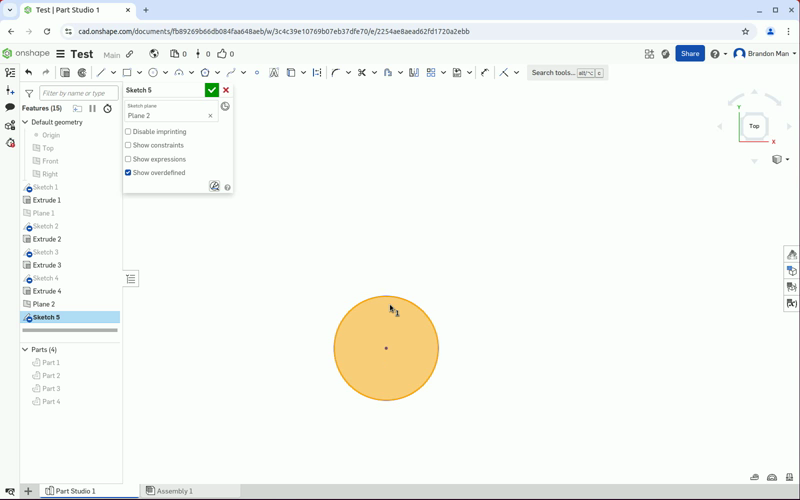
scroll(-6)
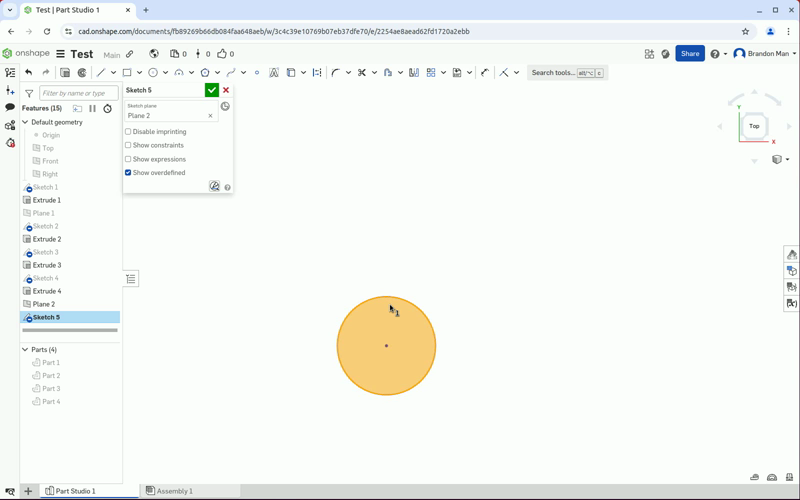
scroll(-6)
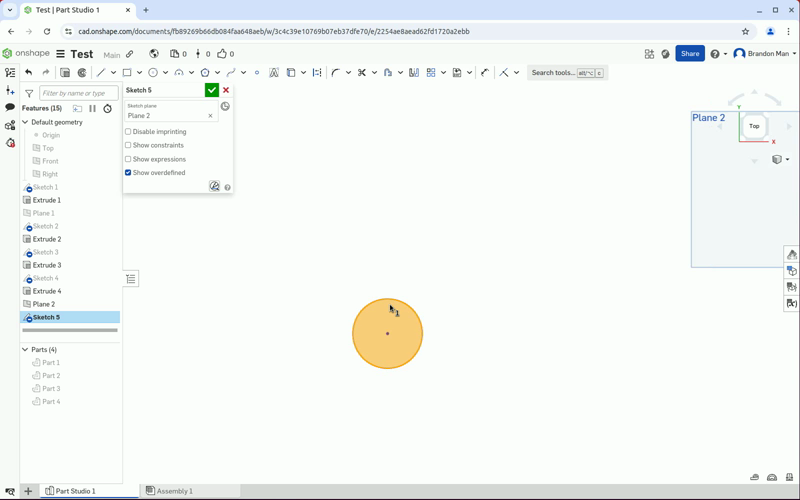
scroll(-6)
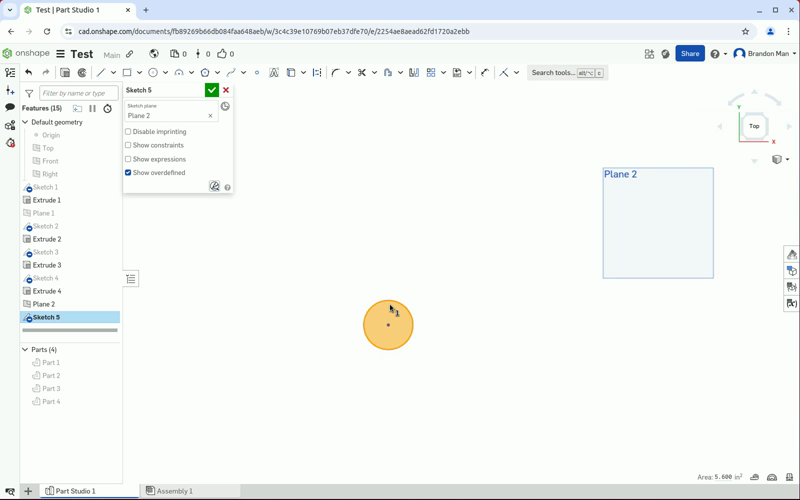
scroll(-6)
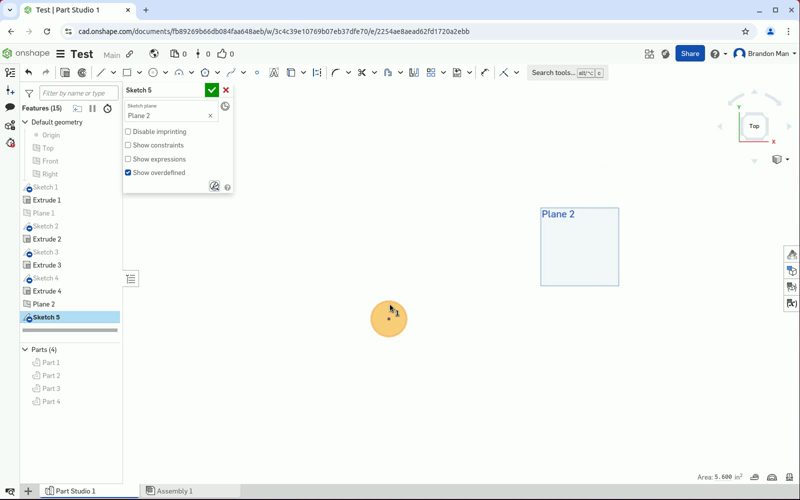
scroll(-6)
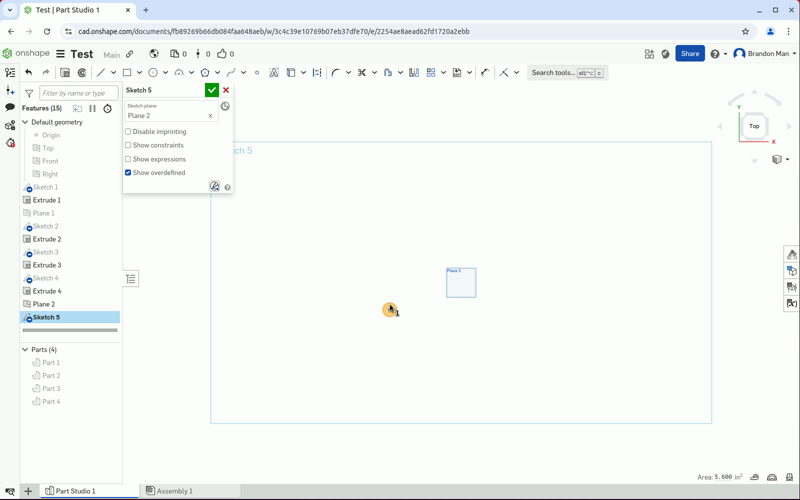
mouse_move(73, 352)
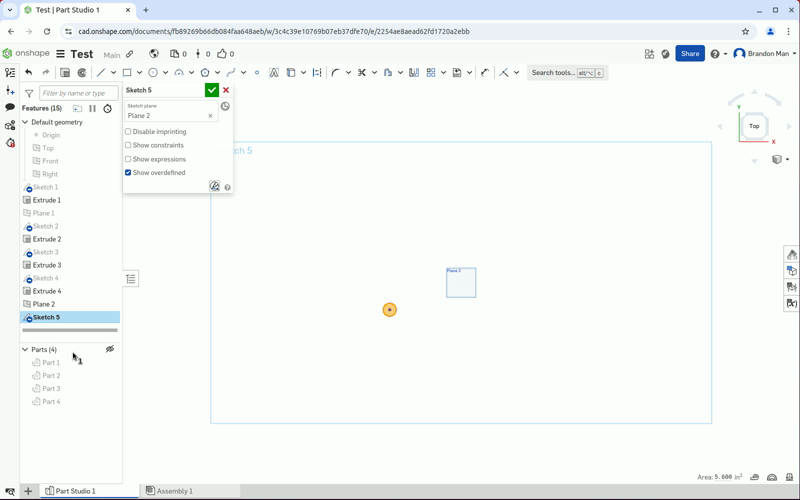
key(shift+y)
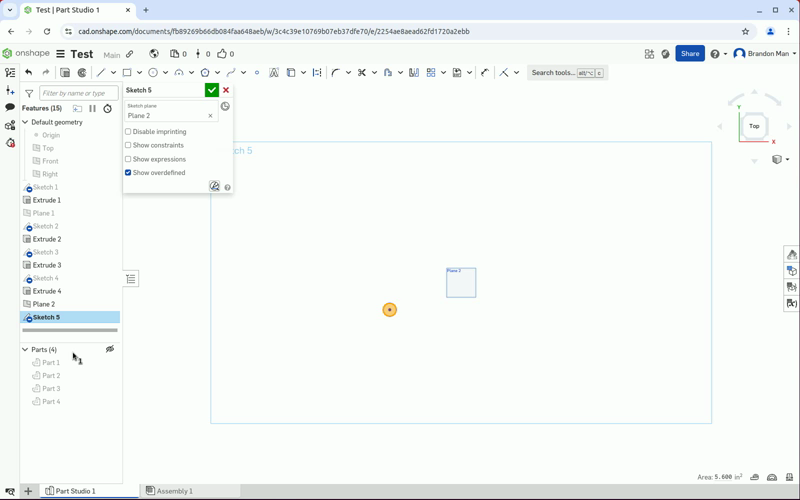
key(shift+e)
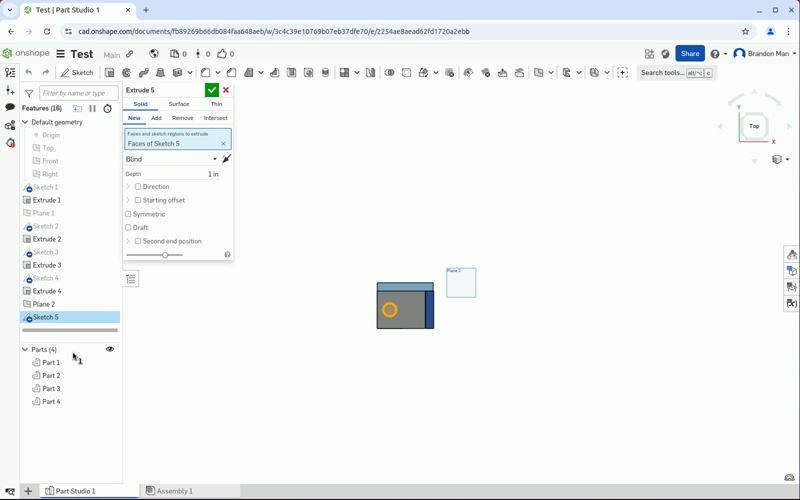
mouse_move(143, 106)
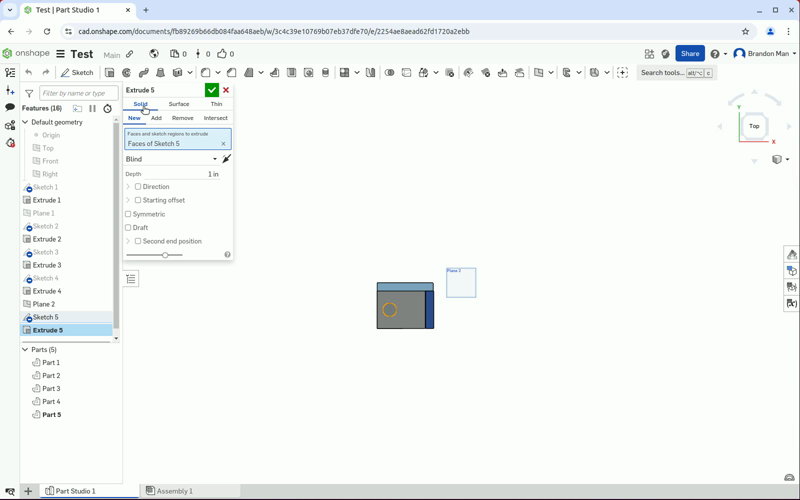
click(143, 106)
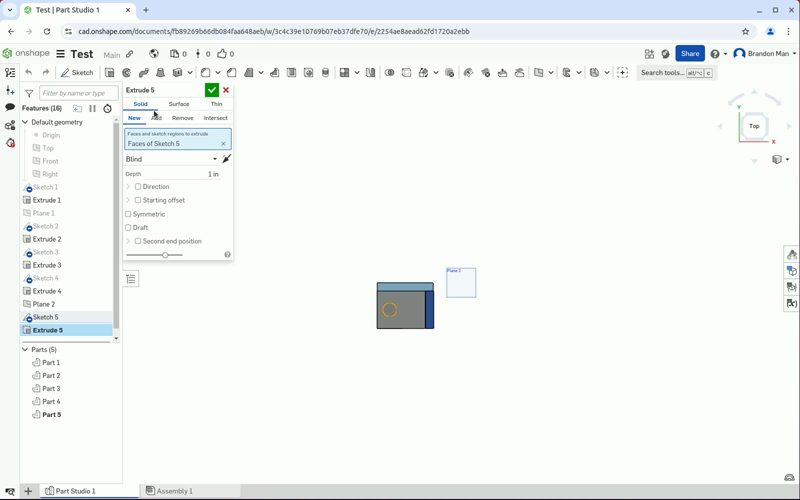
mouse_move(186, 120)
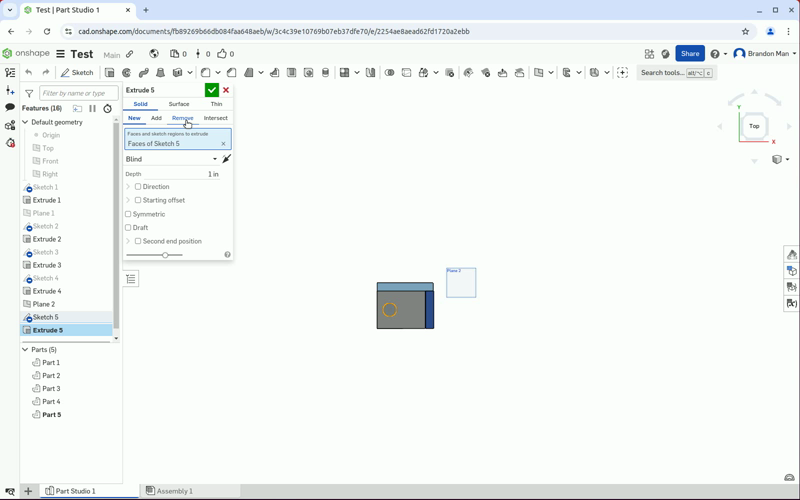
click(186, 120)
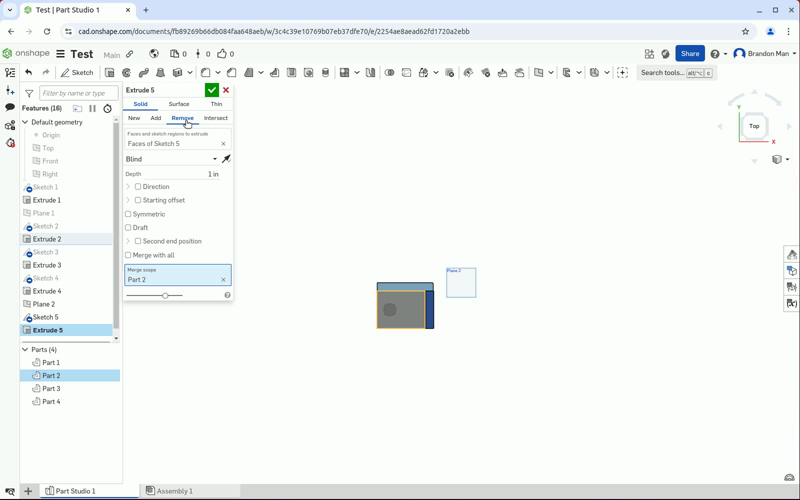
key(tab, 4)
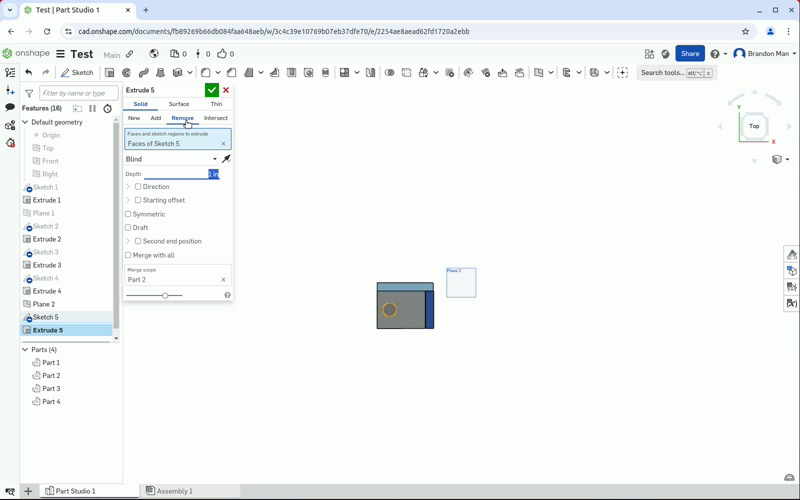
text(7.221)
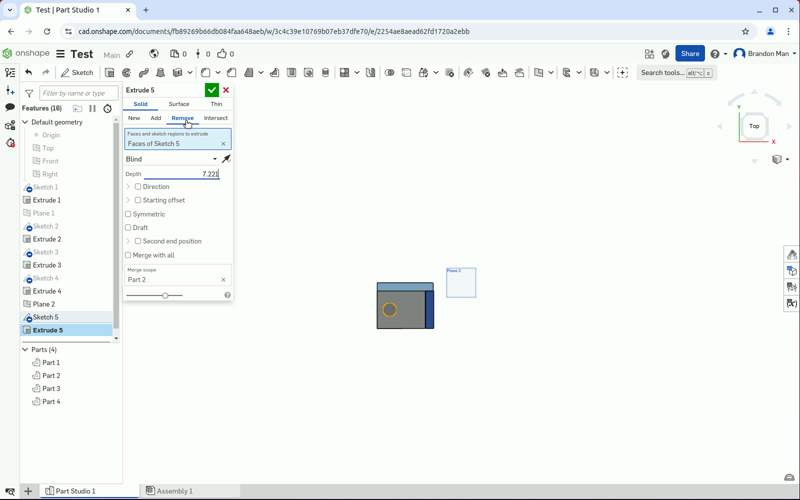
key(tab, 6)
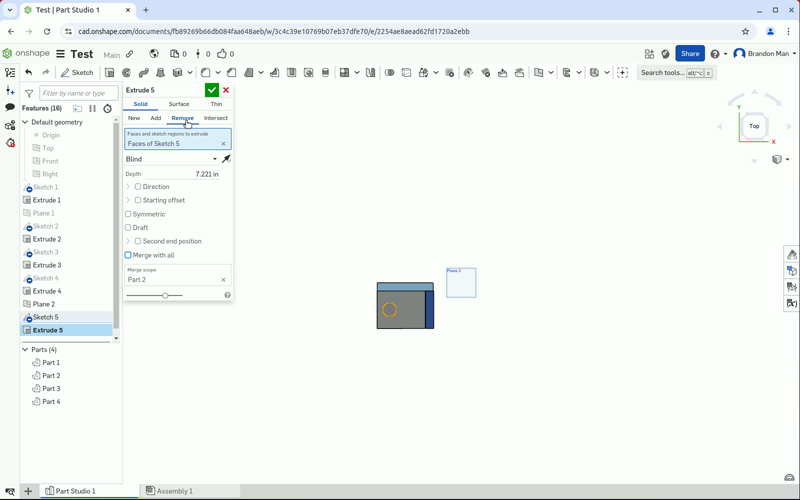
key(space)
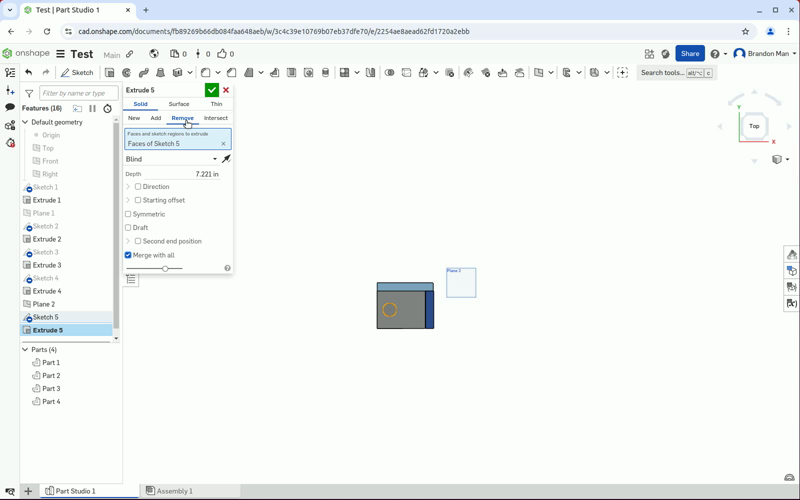
key(enter)
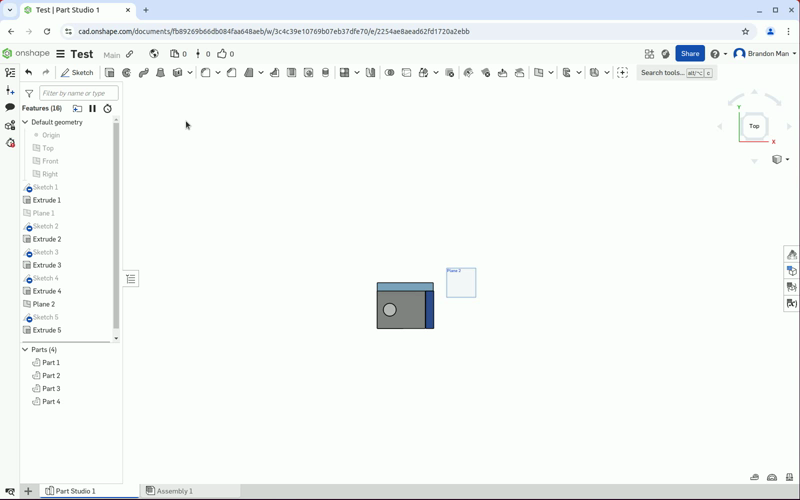
key(shift+h)
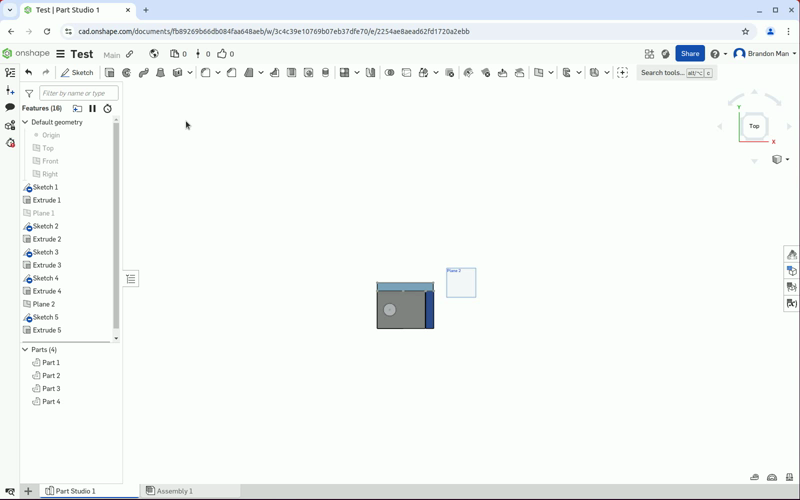
key(shift+h)
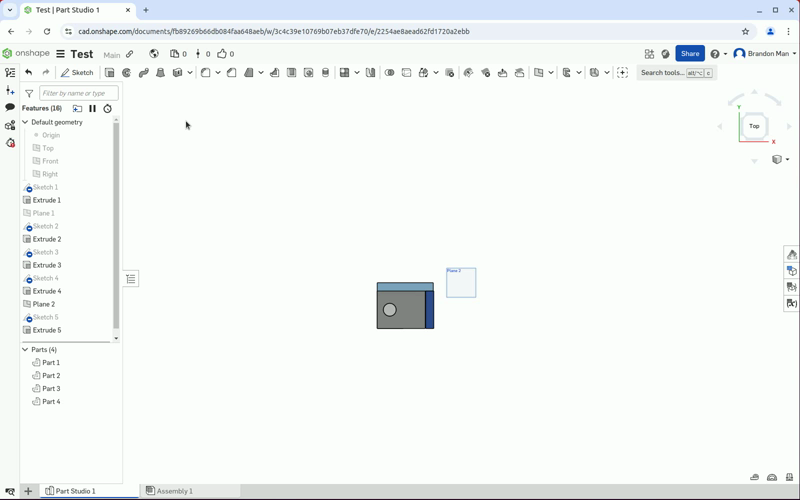
mouse_move(69, 189)
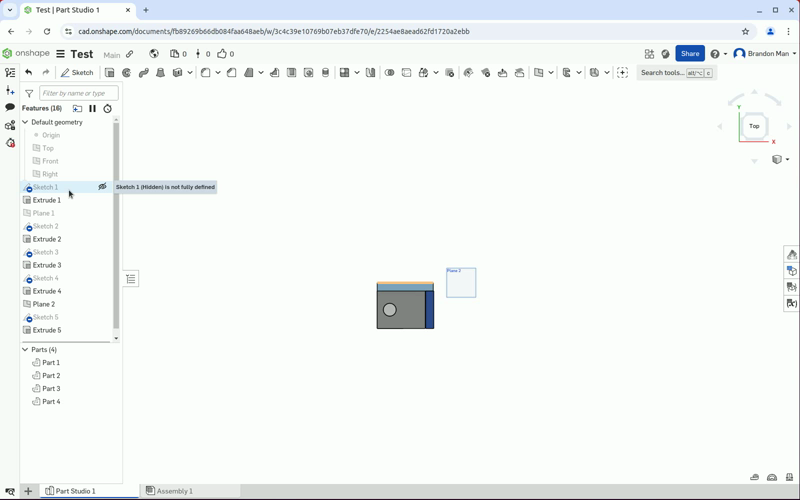
click(69, 189)
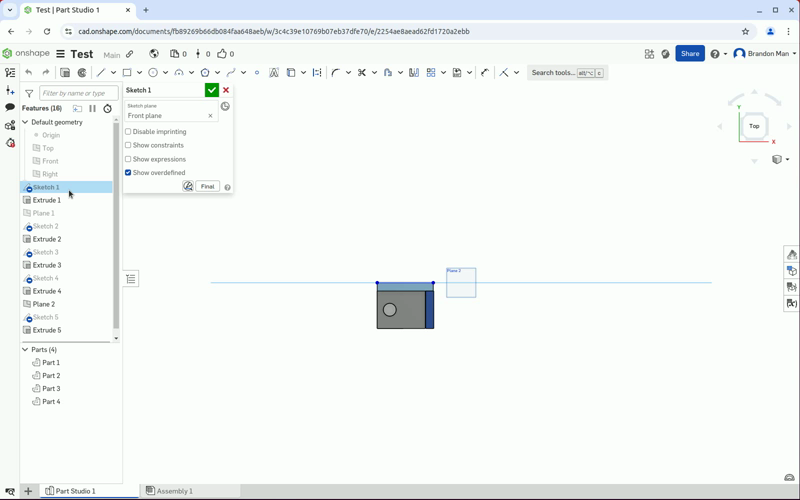
mouse_move(229, 92)
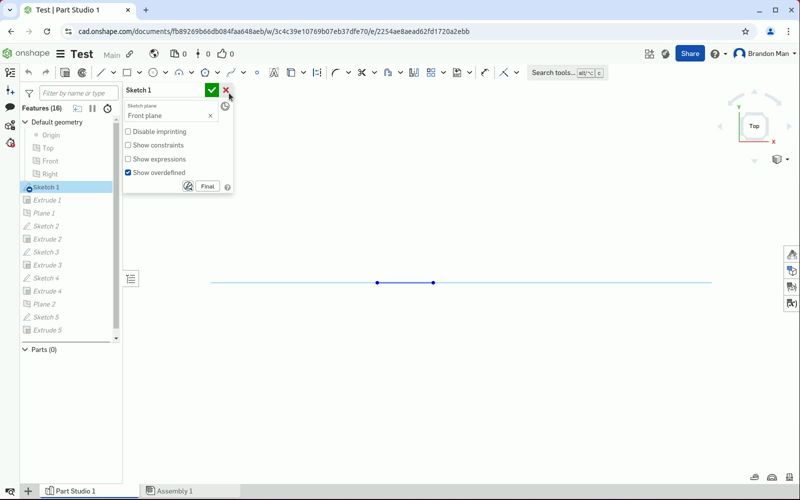
click(229, 92)
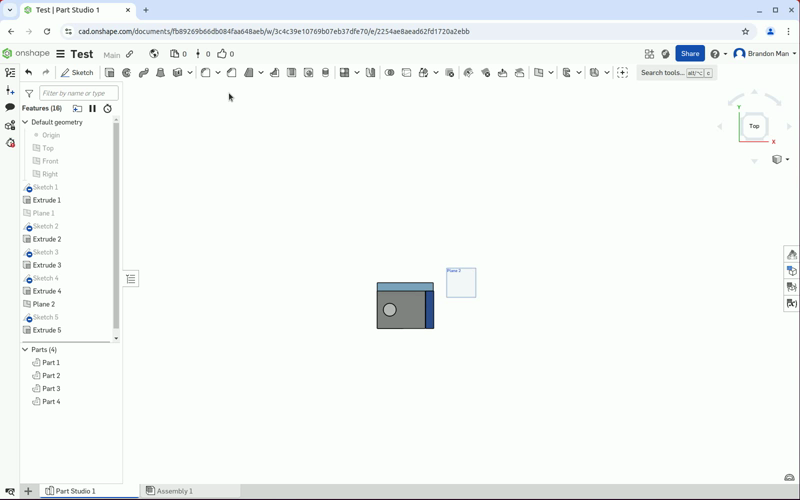
mouse_move(73, 352)
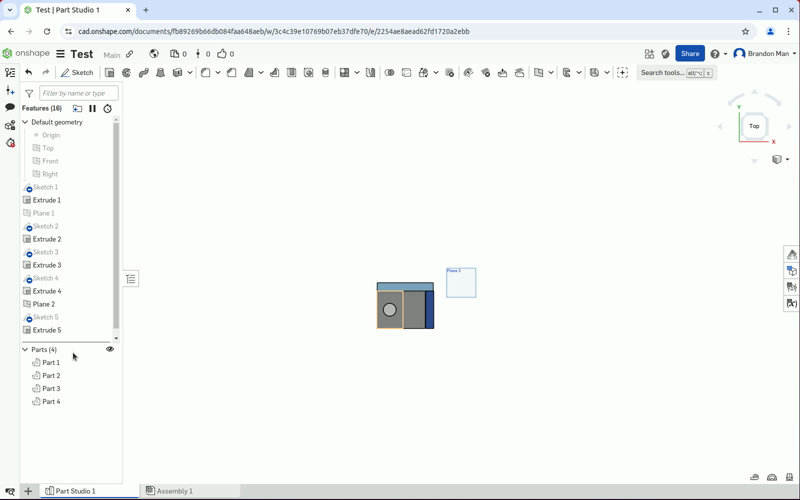
key(y)
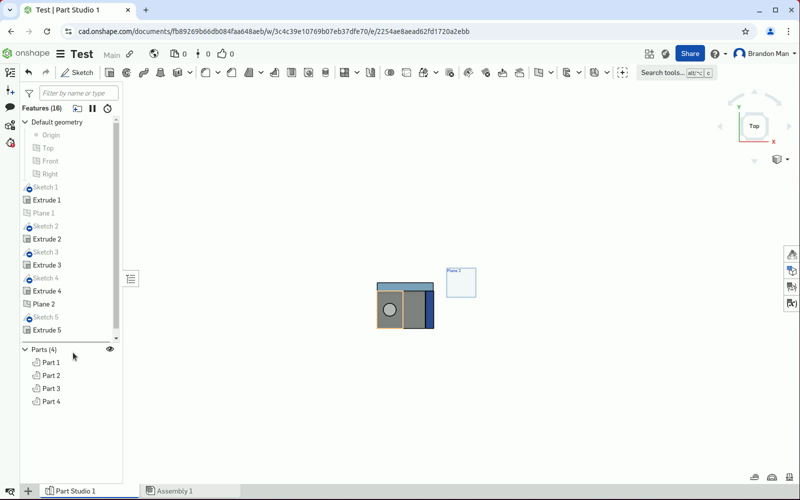
key(shift+p)
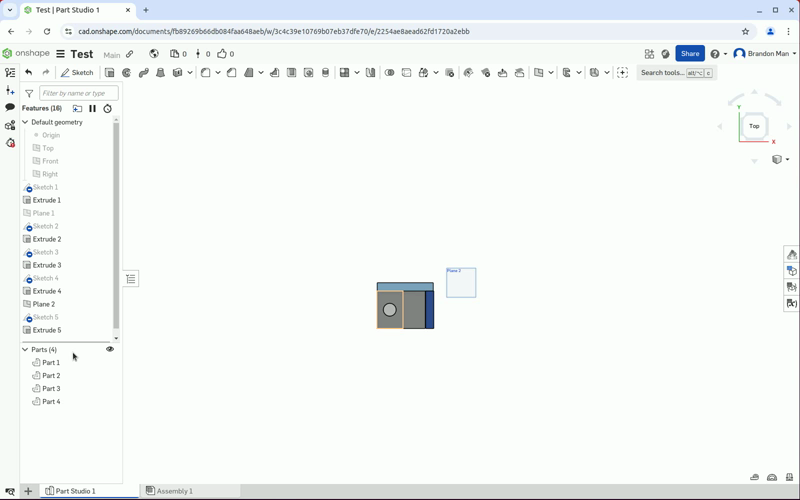
key(space)
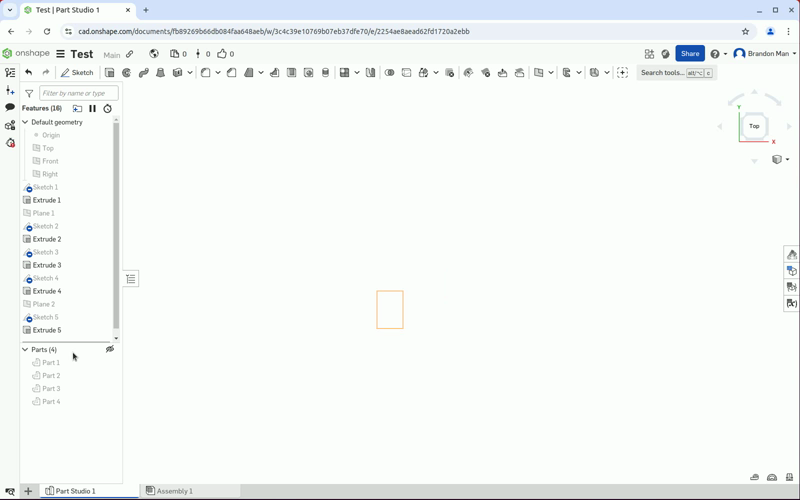
key_down(shift)
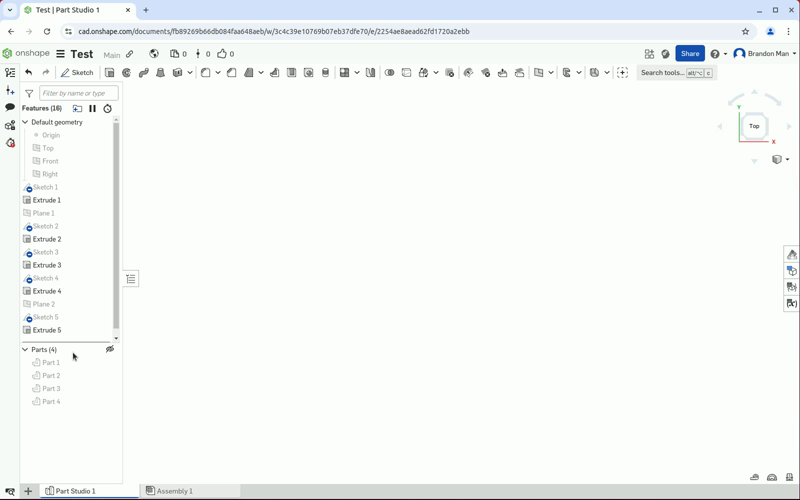
key(up)
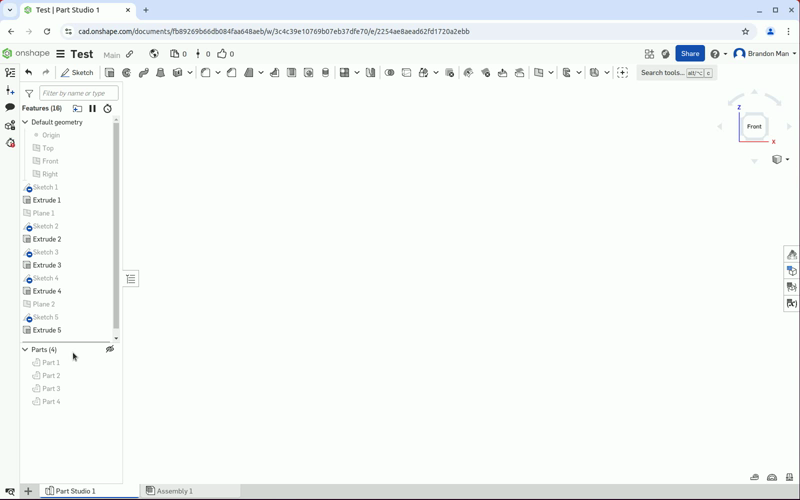
key_up(shift)
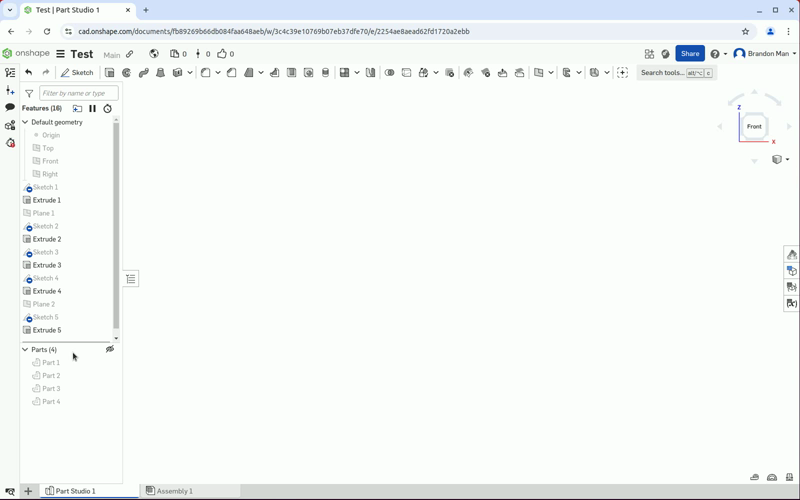
key(space)
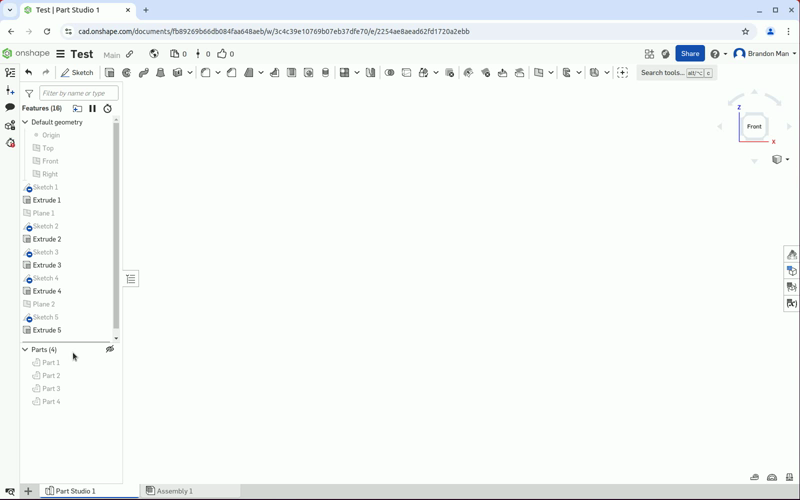
key_down(shift)
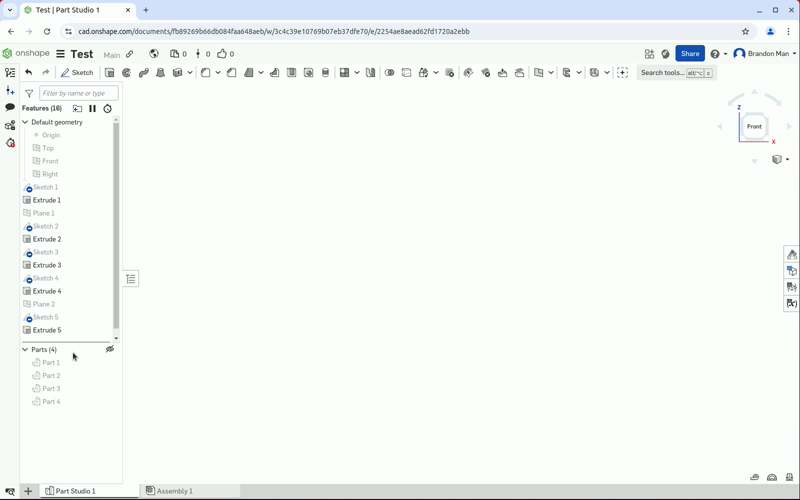
key(left)
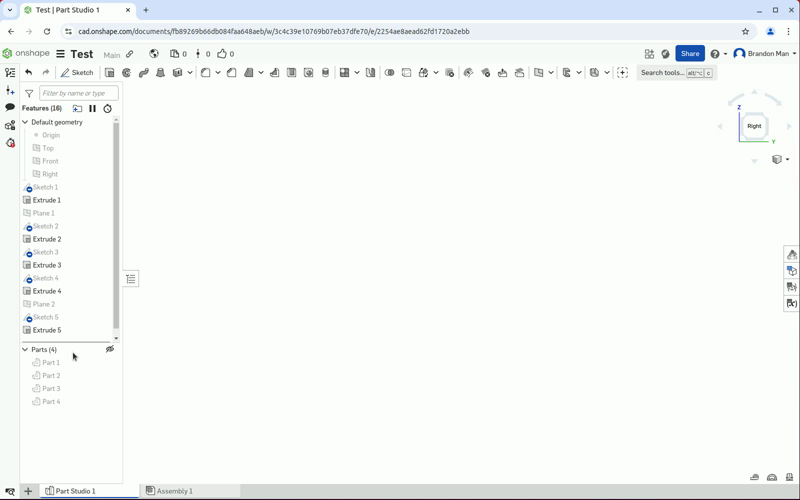
key_up(shift)
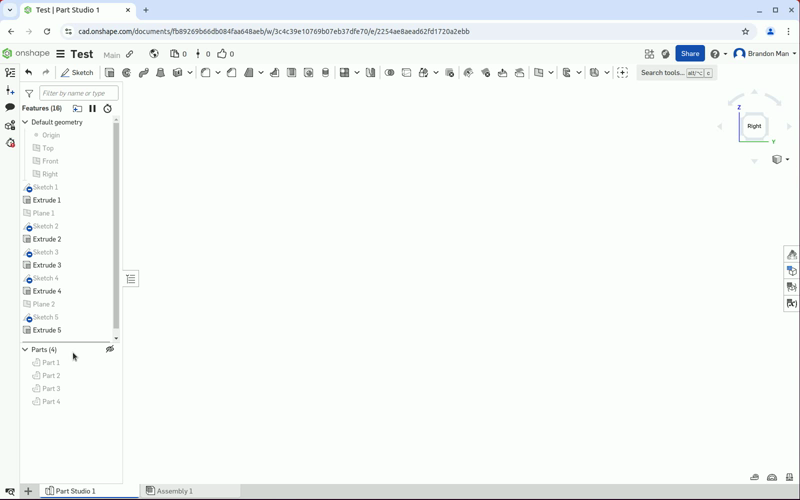
mouse_move(73, 352)
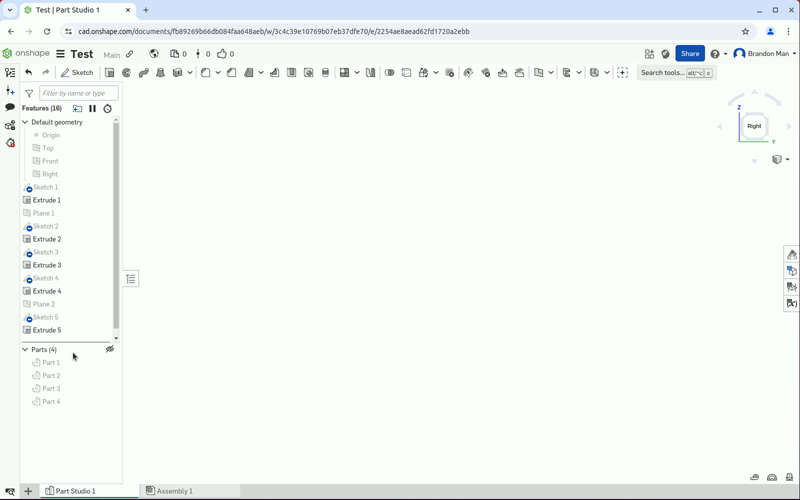
key(shift+y)
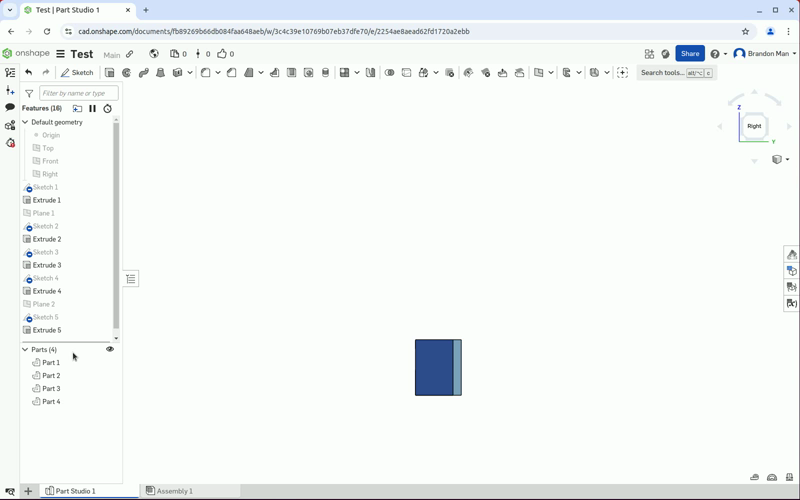
mouse_move(541, 75)
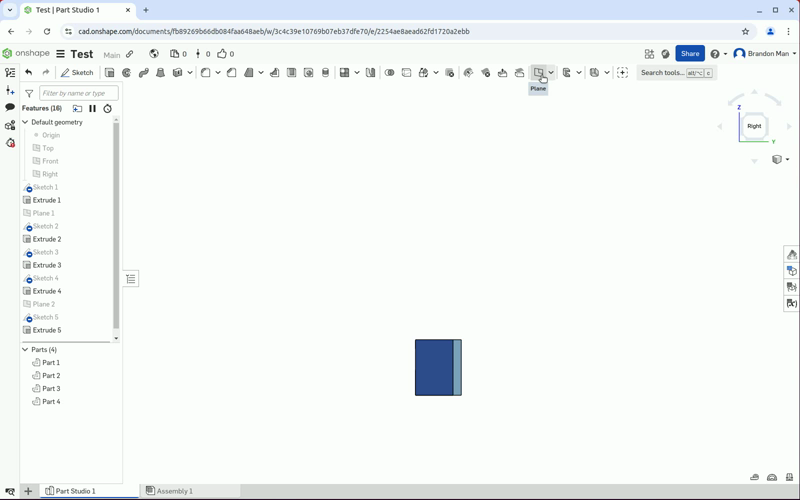
click(541, 75)
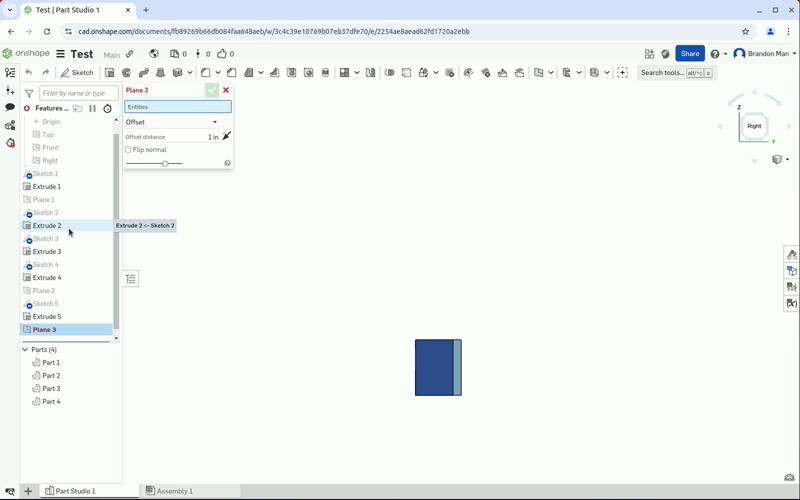
scroll(3)
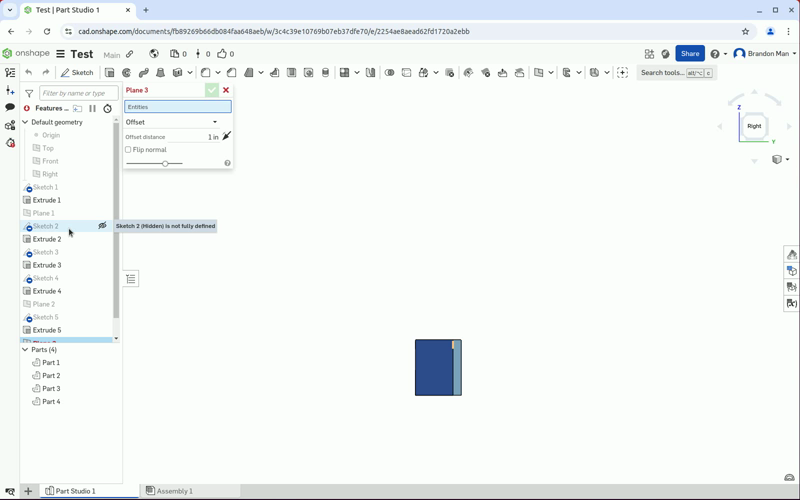
mouse_move(69, 176)
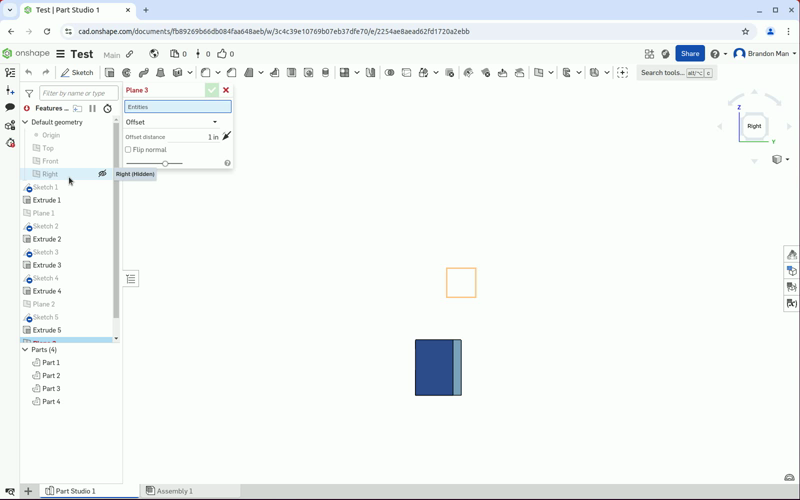
click(69, 176)
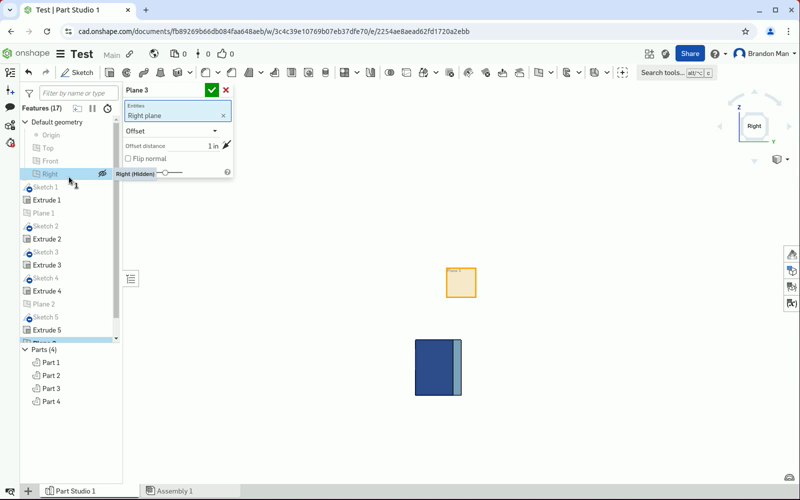
key(tab, 2)
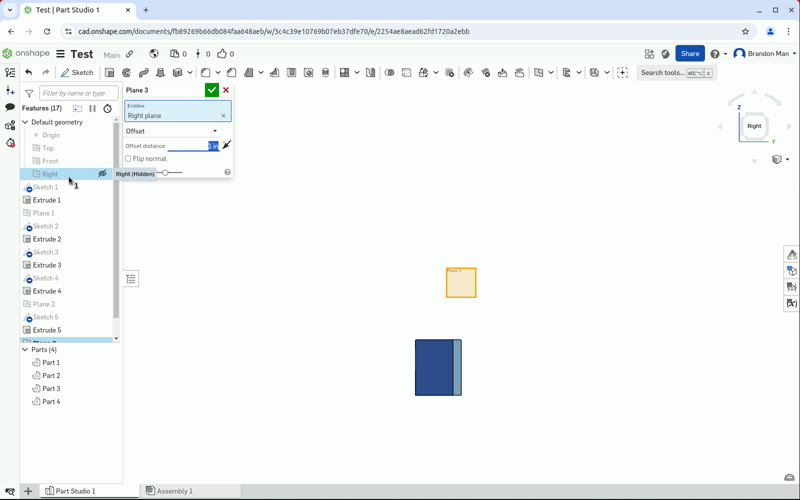
text(5.546)
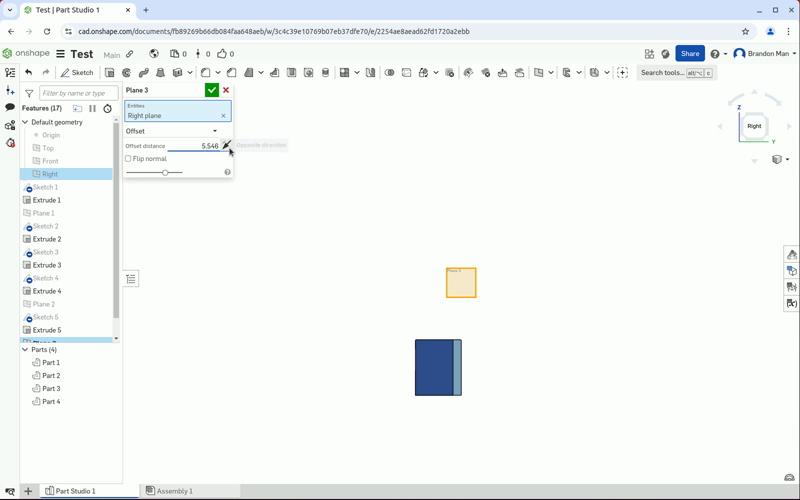
mouse_move(229, 147)
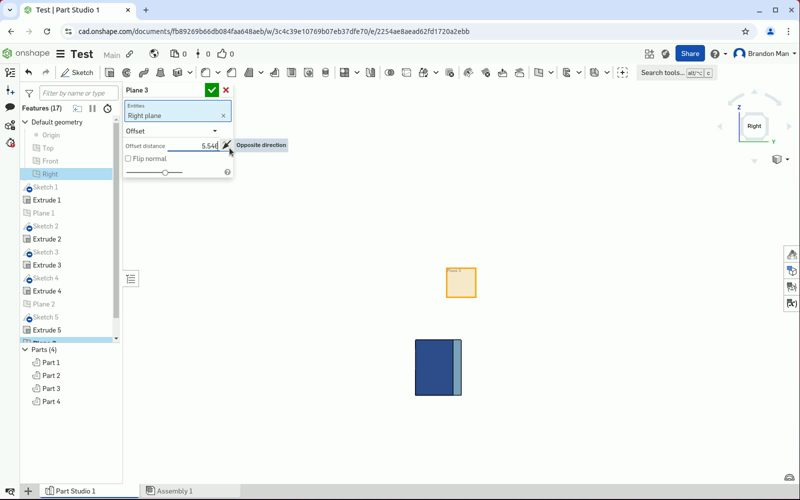
click(229, 147)
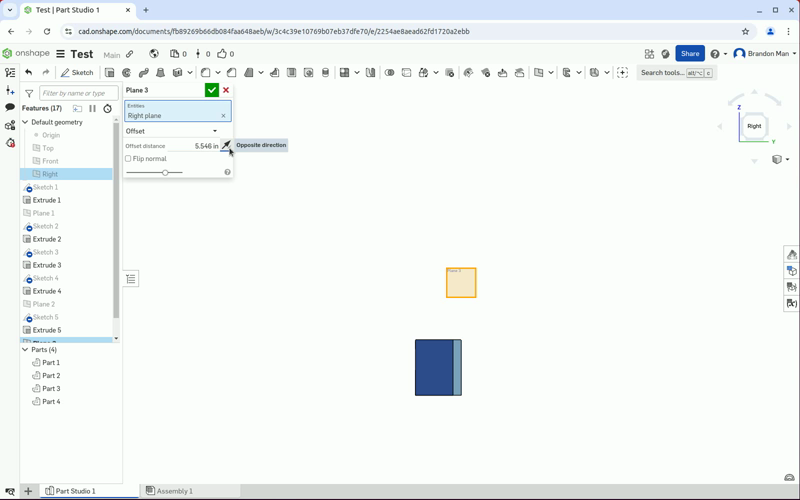
key(enter, 2)
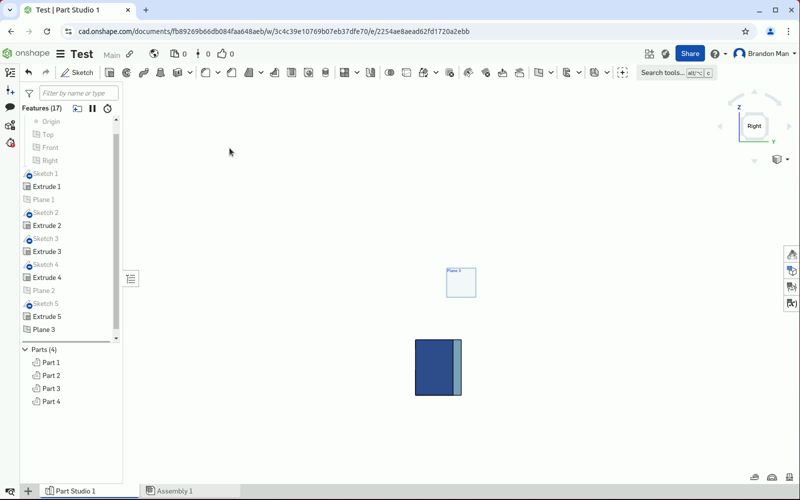
key(shift+s)
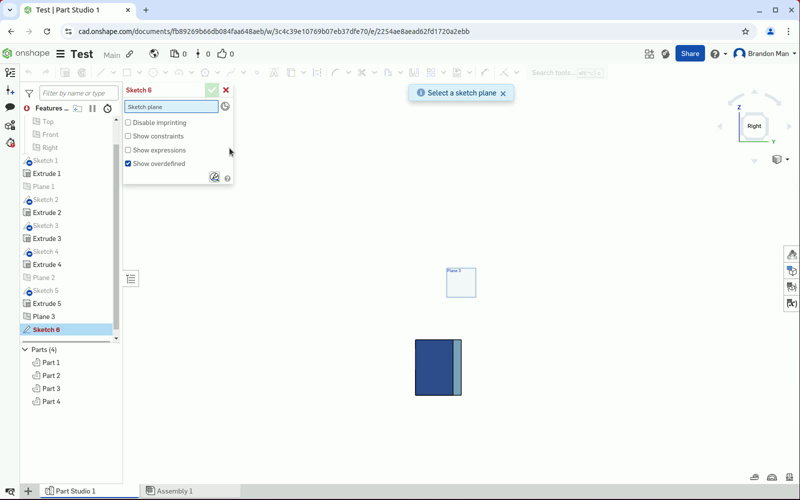
mouse_move(69, 319)
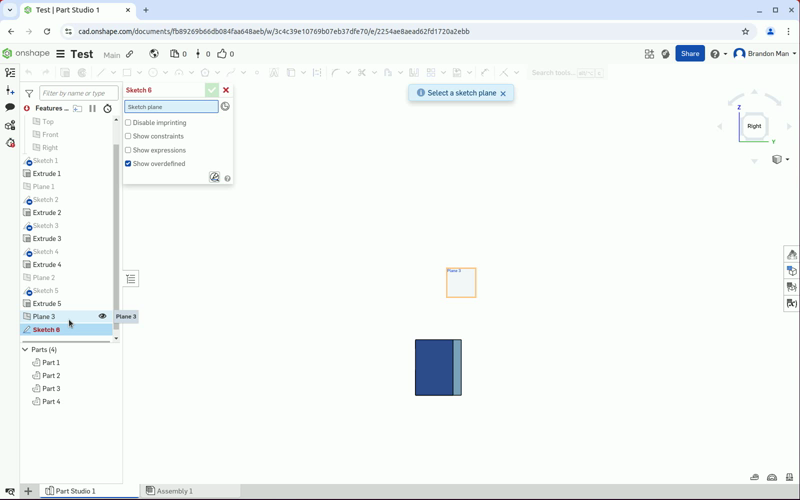
click(69, 319)
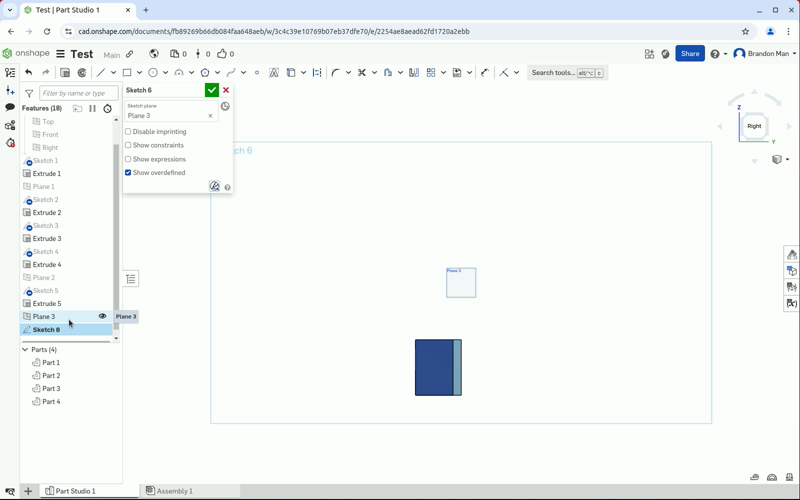
mouse_move(73, 352)
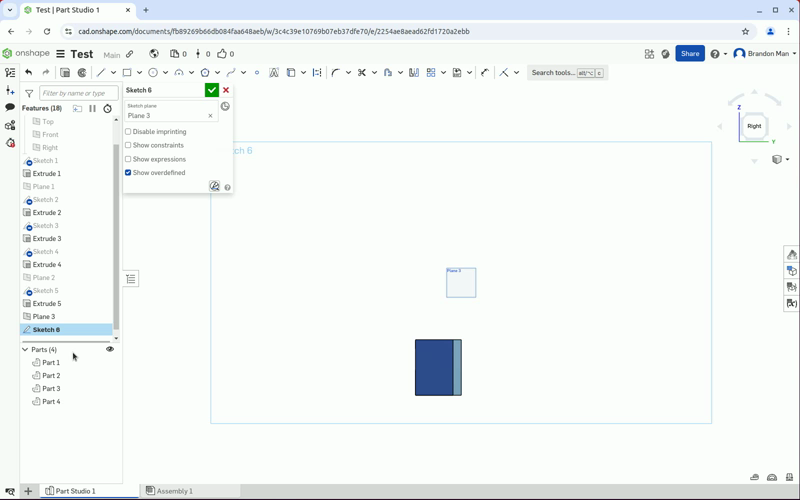
key(y)
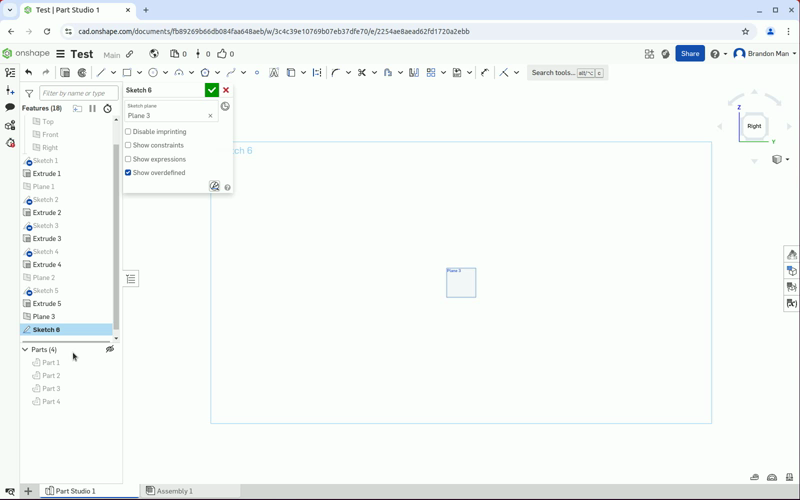
key(c)
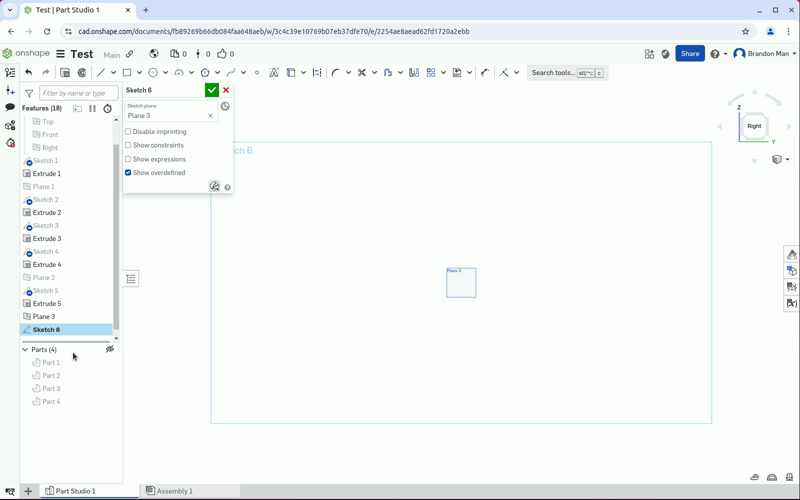
key_down(shift)
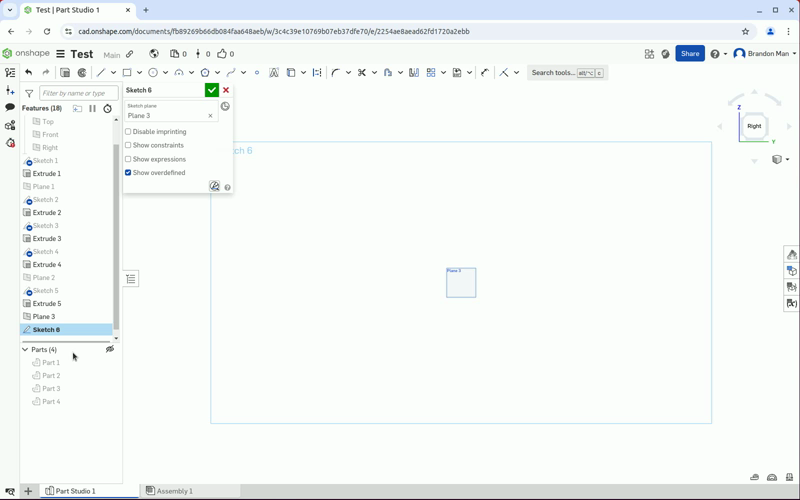
mouse_move(434, 383)
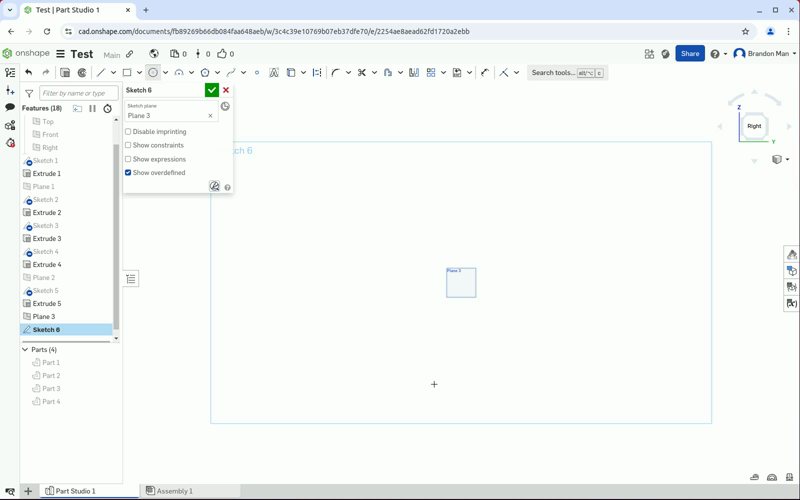
click(434, 383)
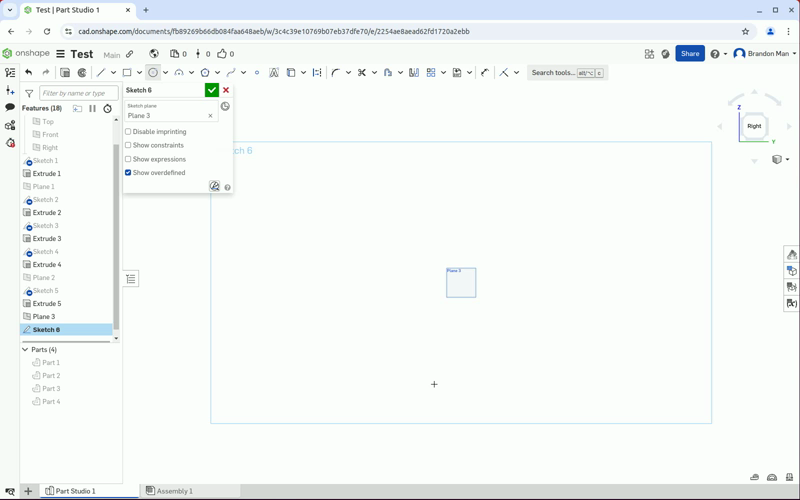
key_up(shift)
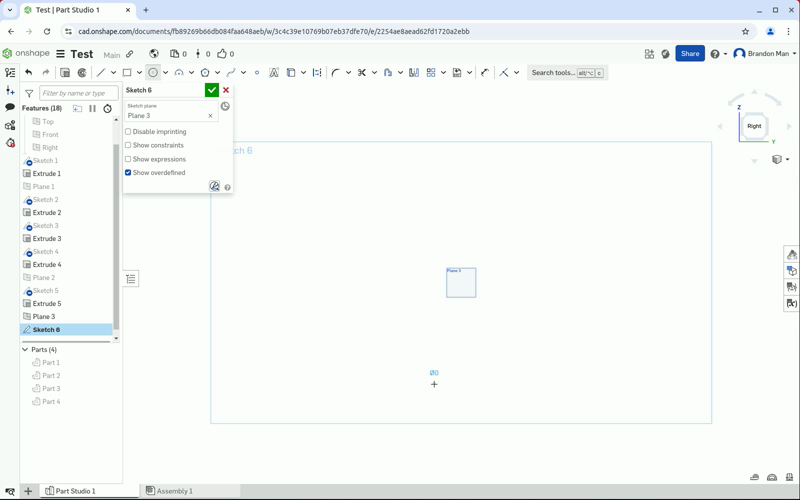
mouse_move(440, 383)
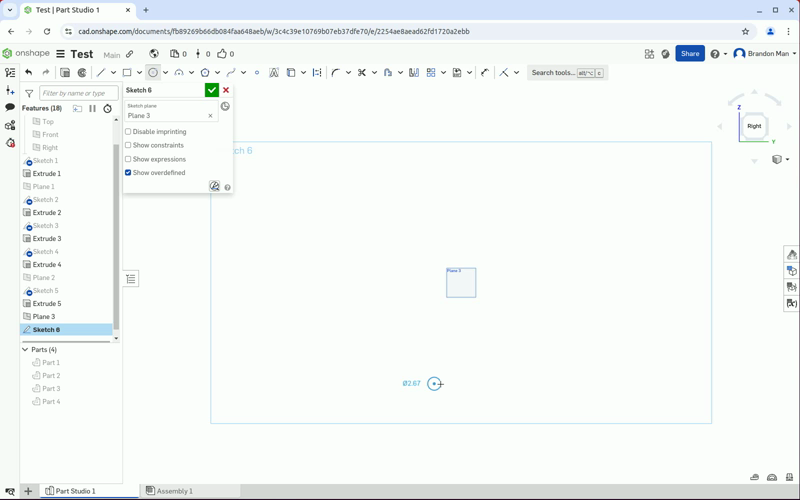
click(440, 383)
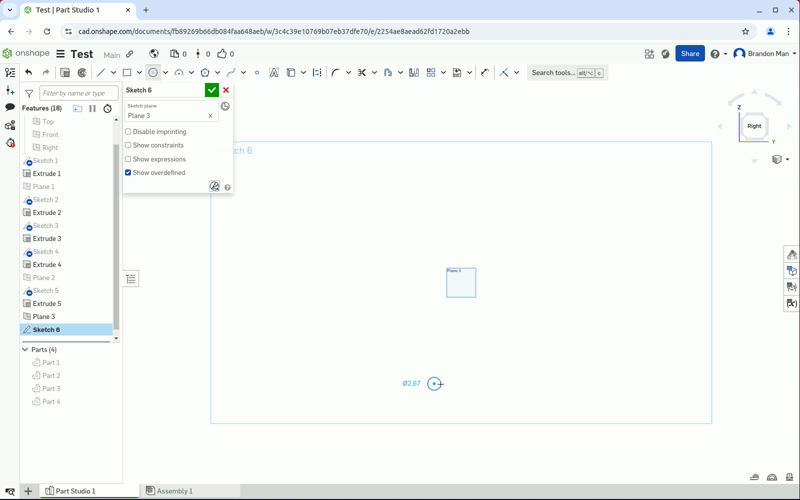
key(esc)
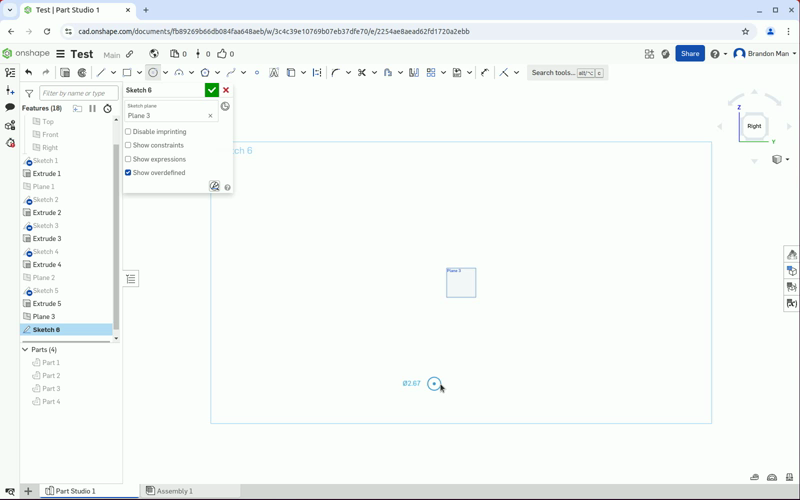
mouse_move(434, 381)
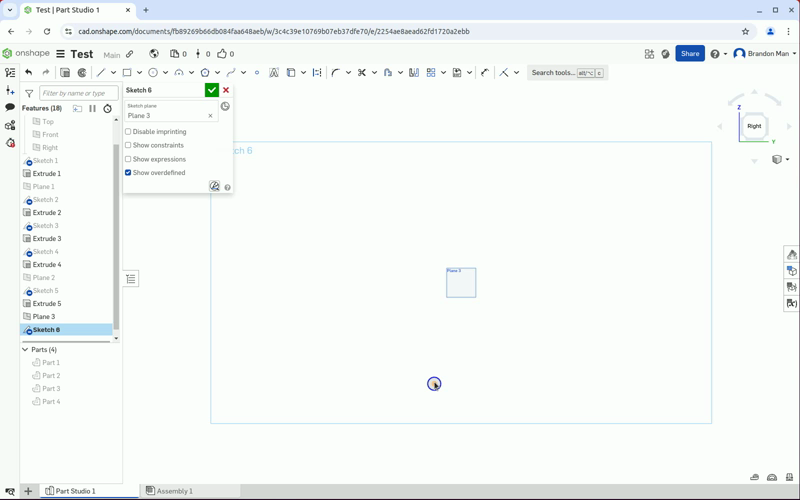
scroll(6)
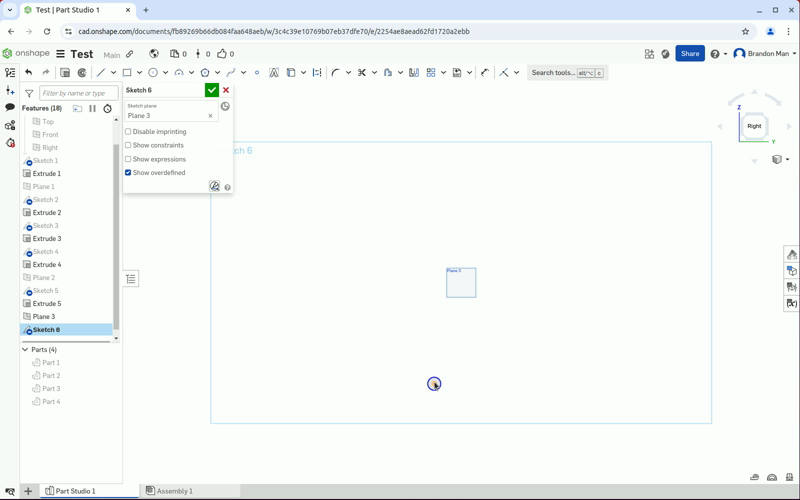
scroll(6)
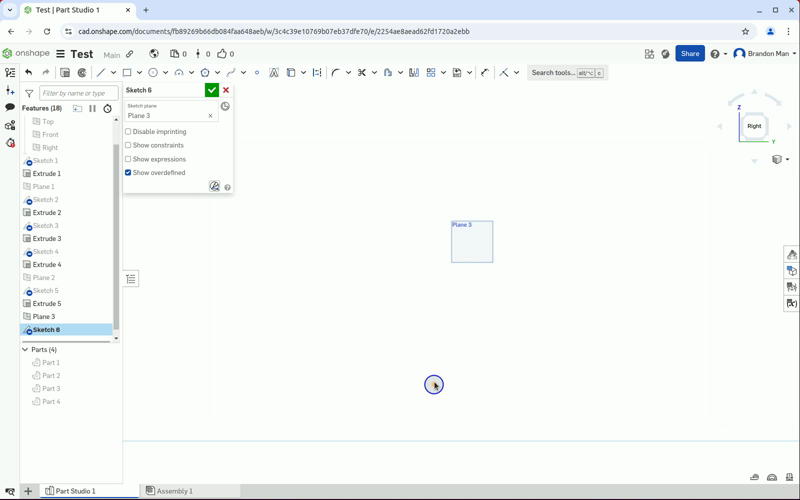
scroll(6)
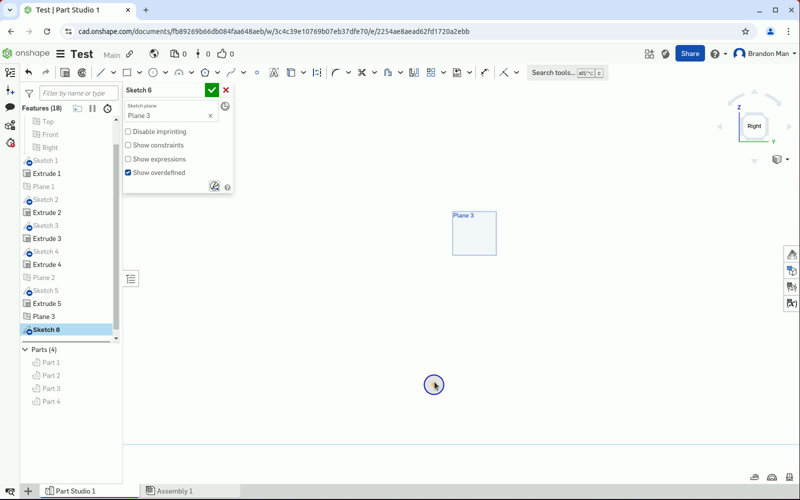
scroll(6)
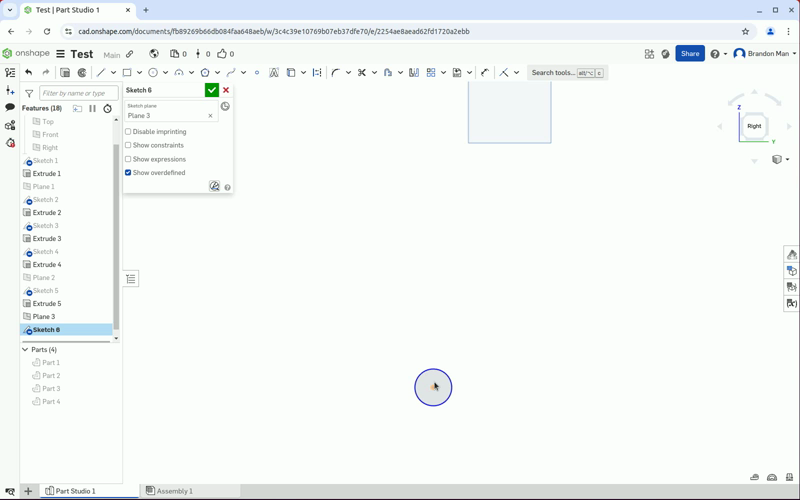
scroll(6)
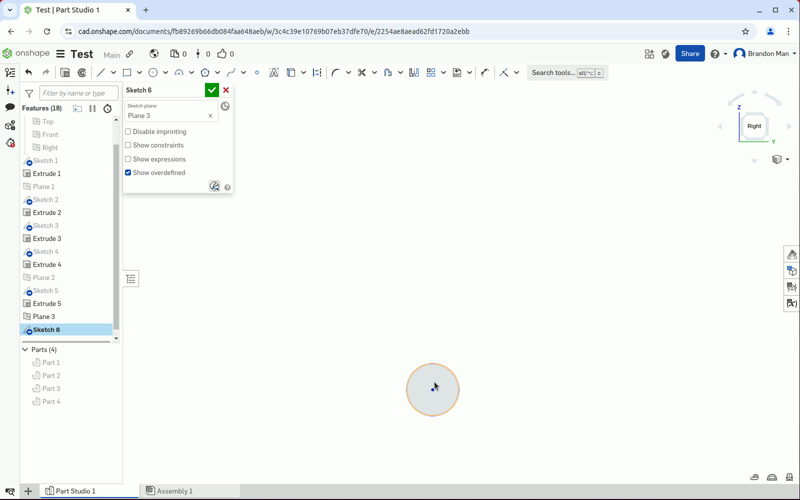
scroll(6)
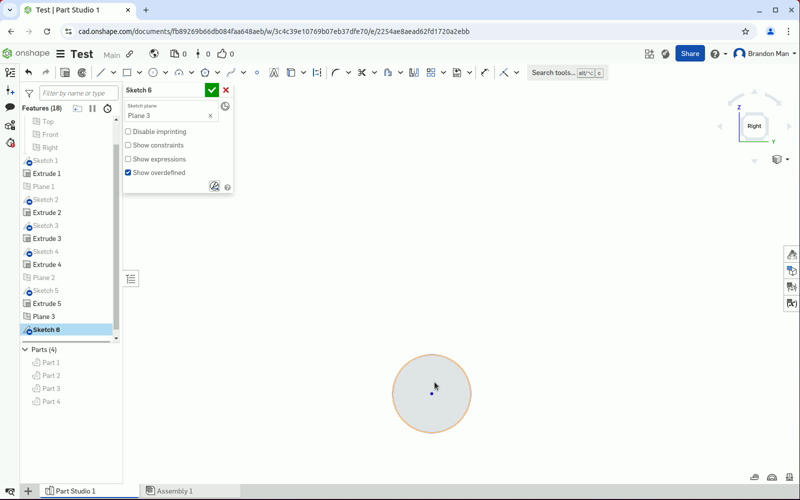
scroll(6)
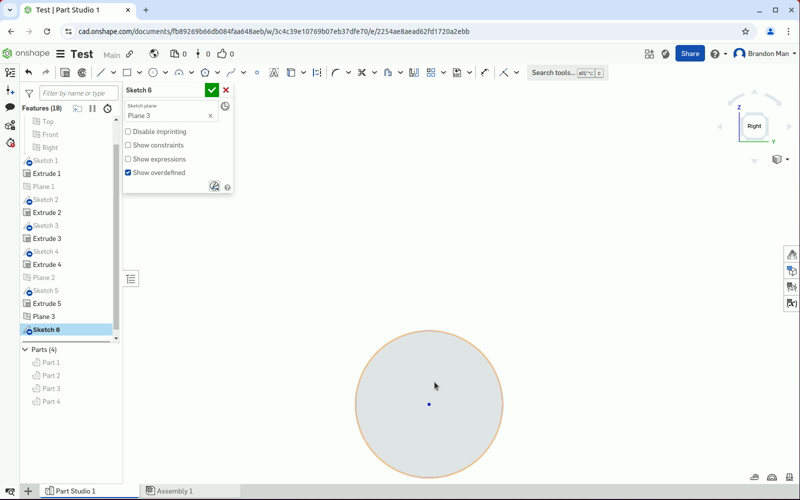
click(434, 381)
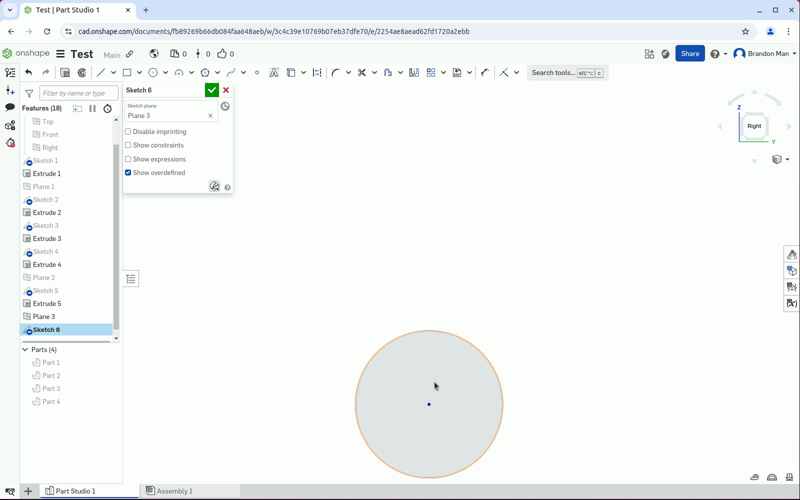
scroll(-6)
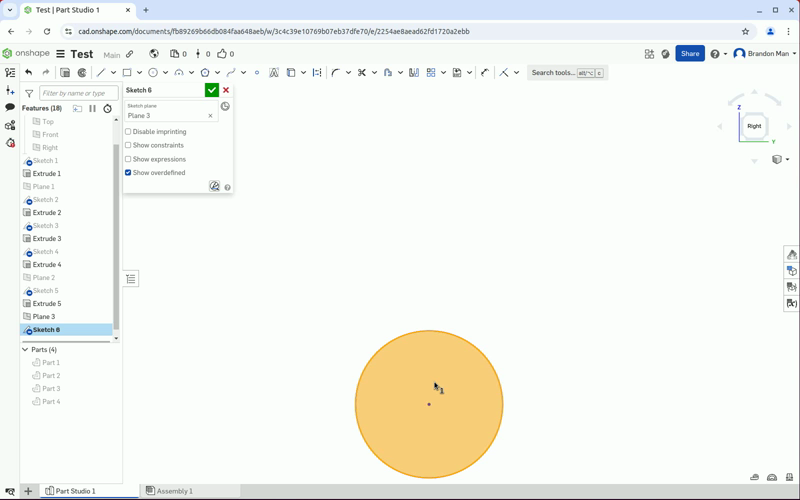
scroll(-6)
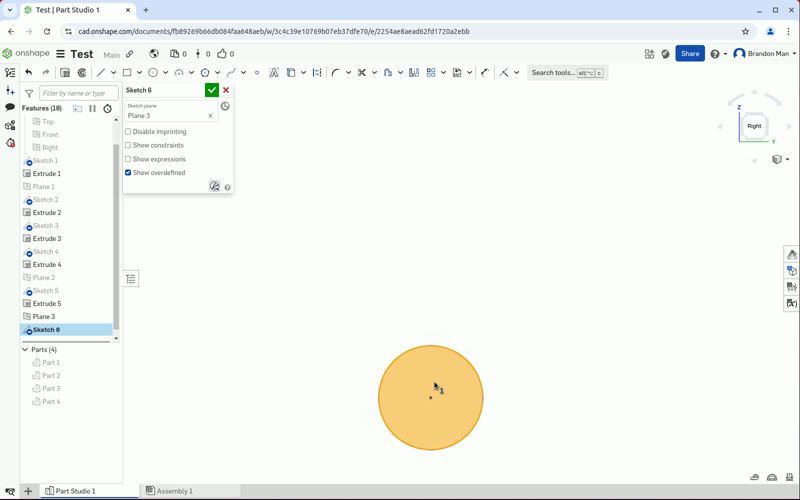
scroll(-6)
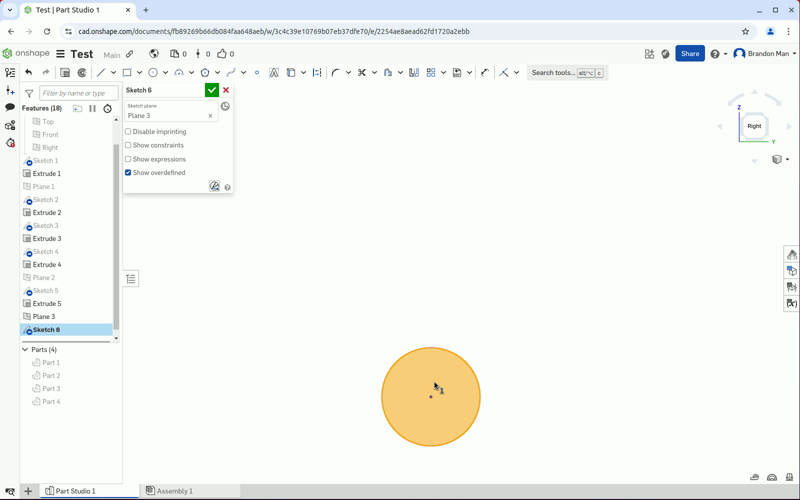
scroll(-6)
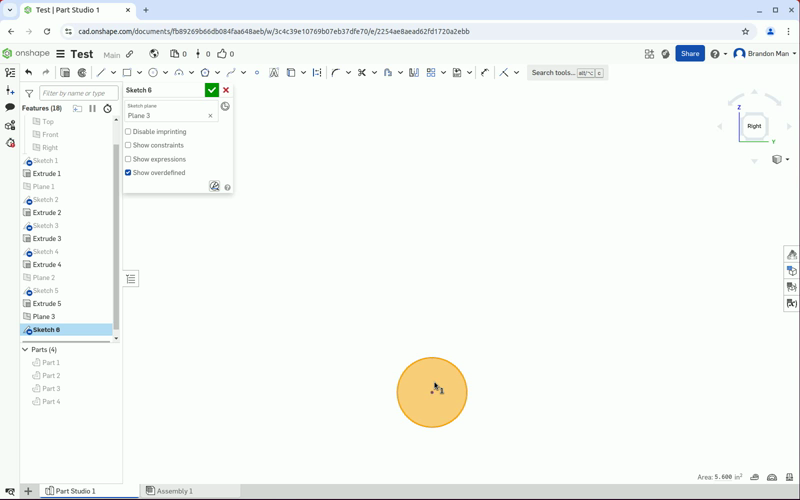
scroll(-6)
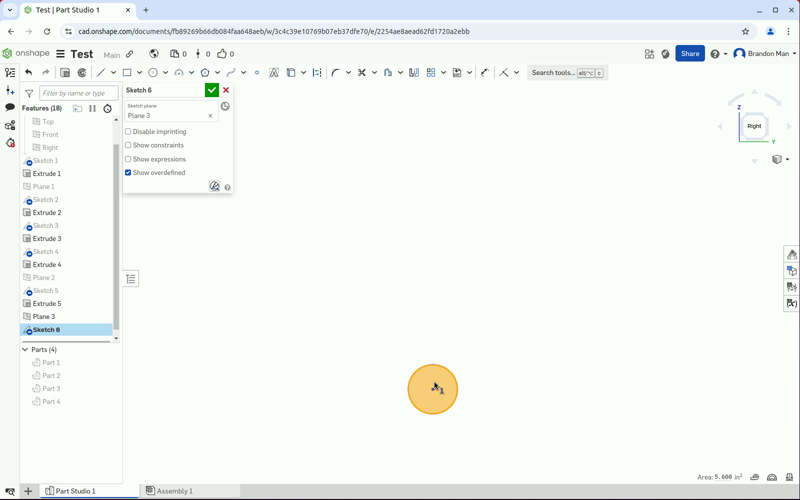
scroll(-6)
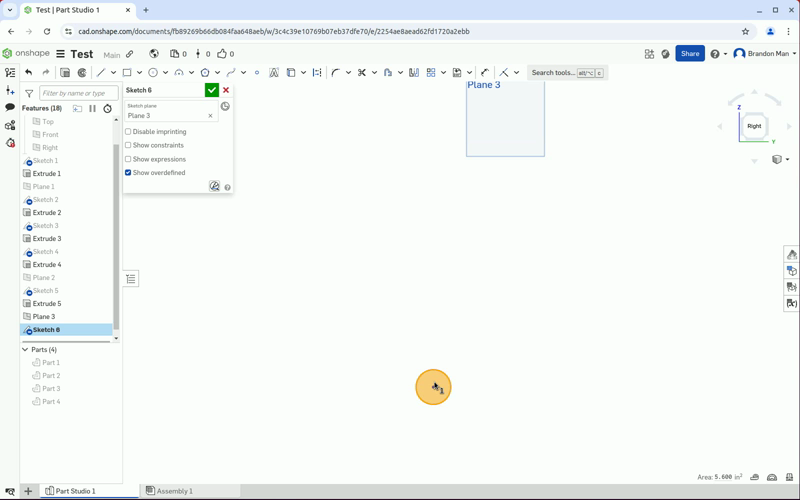
scroll(-6)
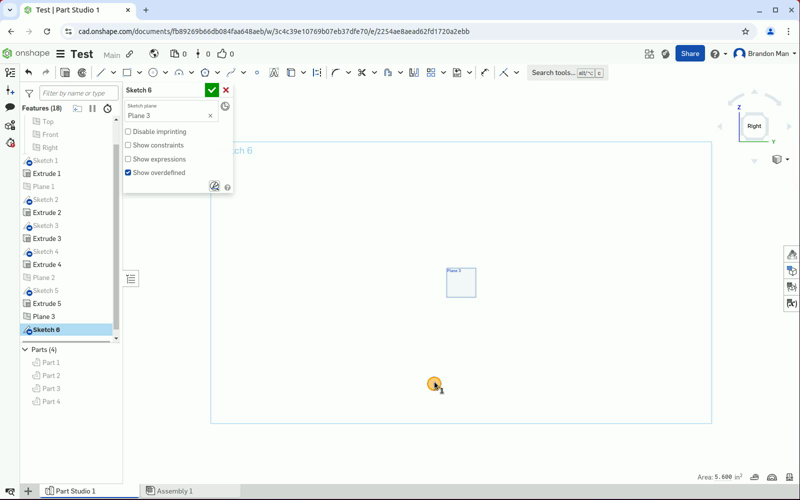
mouse_move(73, 352)
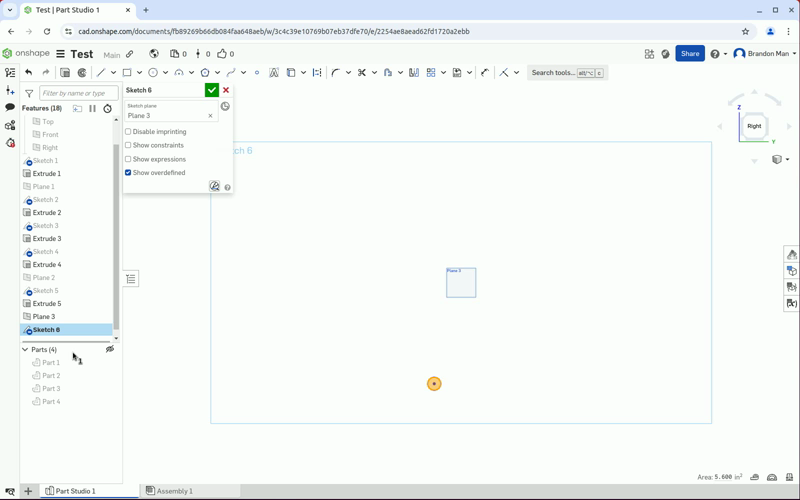
key(shift+y)
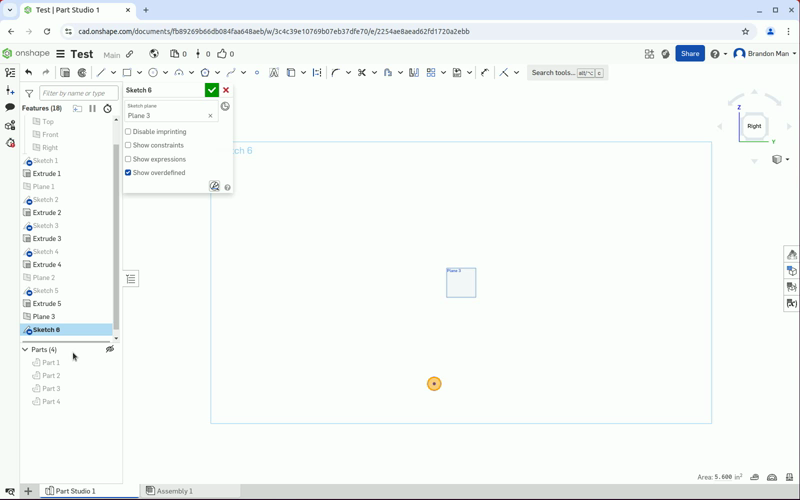
key(shift+e)
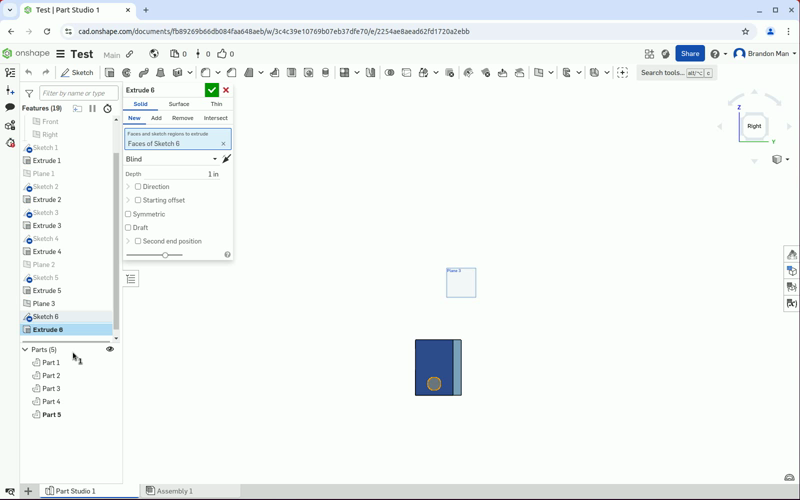
mouse_move(143, 106)
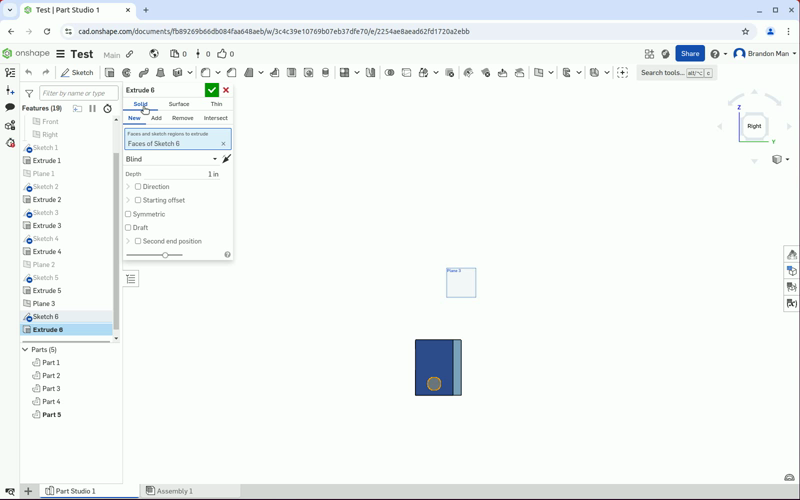
click(143, 106)
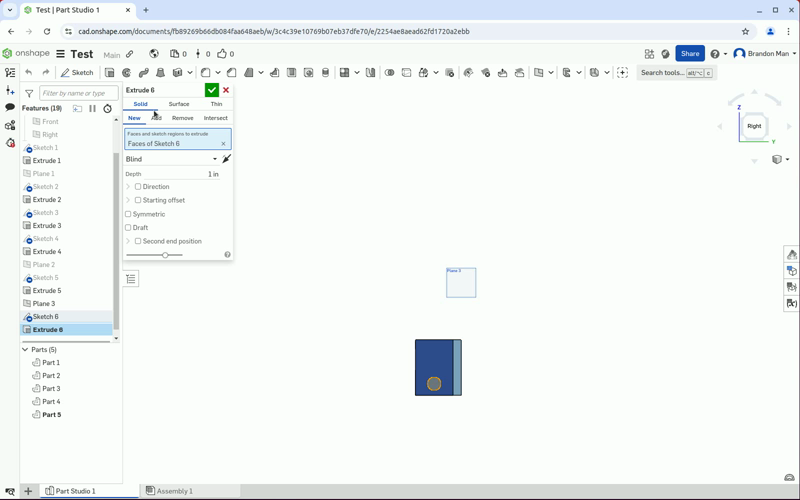
mouse_move(186, 120)
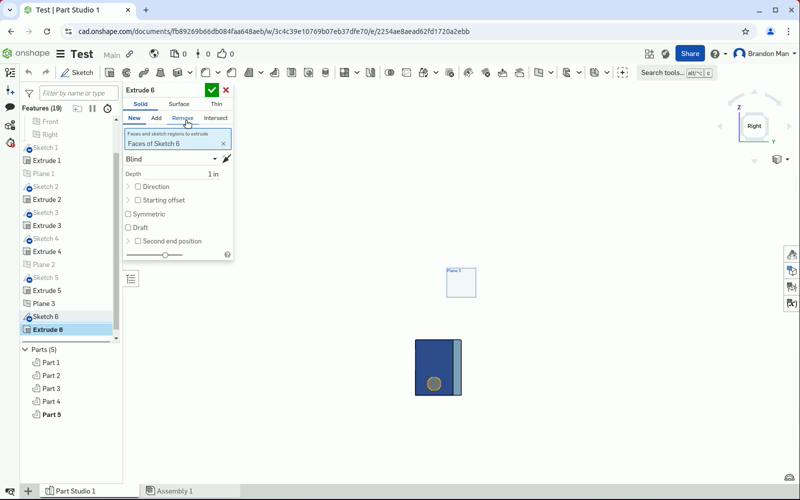
click(186, 120)
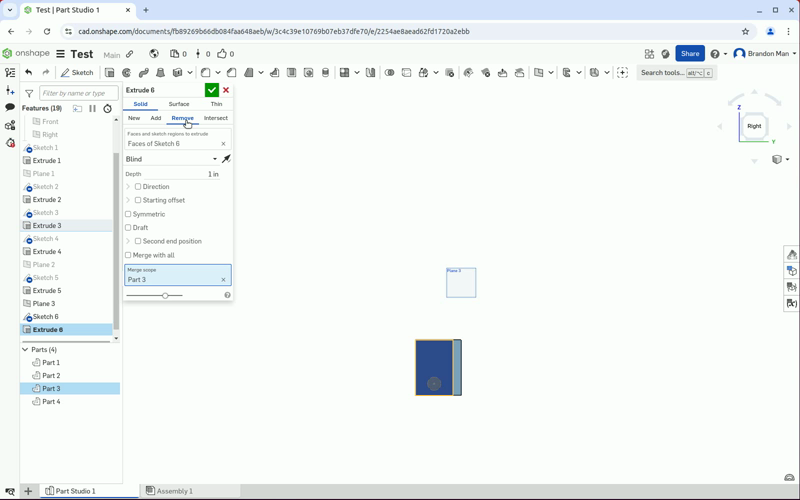
key(tab, 4)
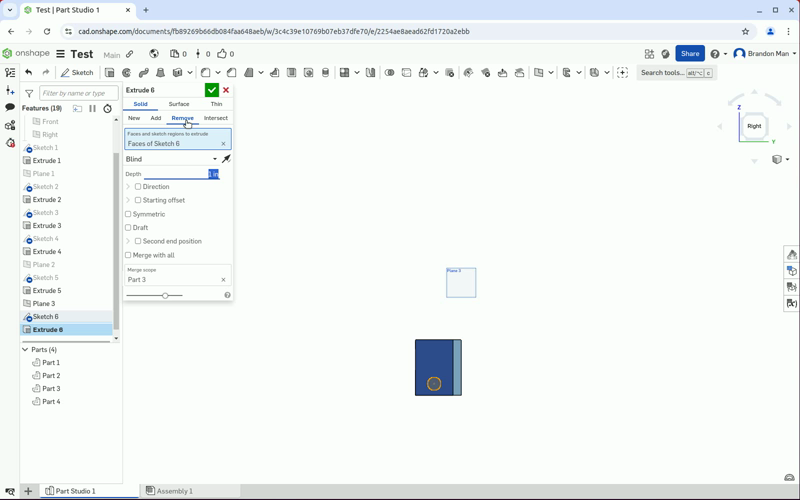
text(13.48)
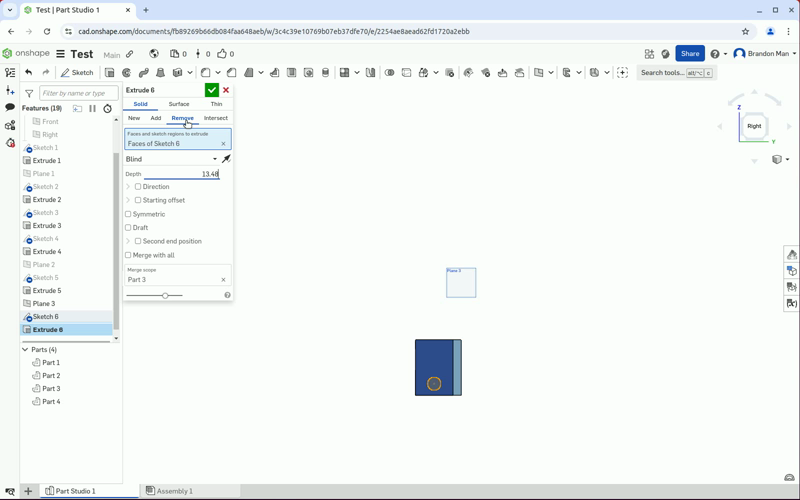
key(tab, 6)
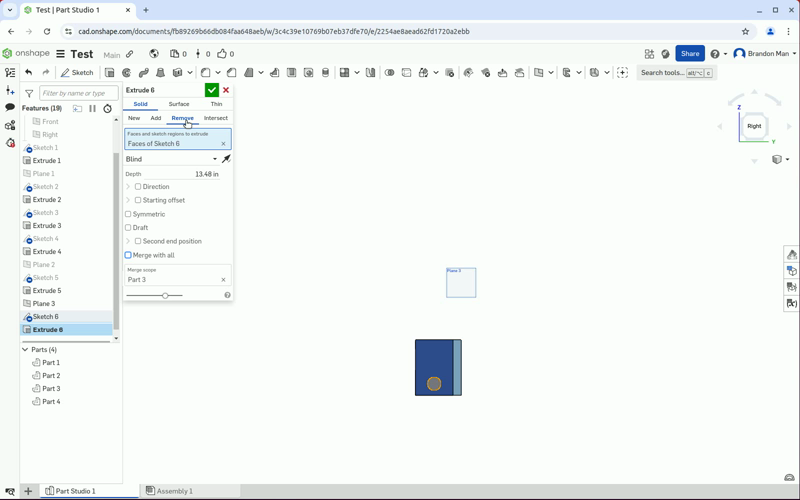
key(space)
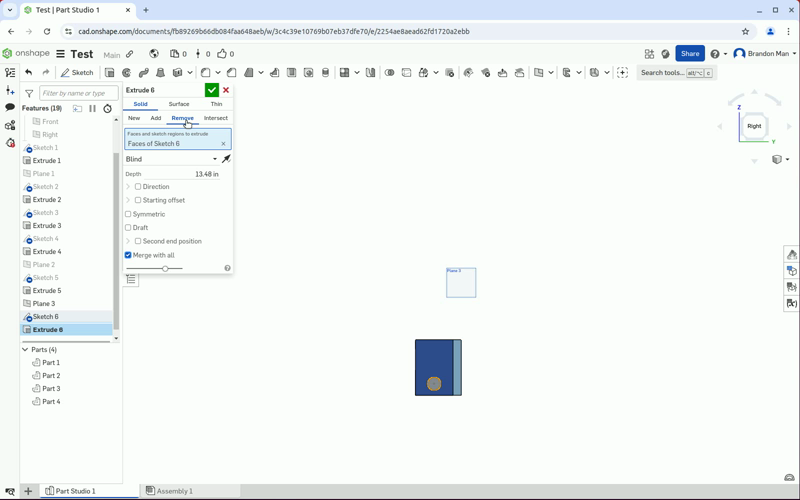
key(enter)
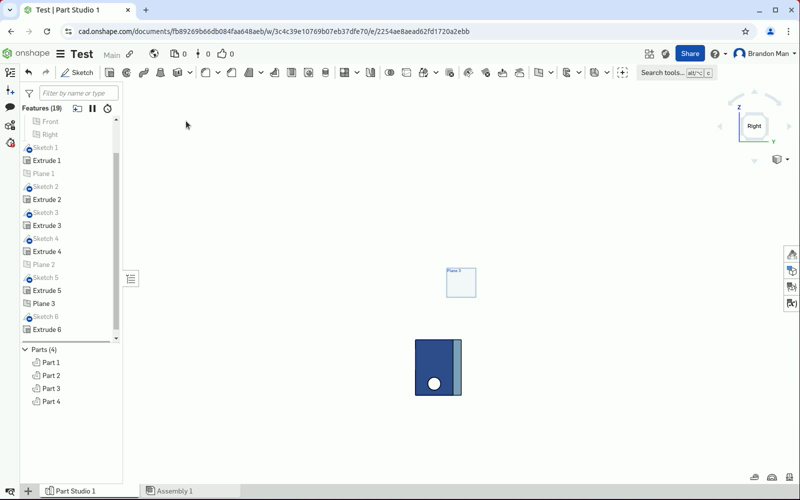
key(shift+h)
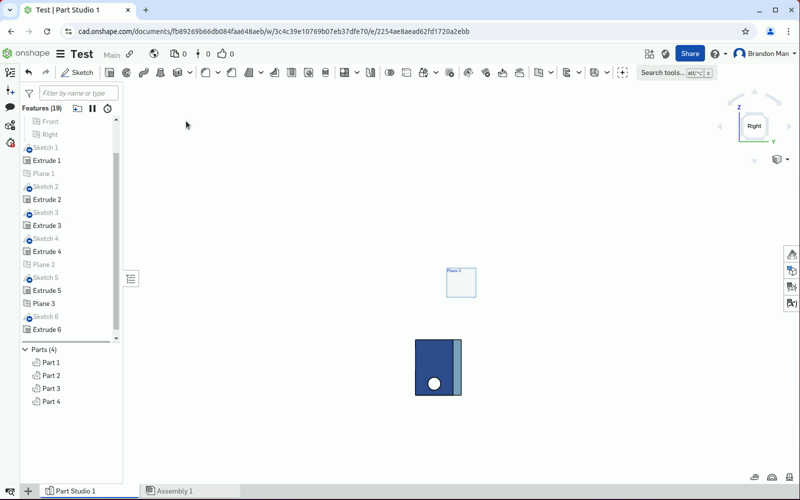
key(shift+h)
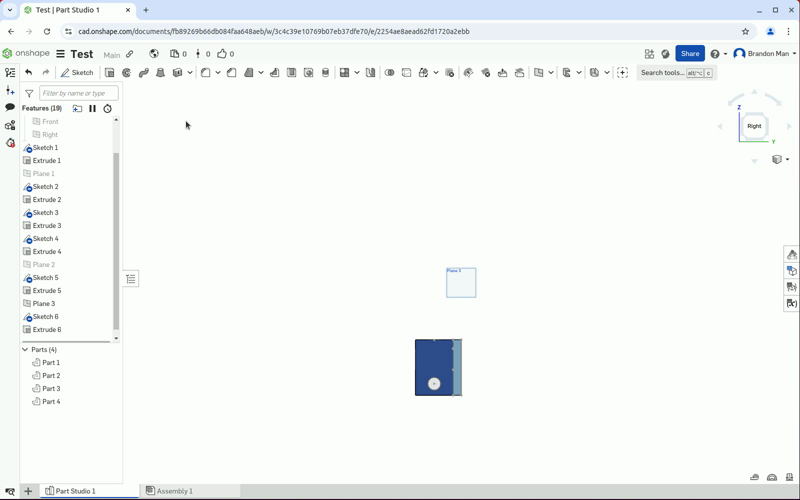
key(shift+7)
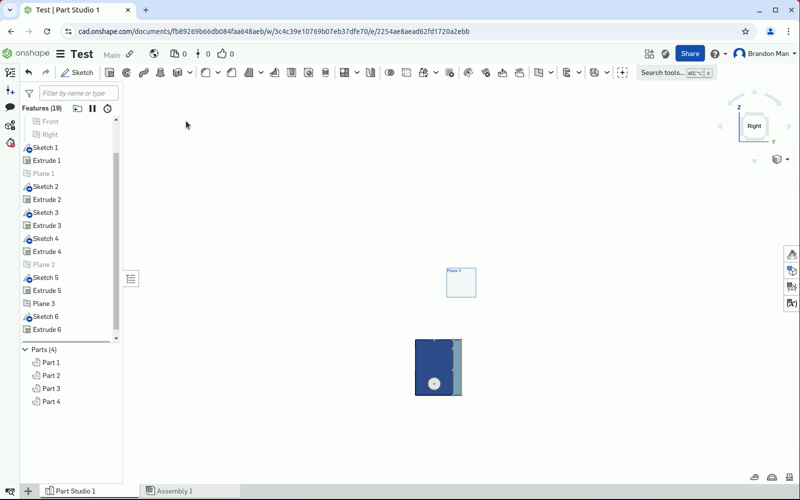
key(right, 2)
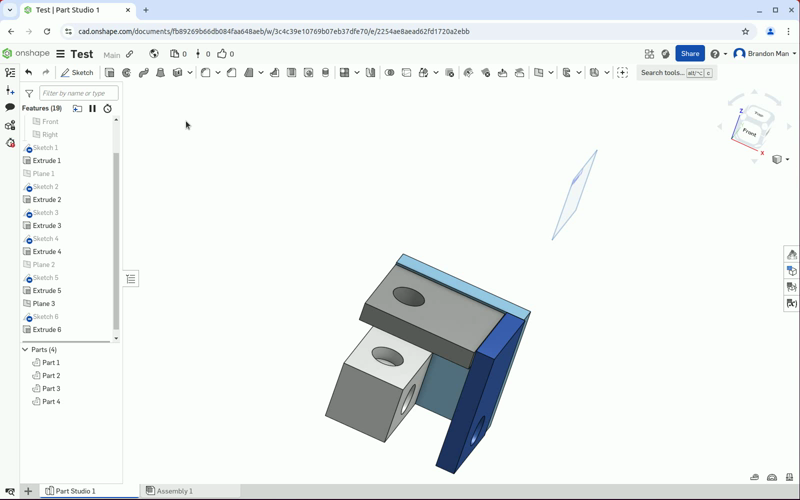
key(down, 2)
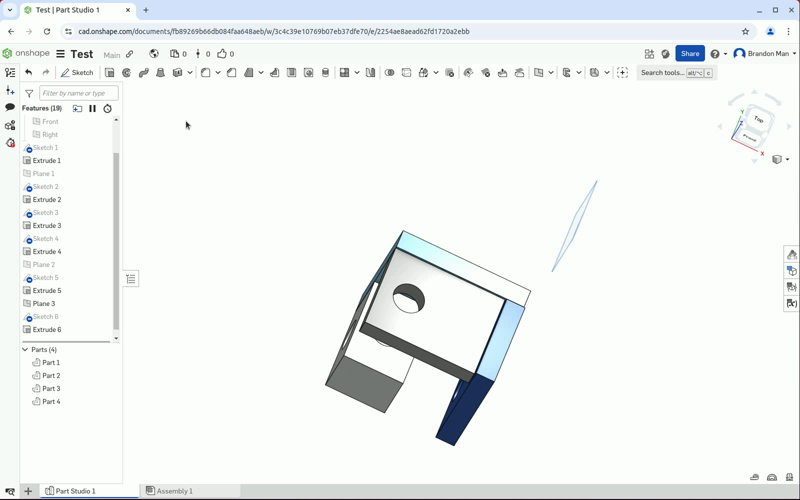
key(up, 2)
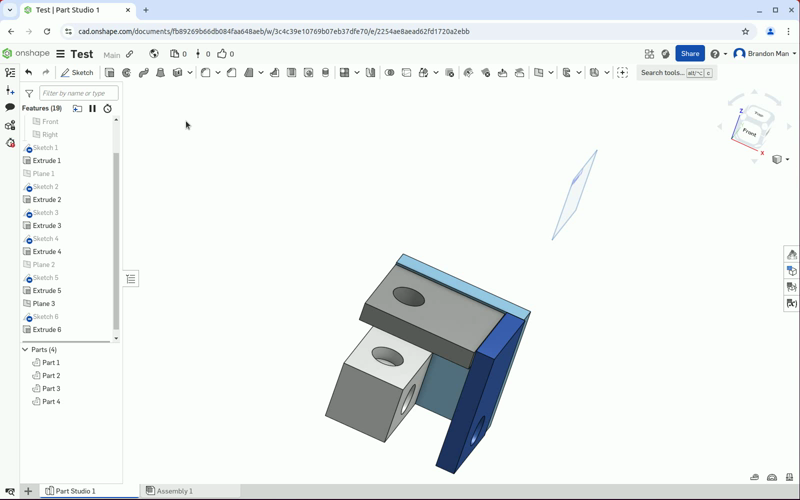
key(left, 2)
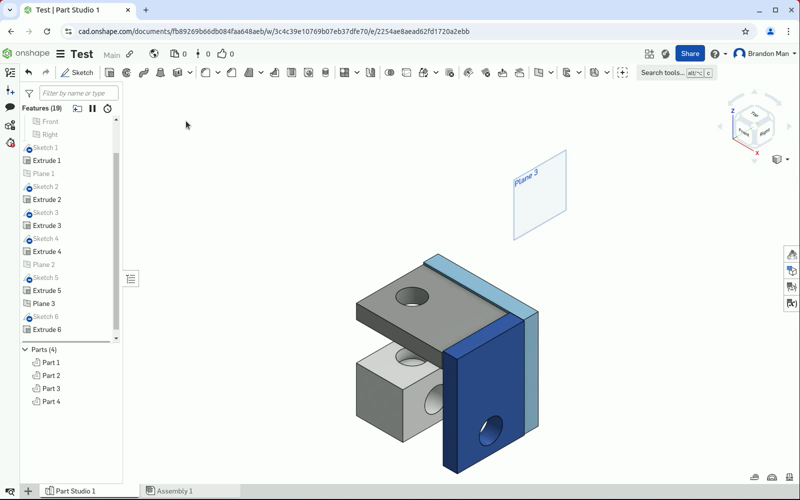
mouse_move(69, 150)
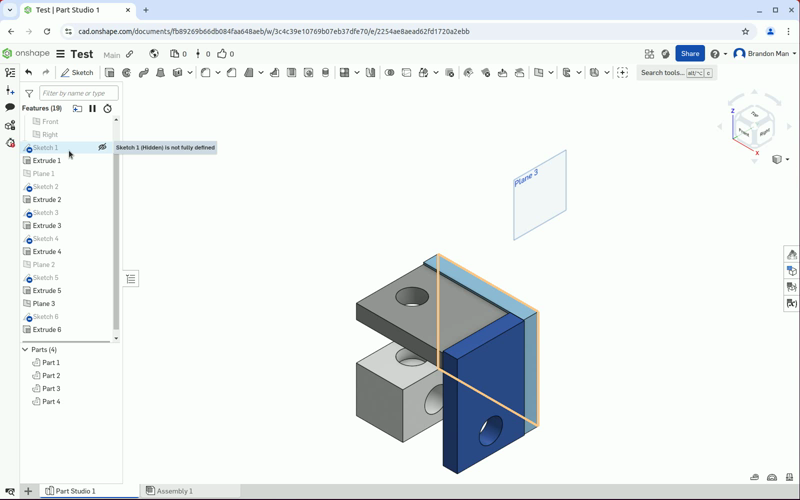
click(69, 150)